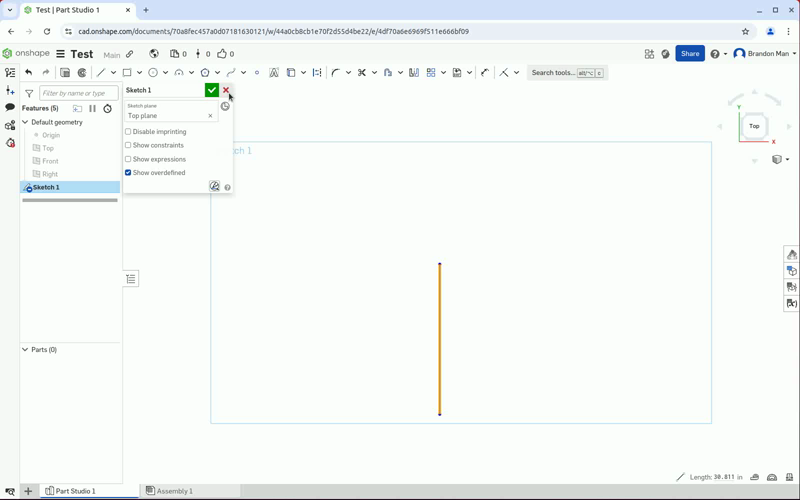
key(shift+h)
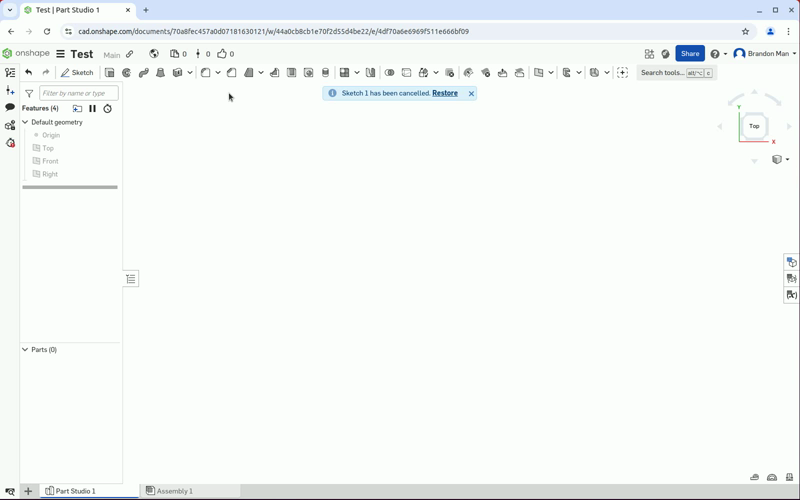
mouse_move(73, 352)
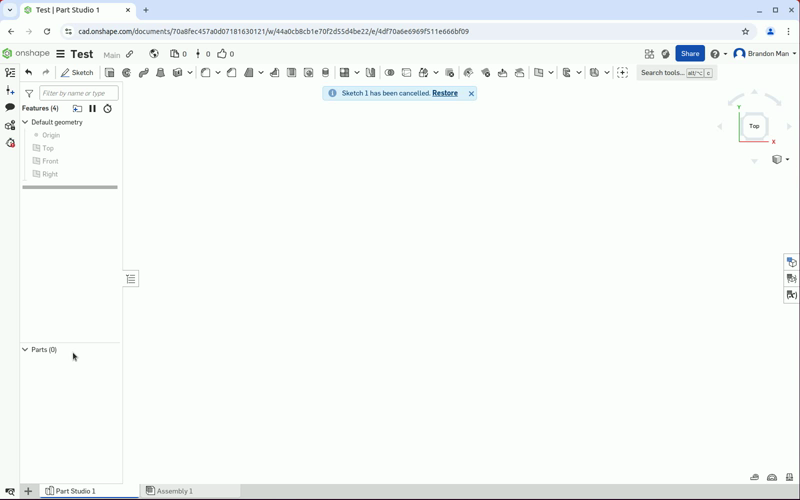
key(y)
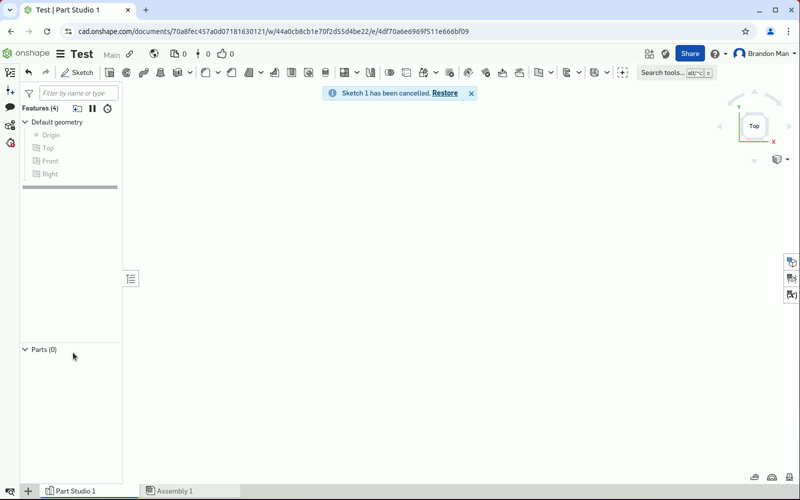
key(shift+p)
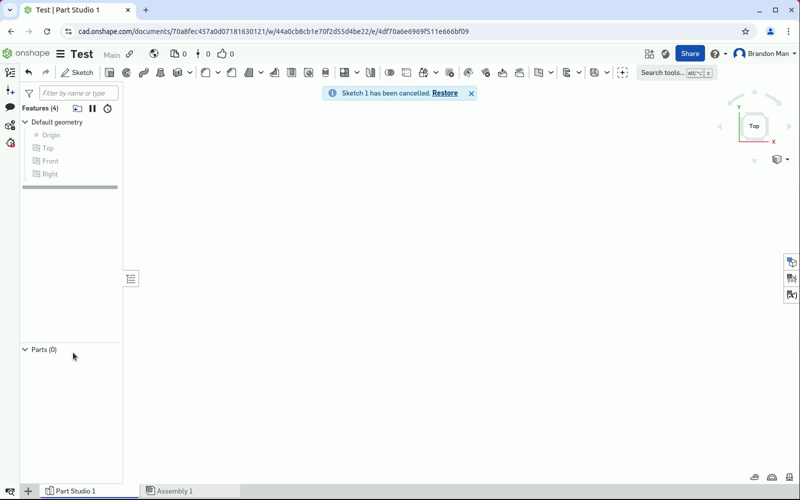
key(space)
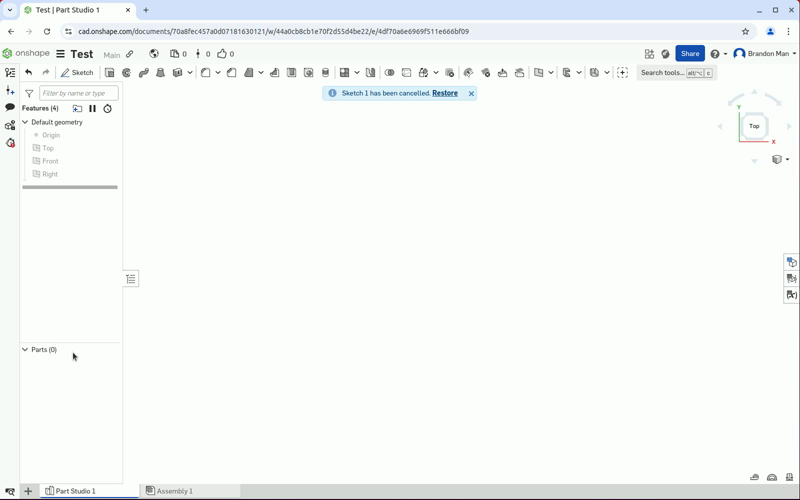
key_down(shift)
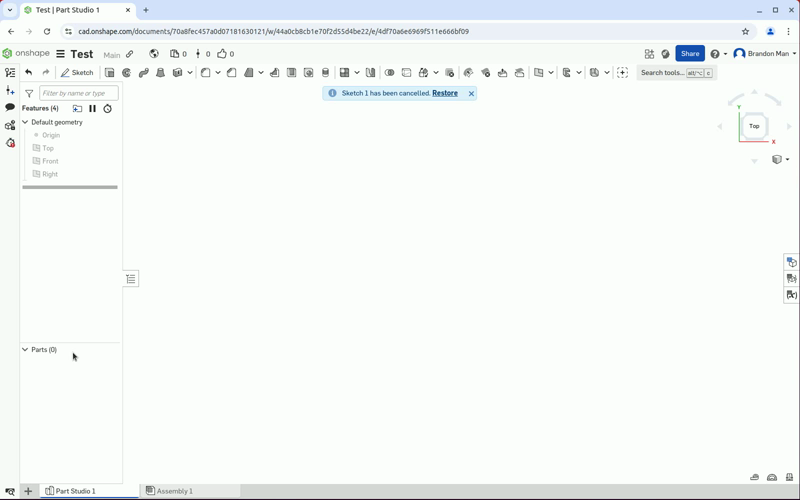
key(up)
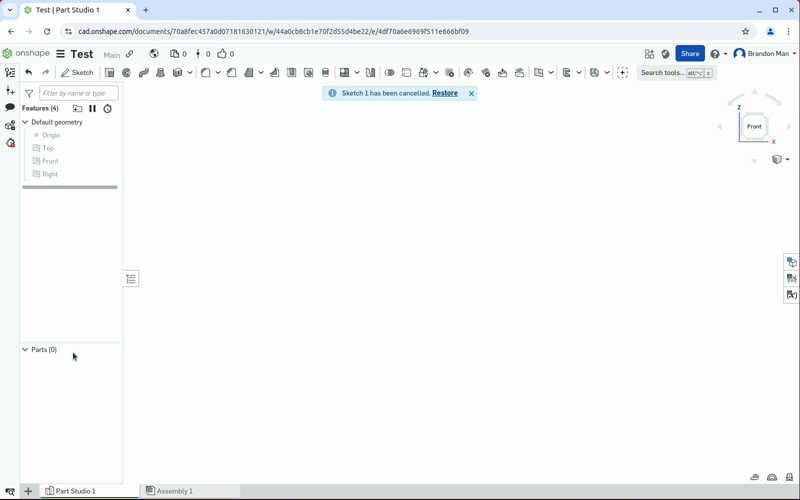
key_up(shift)
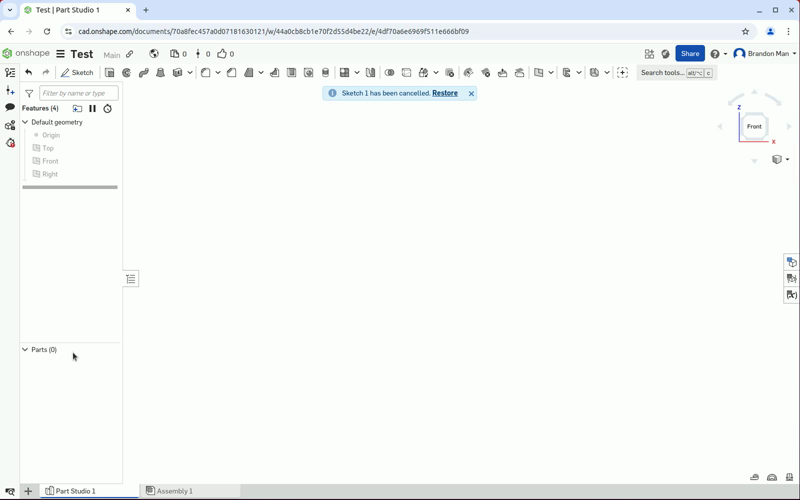
mouse_move(73, 352)
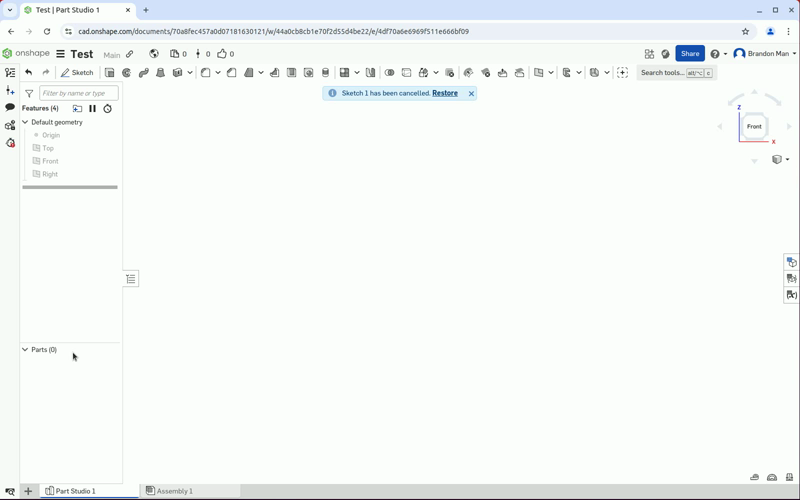
key(shift+y)
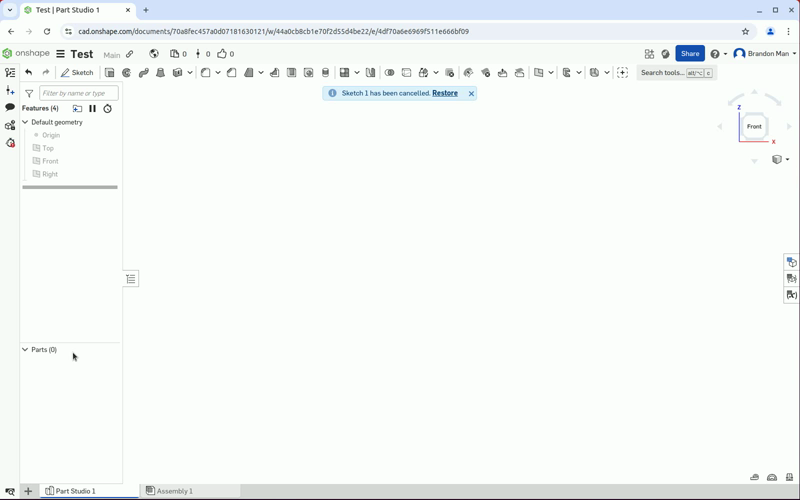
key(shift+s)
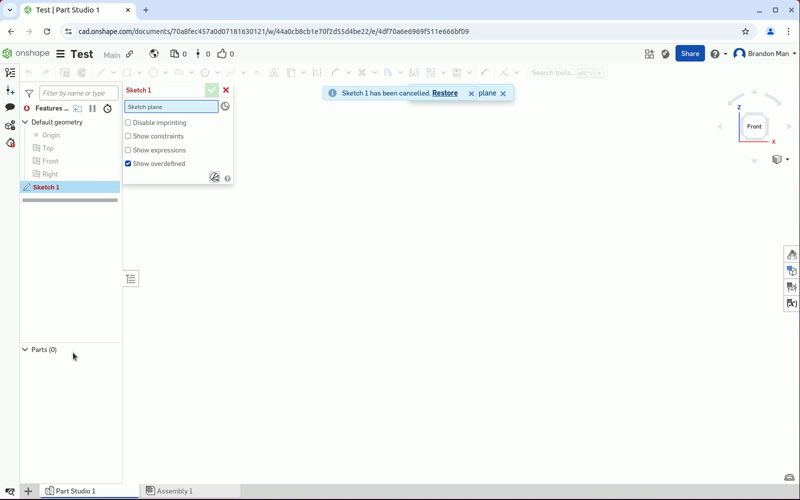
mouse_move(73, 163)
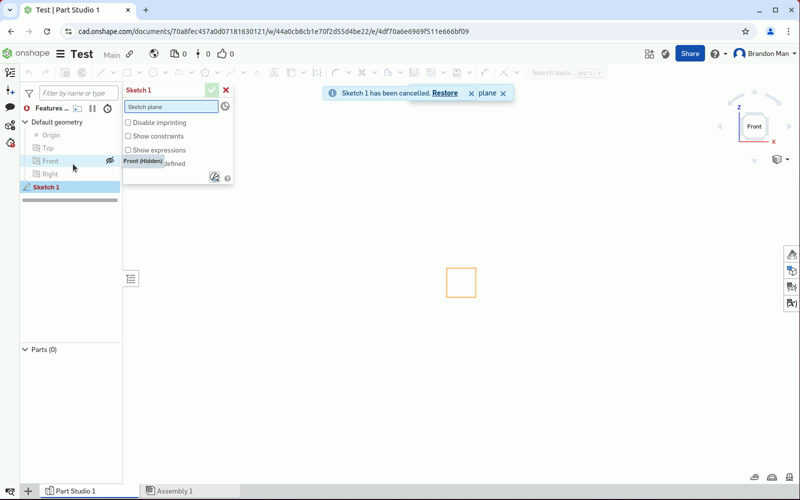
click(73, 163)
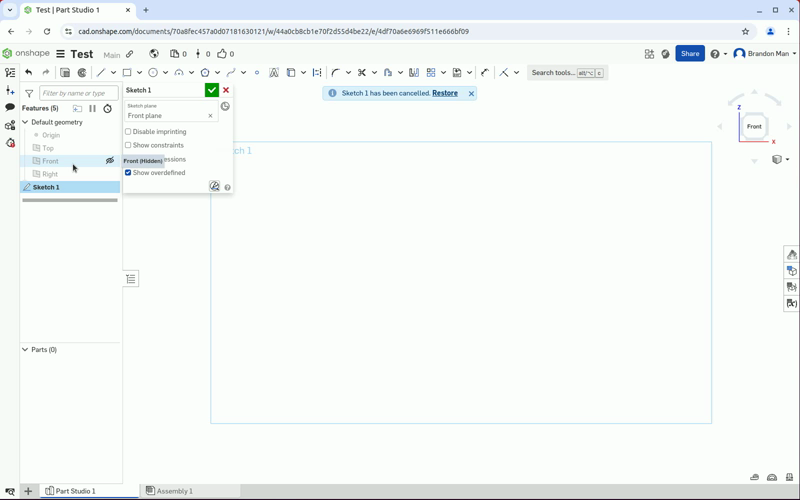
mouse_move(73, 352)
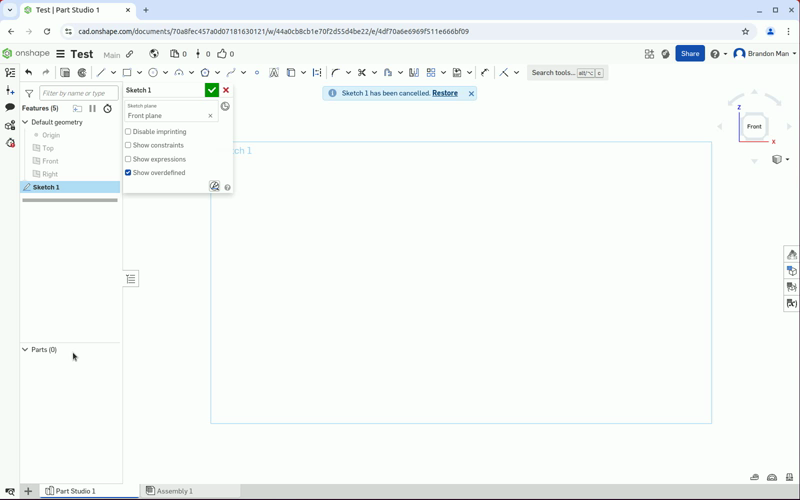
key(y)
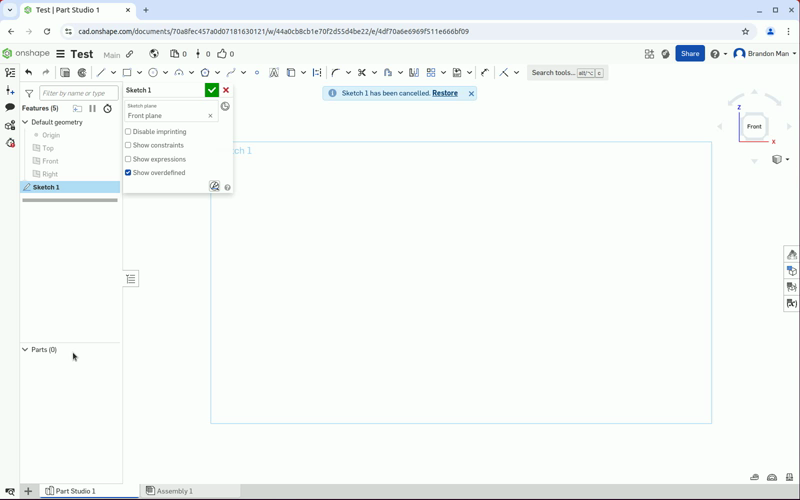
key(l)
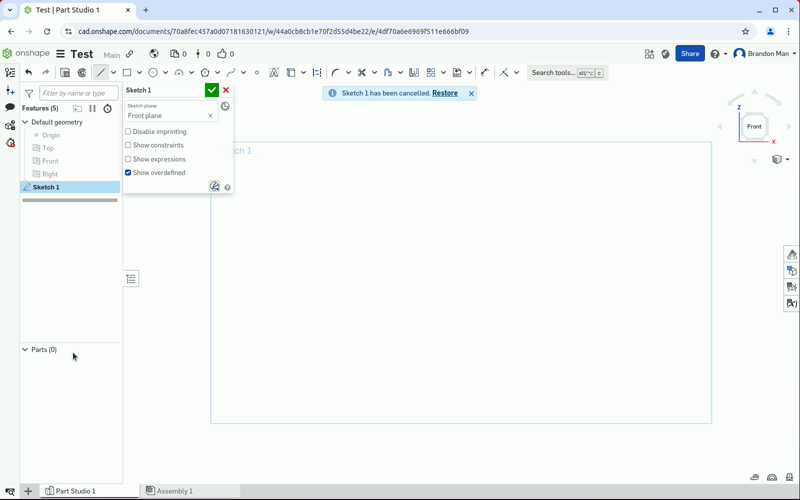
key_down(shift)
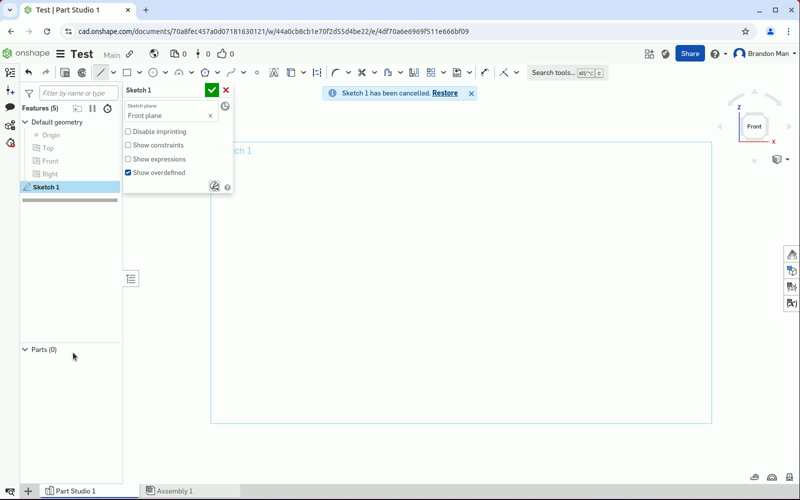
mouse_move(439, 330)
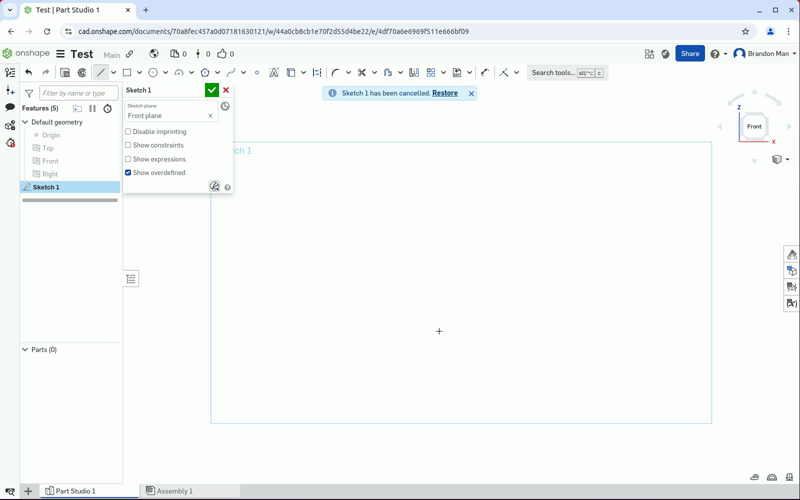
click(439, 330)
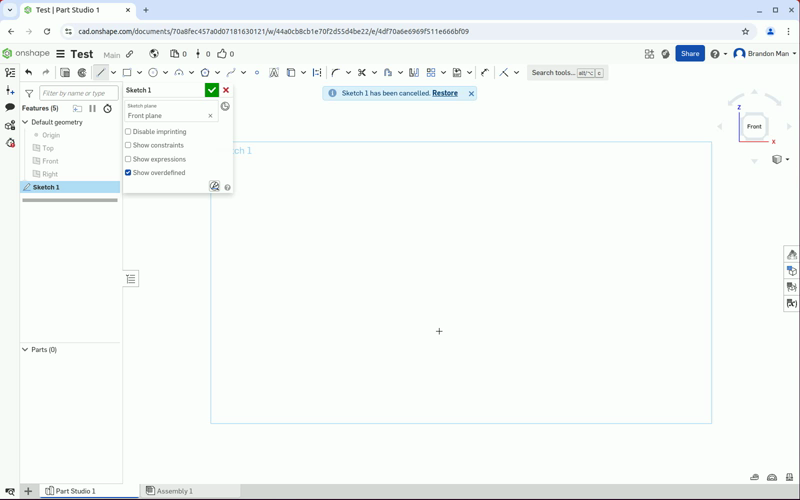
key_up(shift)
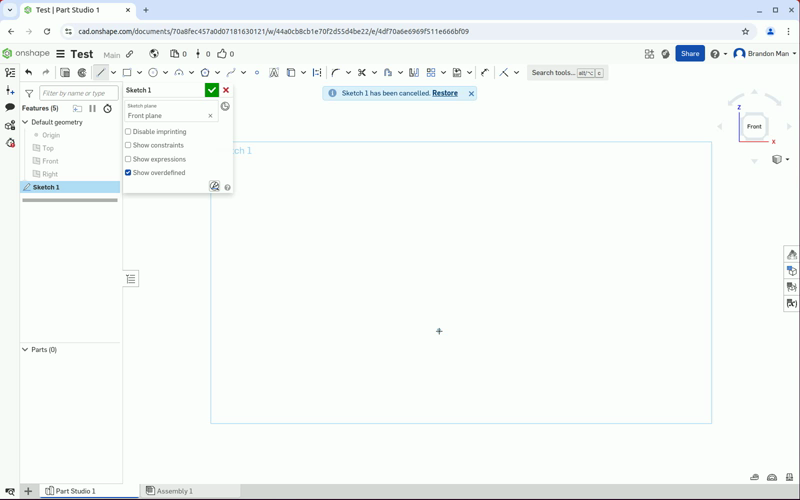
key_down(shift)
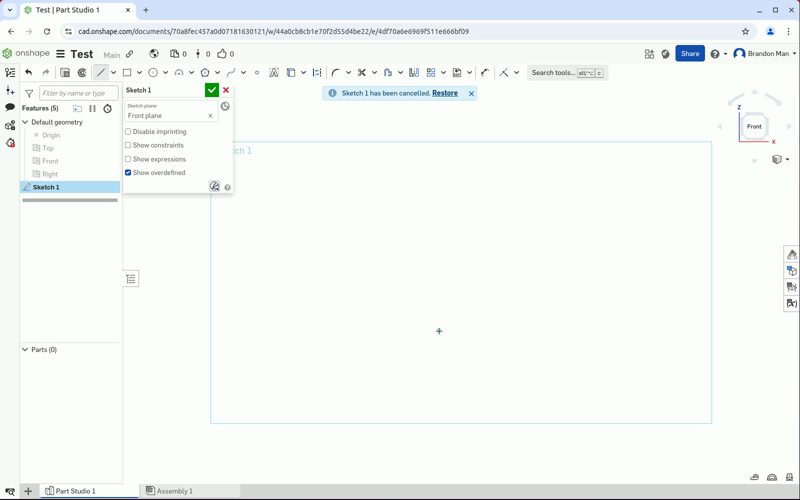
mouse_move(469, 330)
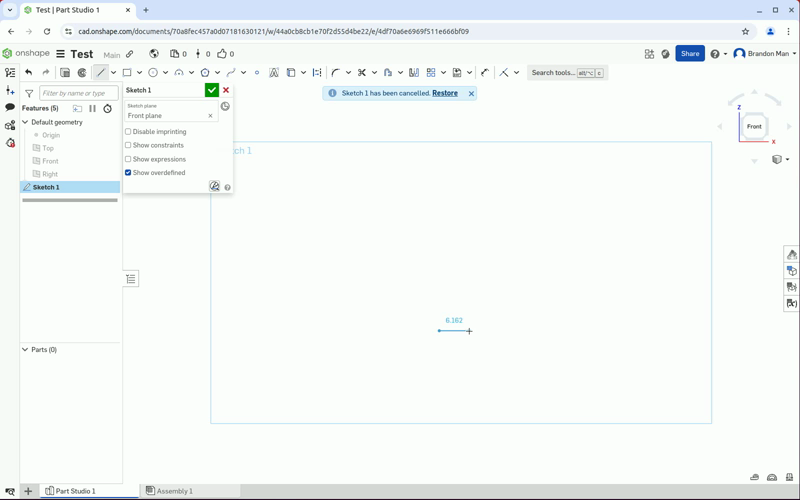
mouse_move(453, 330)
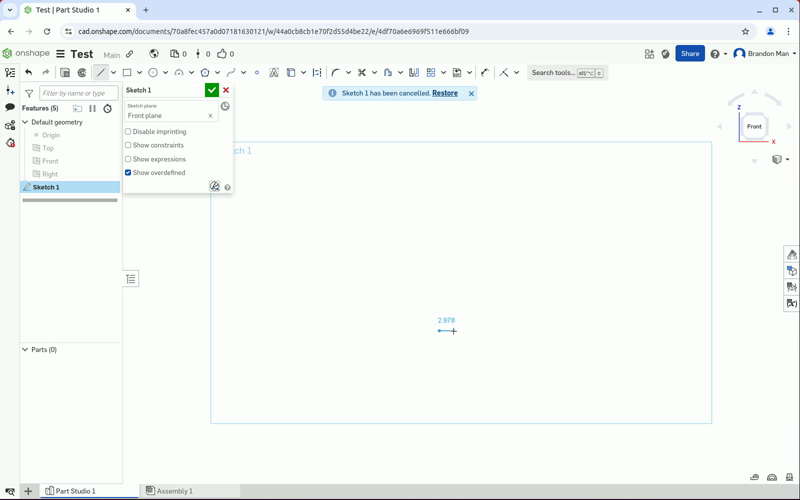
click(453, 330)
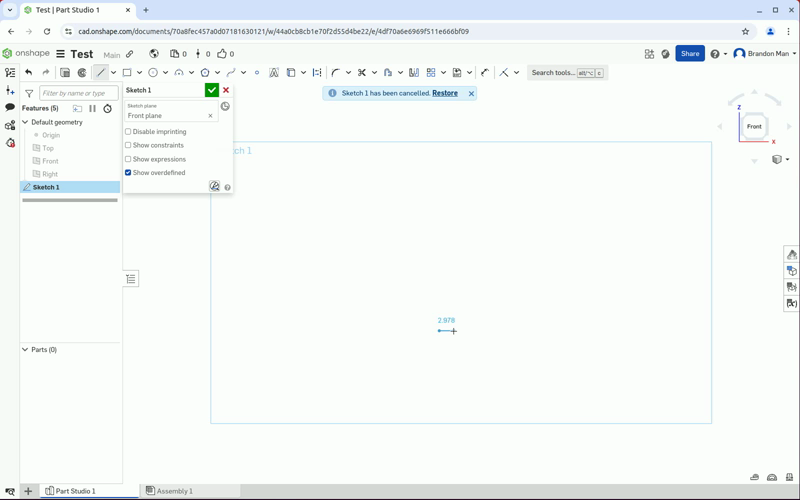
key_up(shift)
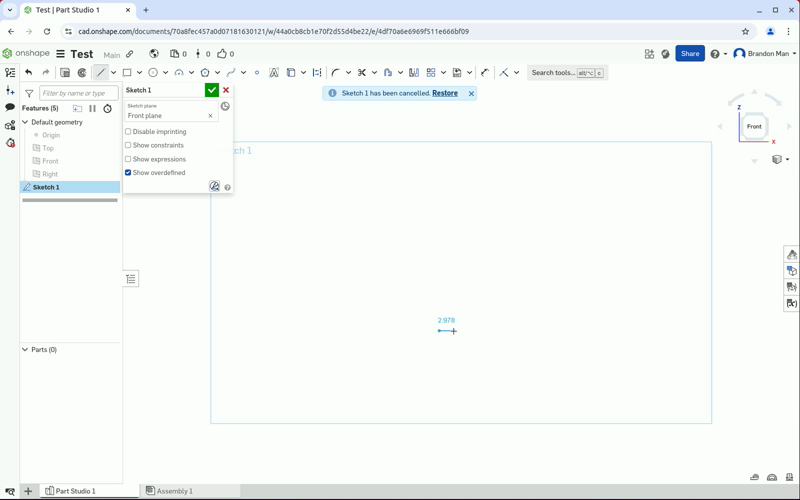
key_down(shift)
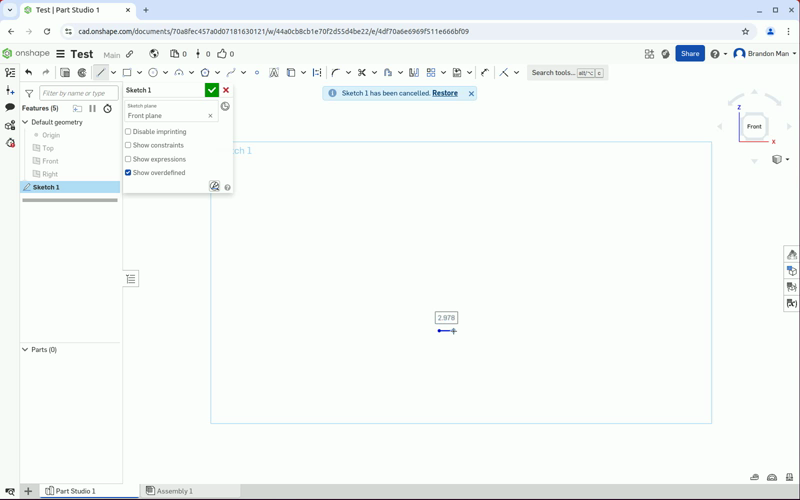
mouse_move(483, 330)
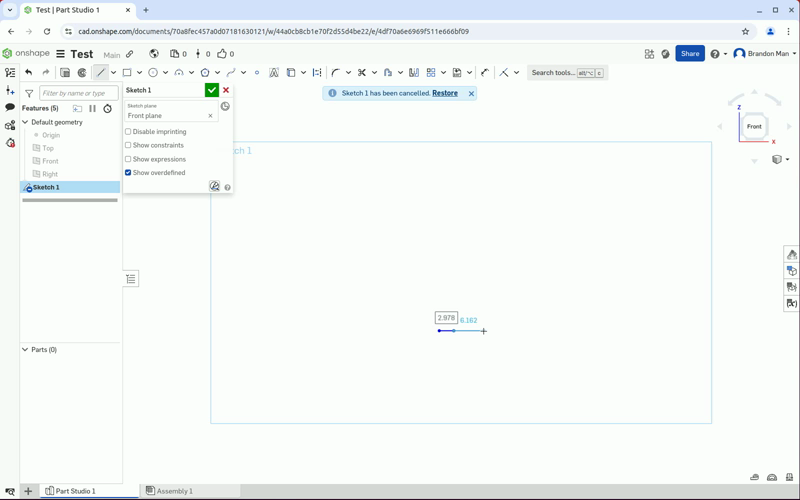
mouse_move(453, 327)
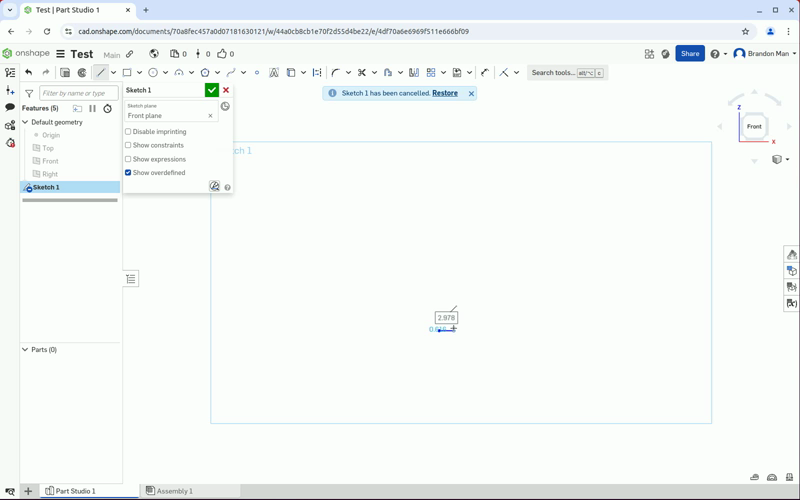
scroll(6)
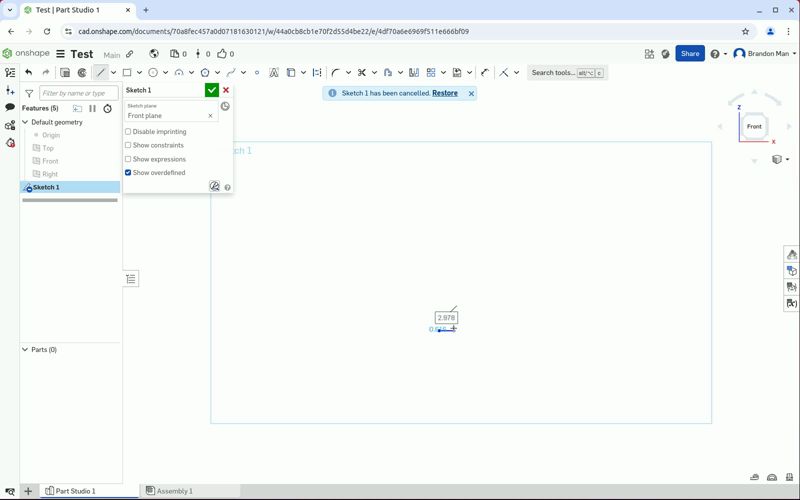
scroll(6)
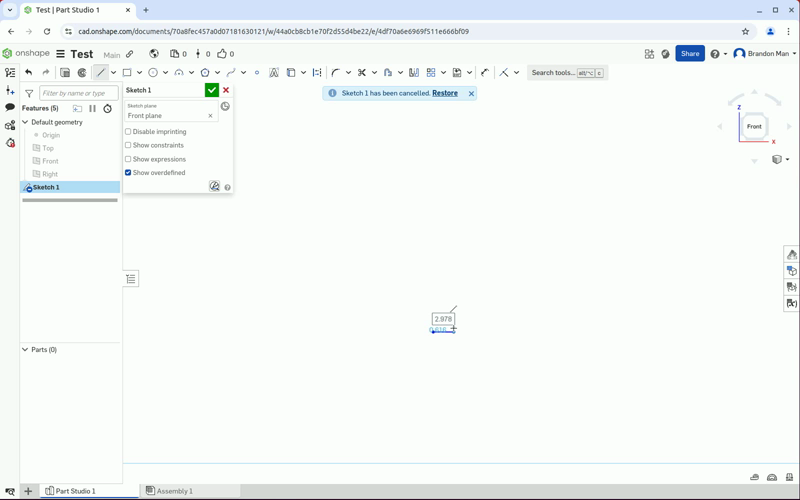
scroll(6)
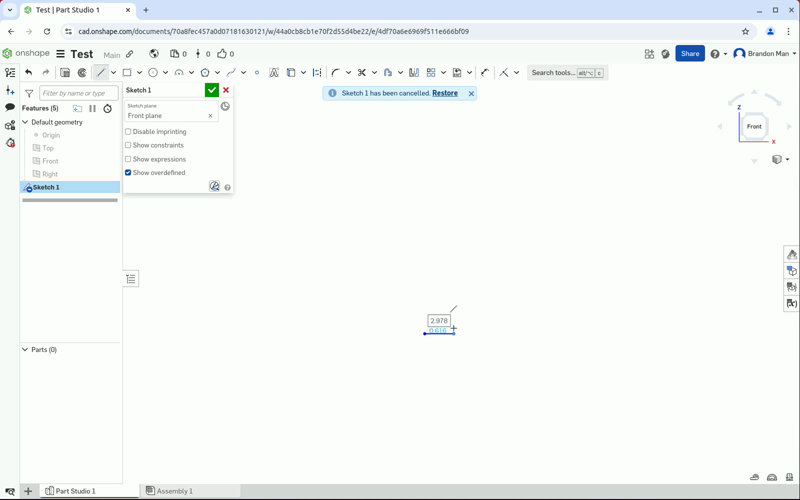
scroll(6)
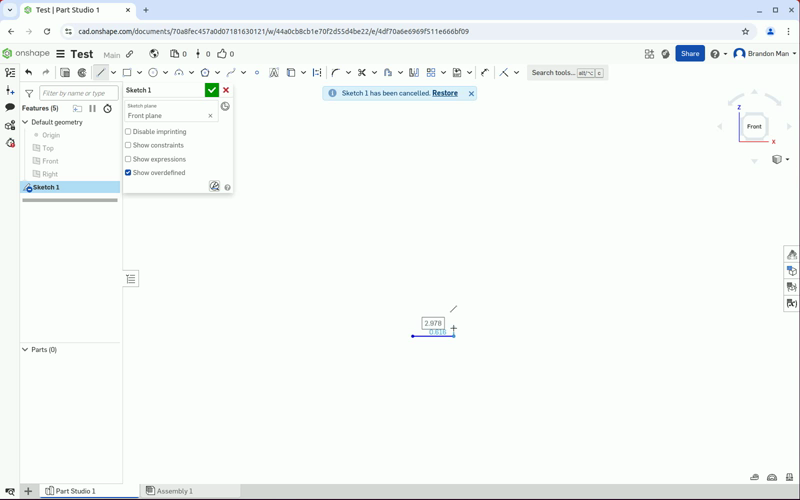
scroll(6)
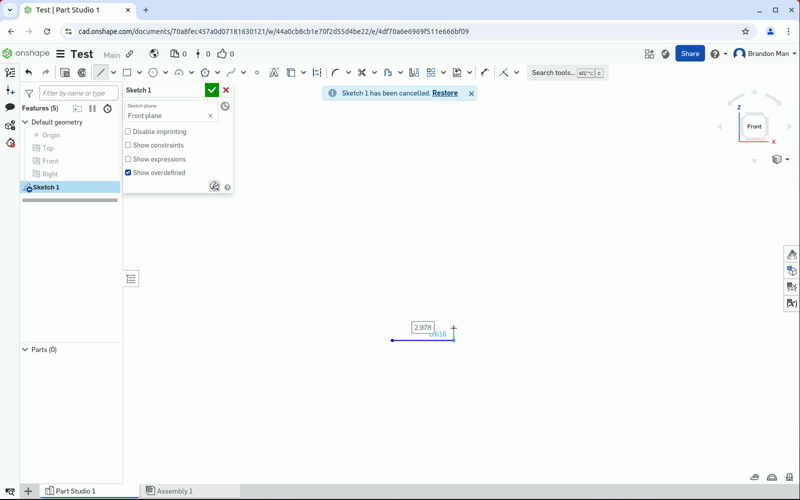
scroll(6)
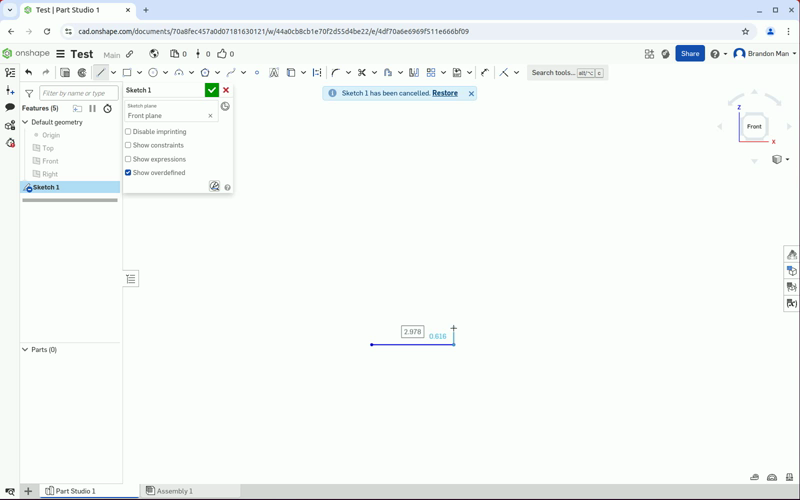
scroll(6)
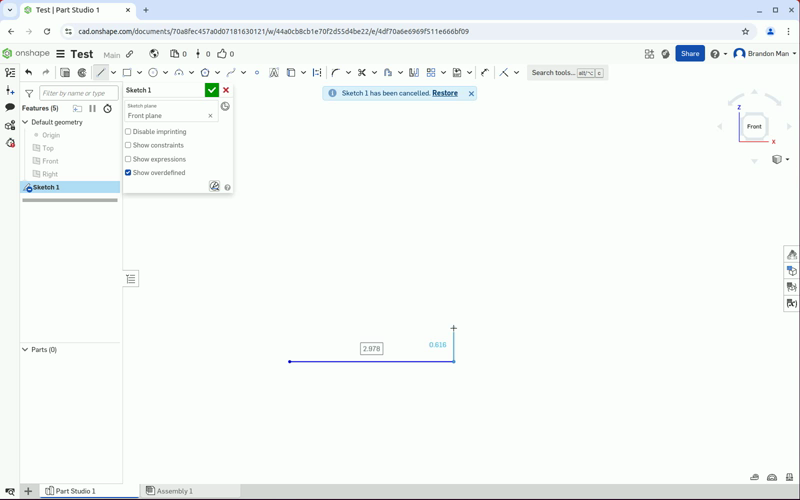
click(453, 327)
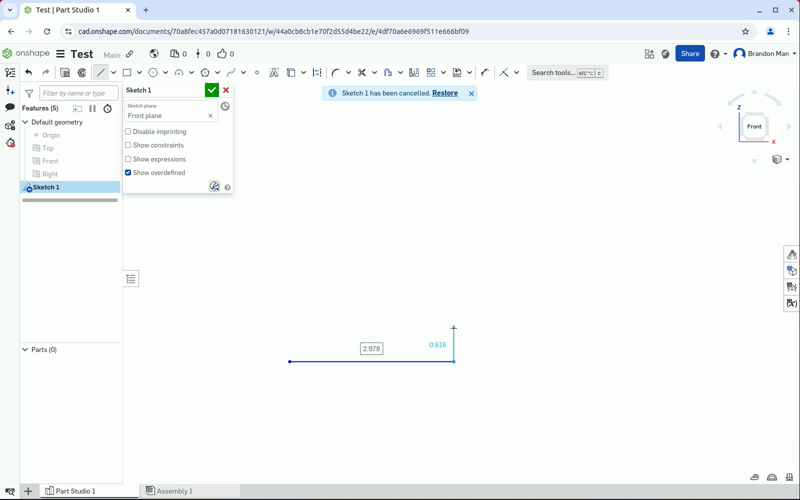
scroll(-6)
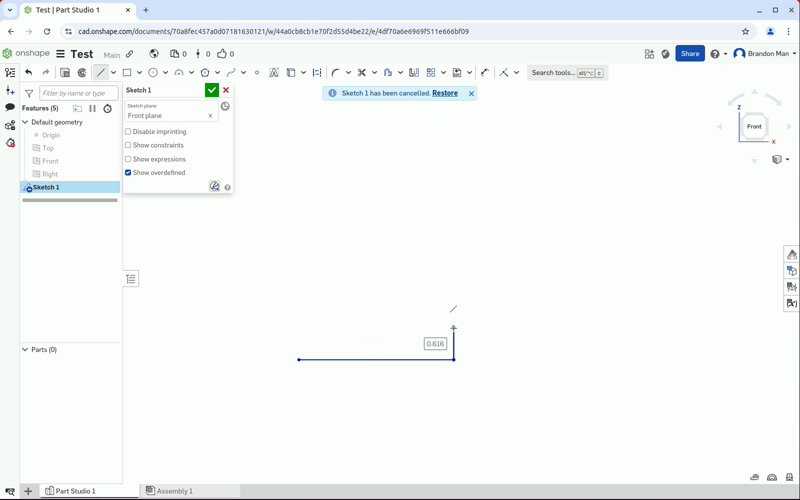
scroll(-6)
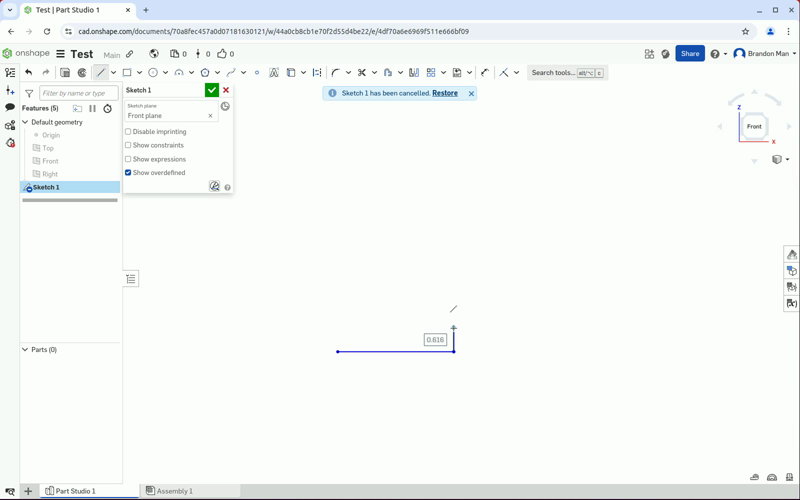
scroll(-6)
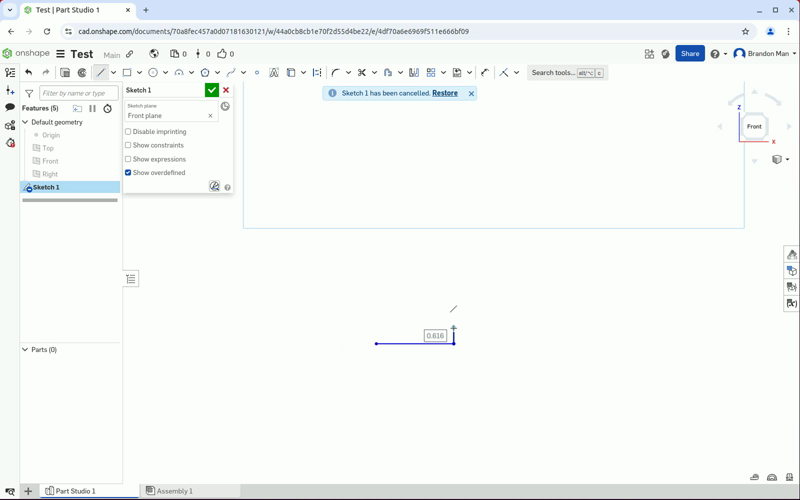
scroll(-6)
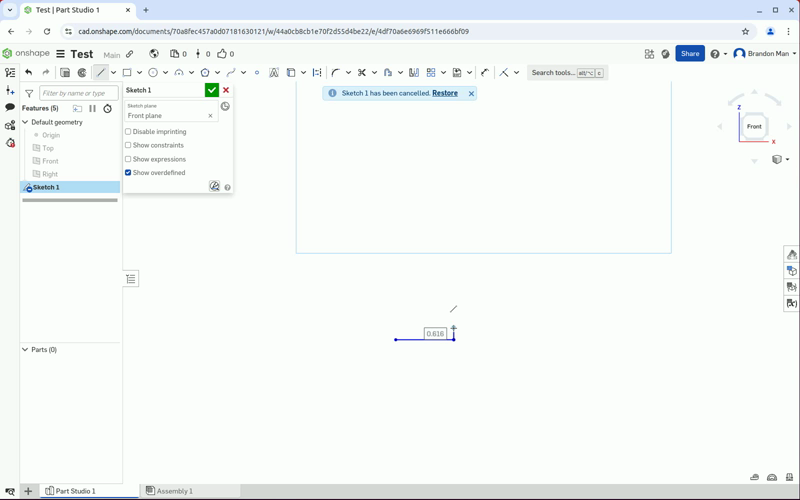
scroll(-6)
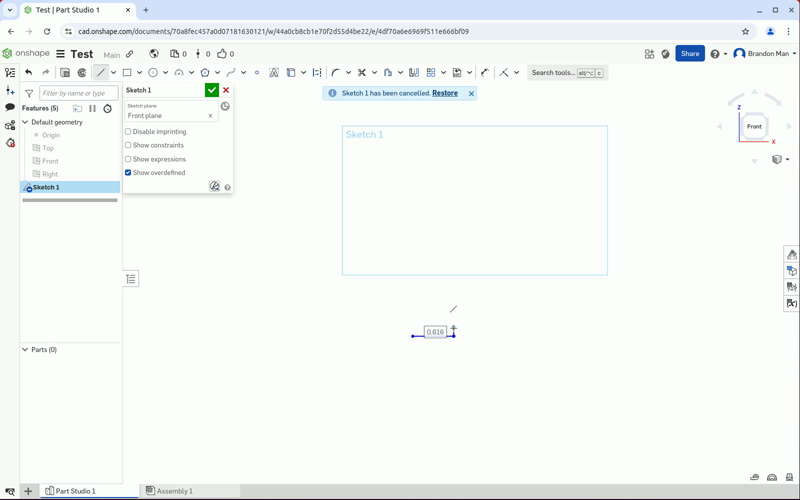
scroll(-6)
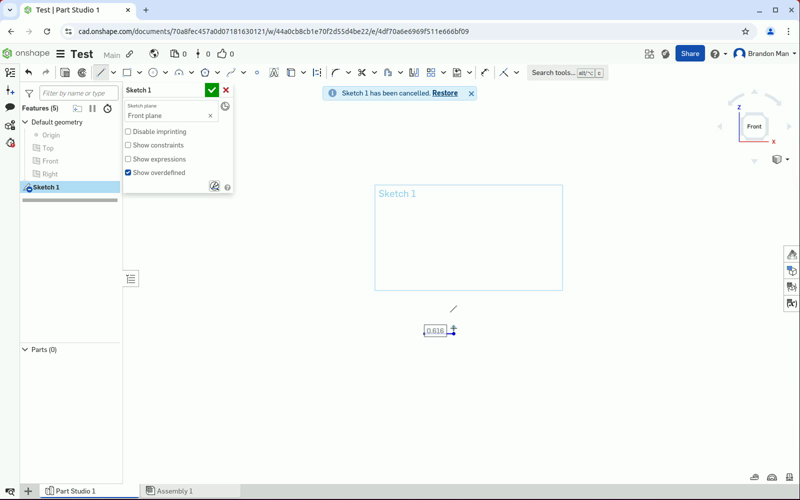
scroll(-6)
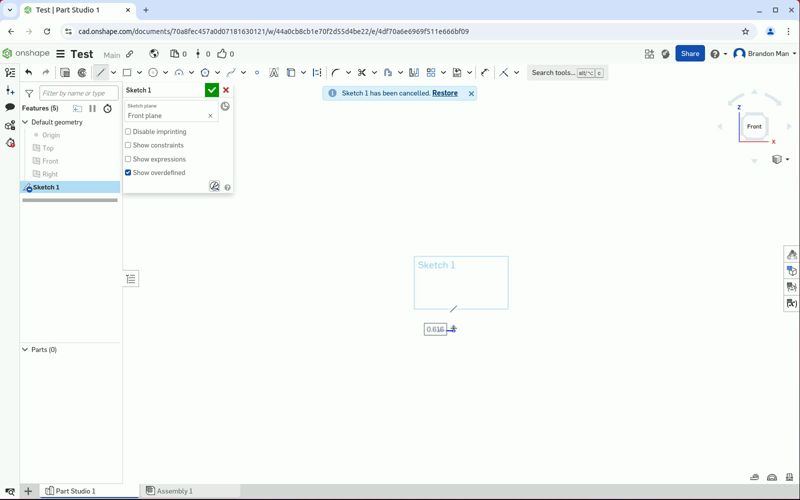
key_up(shift)
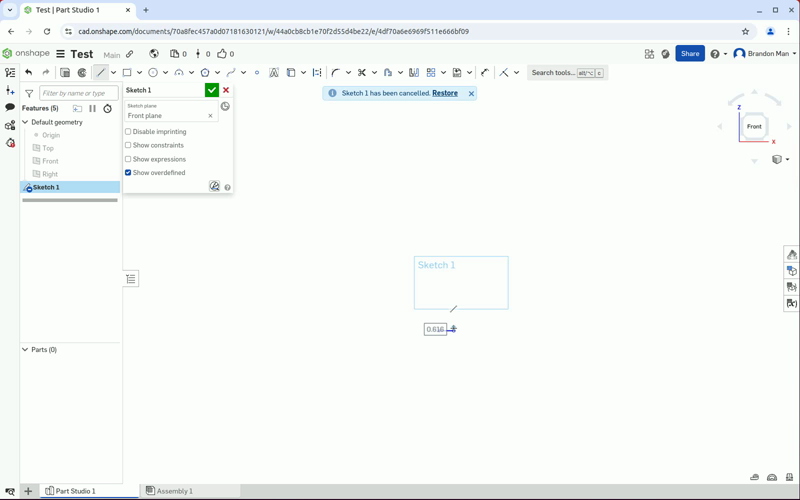
key_down(shift)
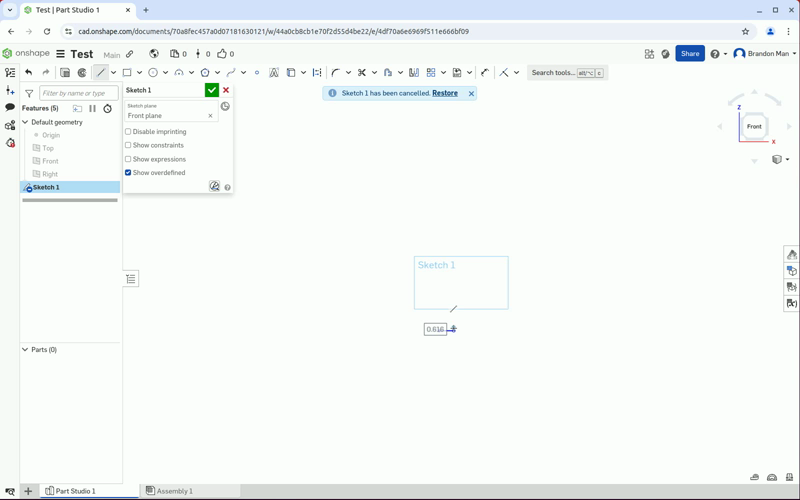
mouse_move(483, 327)
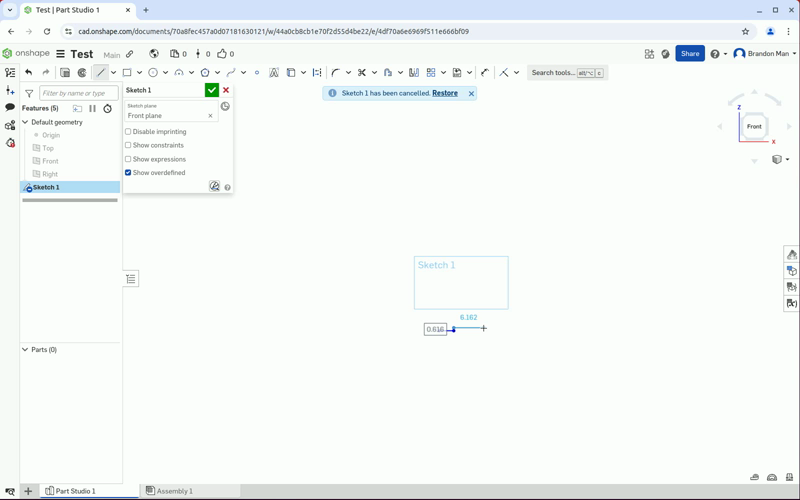
mouse_move(450, 327)
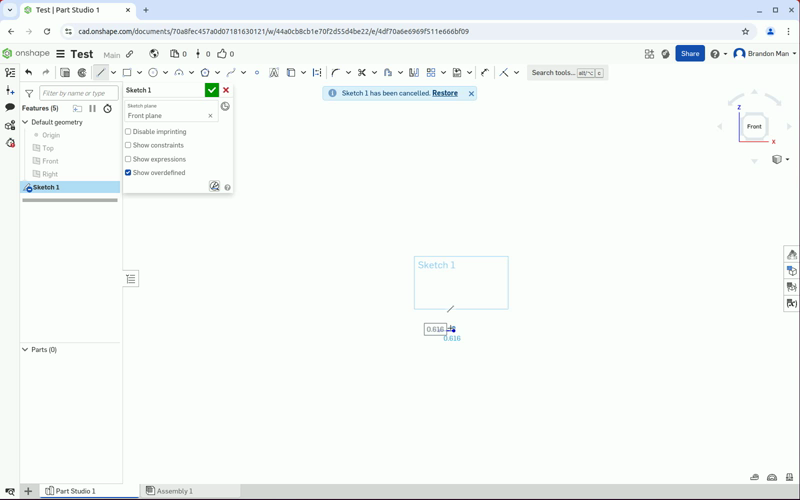
scroll(6)
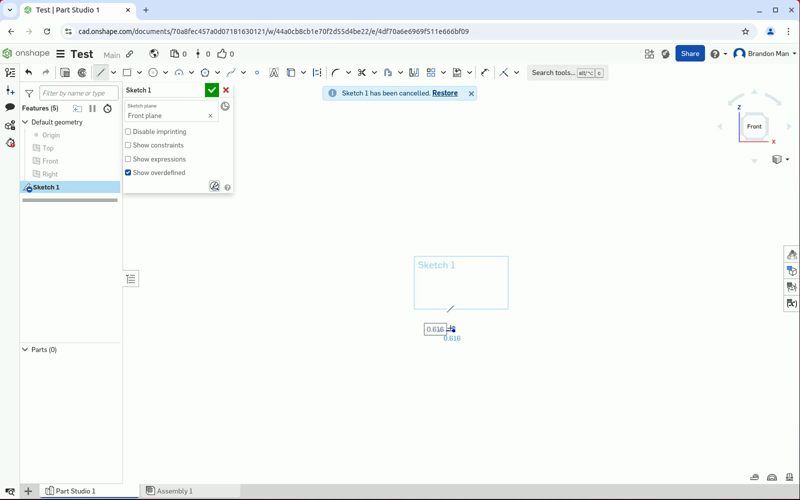
scroll(6)
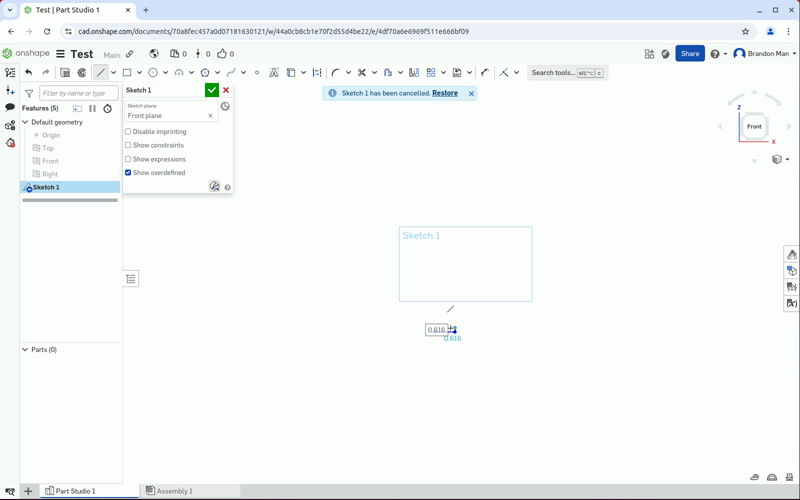
scroll(6)
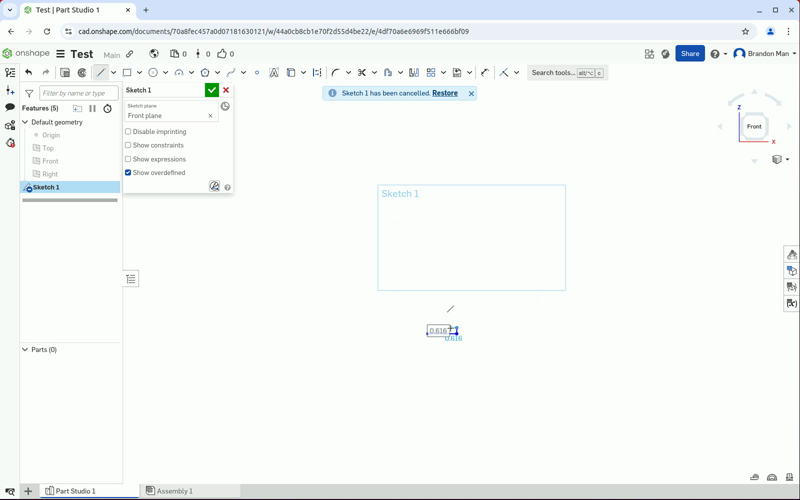
scroll(6)
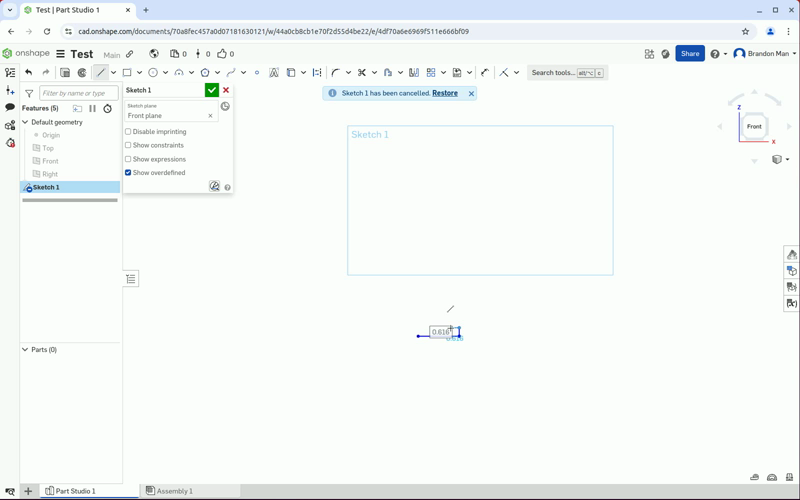
scroll(6)
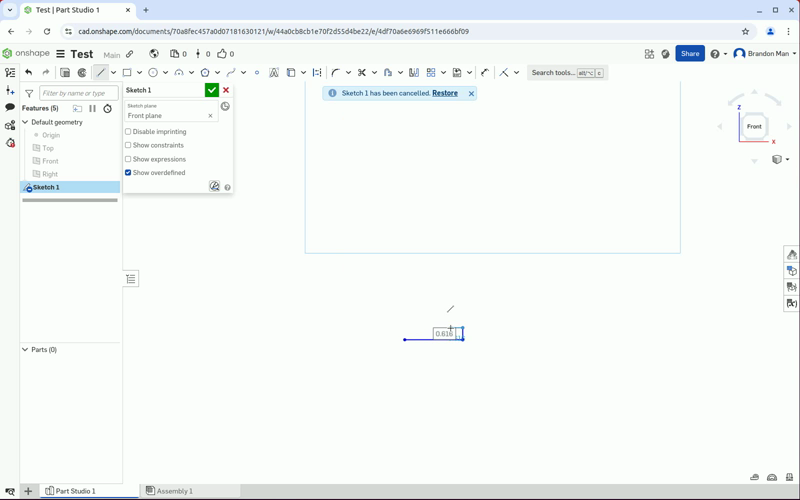
scroll(6)
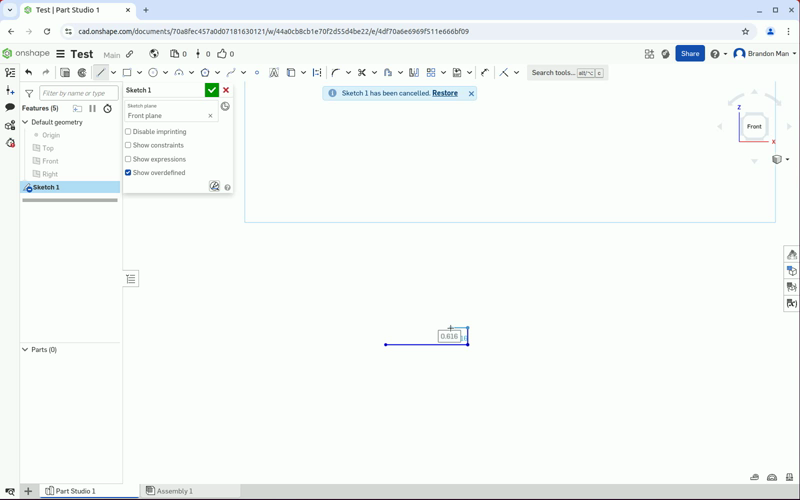
scroll(6)
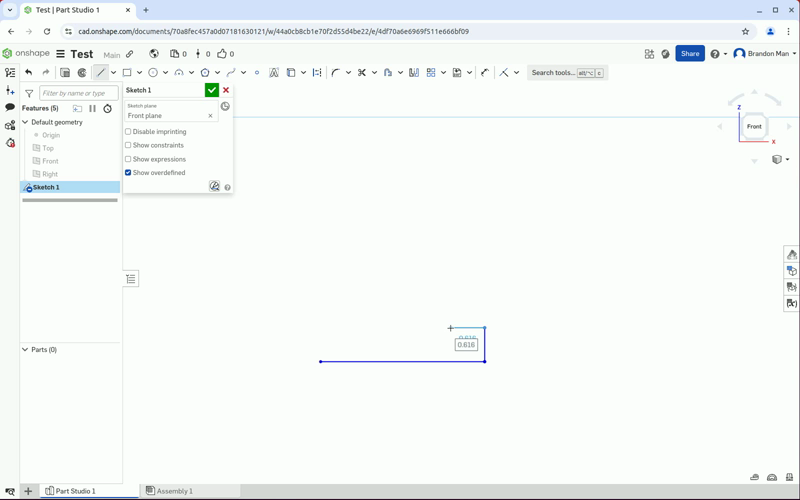
click(450, 327)
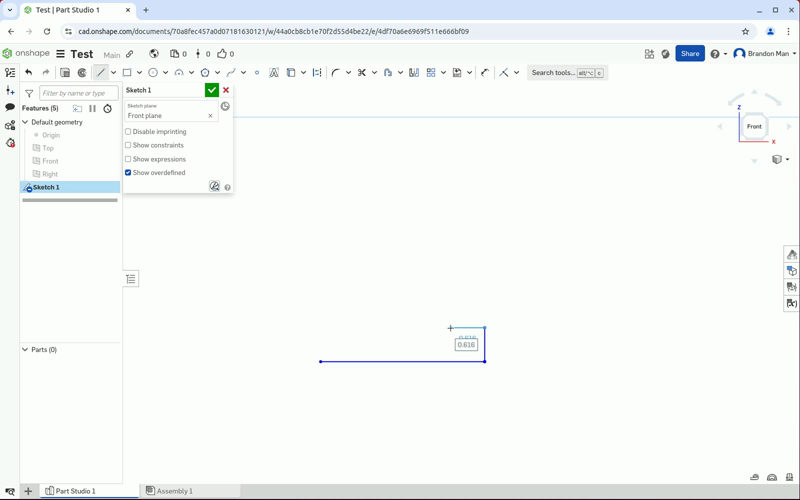
scroll(-6)
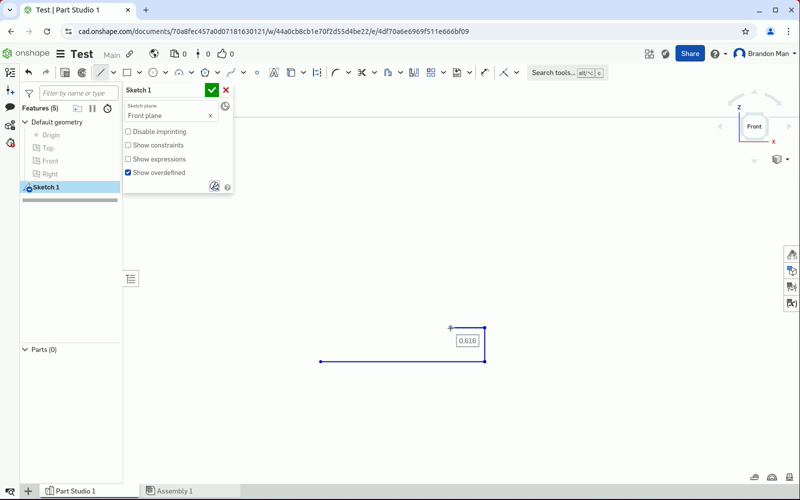
scroll(-6)
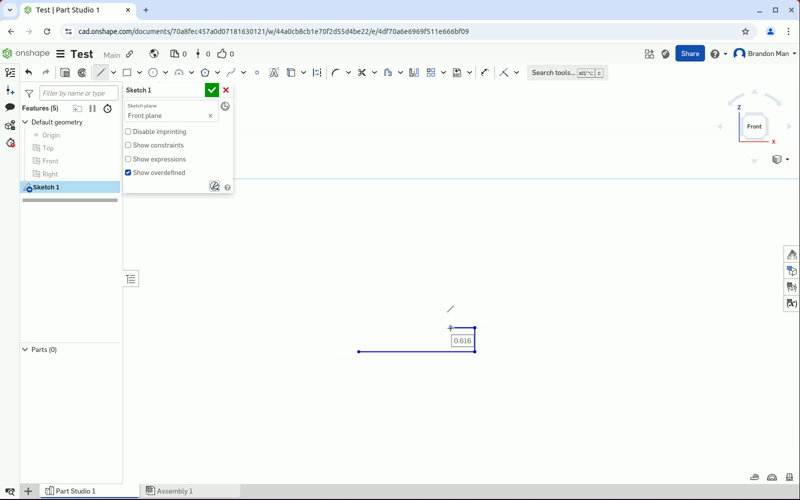
scroll(-6)
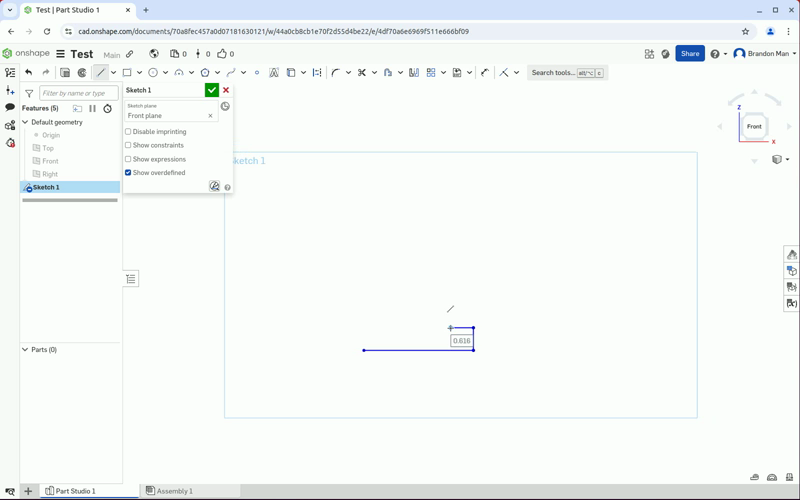
scroll(-6)
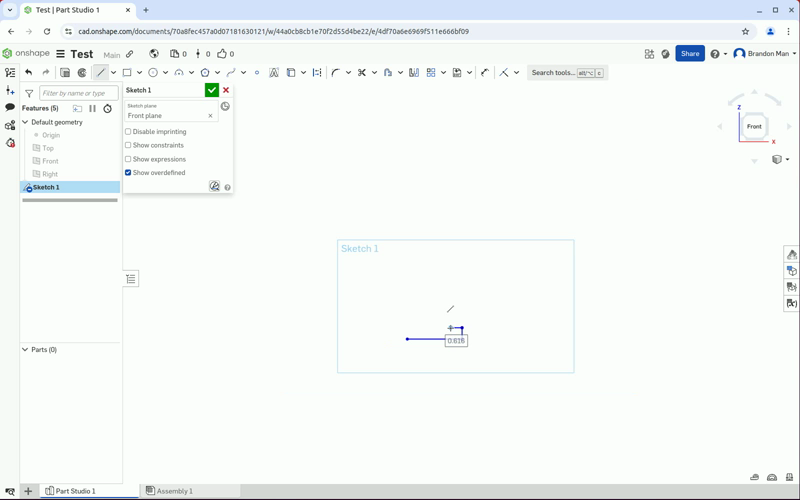
scroll(-6)
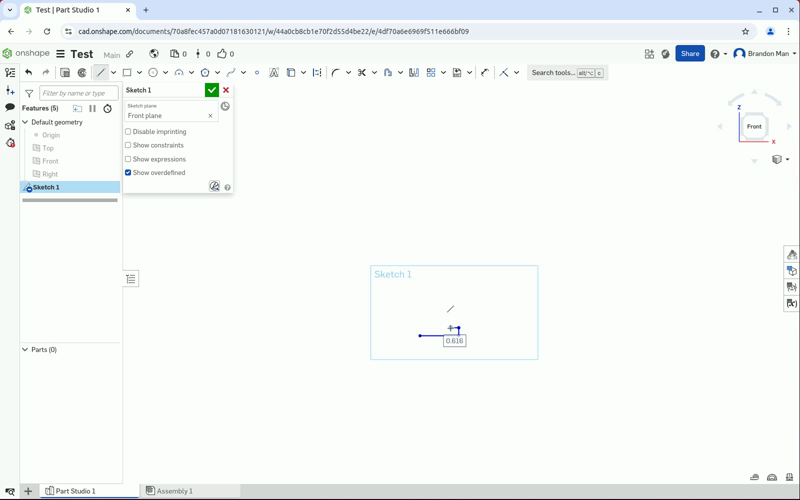
scroll(-6)
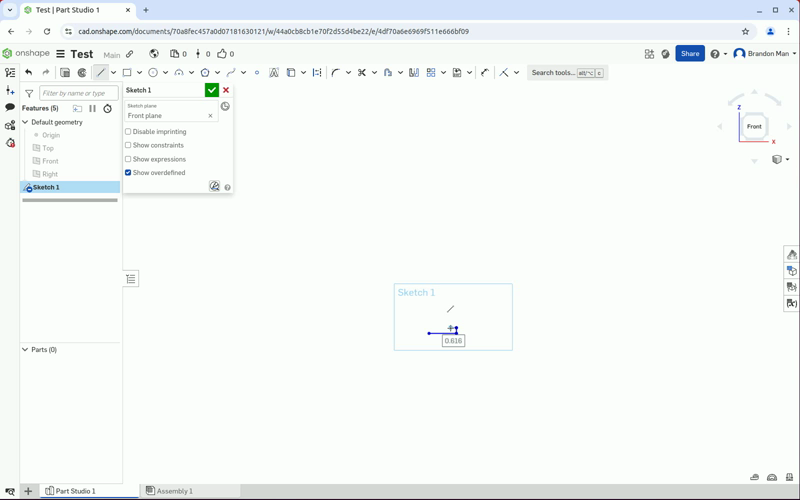
scroll(-6)
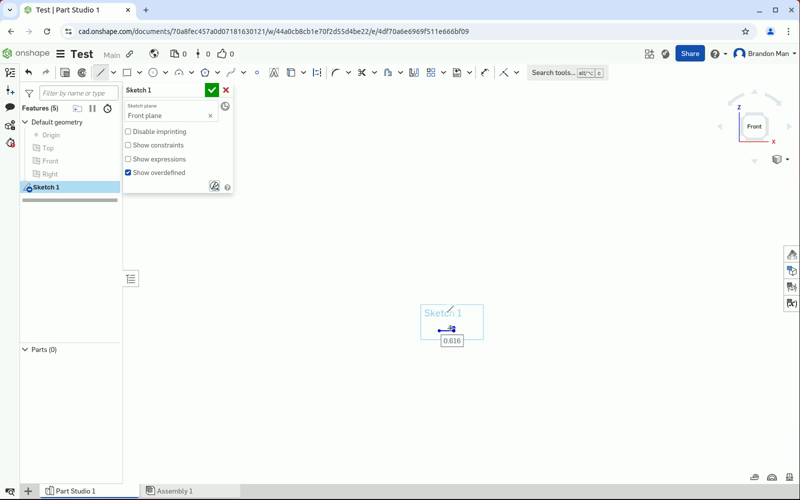
key_up(shift)
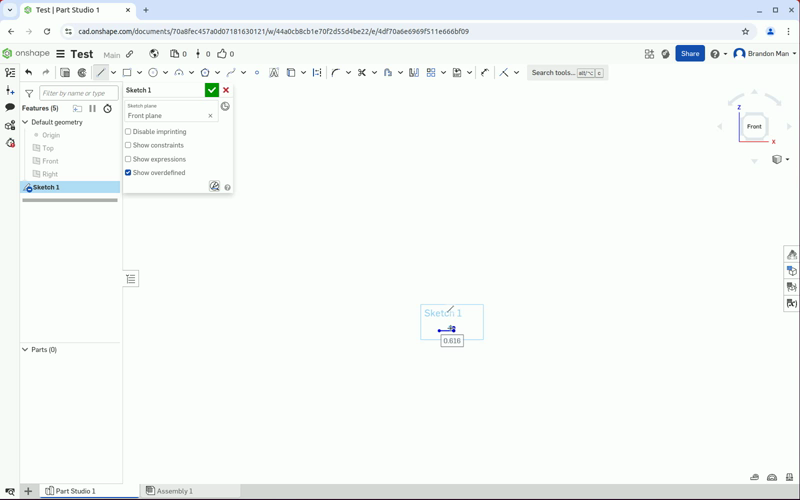
key_down(shift)
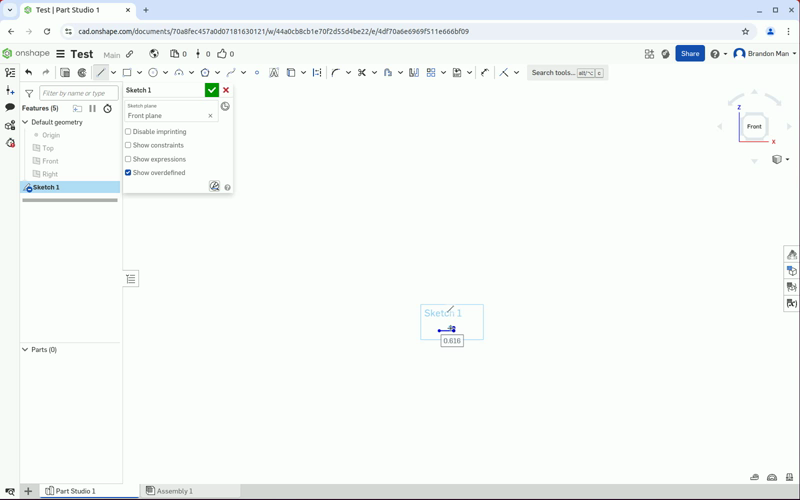
mouse_move(480, 327)
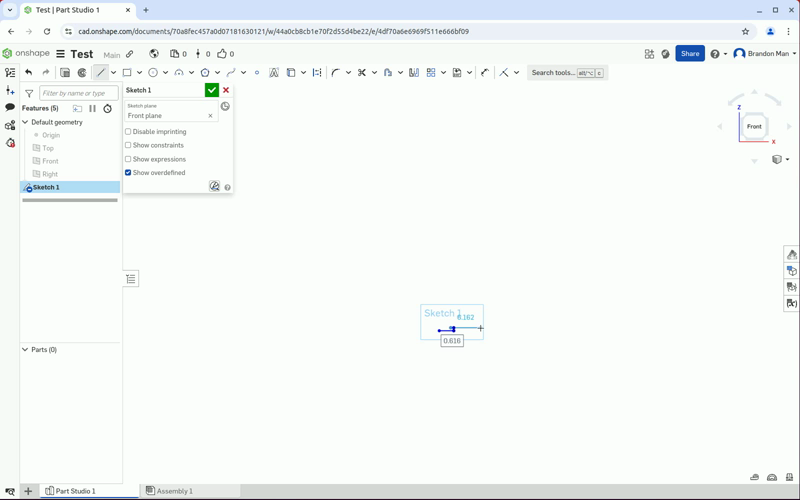
mouse_move(450, 305)
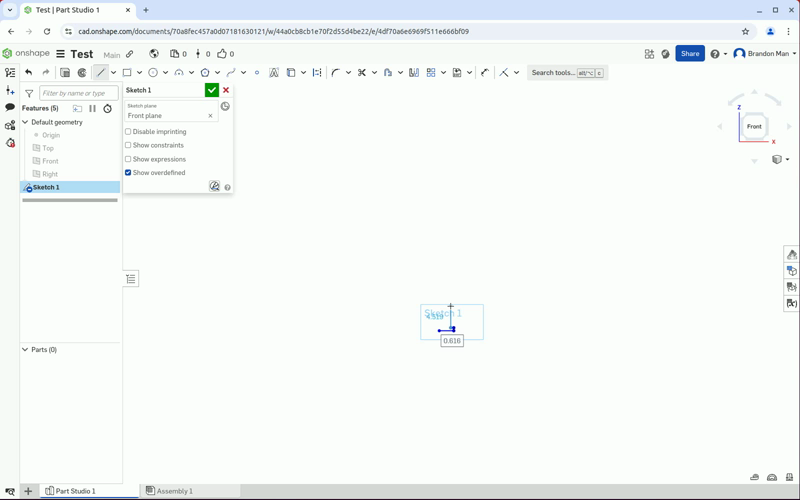
click(450, 305)
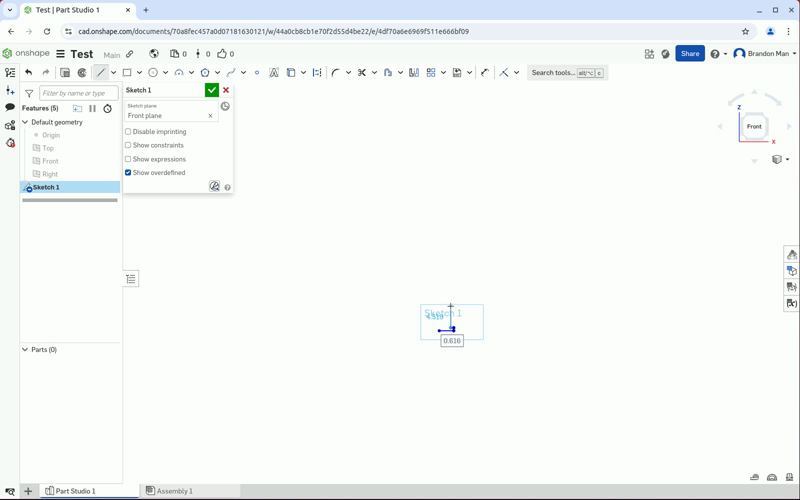
key_up(shift)
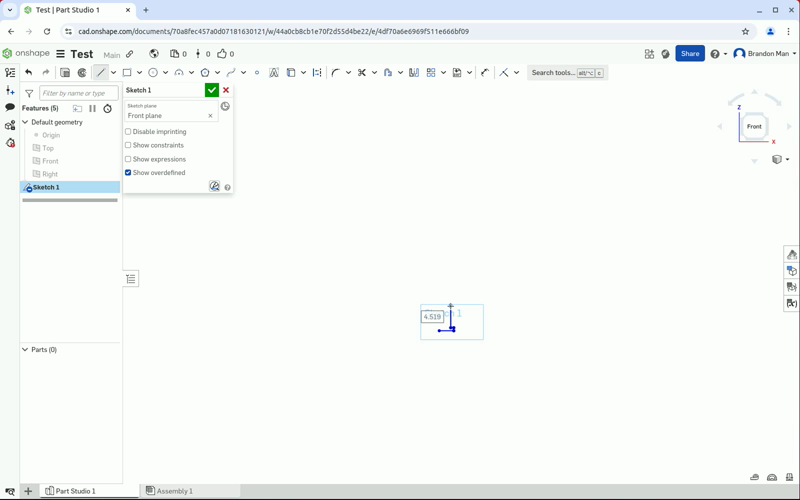
key_down(shift)
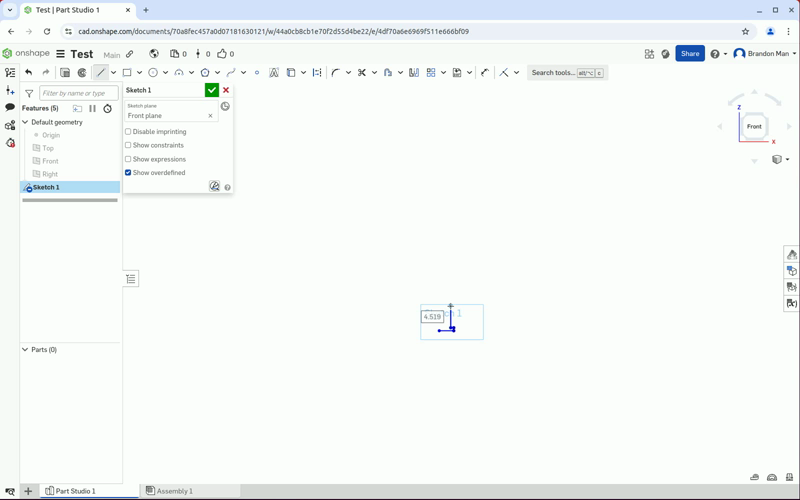
mouse_move(480, 305)
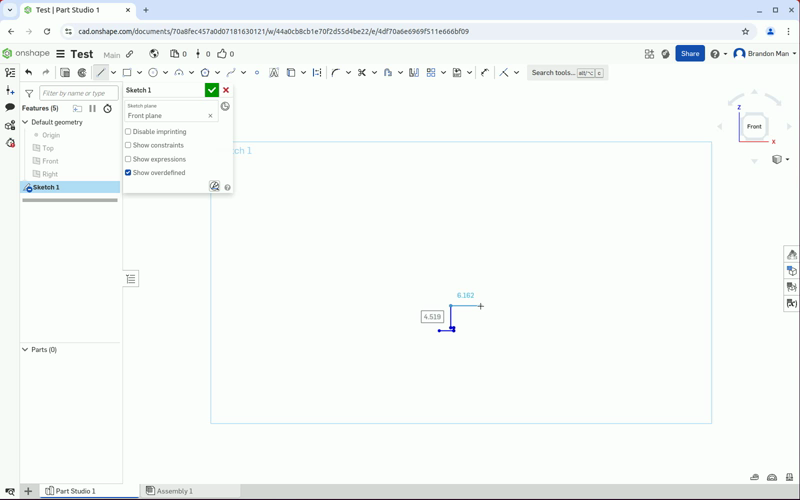
mouse_move(446, 305)
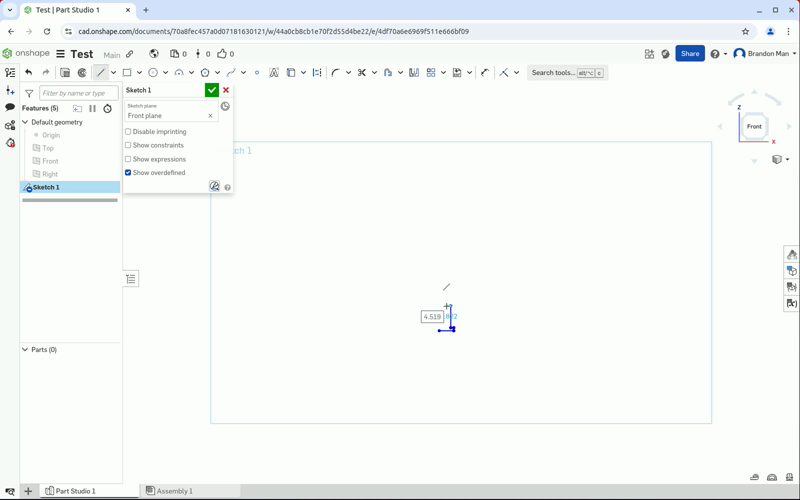
scroll(6)
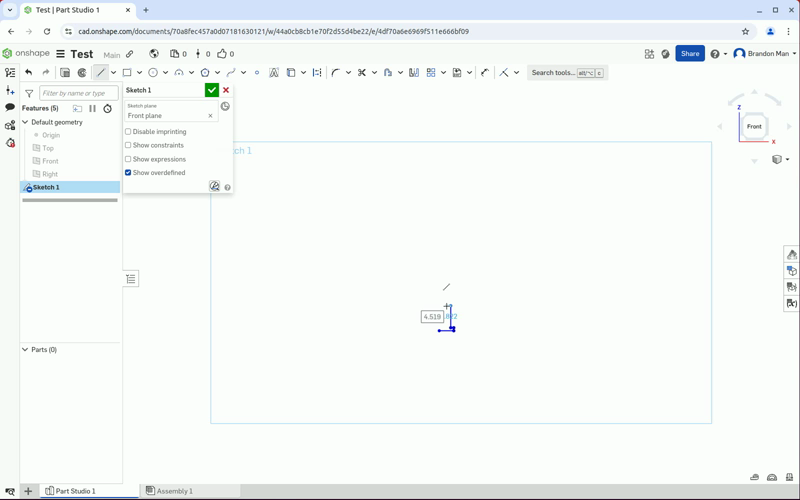
scroll(6)
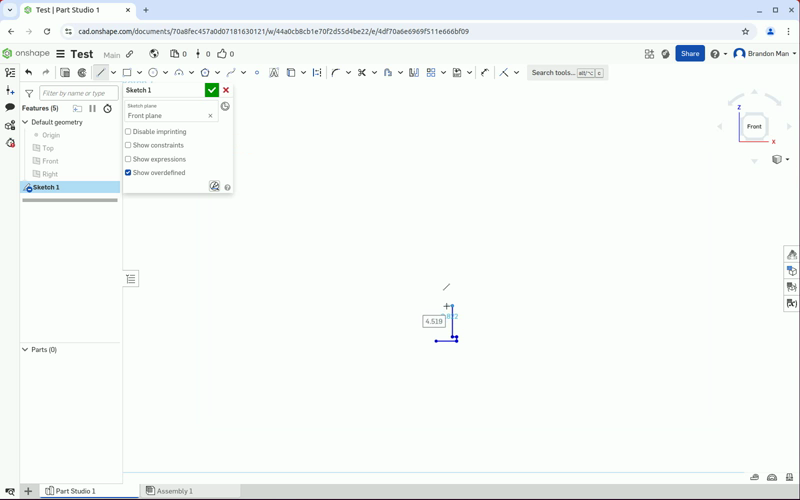
scroll(6)
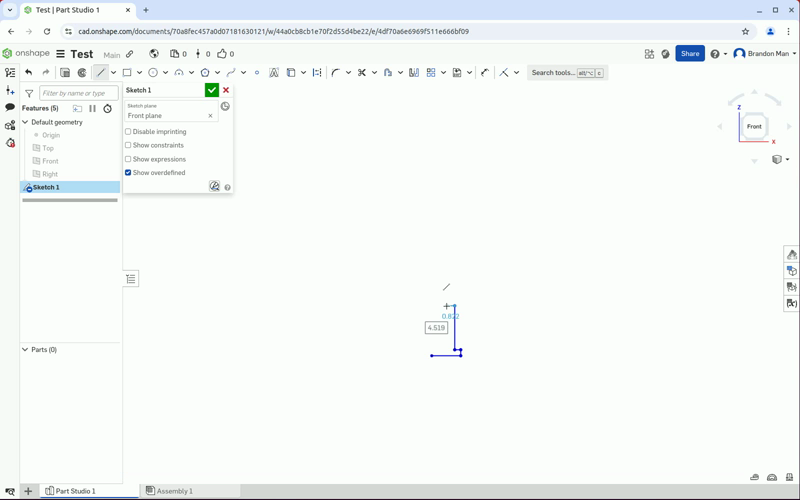
scroll(6)
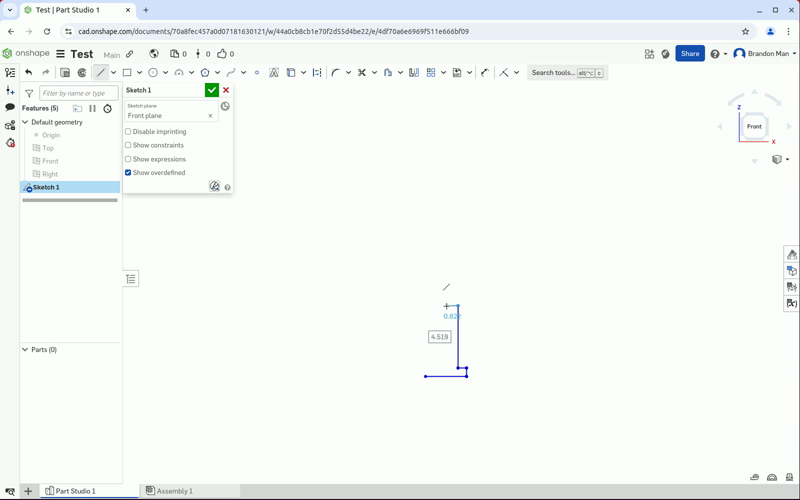
scroll(6)
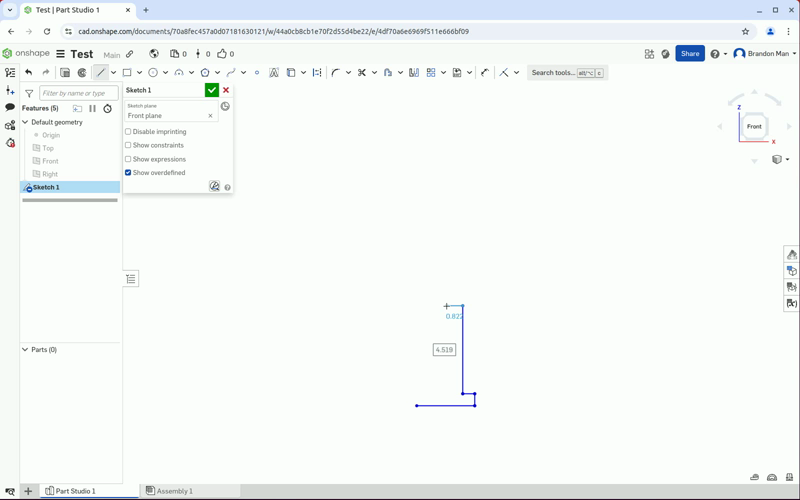
scroll(6)
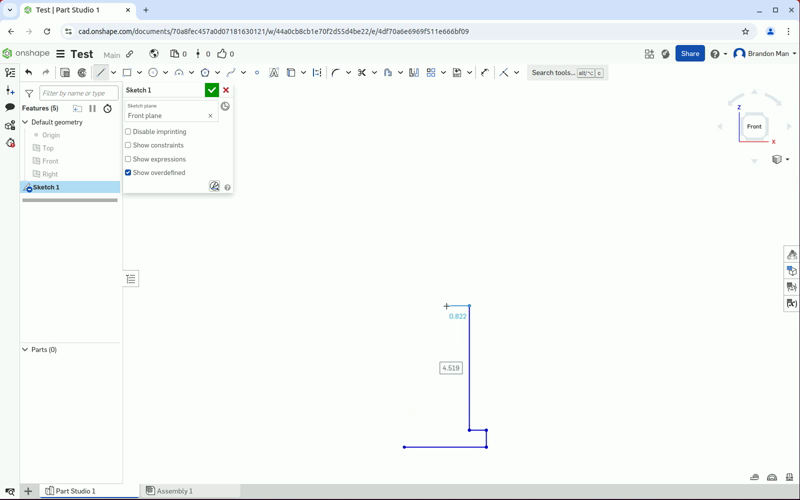
scroll(6)
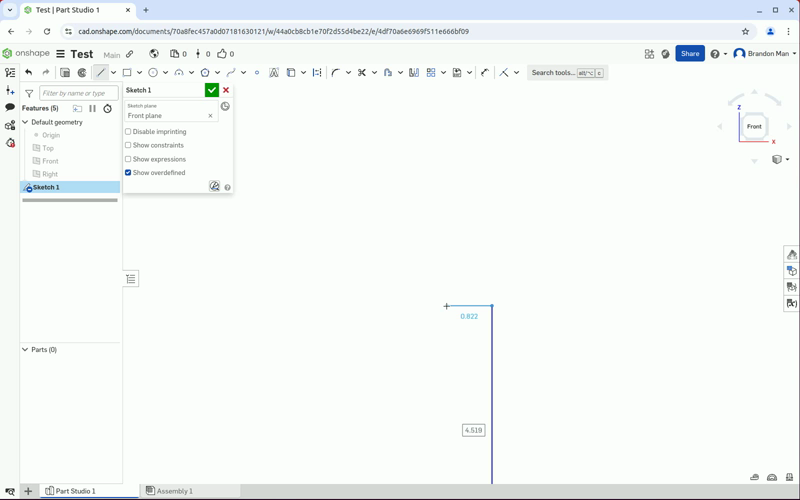
click(446, 305)
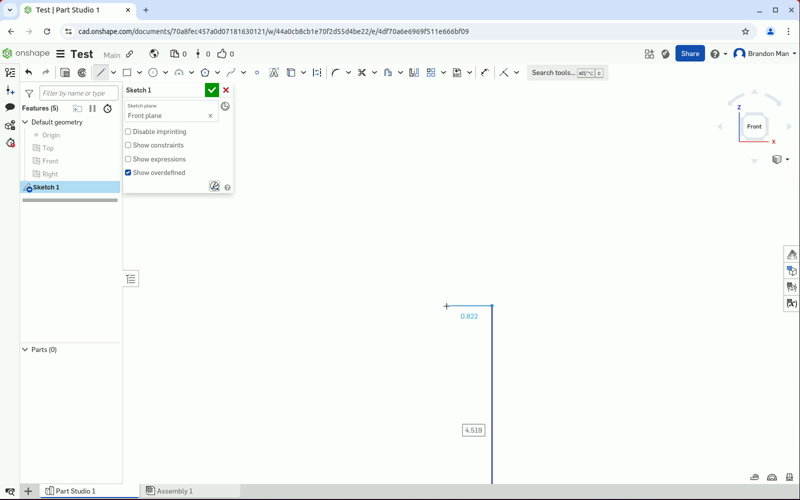
scroll(-6)
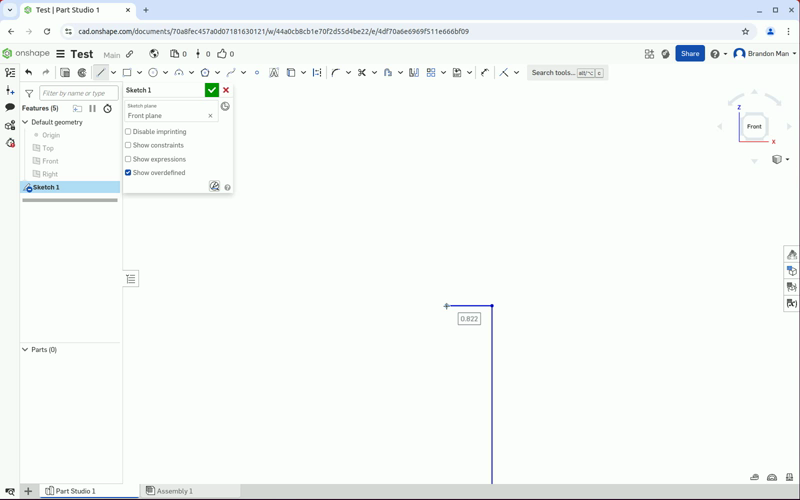
scroll(-6)
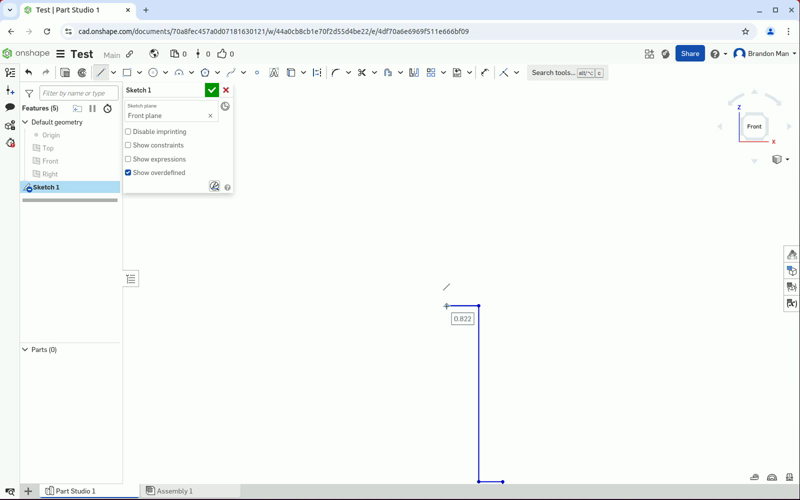
scroll(-6)
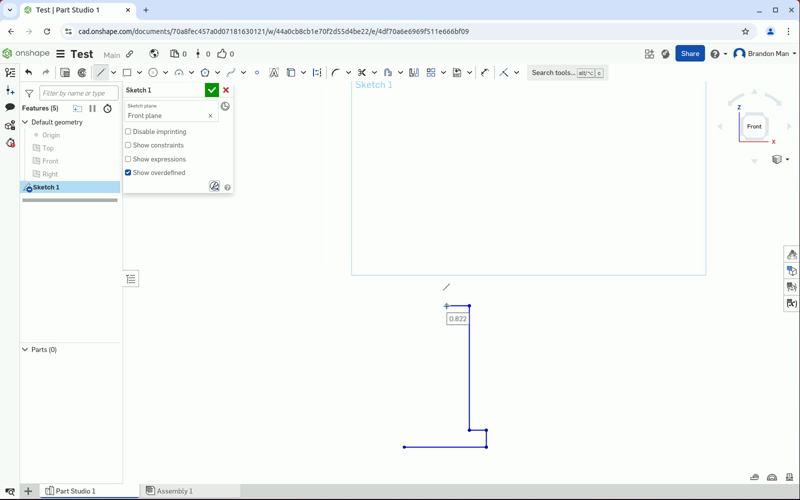
scroll(-6)
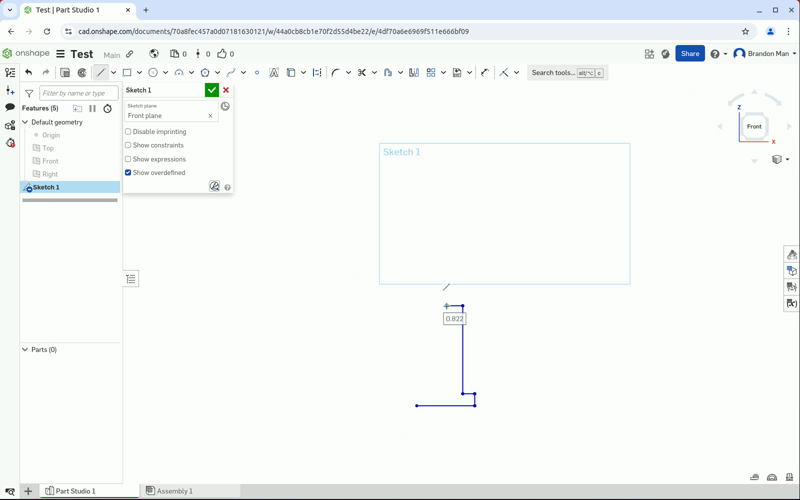
scroll(-6)
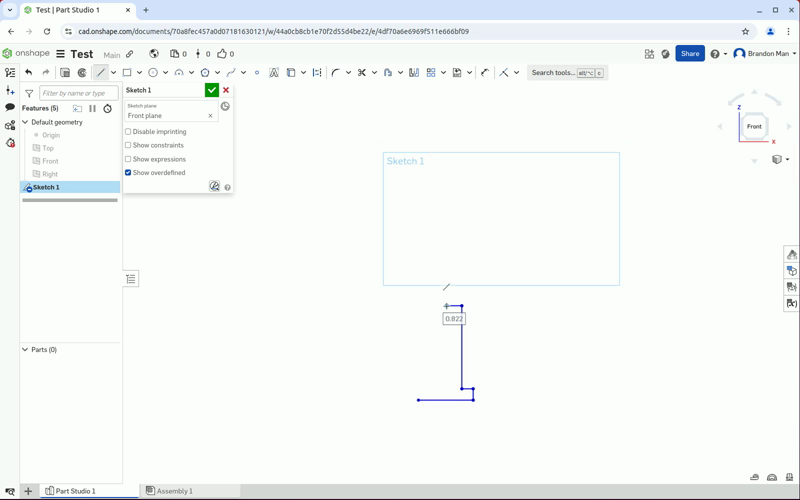
scroll(-6)
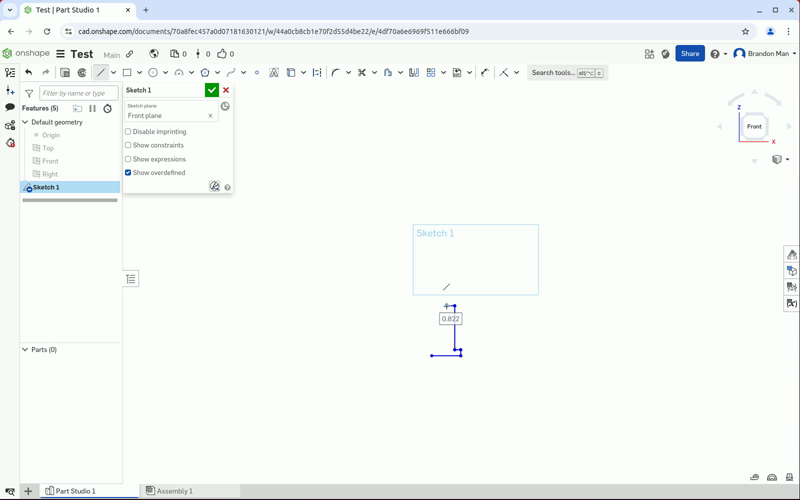
scroll(-6)
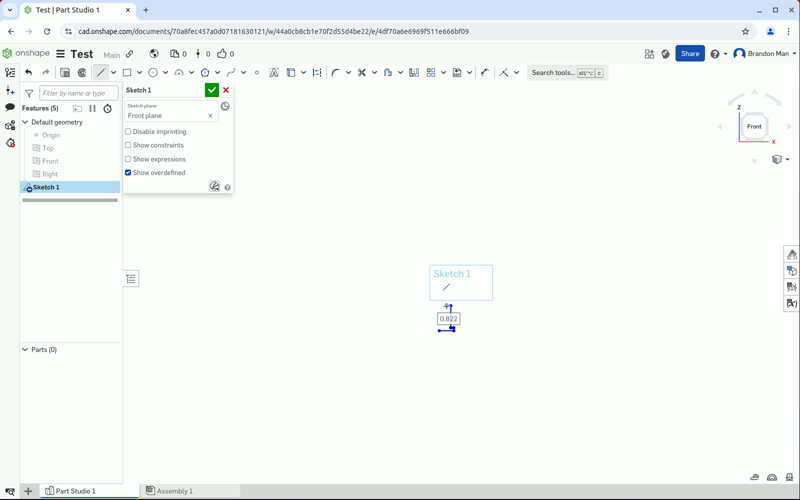
key_up(shift)
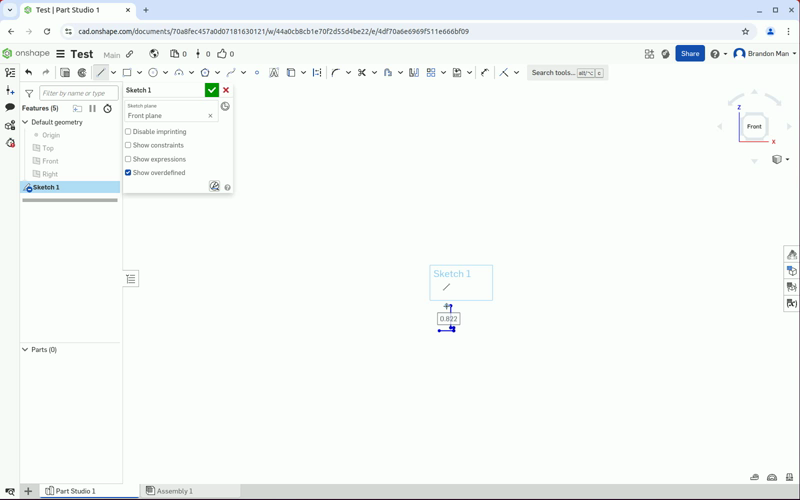
key_down(shift)
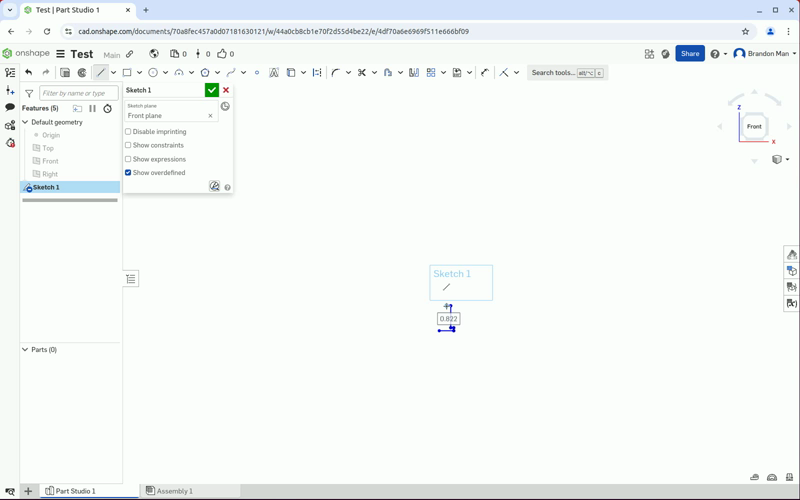
mouse_move(476, 305)
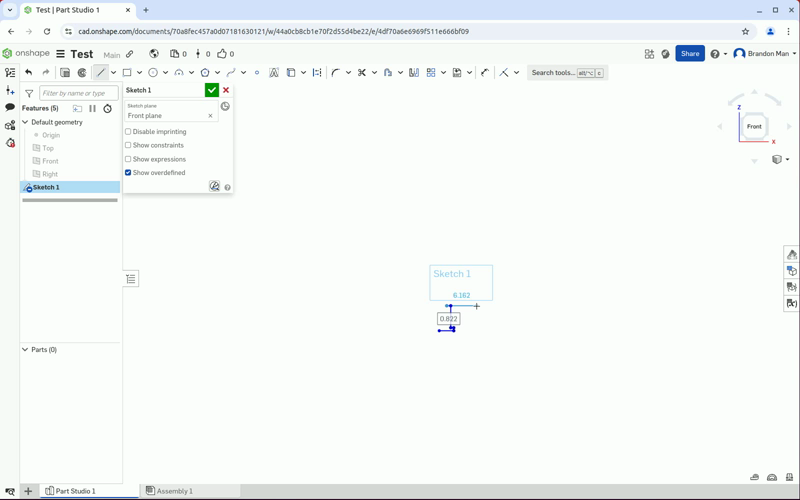
mouse_move(446, 282)
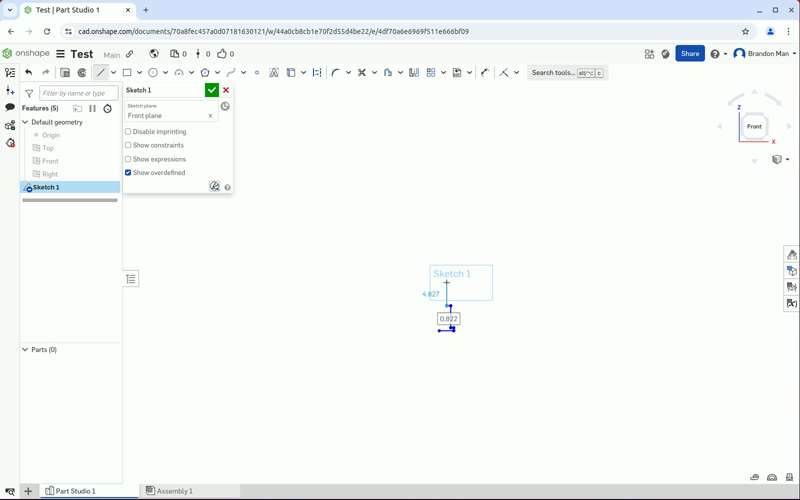
click(446, 282)
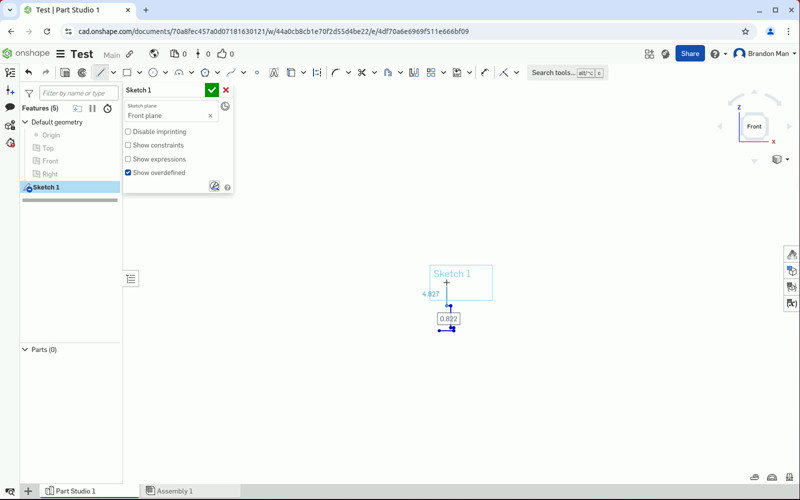
key_up(shift)
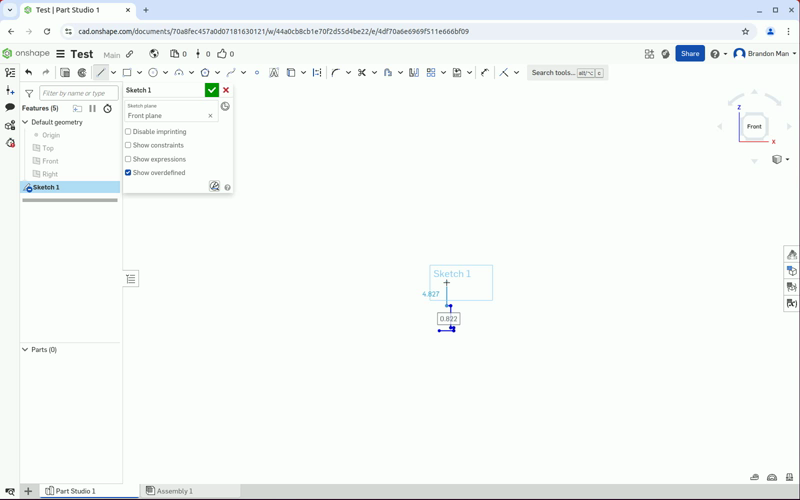
key_down(shift)
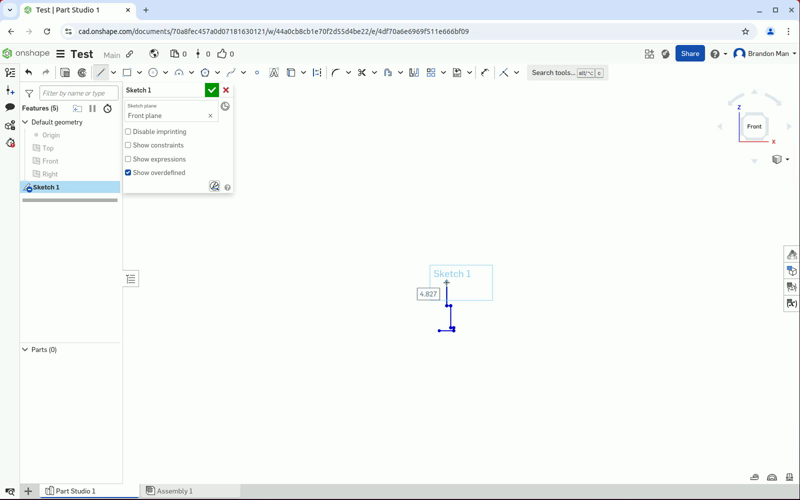
mouse_move(476, 282)
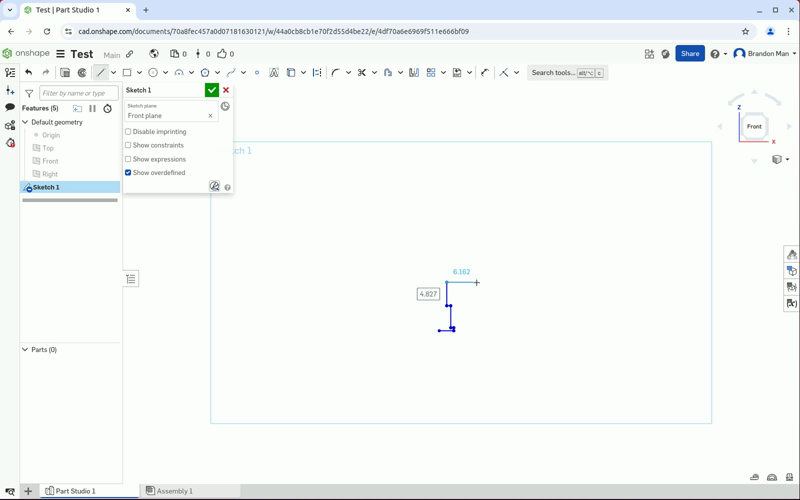
mouse_move(446, 260)
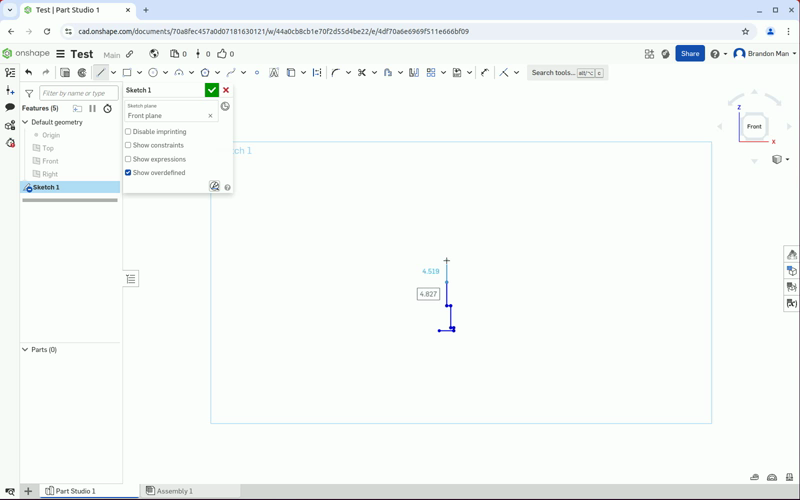
click(446, 260)
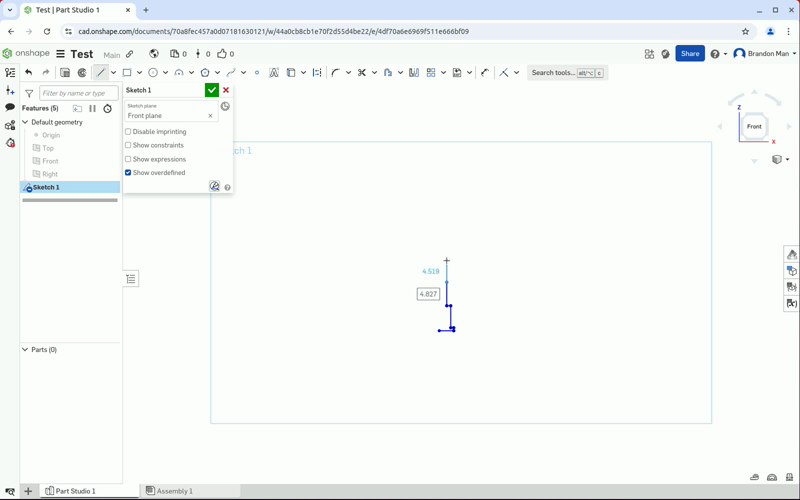
key_up(shift)
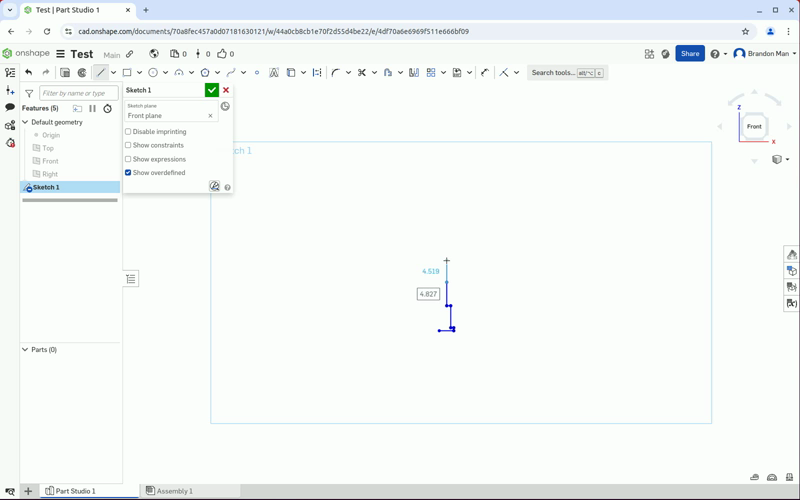
key_down(shift)
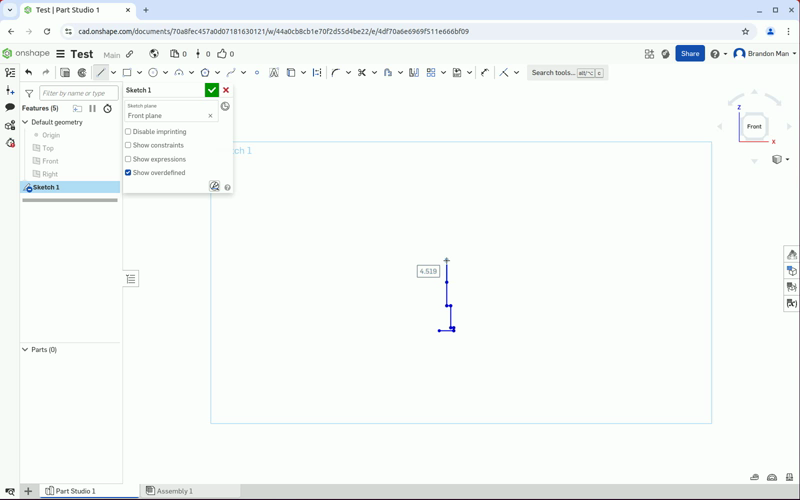
mouse_move(476, 260)
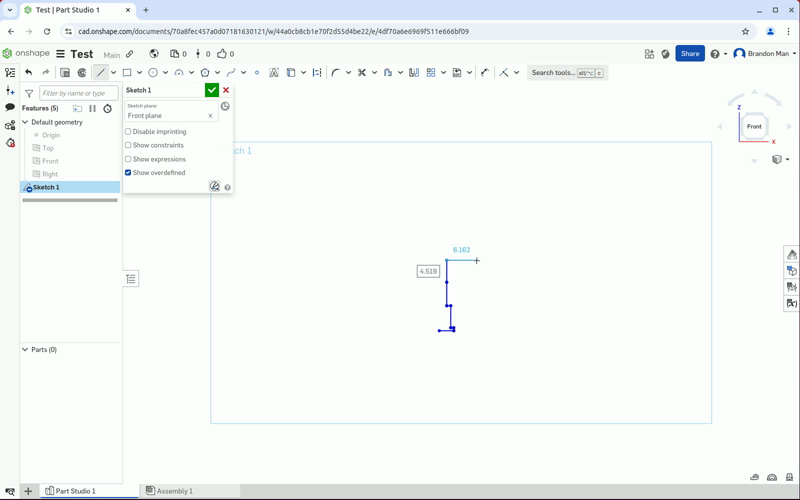
mouse_move(450, 260)
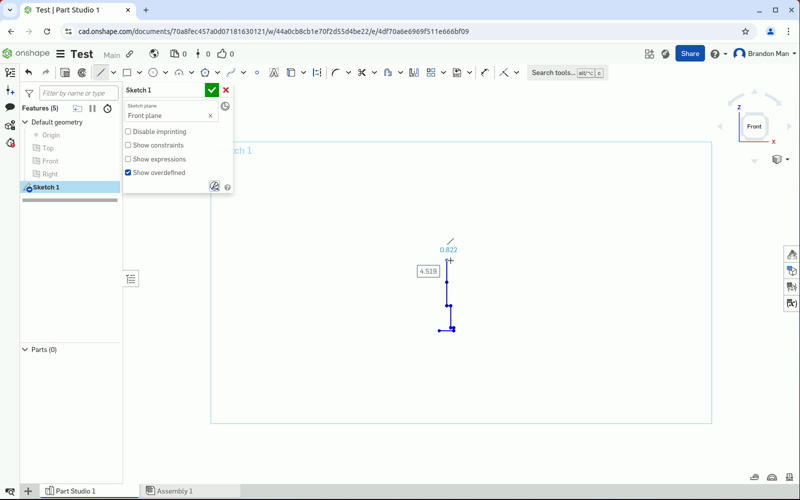
scroll(6)
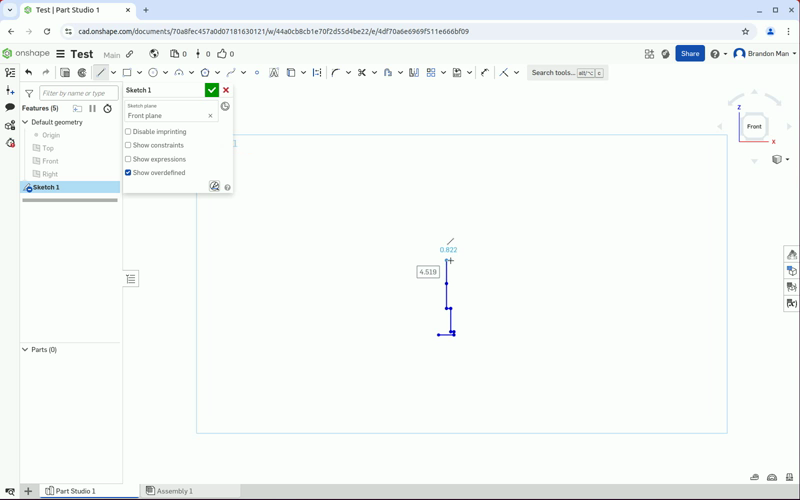
scroll(6)
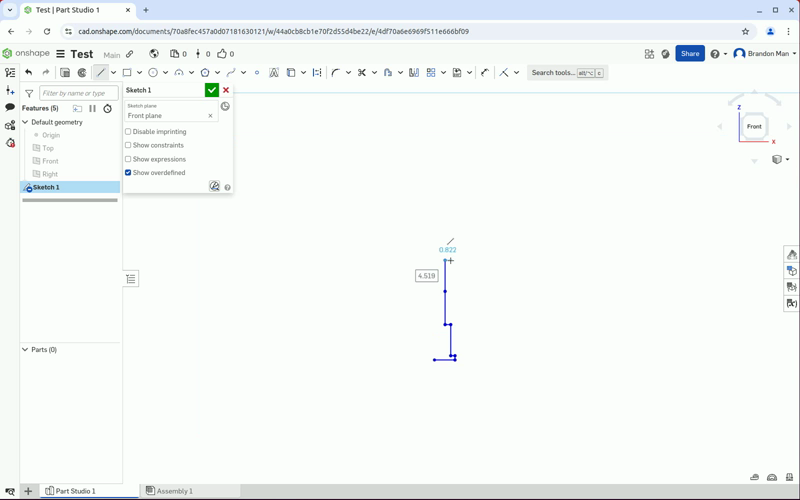
scroll(6)
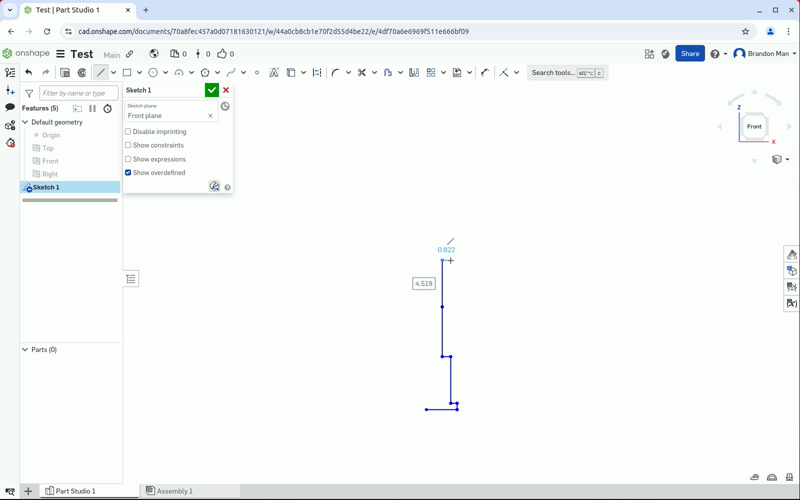
scroll(6)
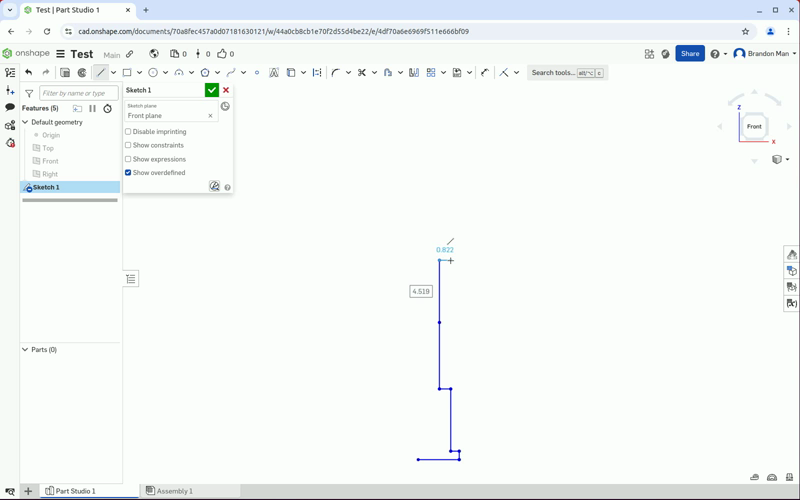
scroll(6)
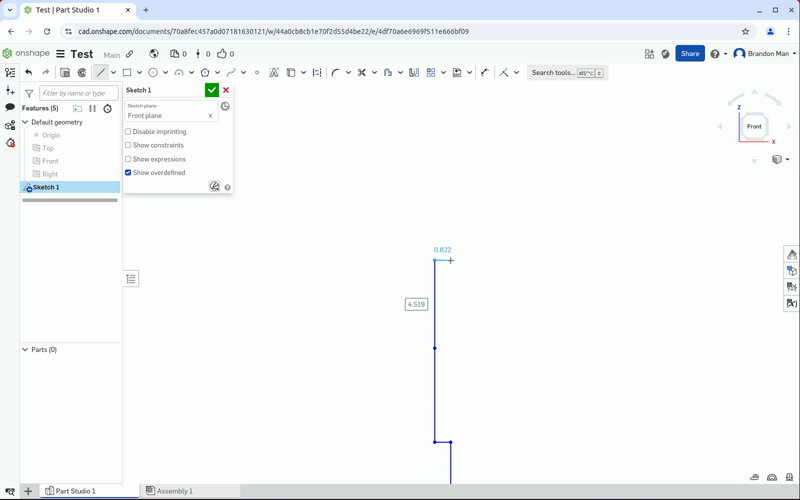
scroll(6)
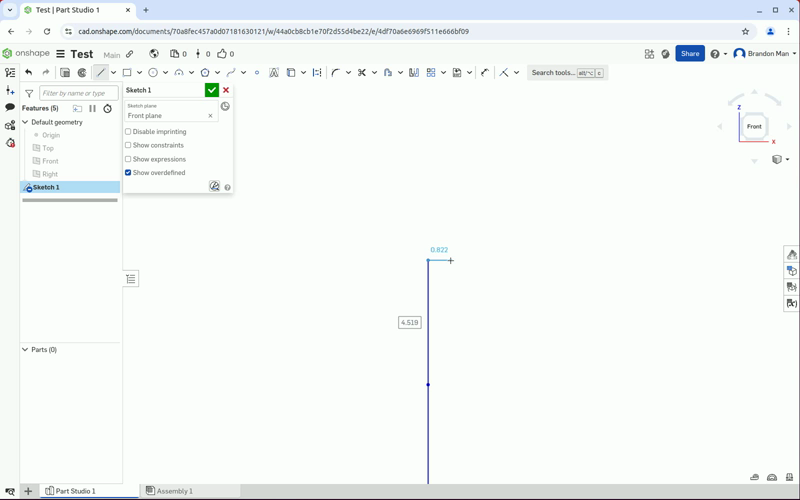
scroll(6)
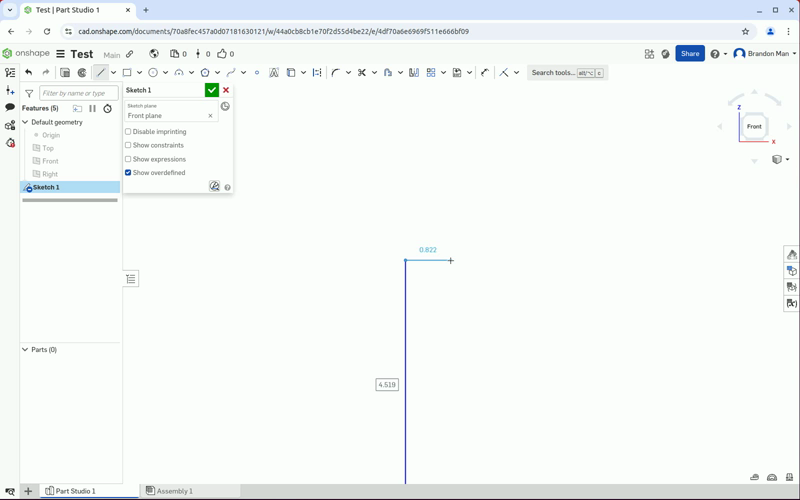
click(450, 260)
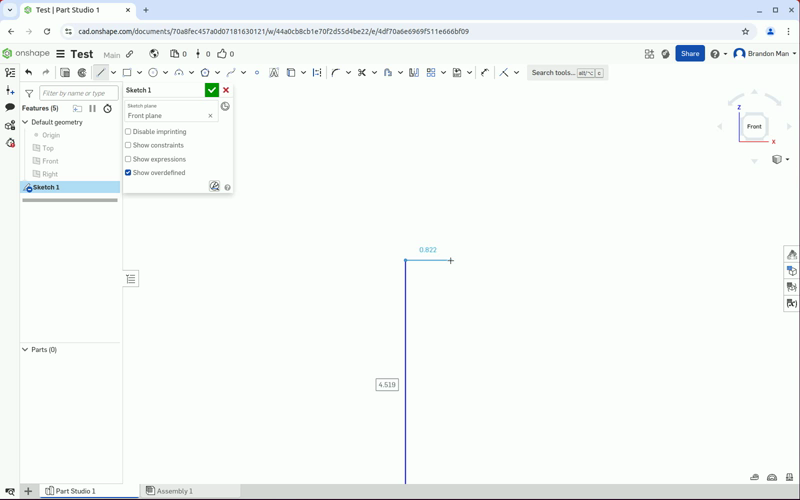
scroll(-6)
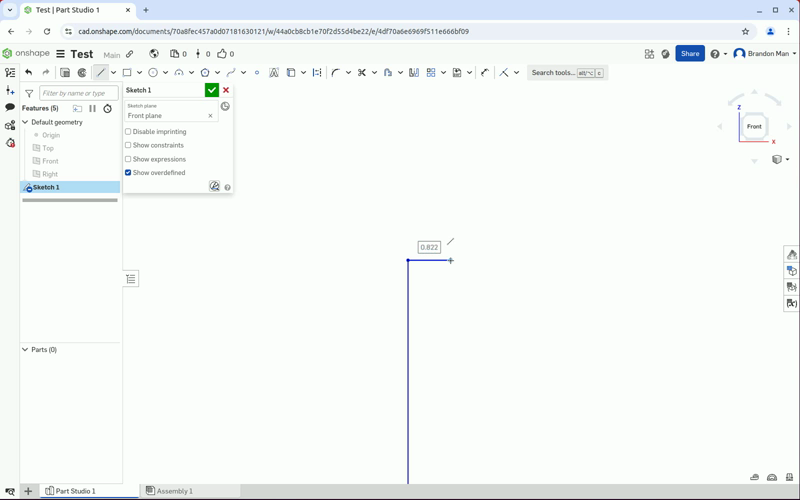
scroll(-6)
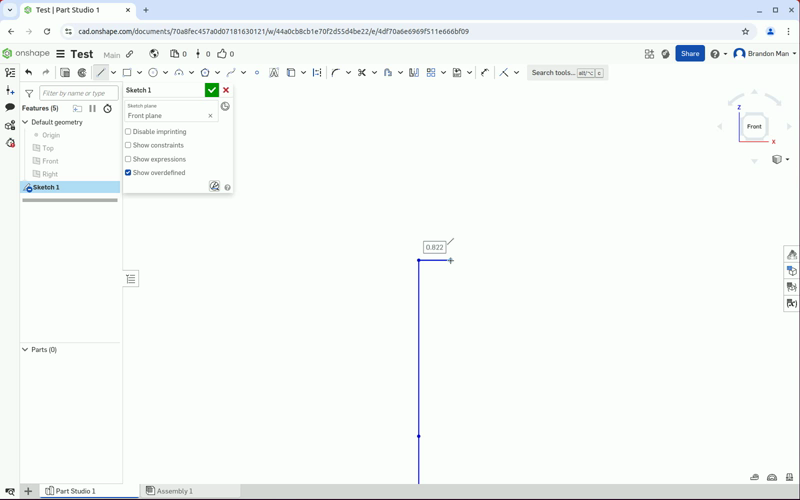
scroll(-6)
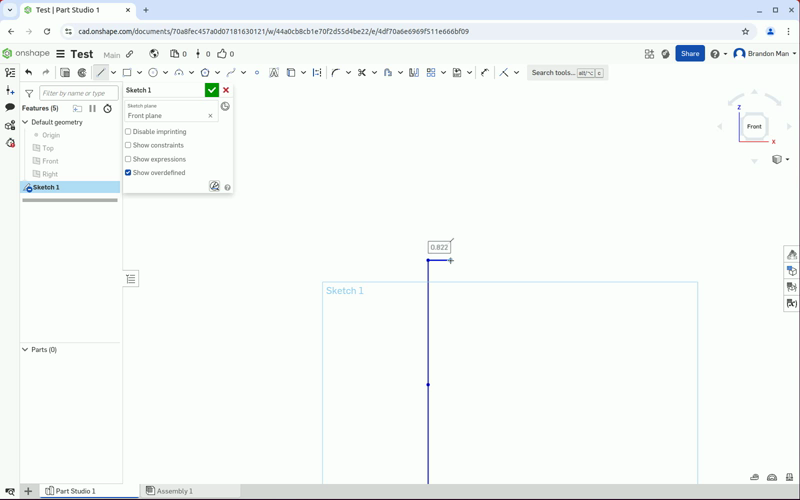
scroll(-6)
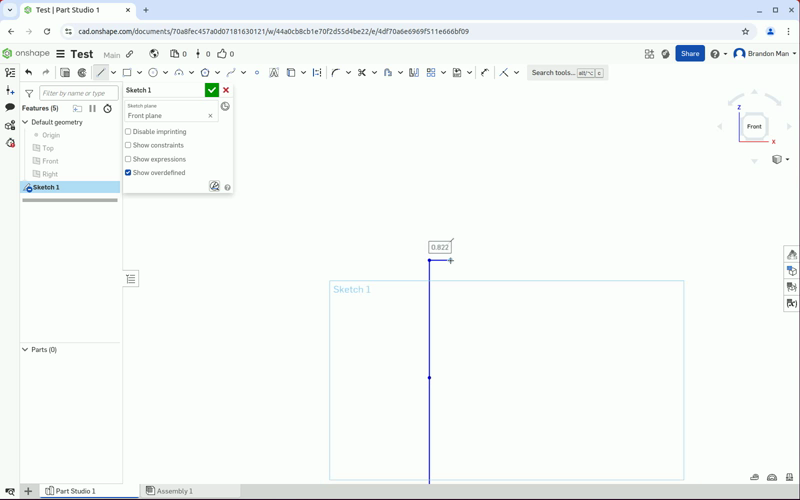
scroll(-6)
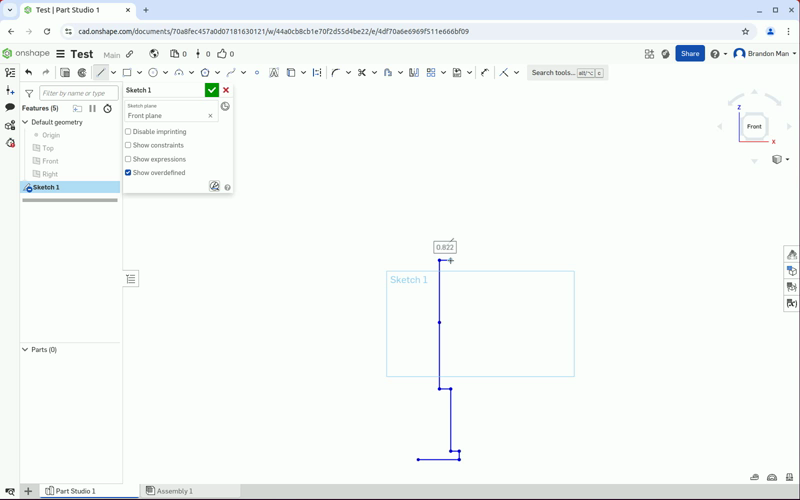
scroll(-6)
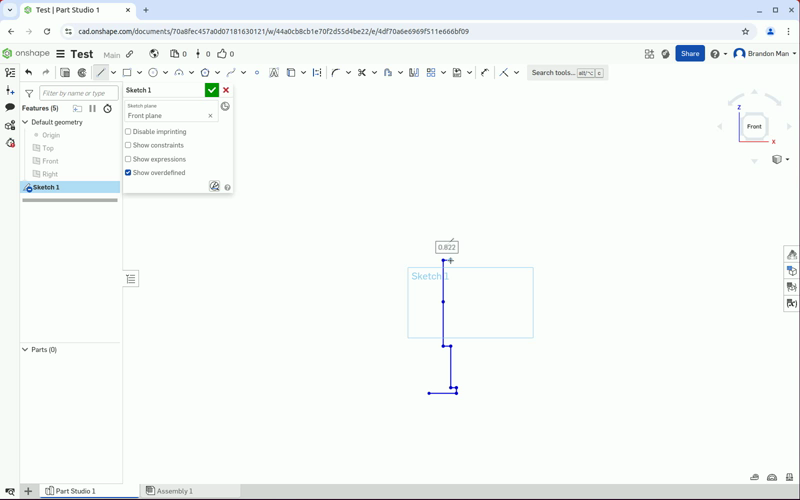
scroll(-6)
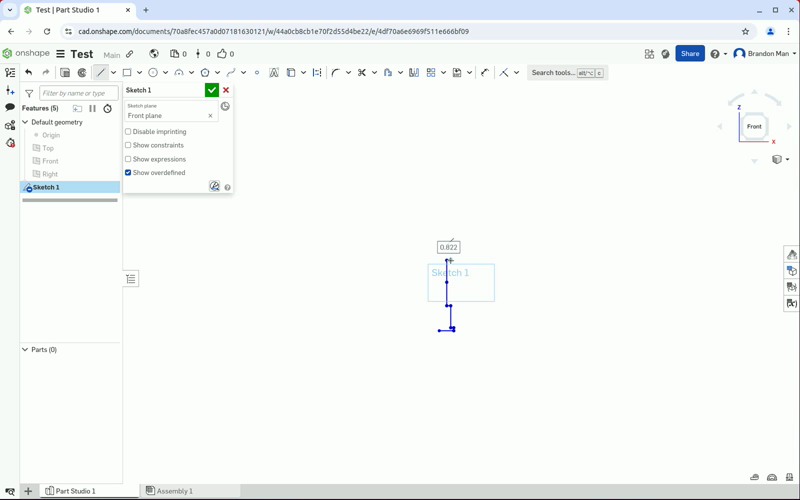
key_up(shift)
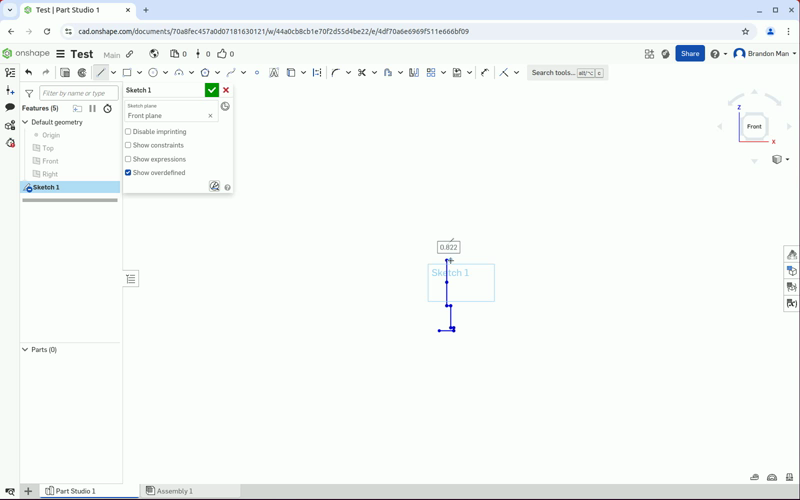
key_down(shift)
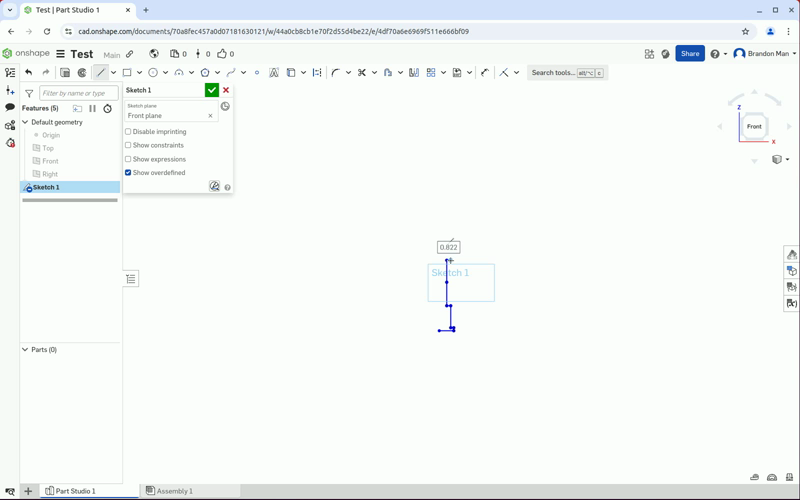
mouse_move(480, 260)
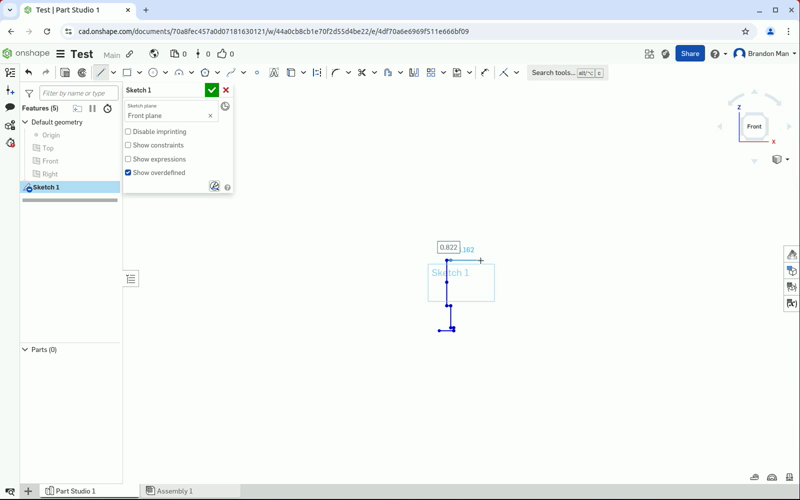
mouse_move(450, 237)
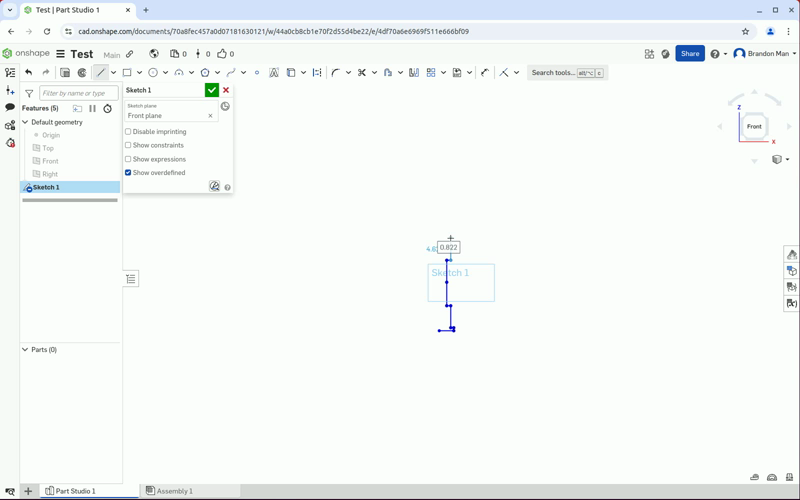
click(450, 237)
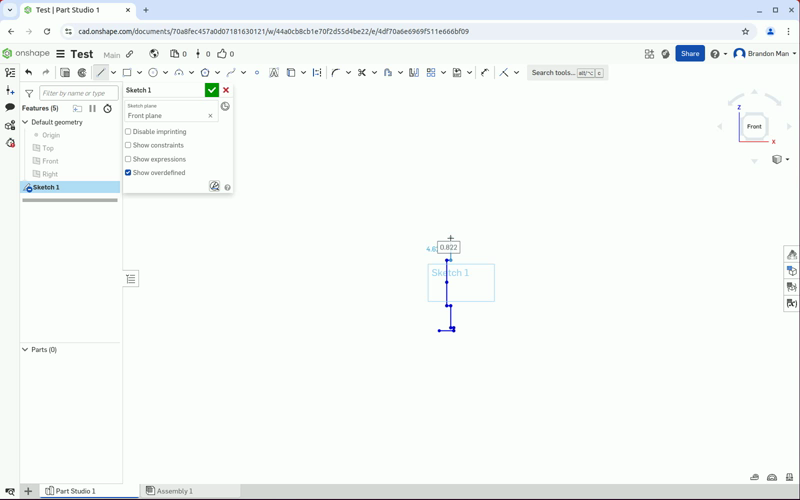
key_up(shift)
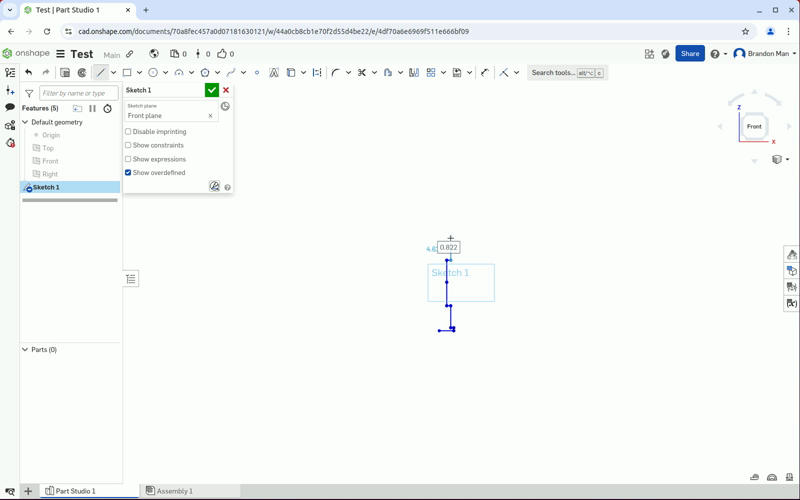
key_down(shift)
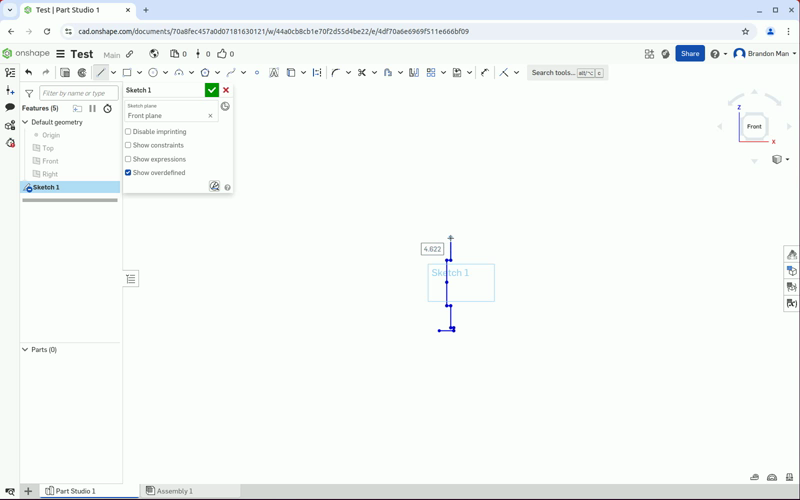
mouse_move(480, 237)
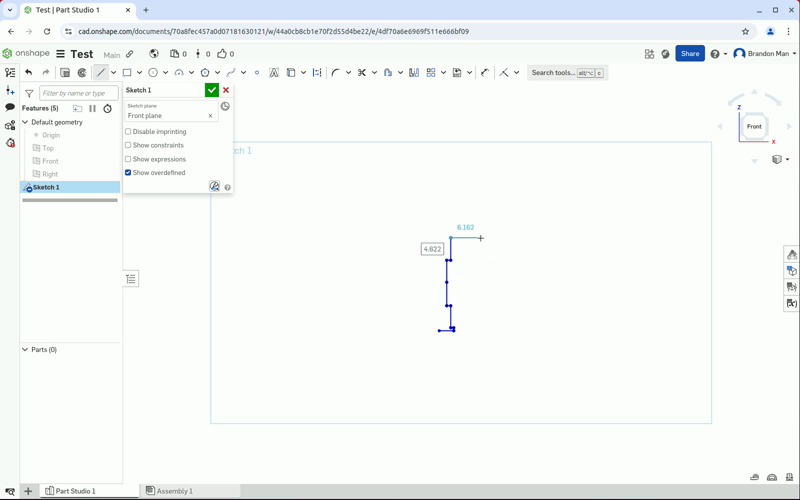
mouse_move(453, 237)
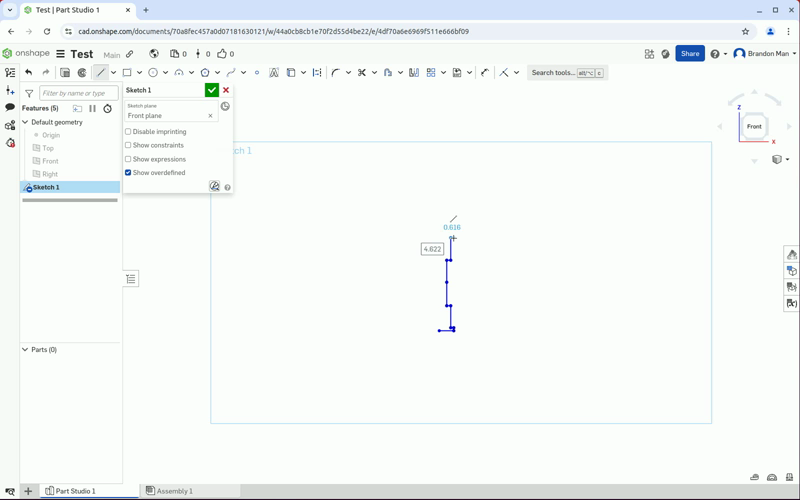
scroll(6)
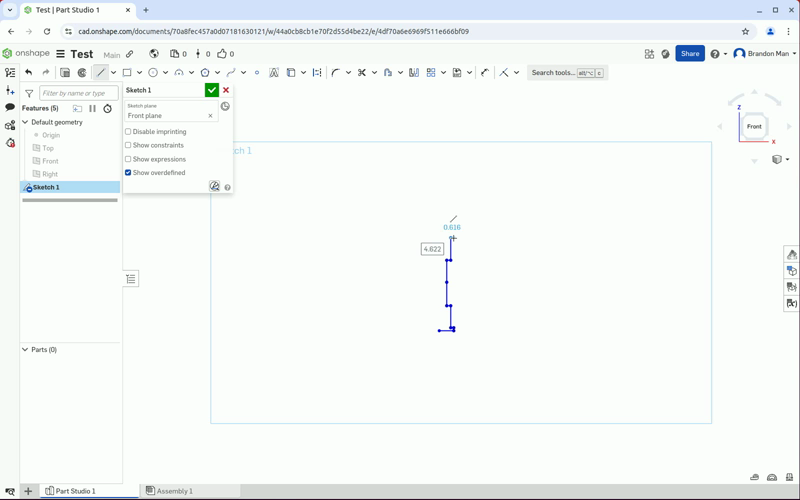
scroll(6)
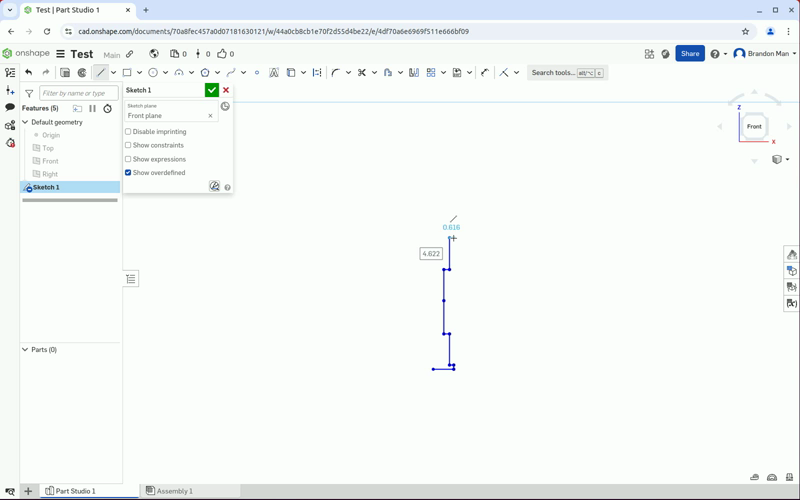
scroll(6)
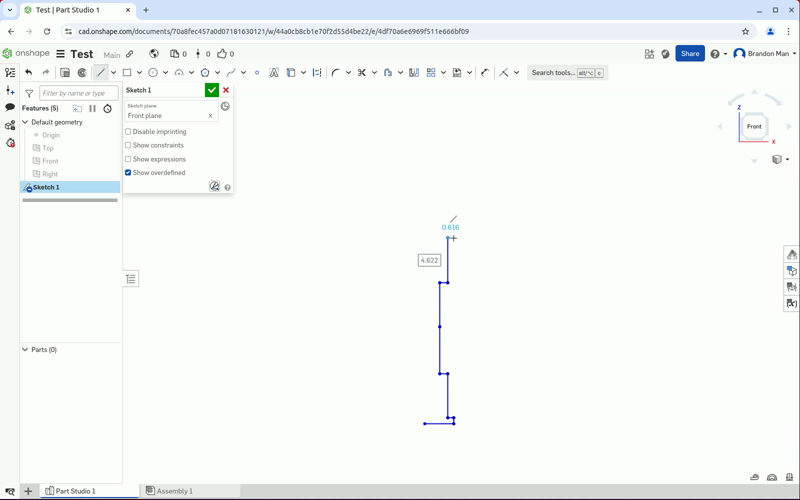
scroll(6)
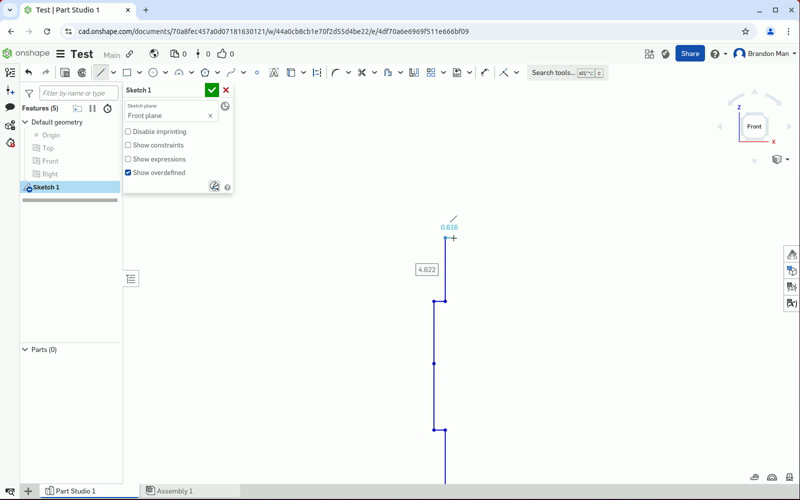
scroll(6)
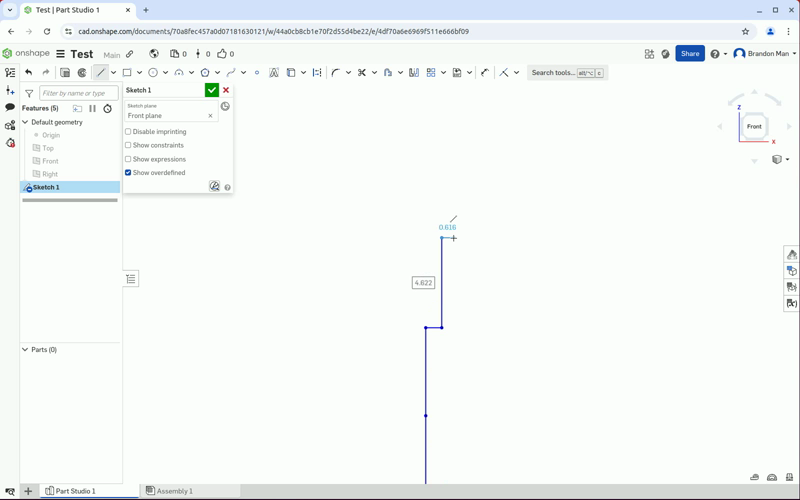
scroll(6)
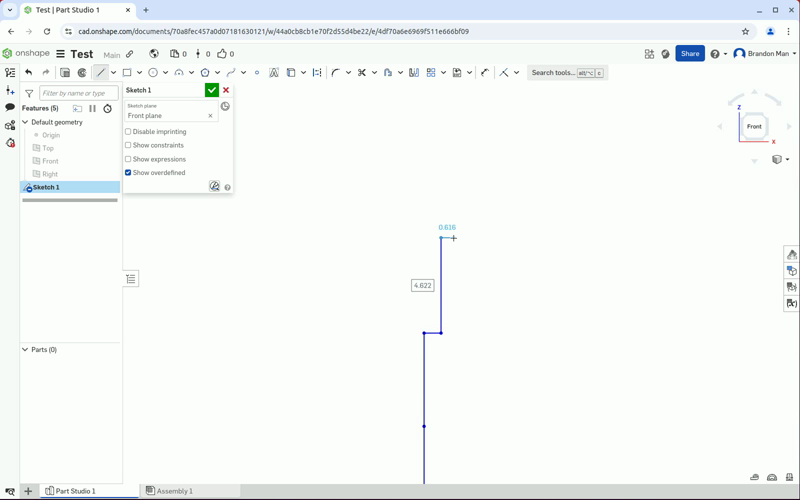
scroll(6)
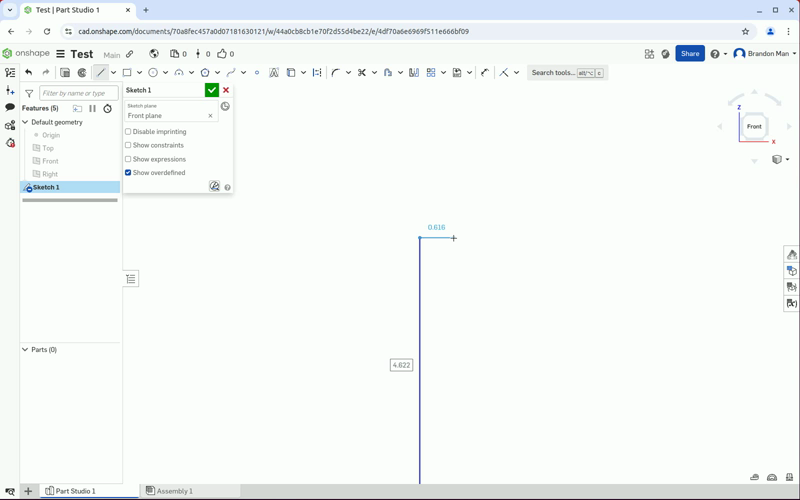
click(453, 237)
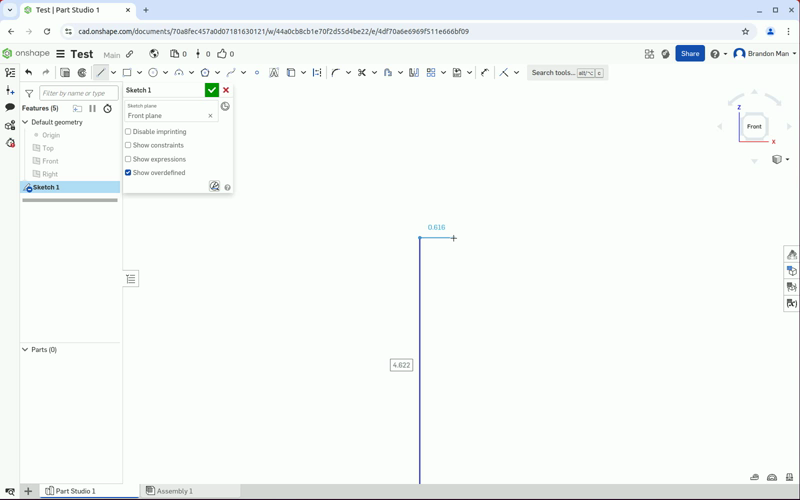
scroll(-6)
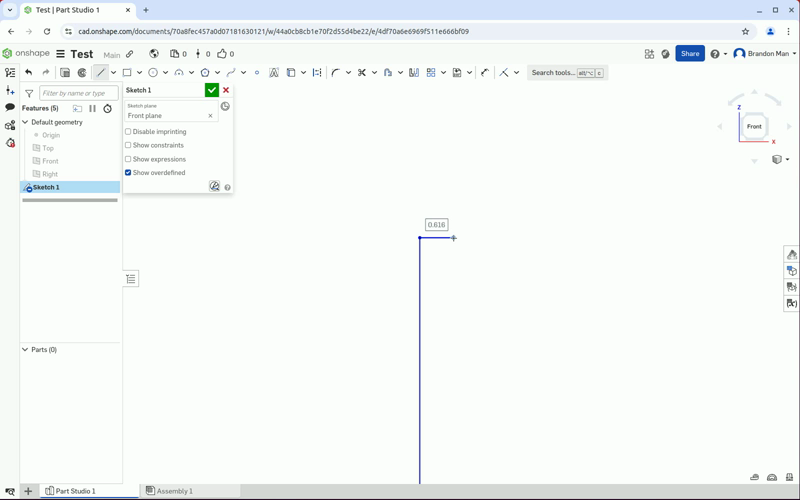
scroll(-6)
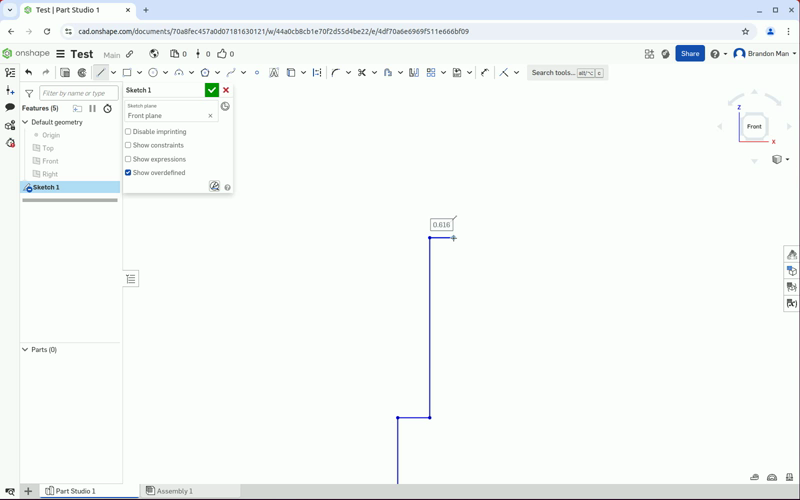
scroll(-6)
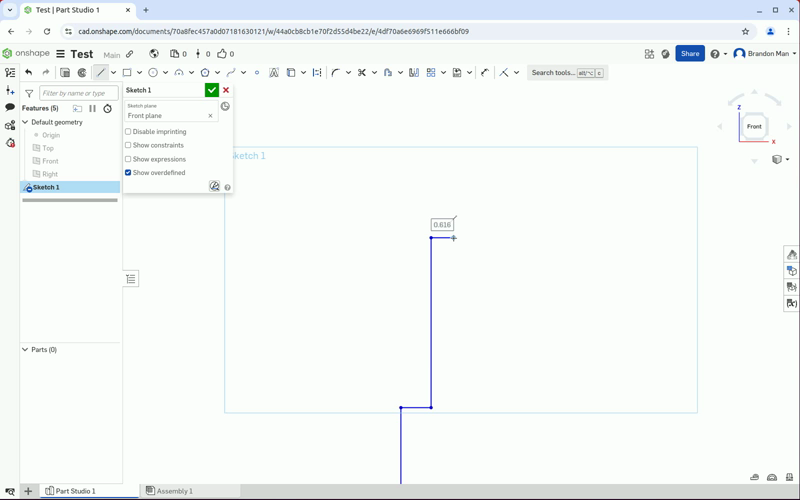
scroll(-6)
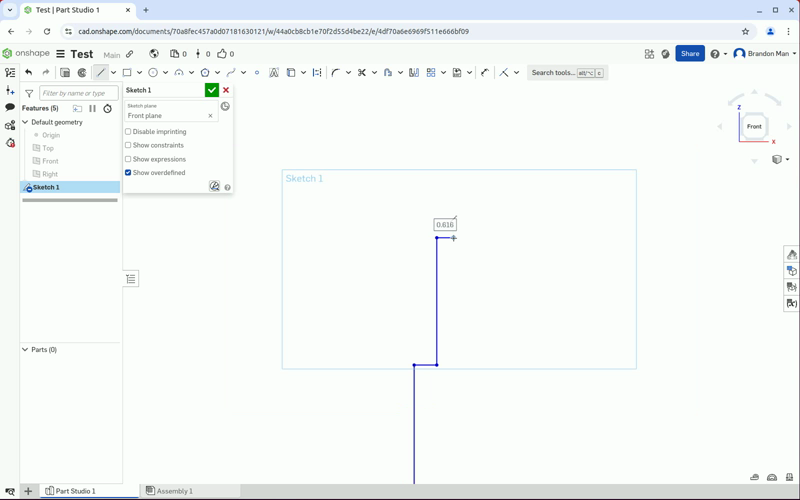
scroll(-6)
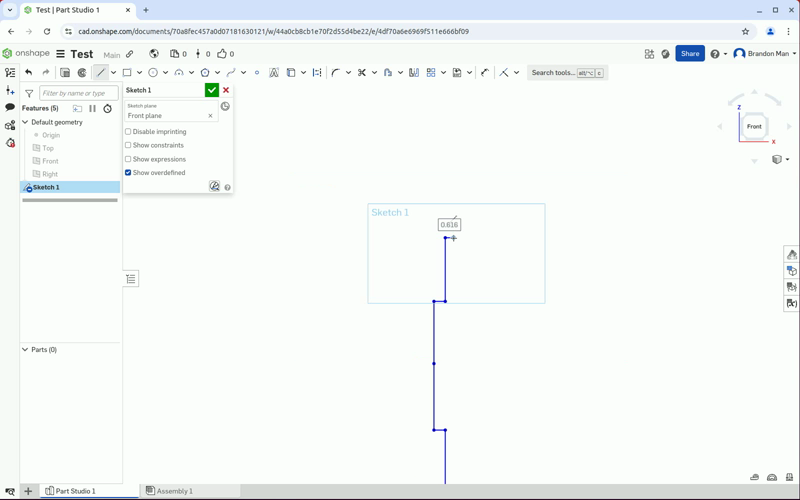
scroll(-6)
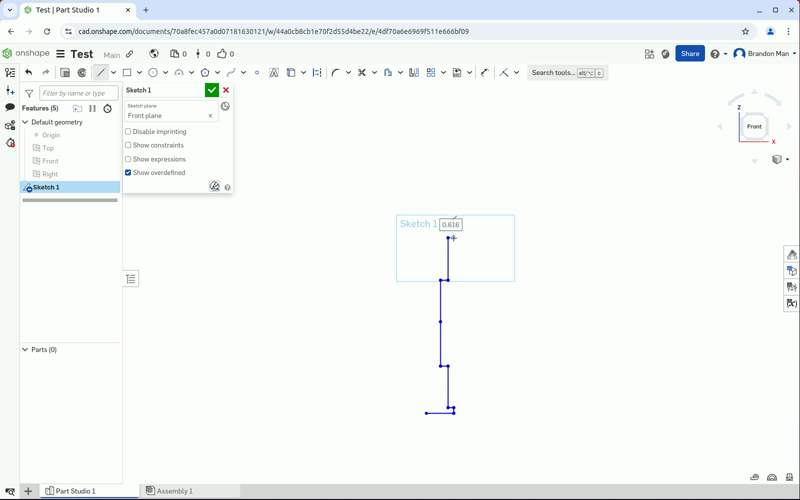
scroll(-6)
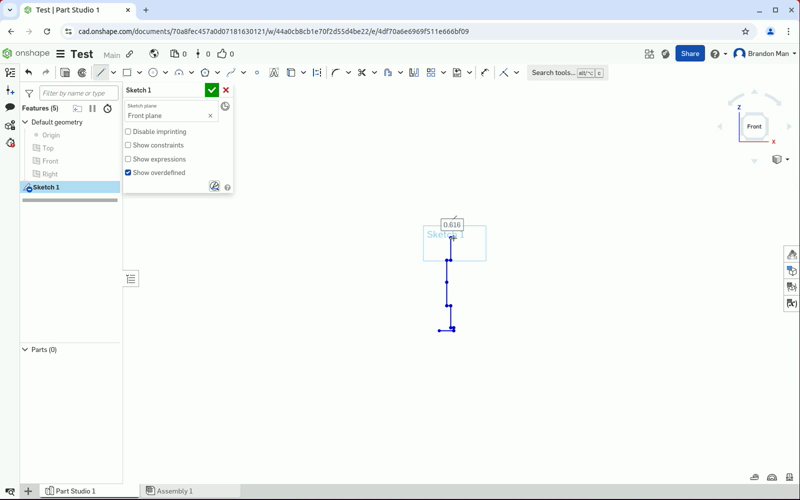
key_up(shift)
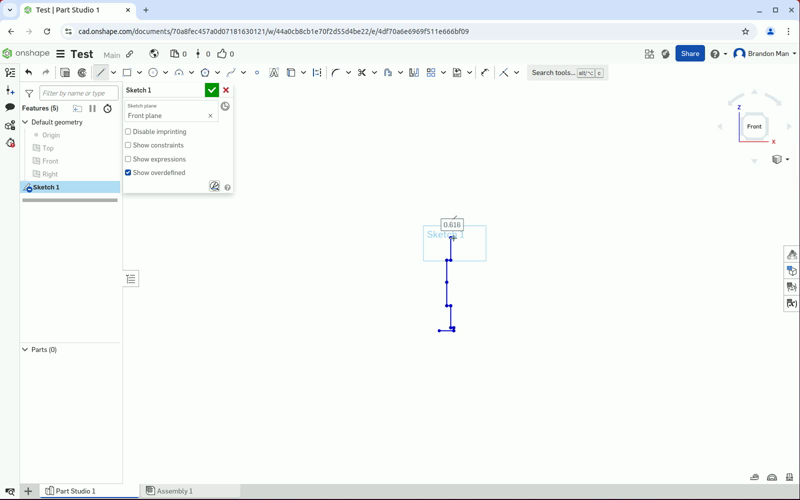
key_down(shift)
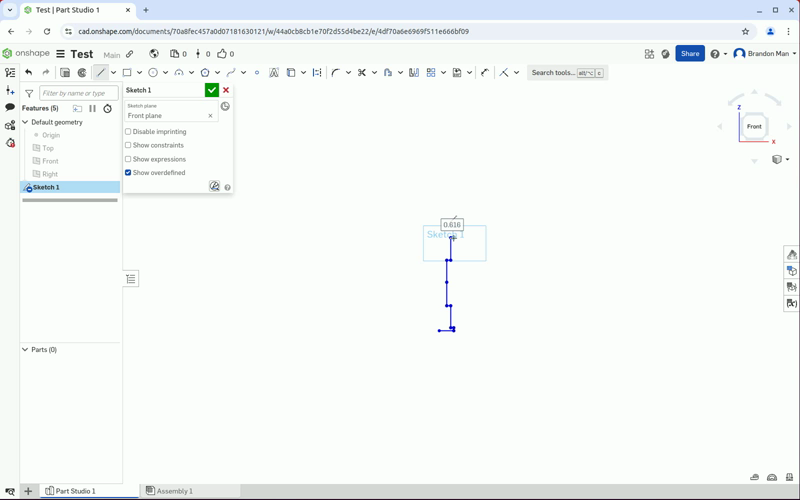
mouse_move(483, 237)
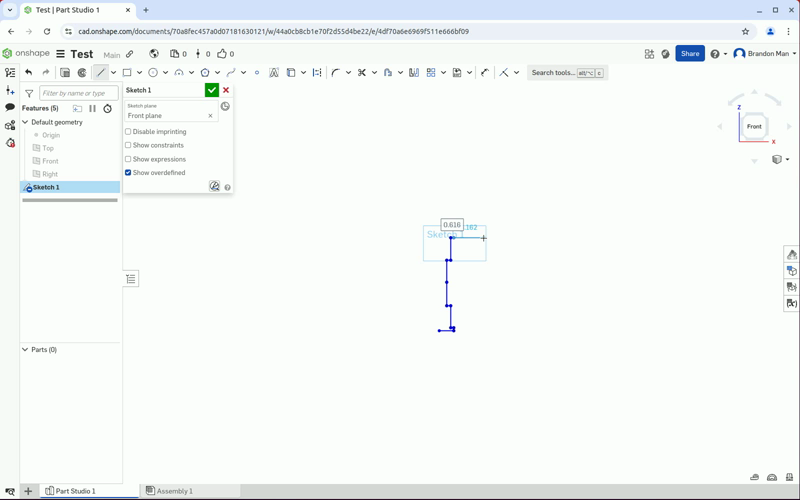
mouse_move(453, 234)
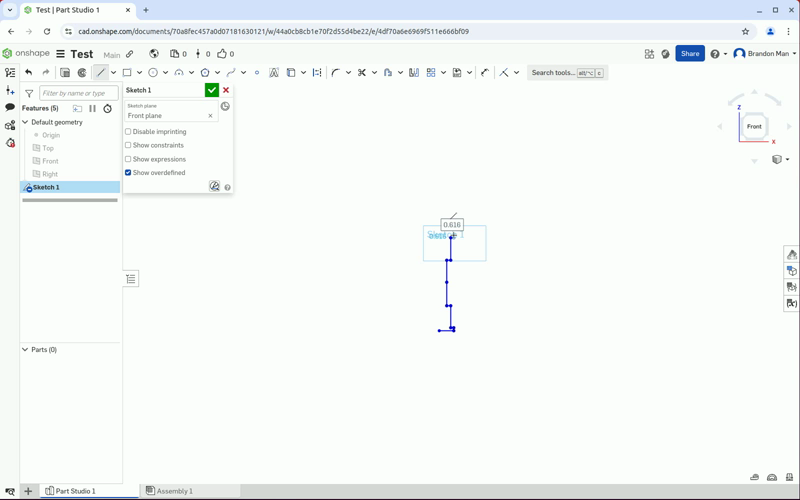
scroll(6)
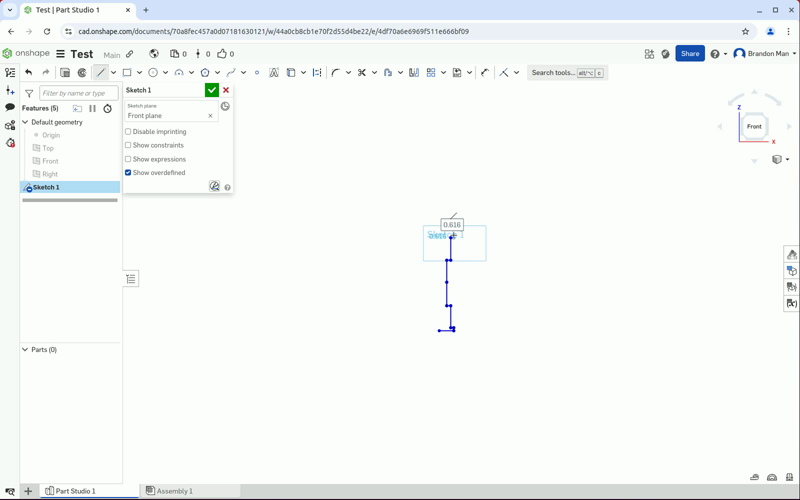
scroll(6)
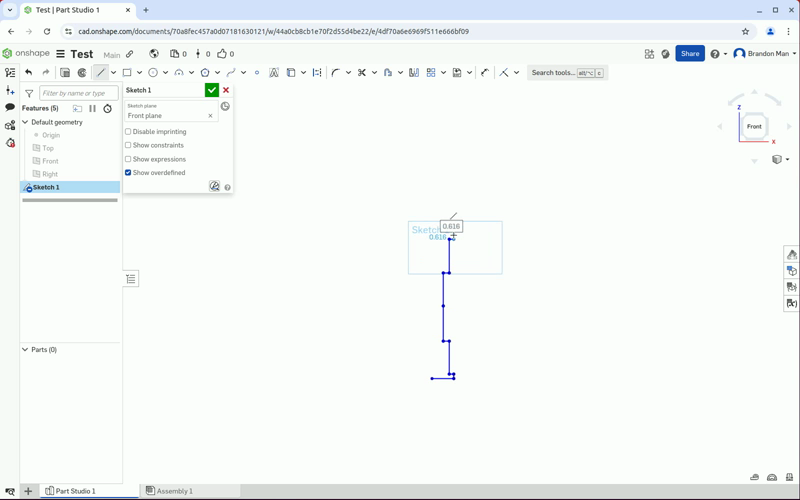
scroll(6)
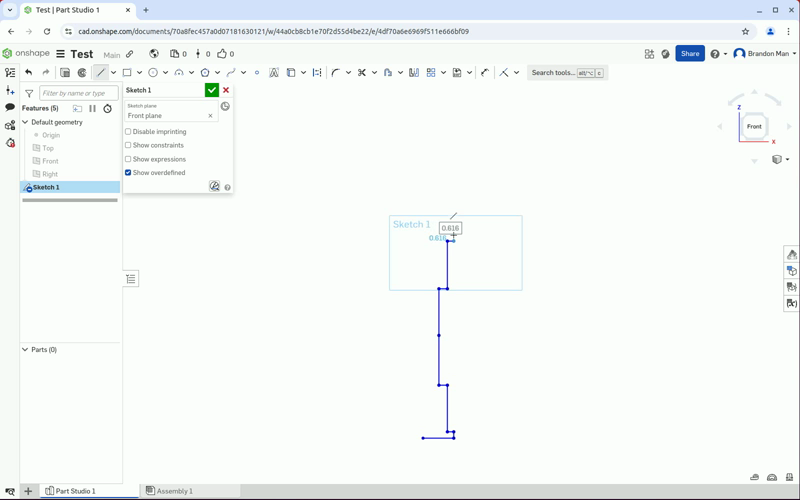
scroll(6)
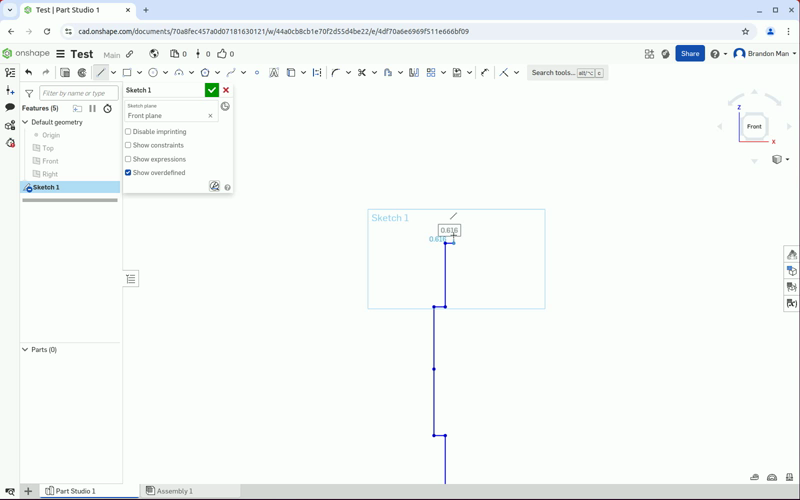
scroll(6)
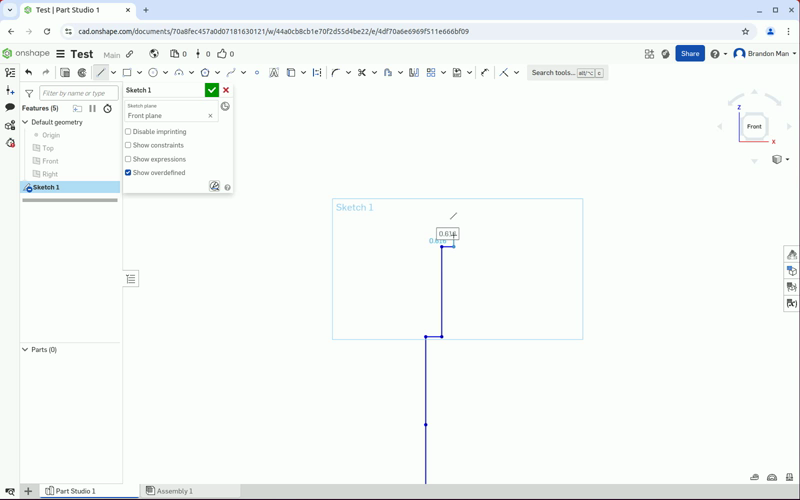
scroll(6)
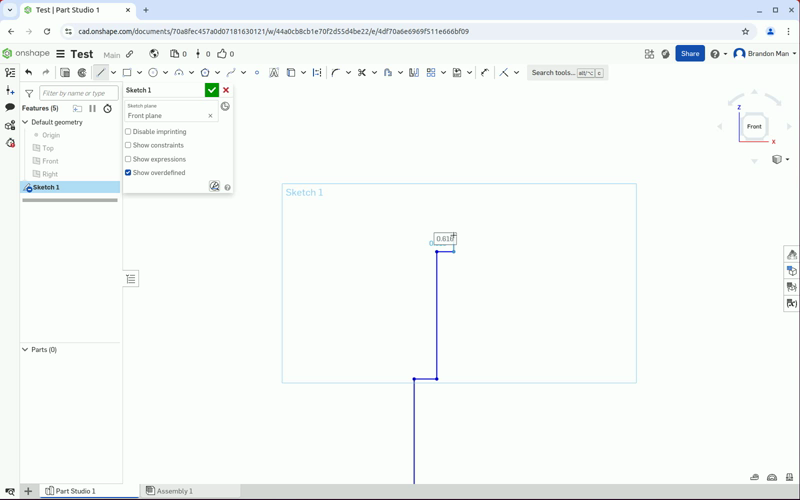
scroll(6)
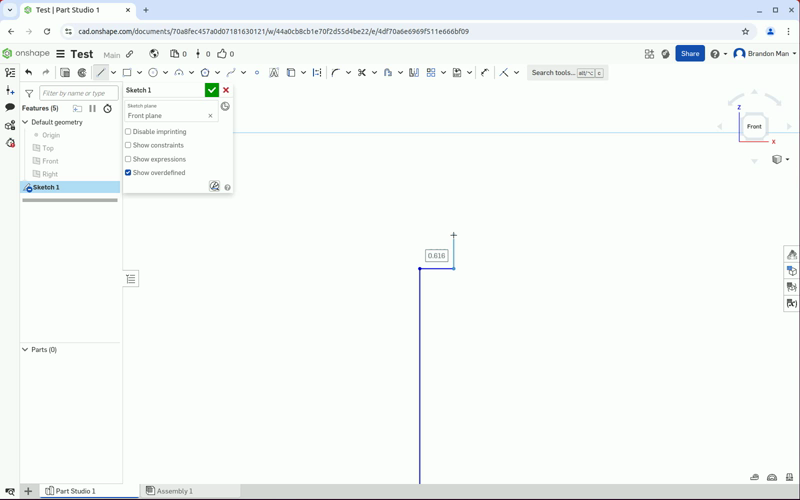
click(453, 234)
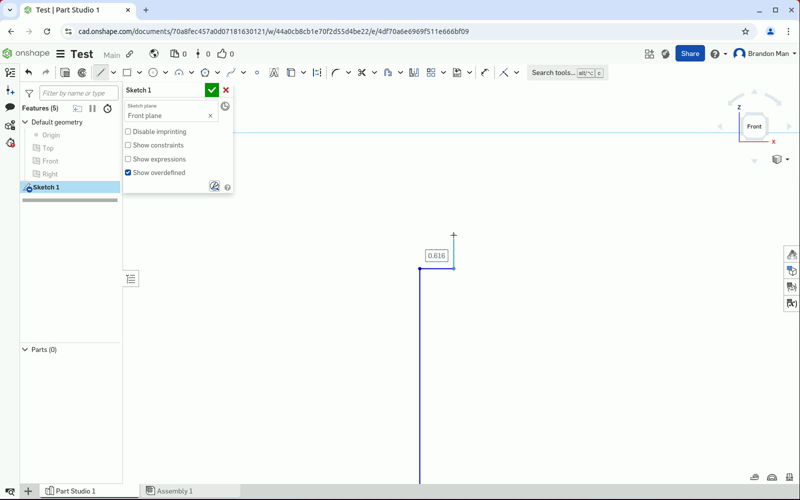
scroll(-6)
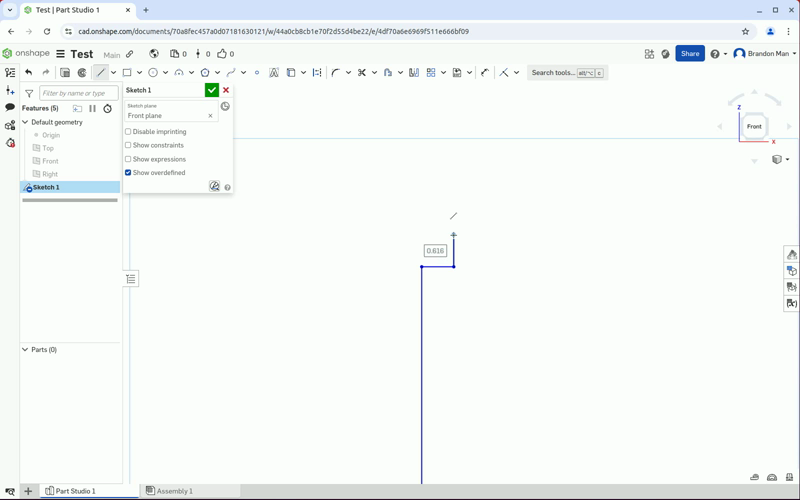
scroll(-6)
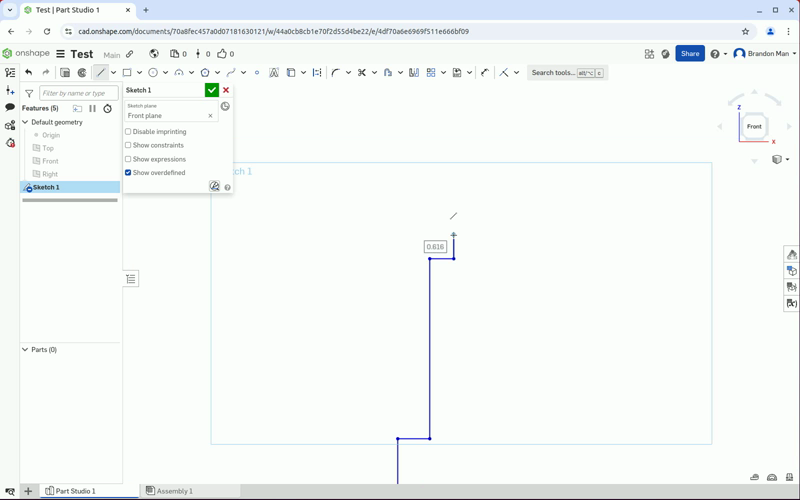
scroll(-6)
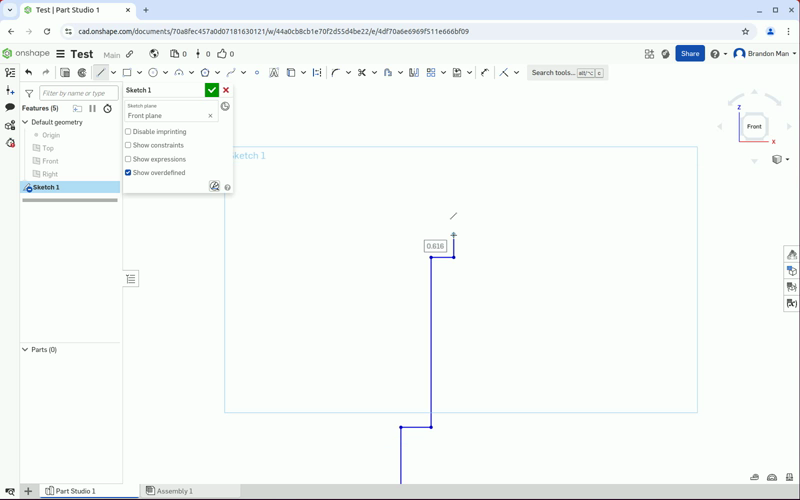
scroll(-6)
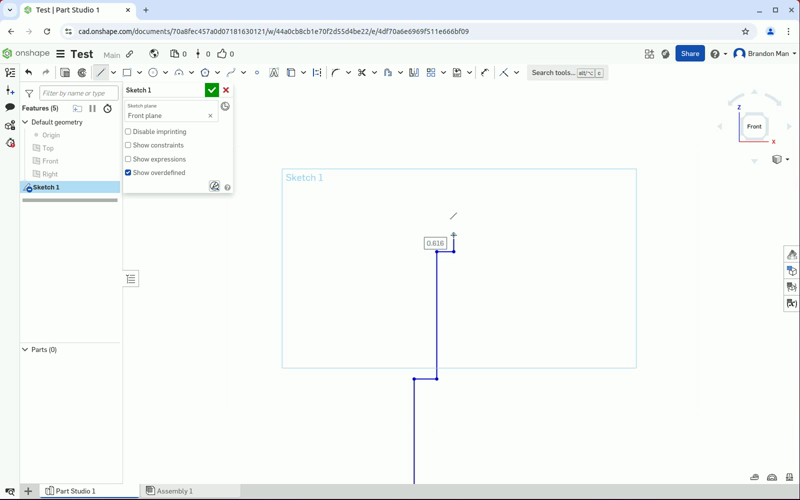
scroll(-6)
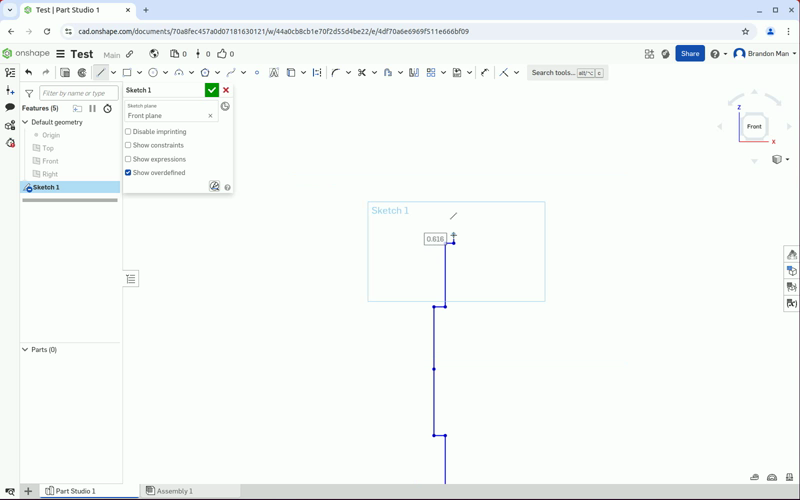
scroll(-6)
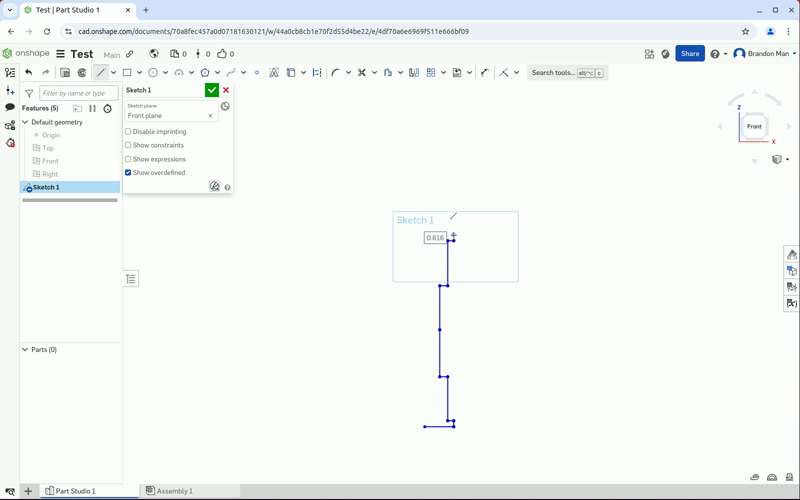
scroll(-6)
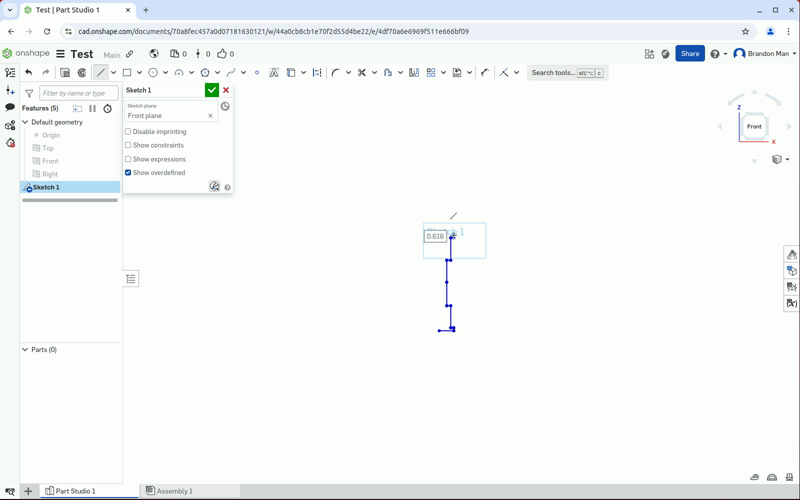
key_up(shift)
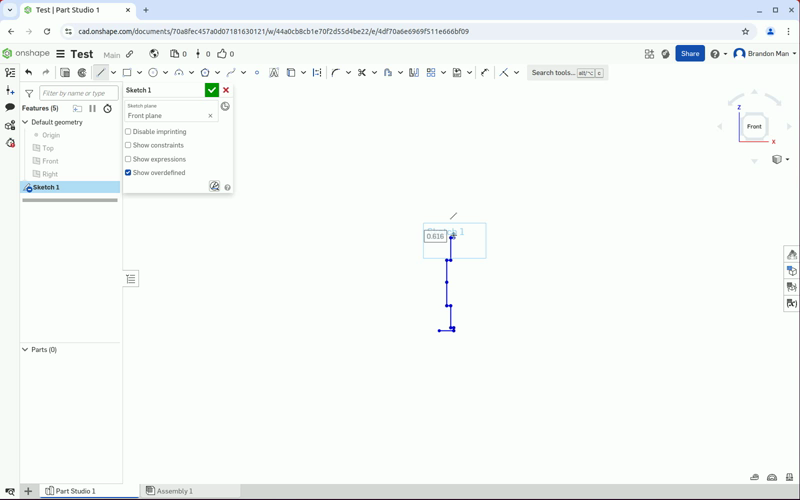
key_down(shift)
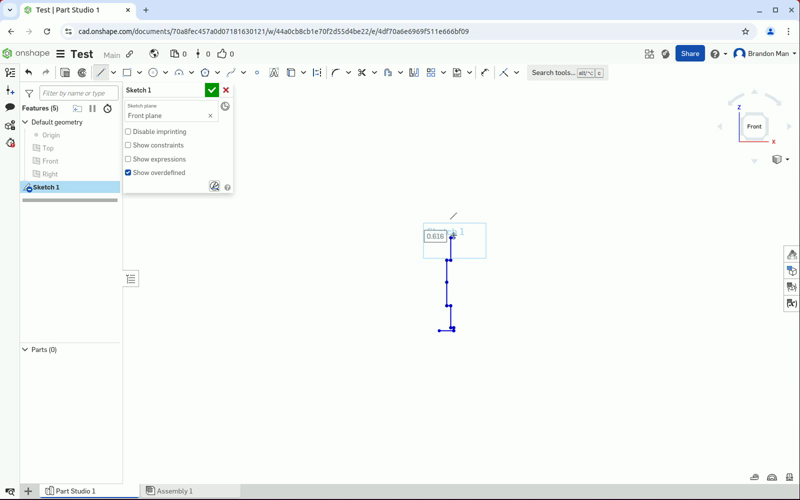
mouse_move(483, 234)
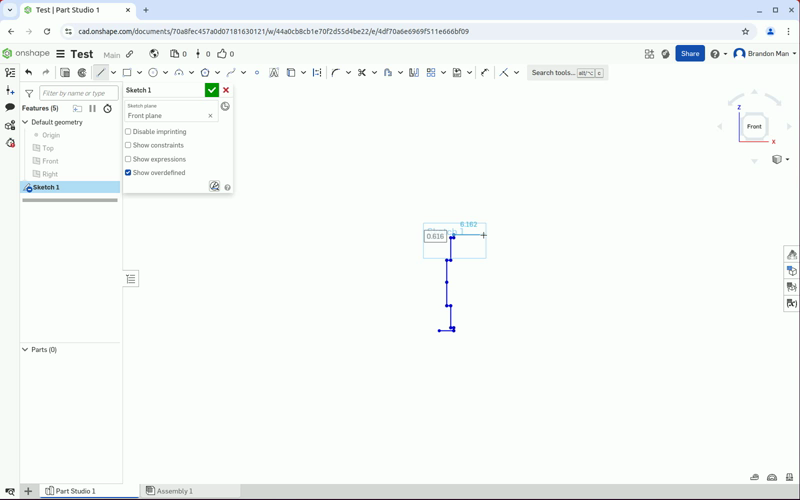
mouse_move(439, 234)
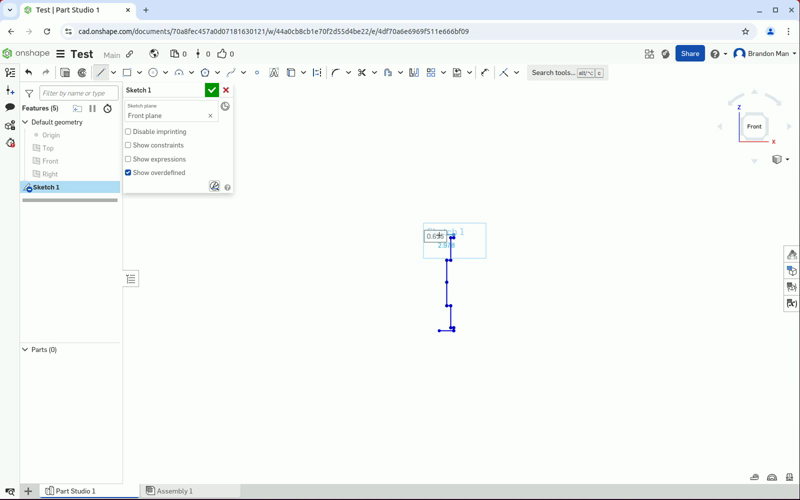
click(439, 234)
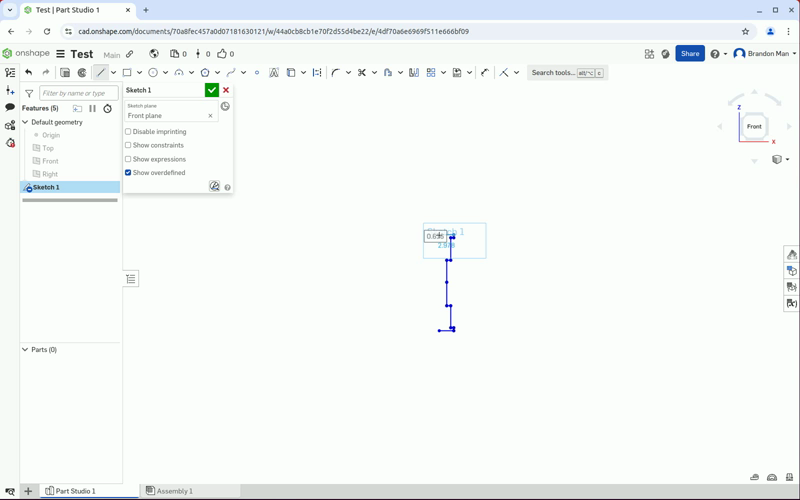
key_up(shift)
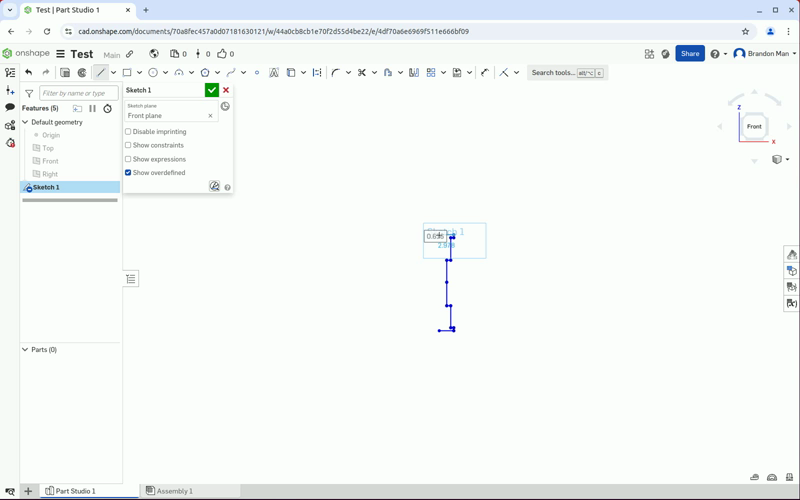
key_down(shift)
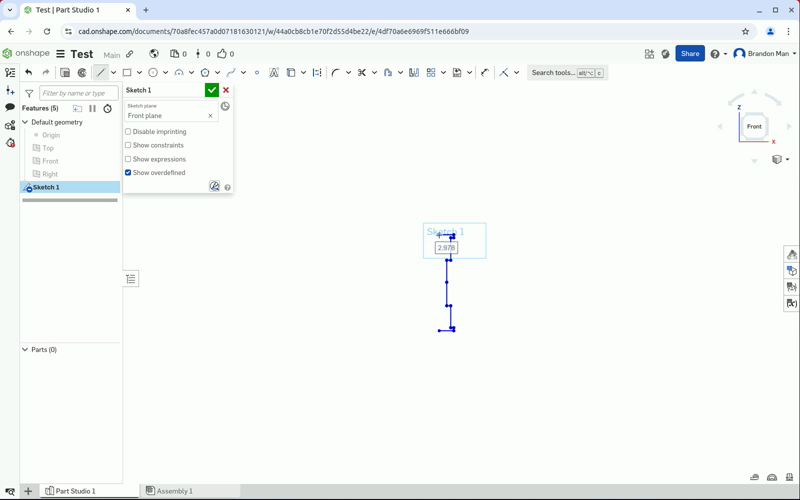
mouse_move(469, 234)
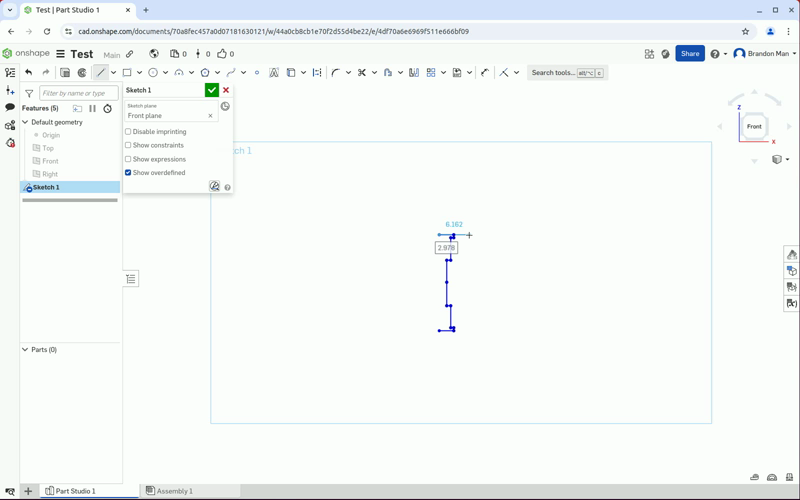
mouse_move(439, 282)
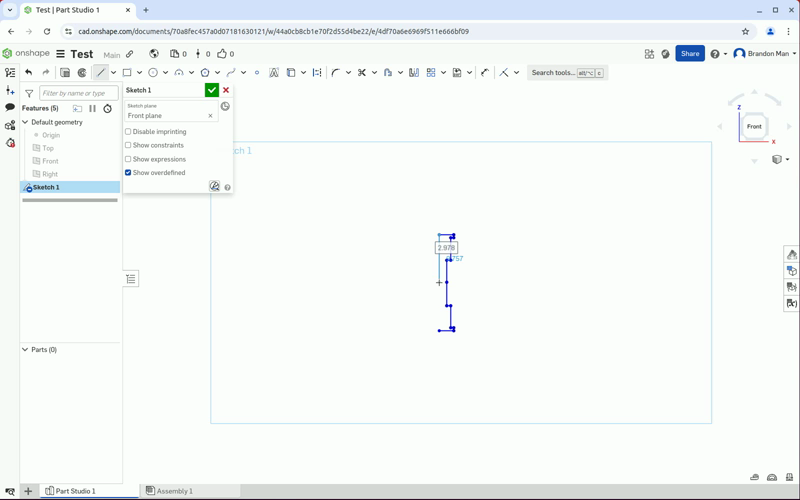
click(439, 282)
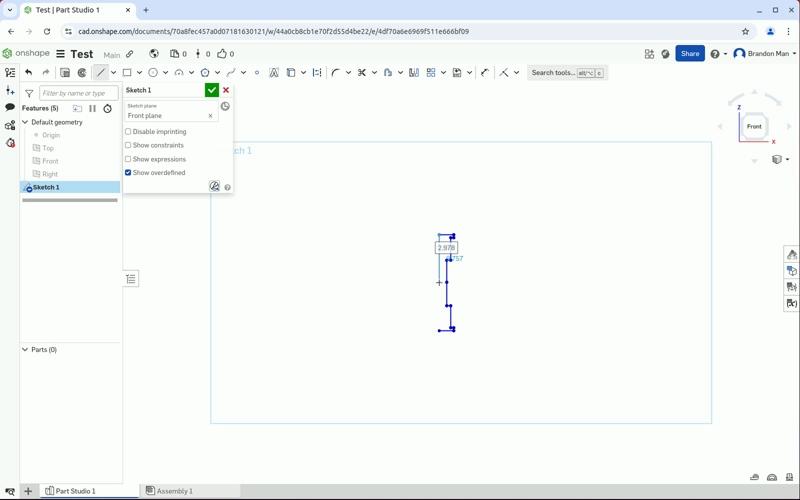
key_up(shift)
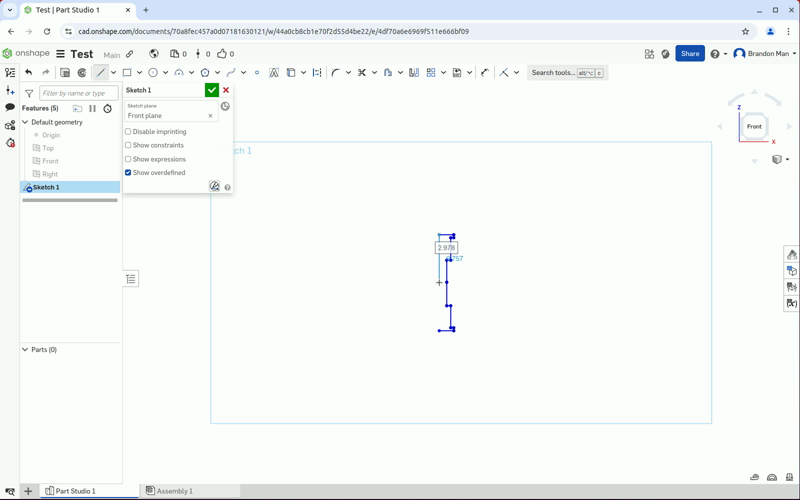
mouse_move(469, 282)
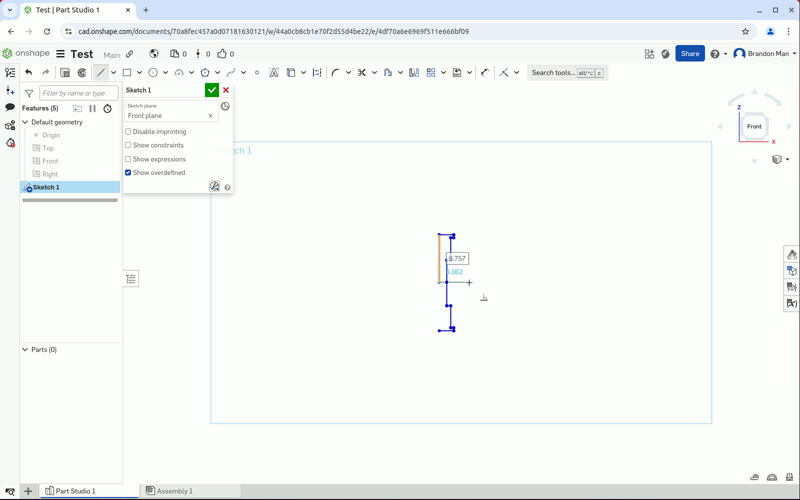
key_down(shift)
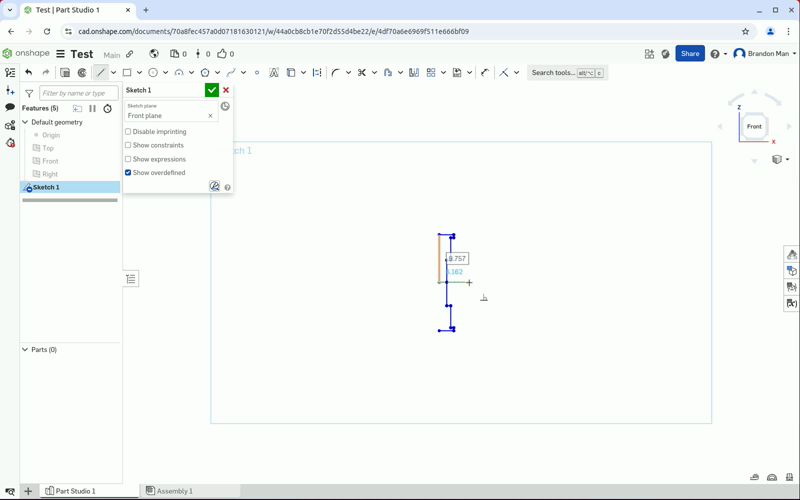
mouse_move(439, 330)
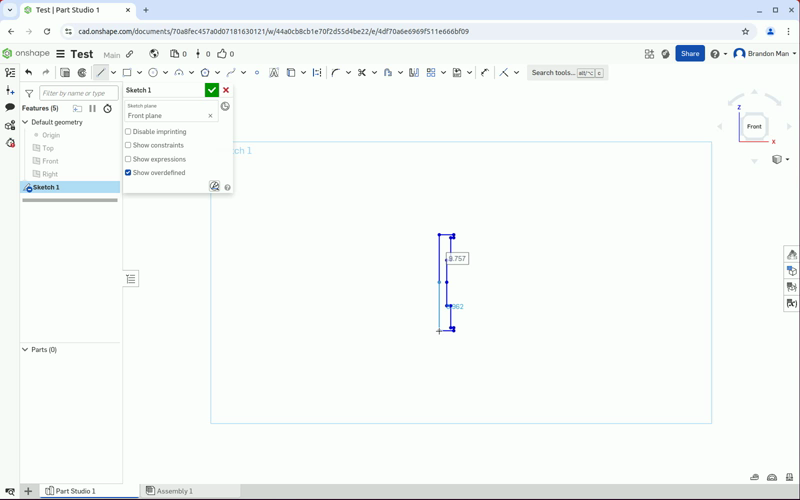
key_up(shift)
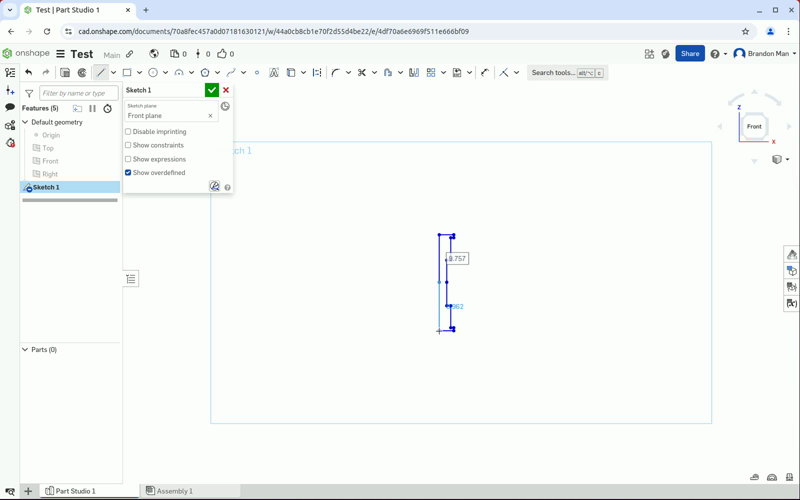
click(439, 330)
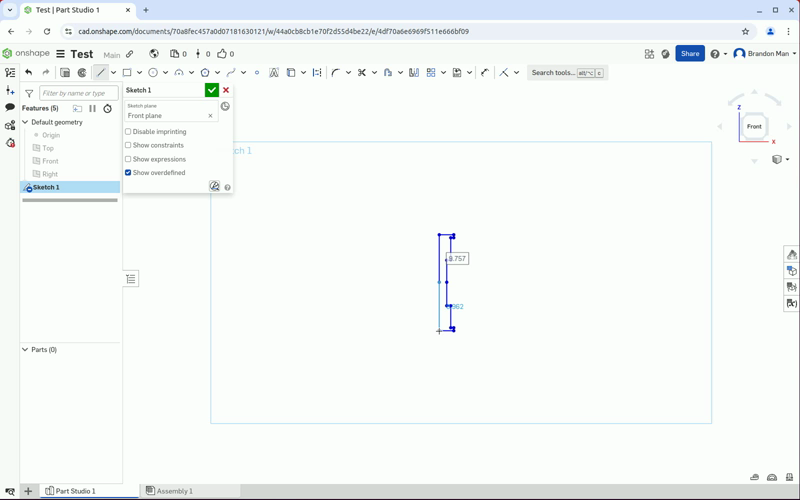
key(esc)
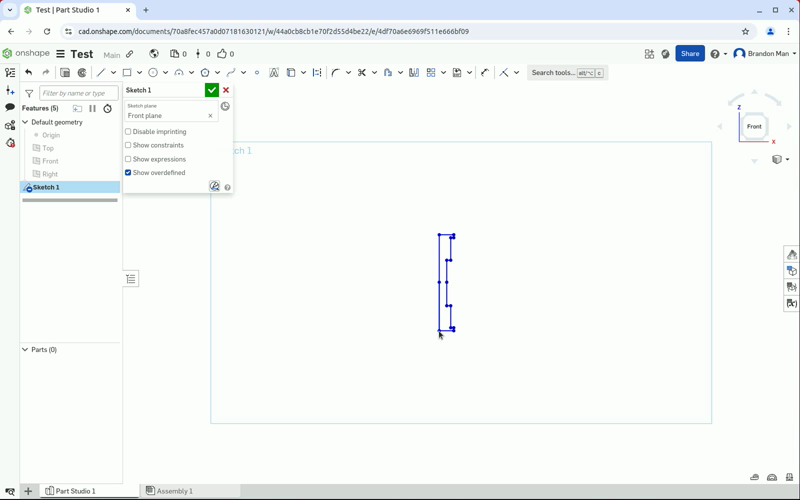
mouse_move(442, 278)
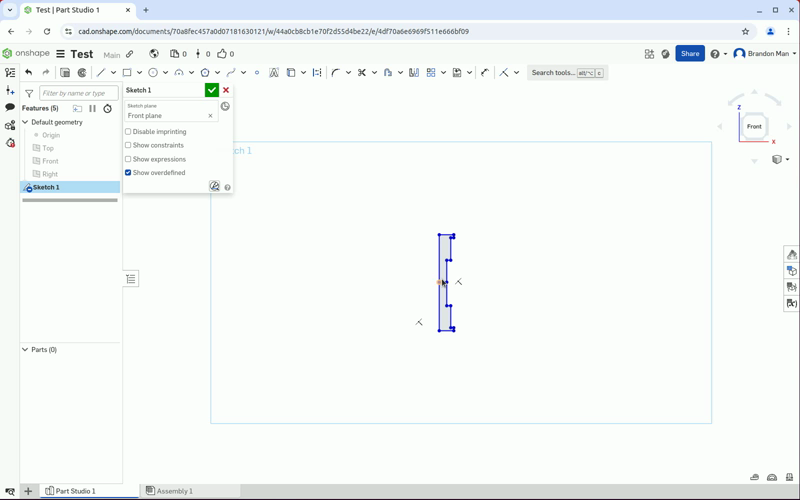
scroll(6)
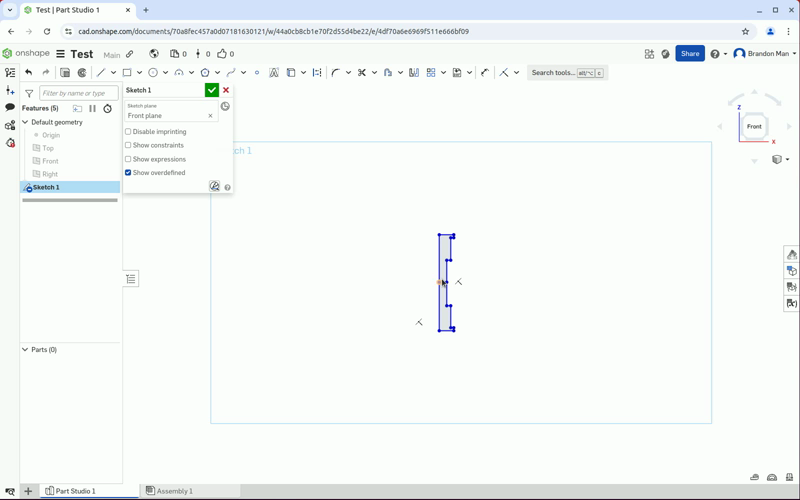
scroll(6)
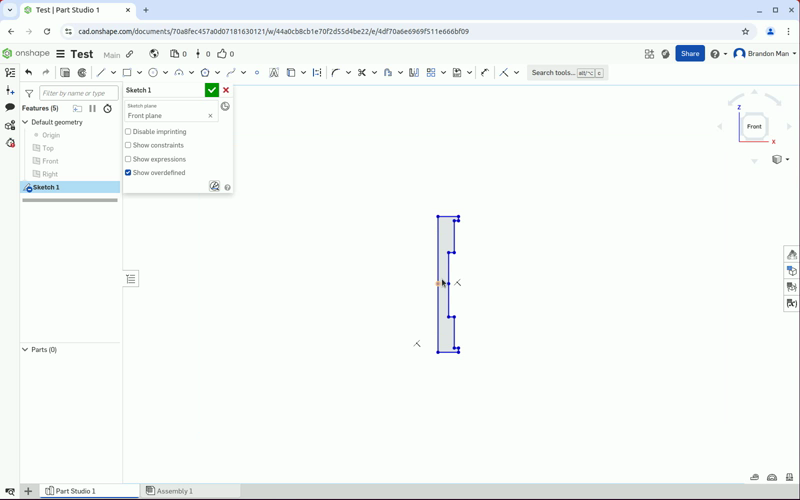
scroll(6)
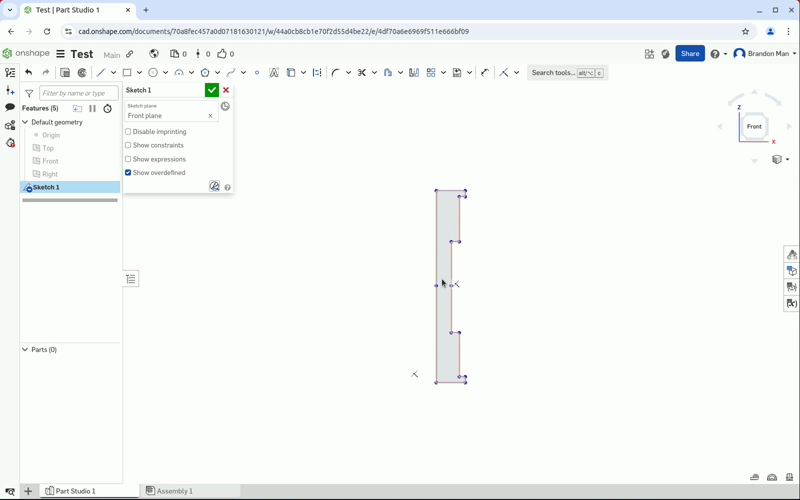
scroll(6)
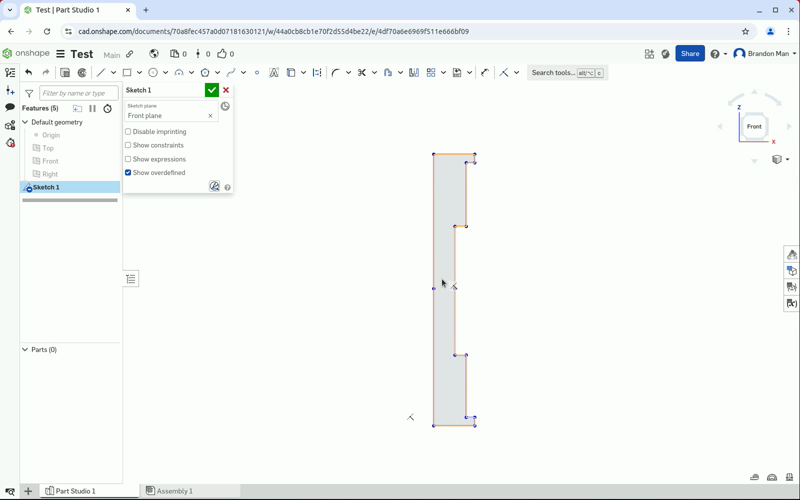
scroll(6)
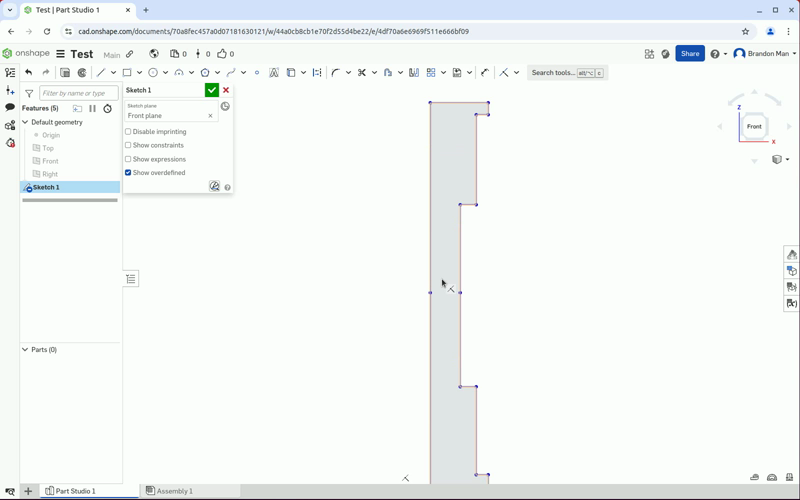
scroll(6)
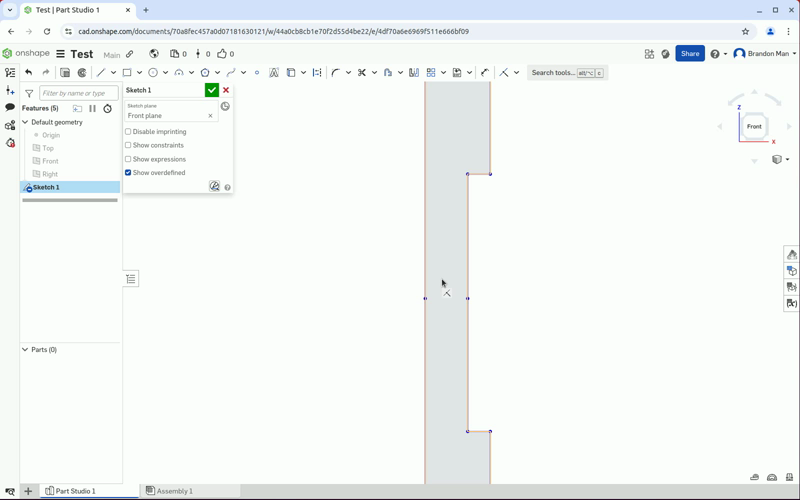
scroll(6)
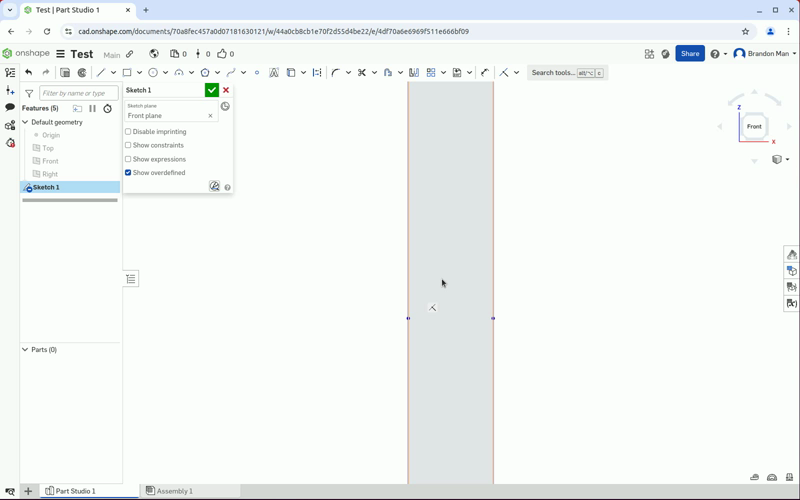
click(442, 278)
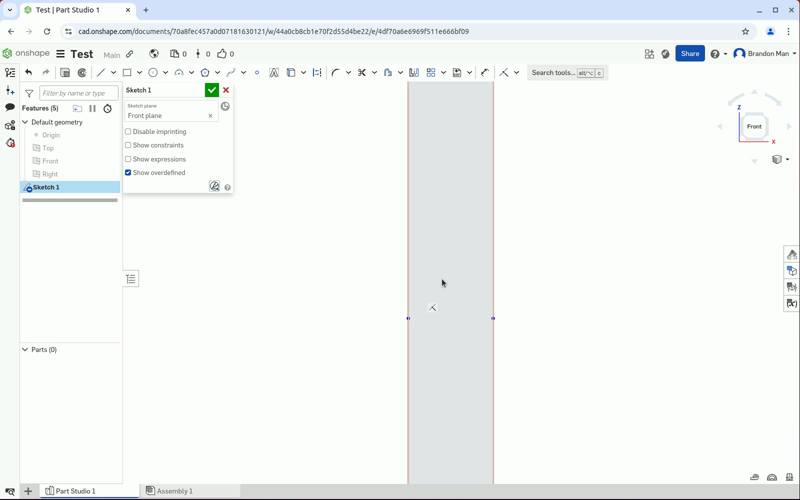
scroll(-6)
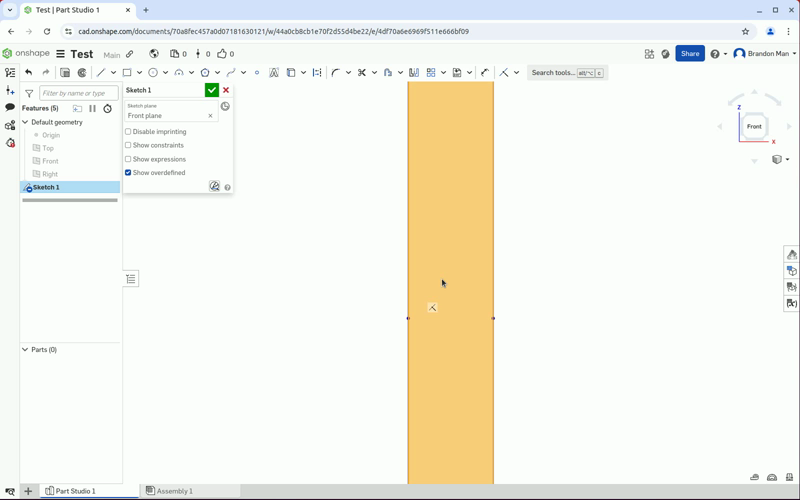
scroll(-6)
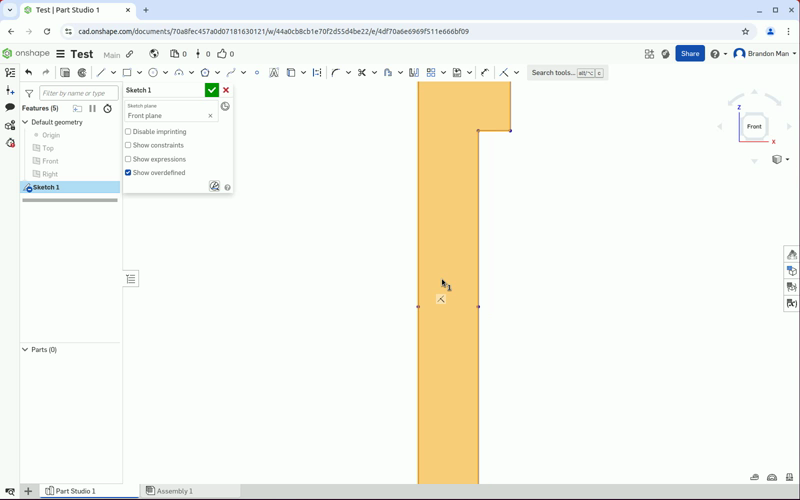
scroll(-6)
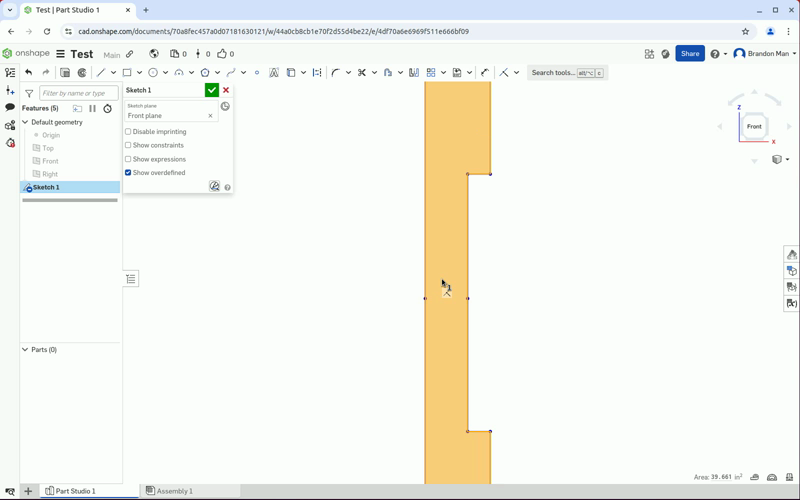
scroll(-6)
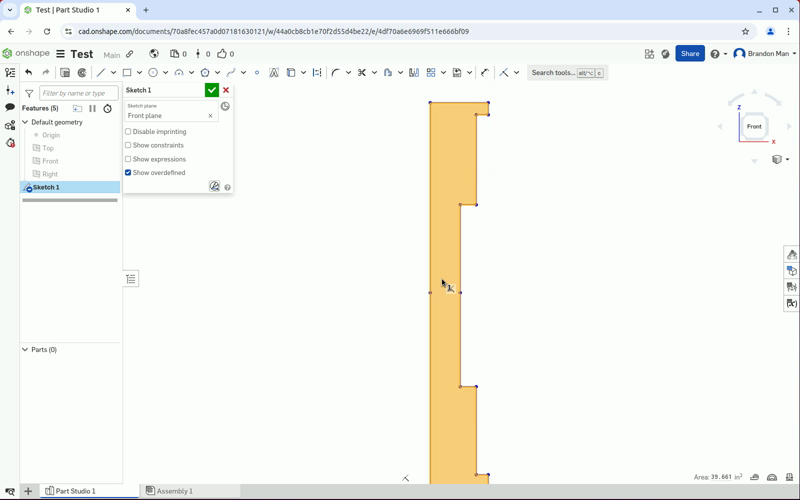
scroll(-6)
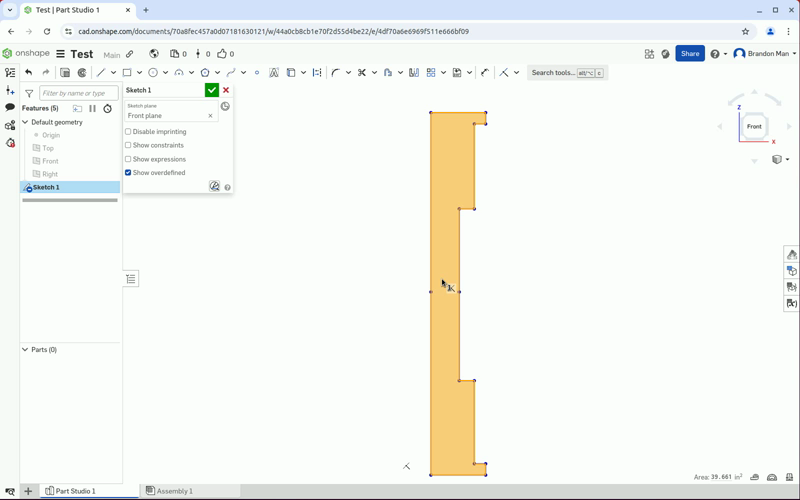
scroll(-6)
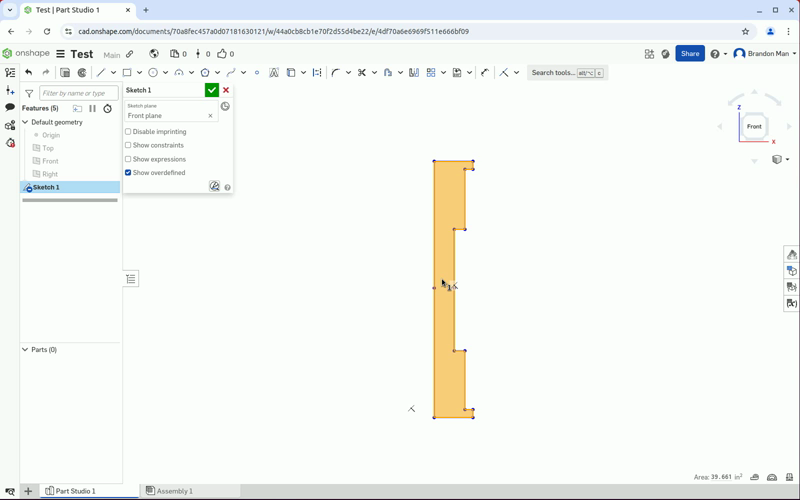
scroll(-6)
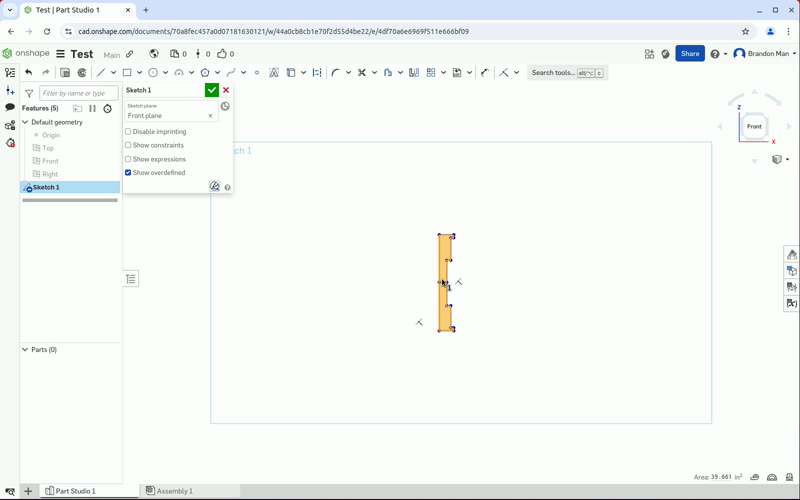
mouse_move(73, 352)
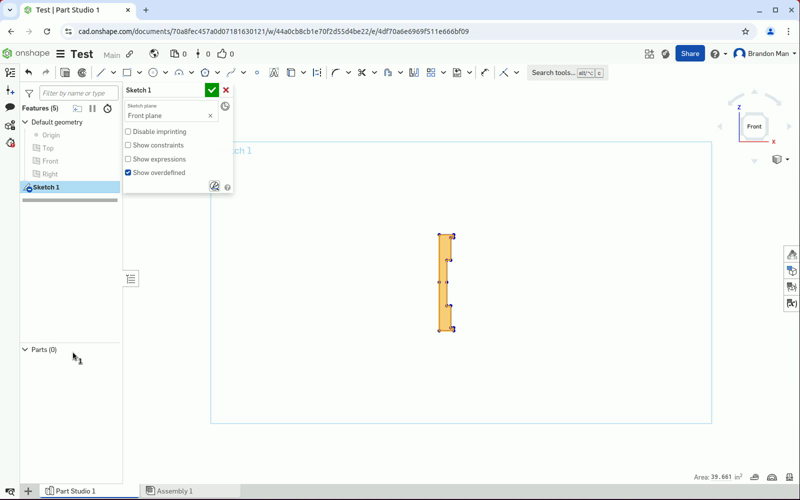
key(shift+y)
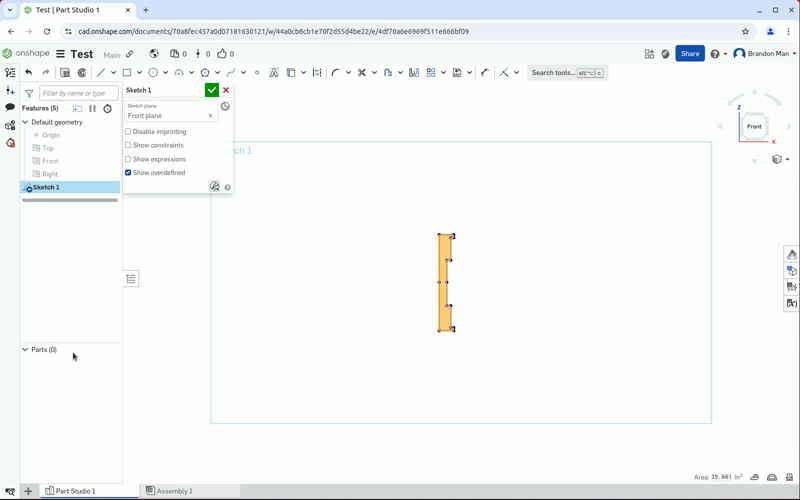
key(shift+e)
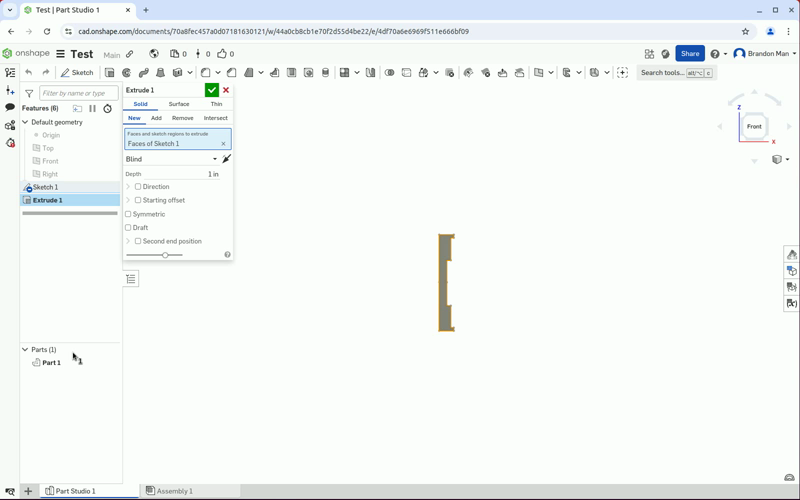
mouse_move(143, 106)
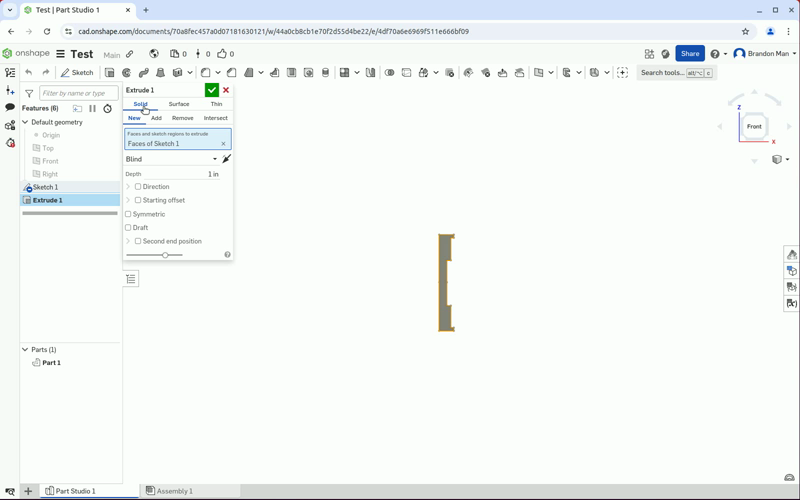
click(143, 106)
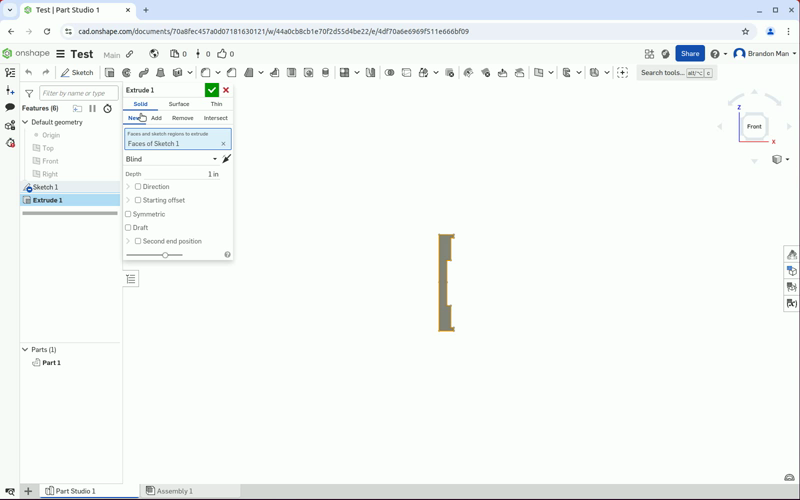
mouse_move(137, 120)
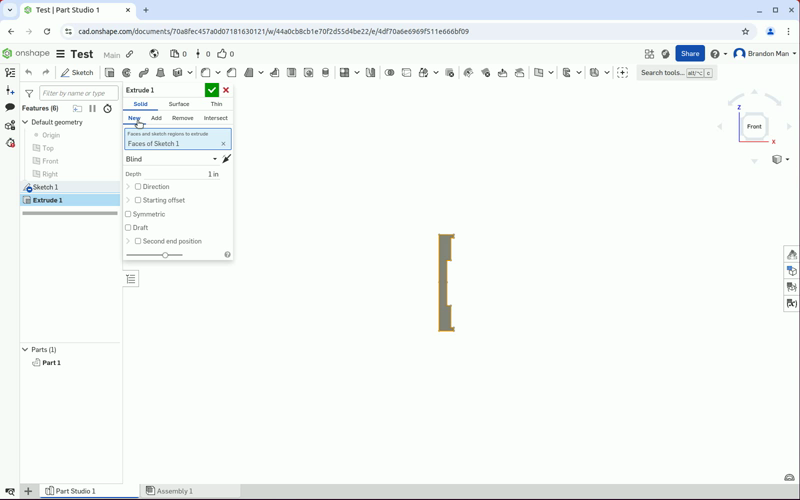
click(137, 120)
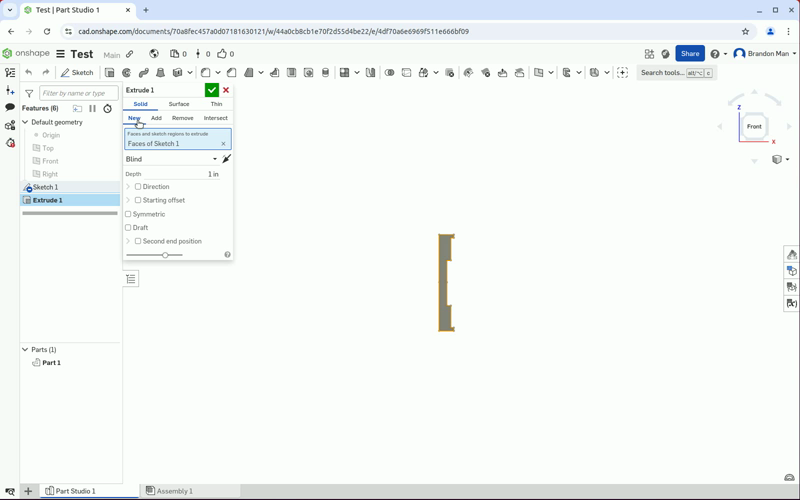
key(tab, 4)
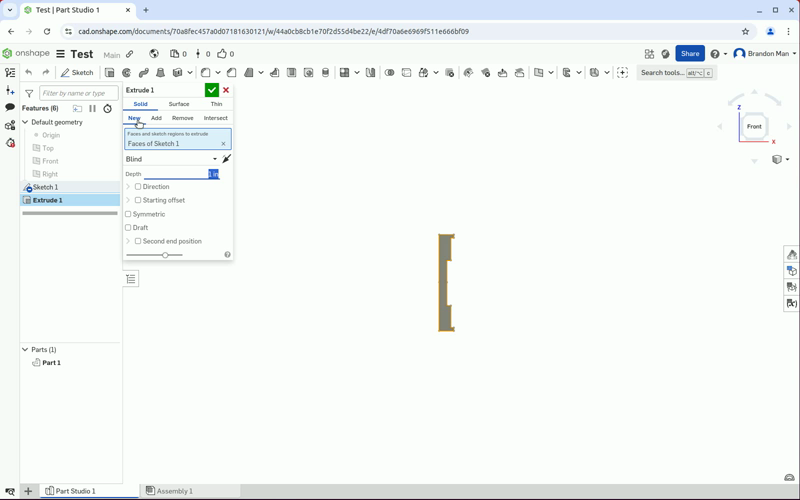
text(23.108)
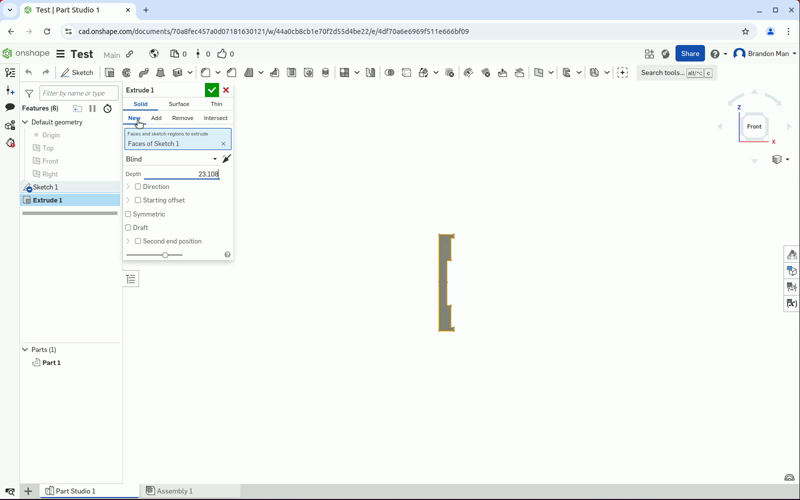
key(enter)
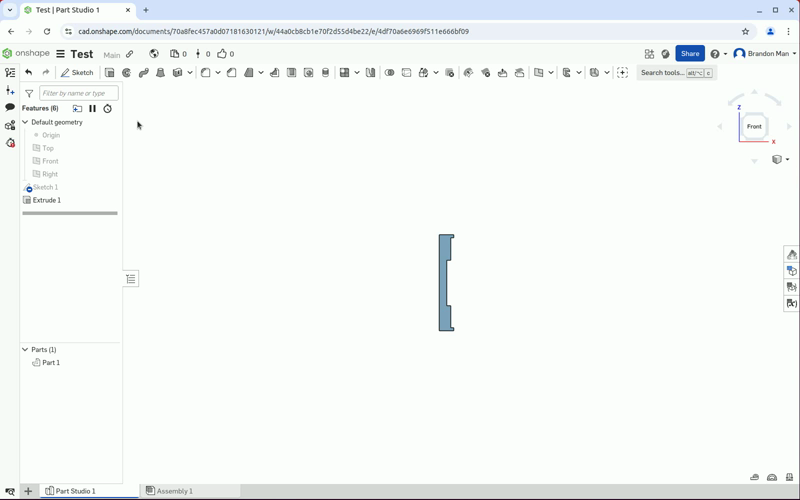
key(shift+h)
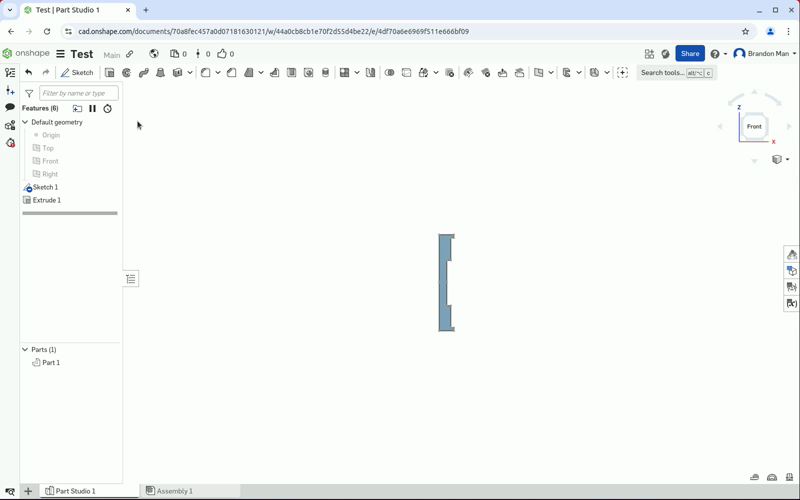
key(shift+h)
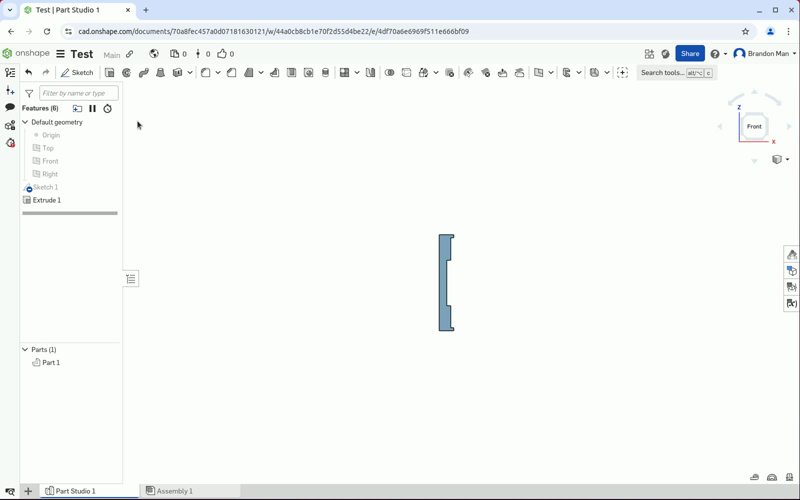
mouse_move(73, 189)
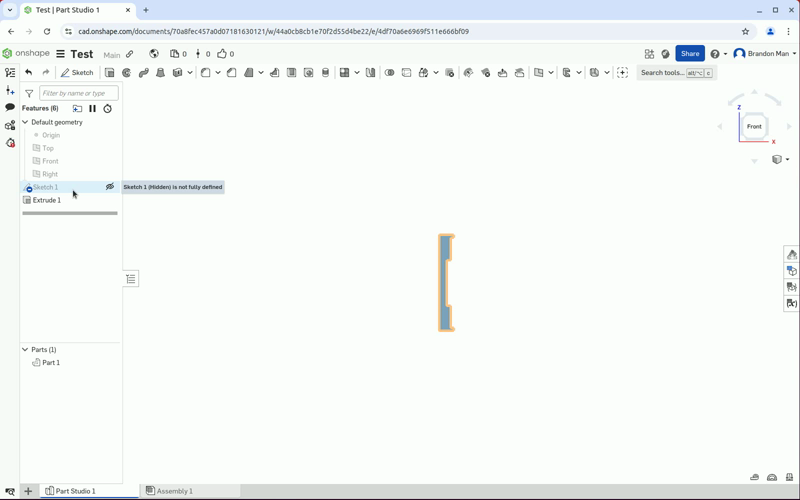
click(73, 189)
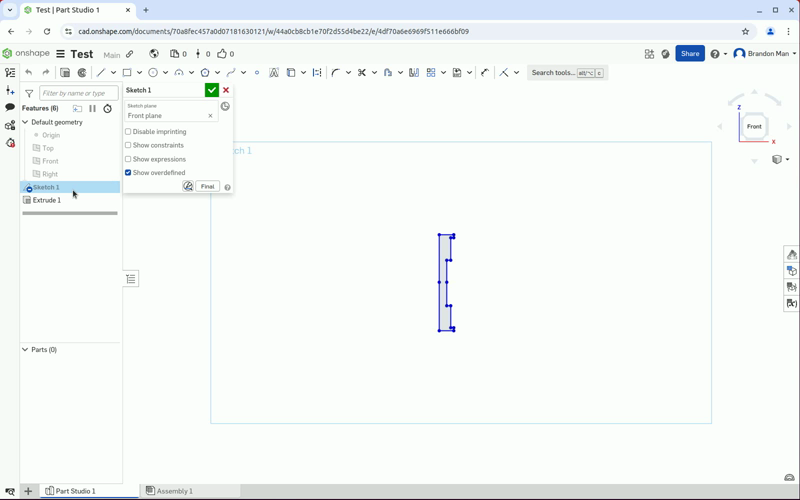
mouse_move(229, 92)
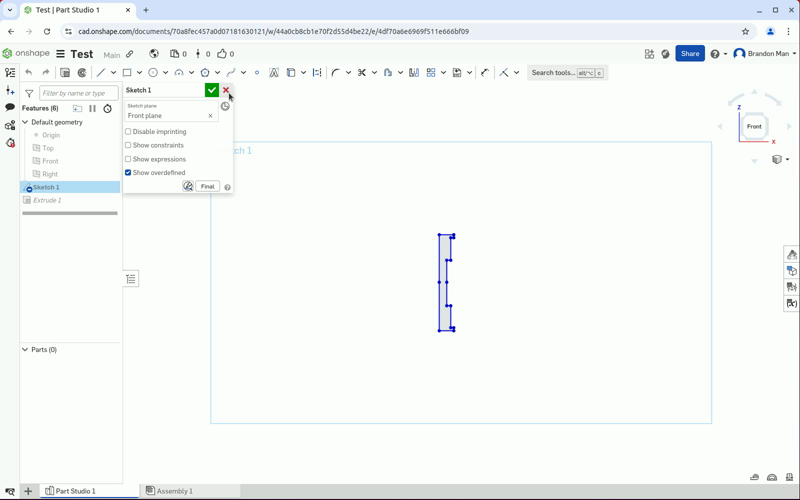
click(229, 92)
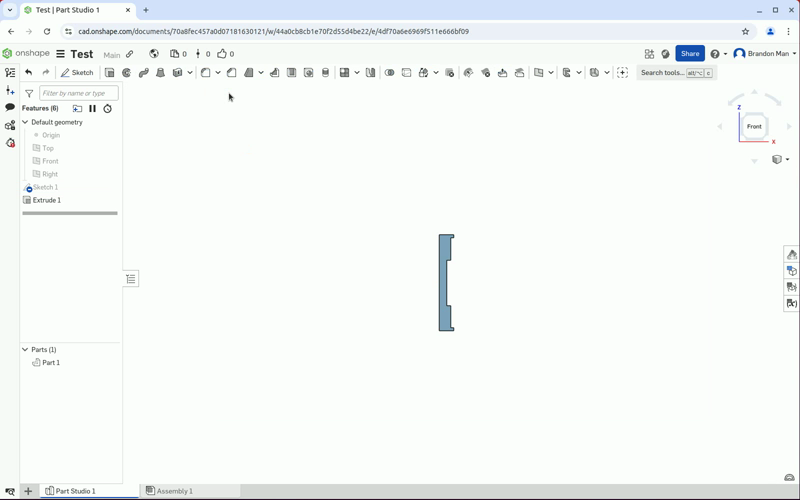
mouse_move(73, 352)
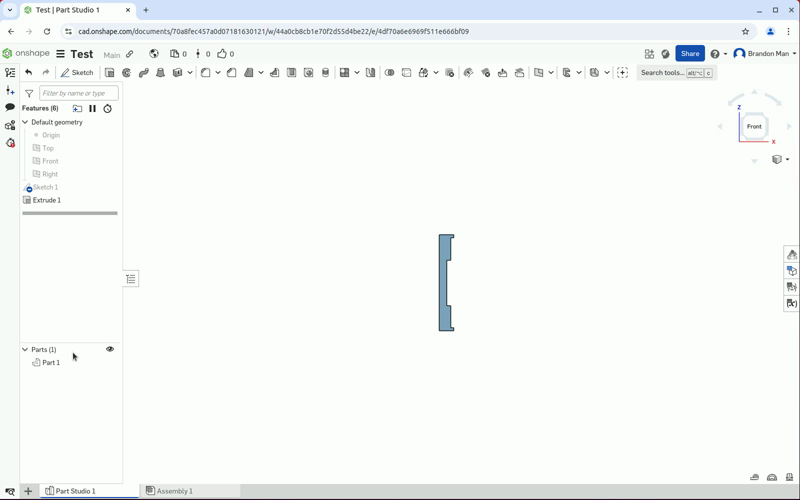
key(y)
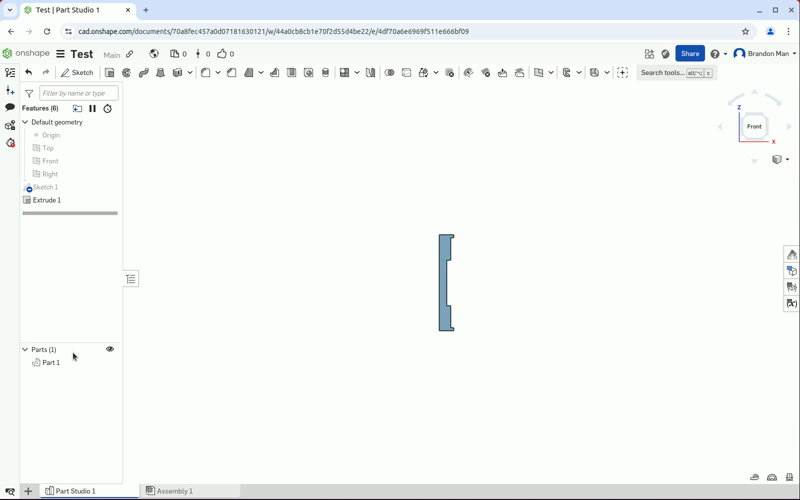
key(shift+p)
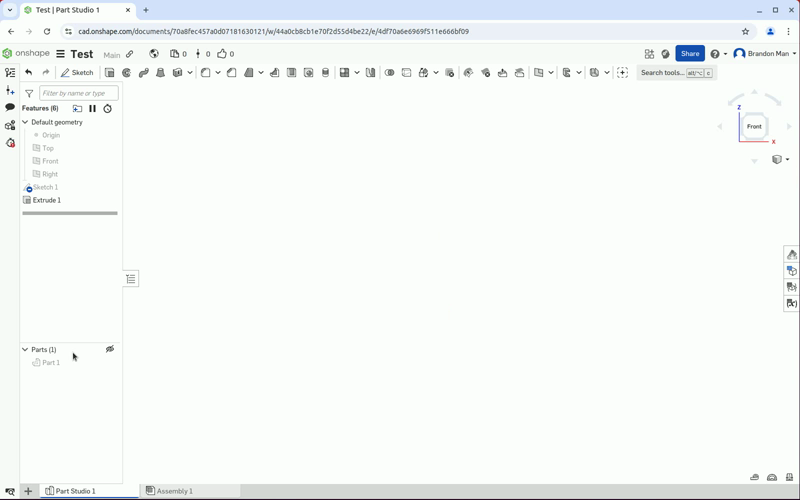
key(space)
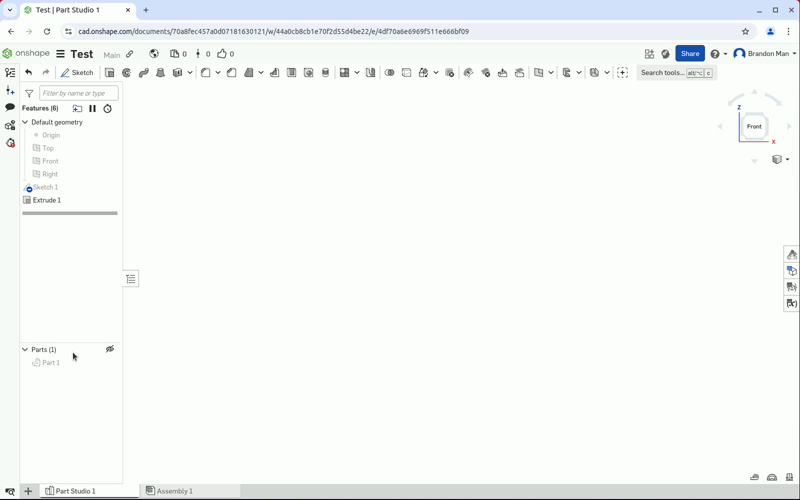
key_down(shift)
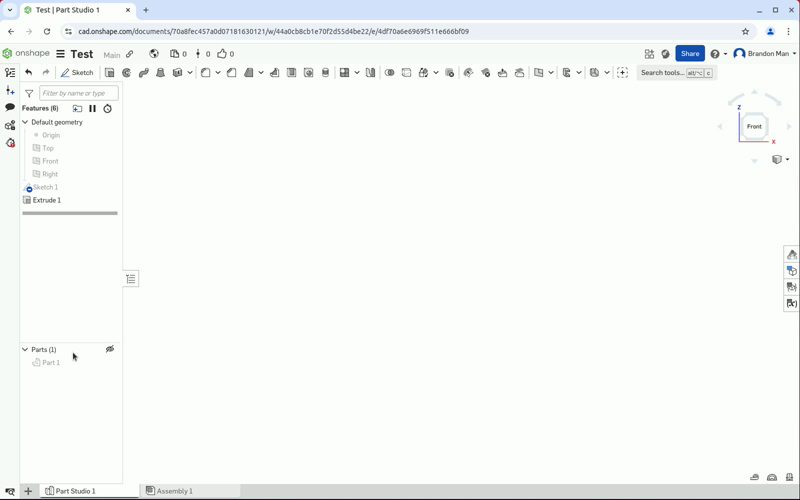
key(left)
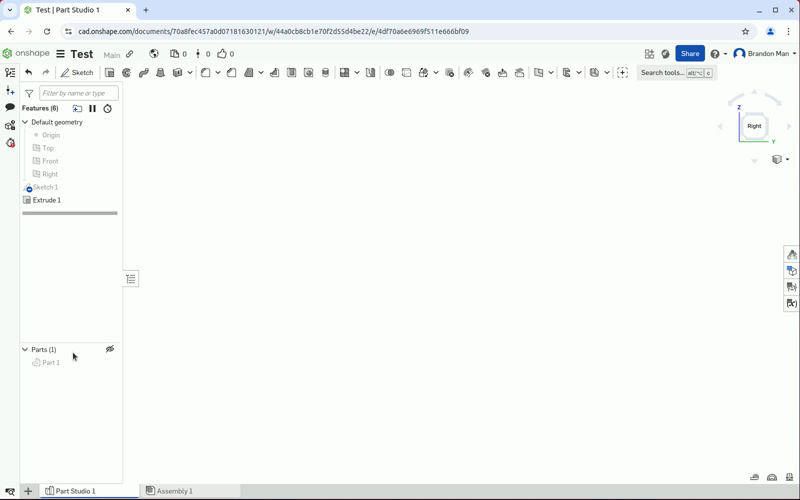
key_up(shift)
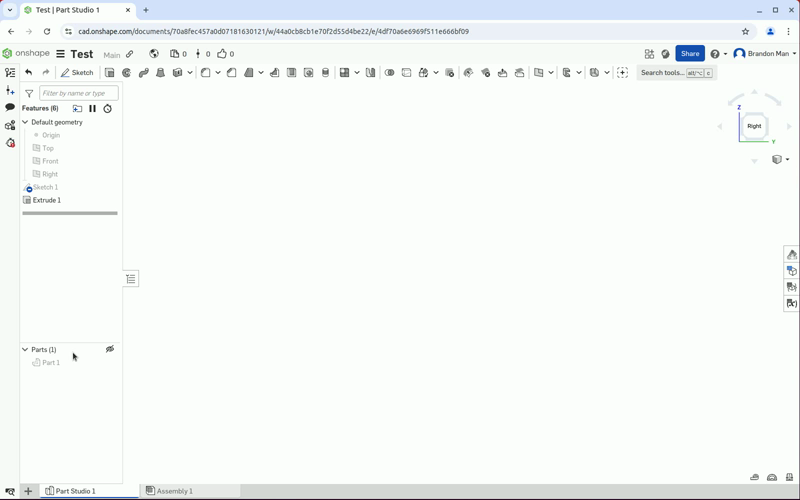
mouse_move(73, 352)
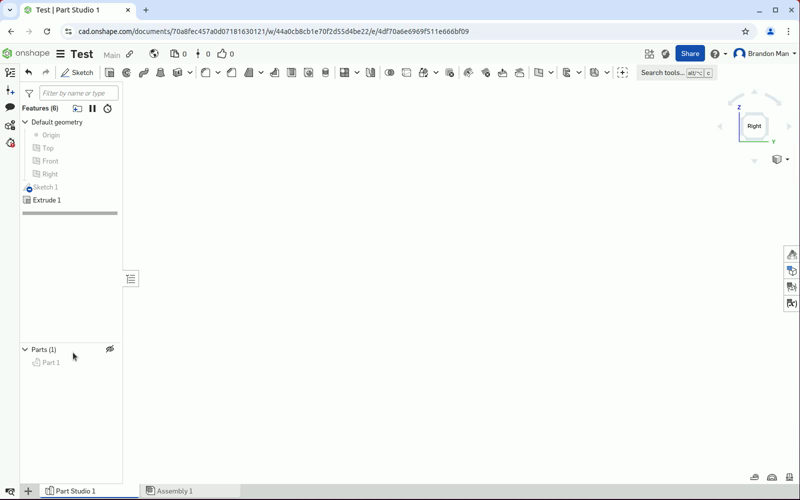
key(shift+y)
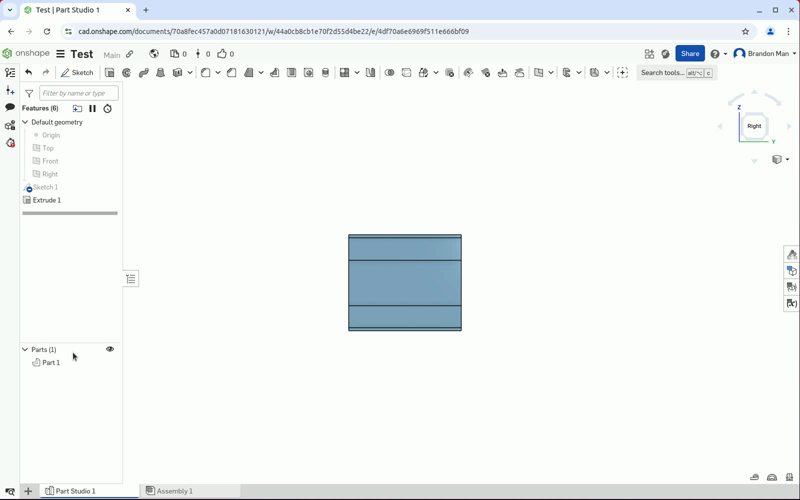
mouse_move(541, 75)
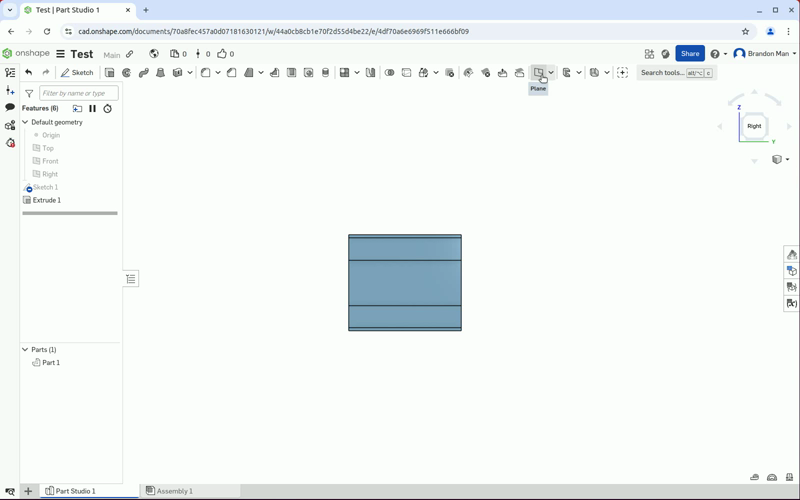
click(541, 75)
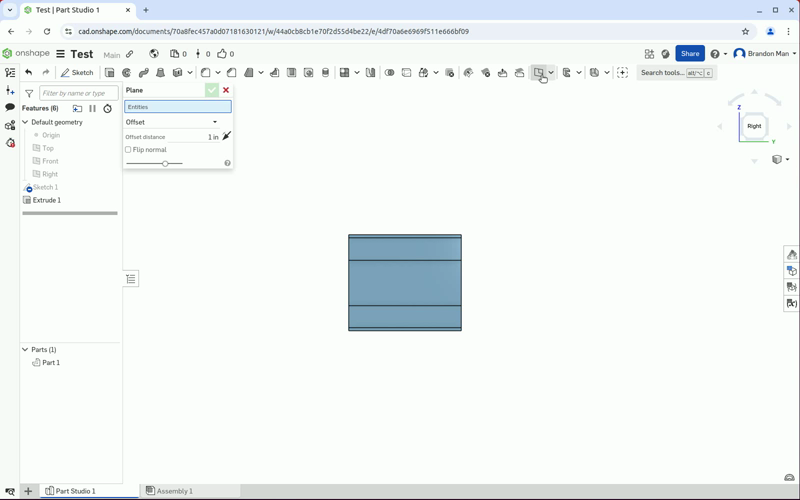
mouse_move(73, 176)
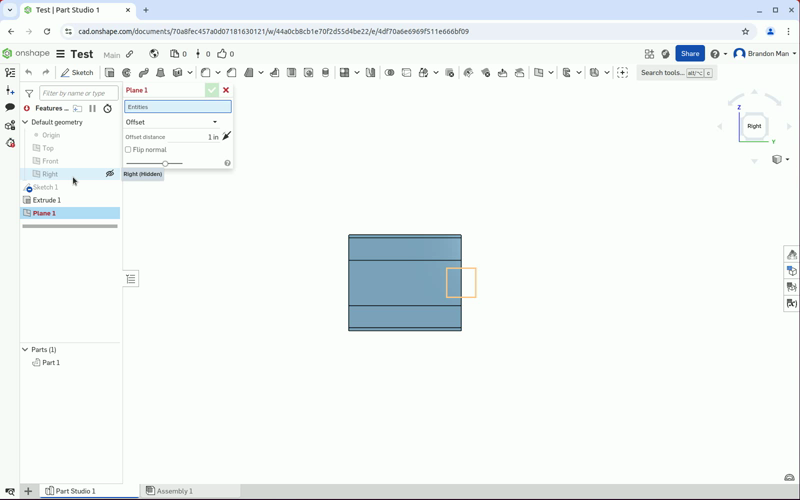
click(73, 176)
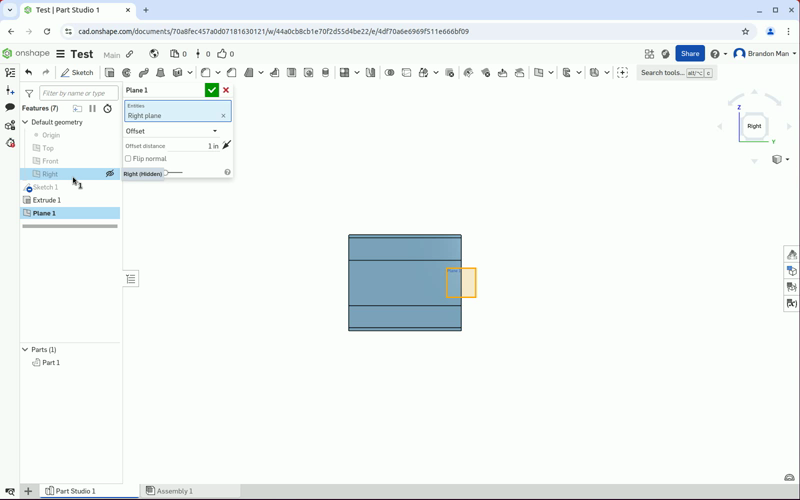
key(tab, 2)
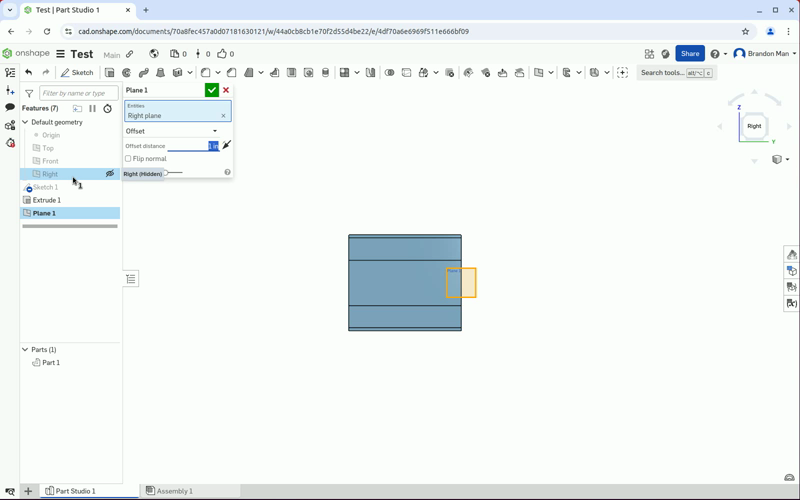
text(4.344)
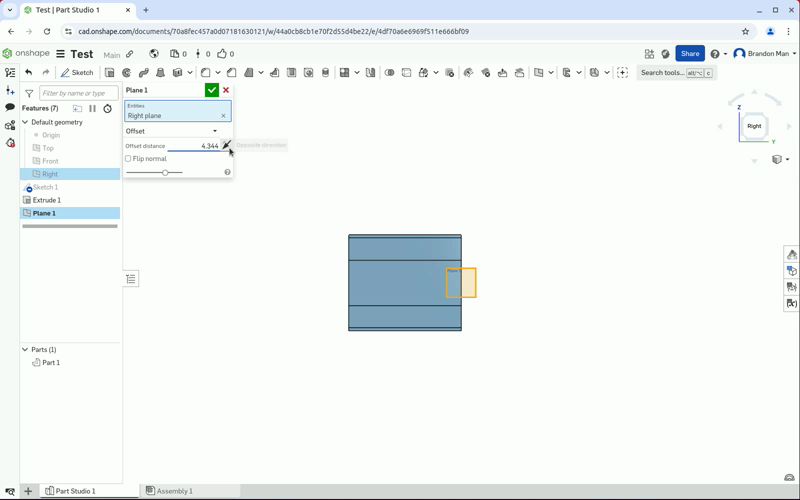
mouse_move(229, 147)
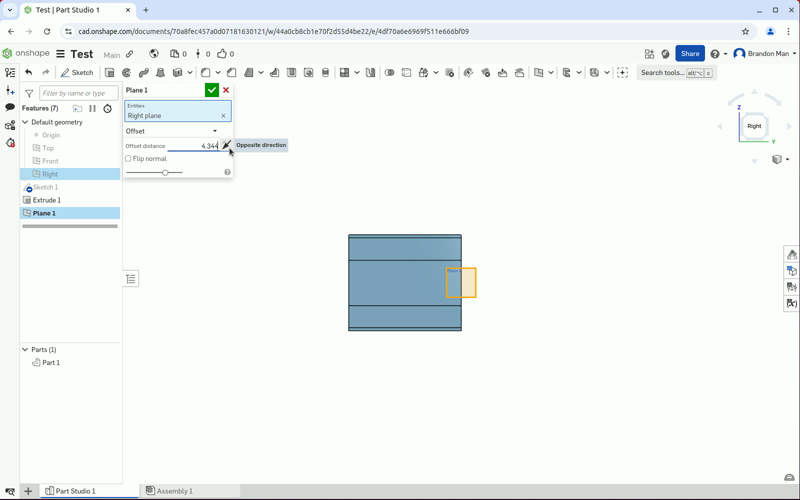
click(229, 147)
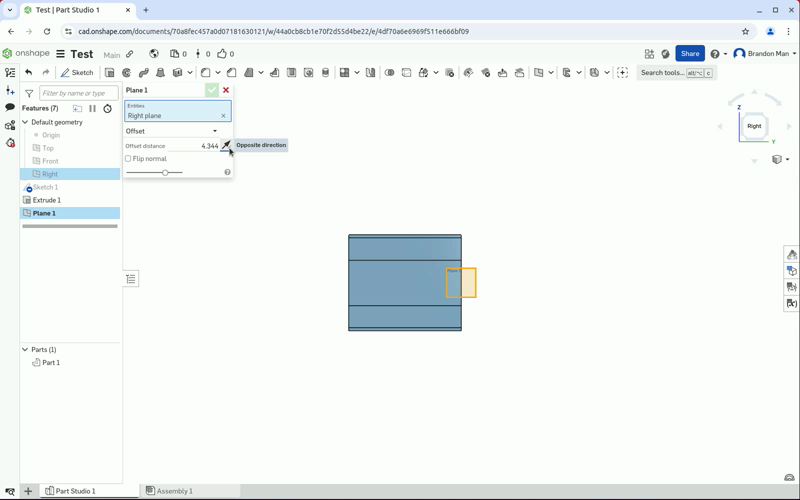
key(enter, 2)
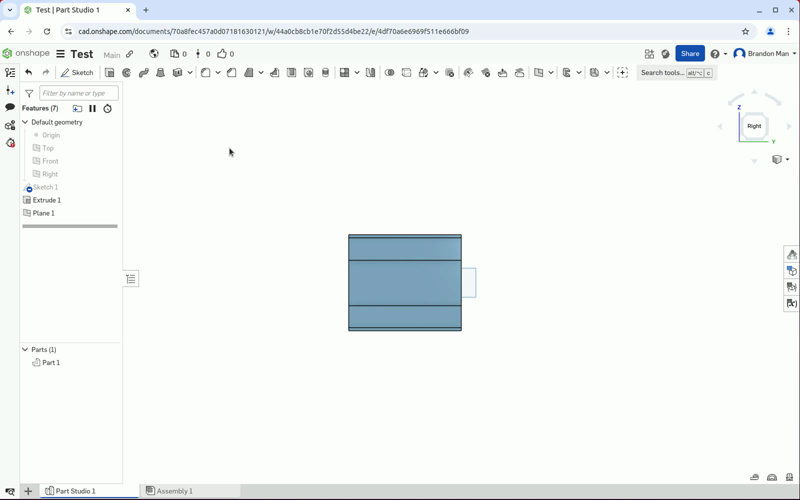
key(shift+s)
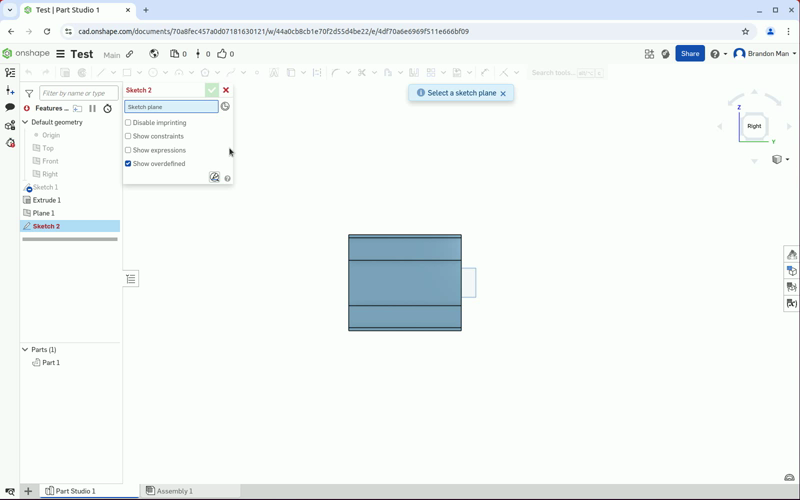
mouse_move(73, 215)
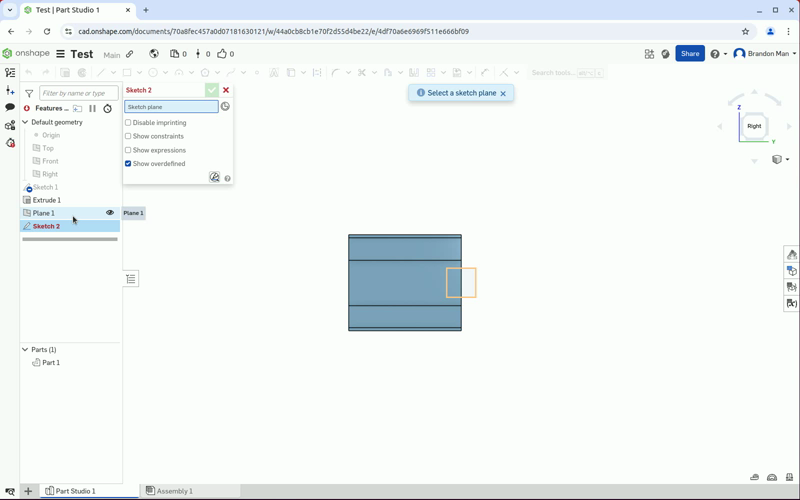
click(73, 215)
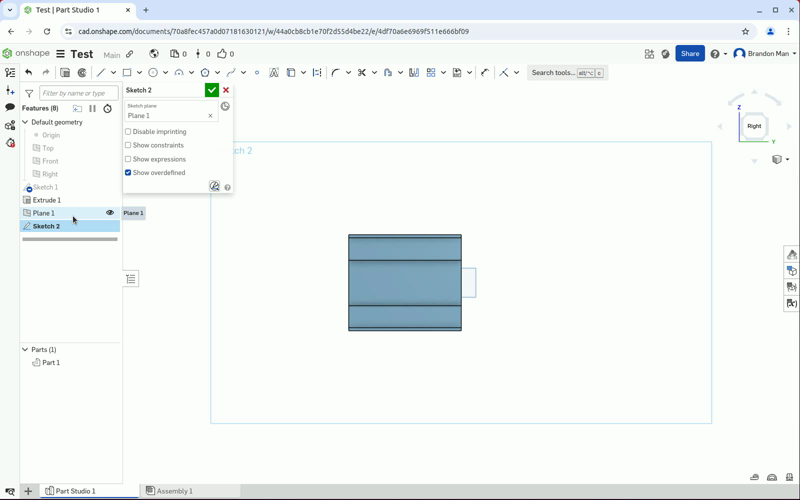
mouse_move(73, 352)
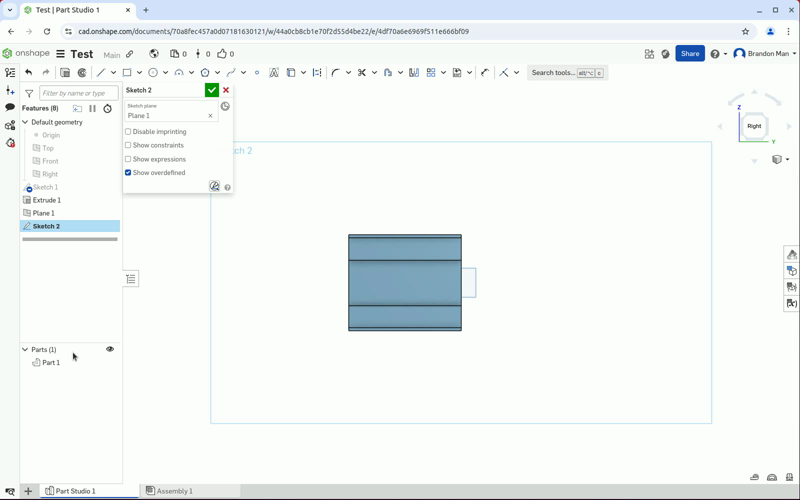
key(y)
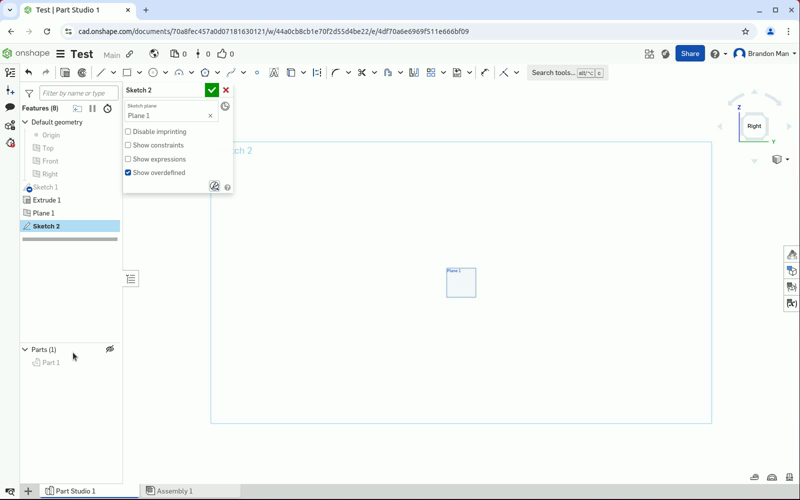
key(c)
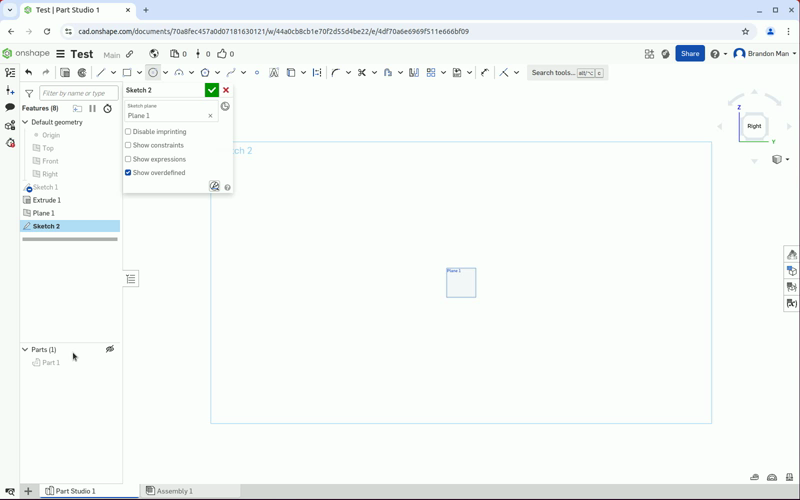
key_down(shift)
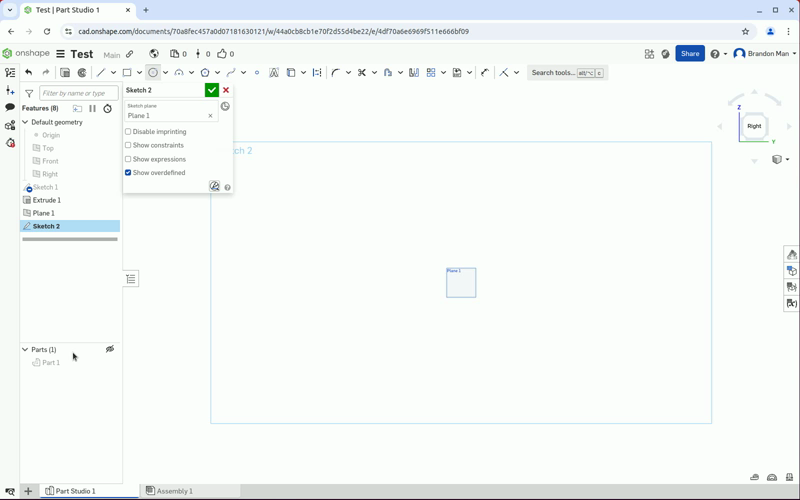
mouse_move(377, 254)
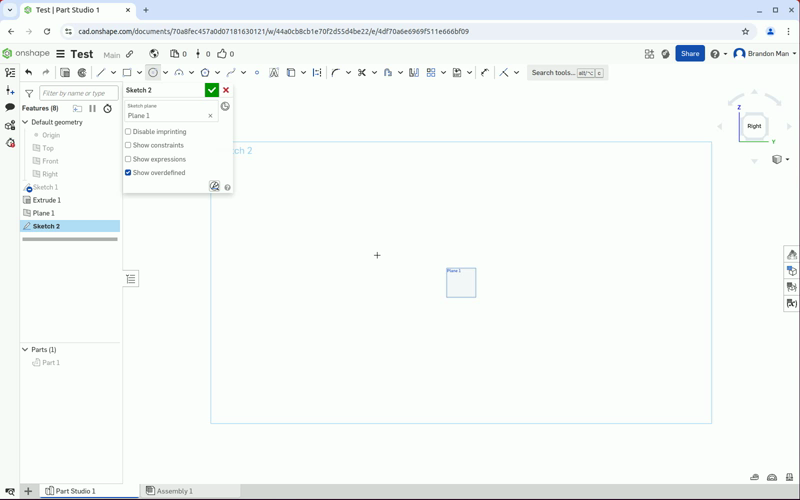
click(377, 254)
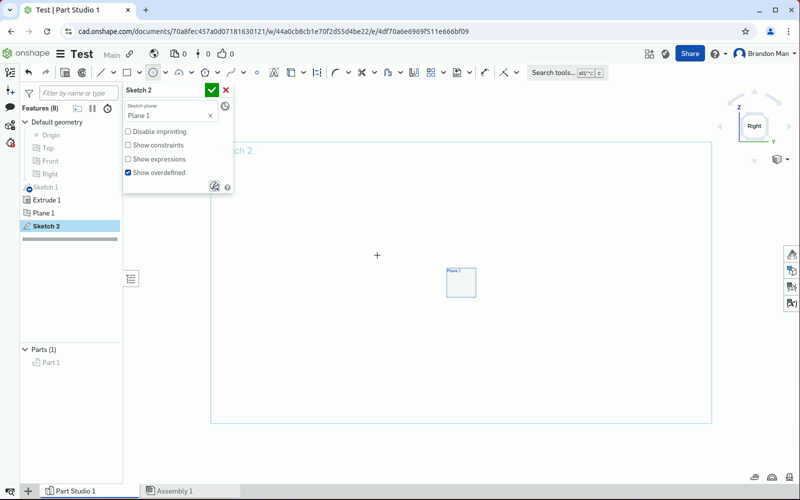
key_up(shift)
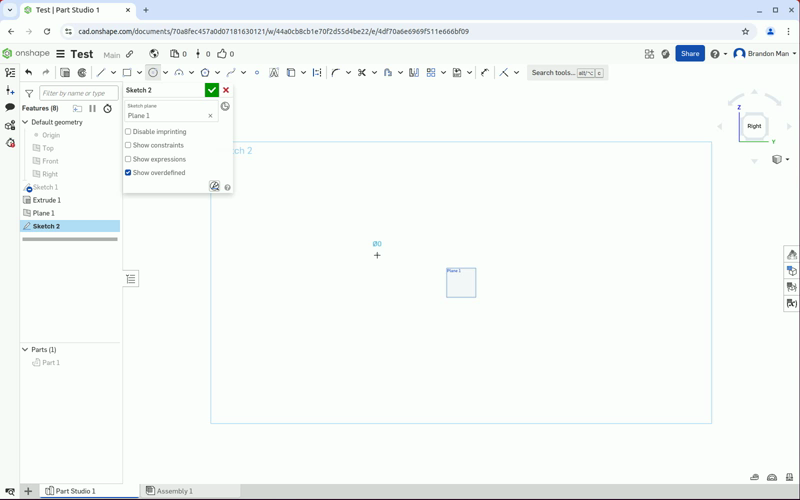
mouse_move(382, 254)
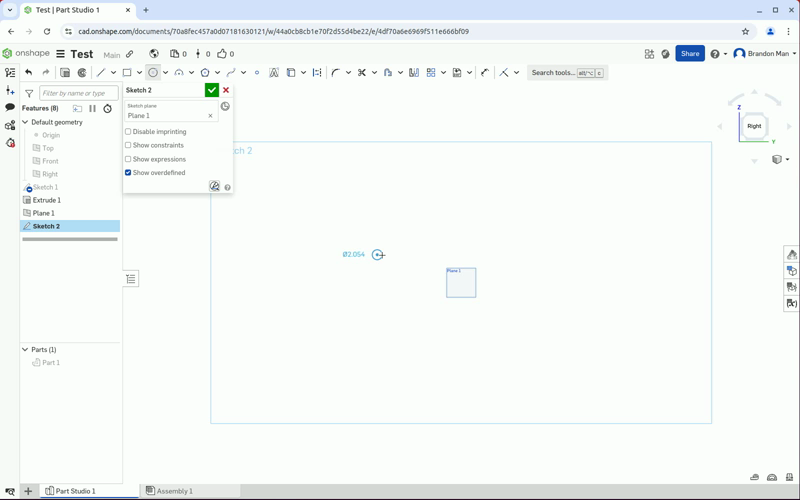
click(382, 254)
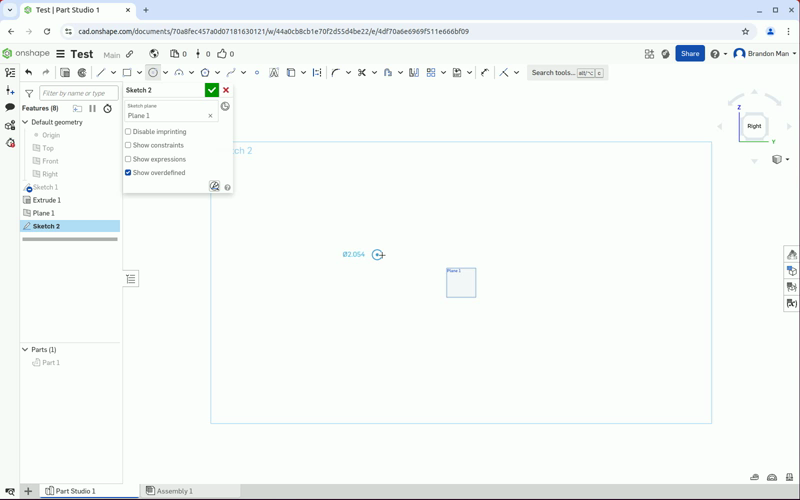
key(esc)
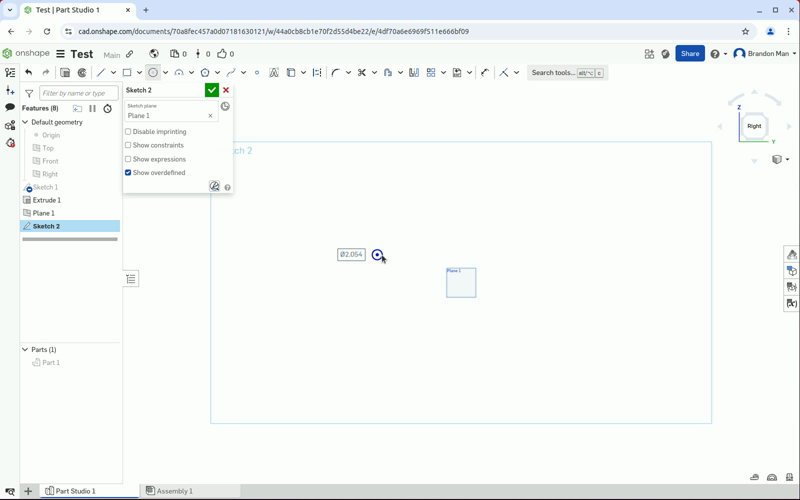
mouse_move(380, 255)
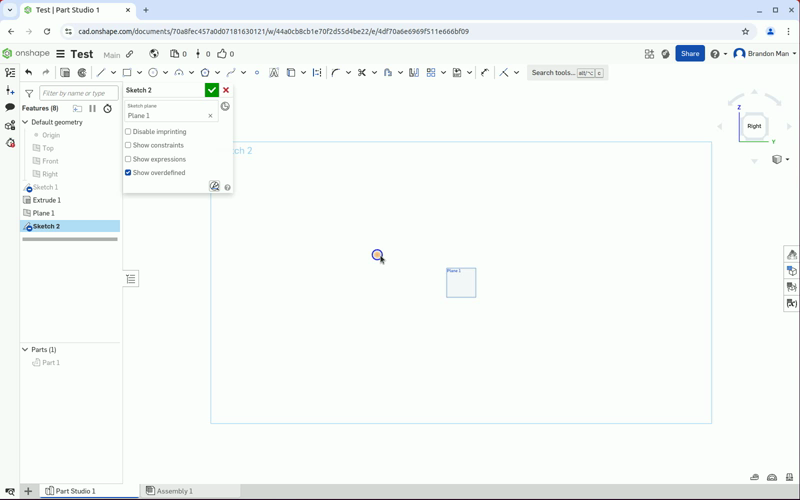
scroll(6)
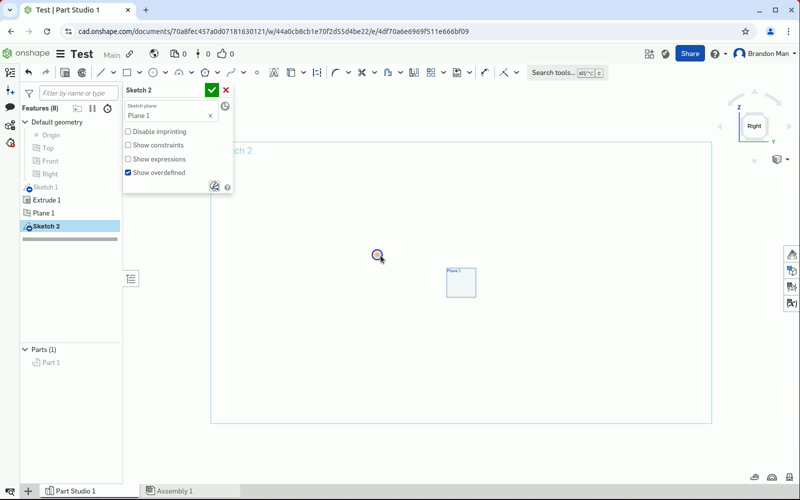
scroll(6)
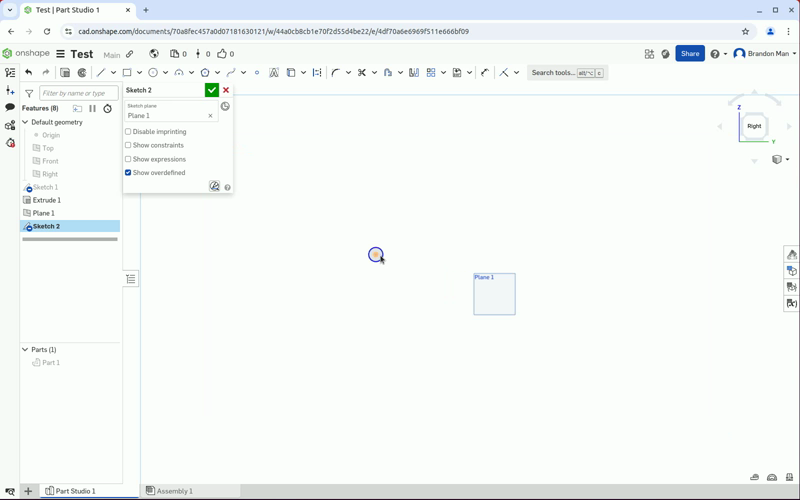
scroll(6)
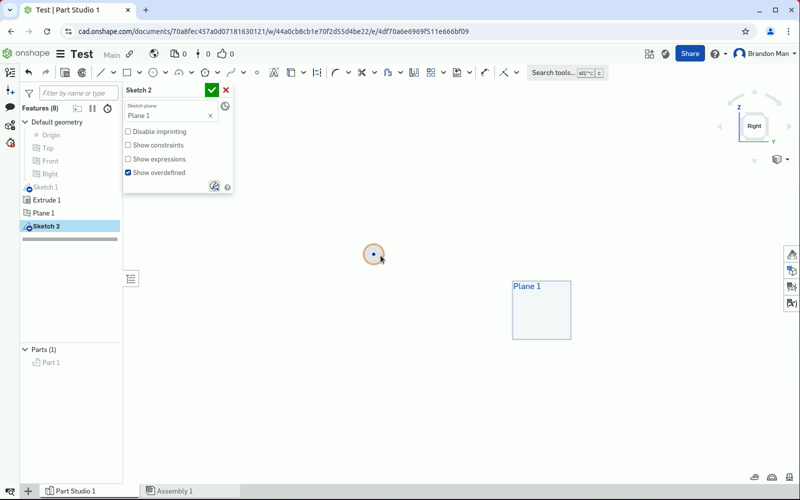
scroll(6)
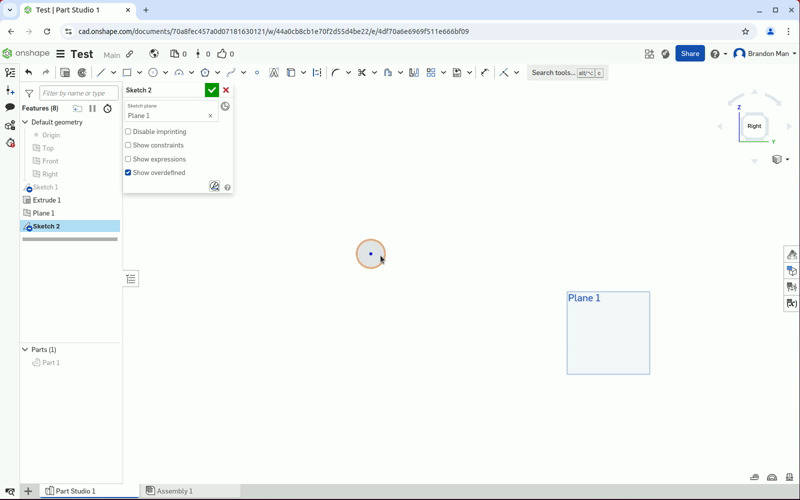
scroll(6)
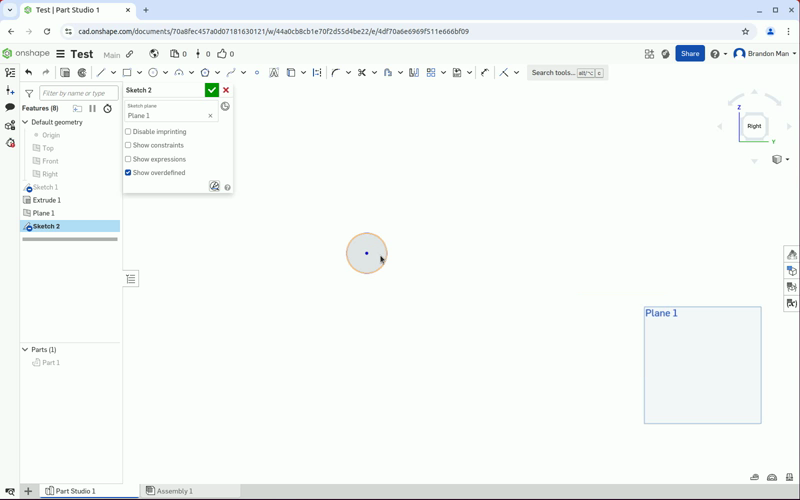
scroll(6)
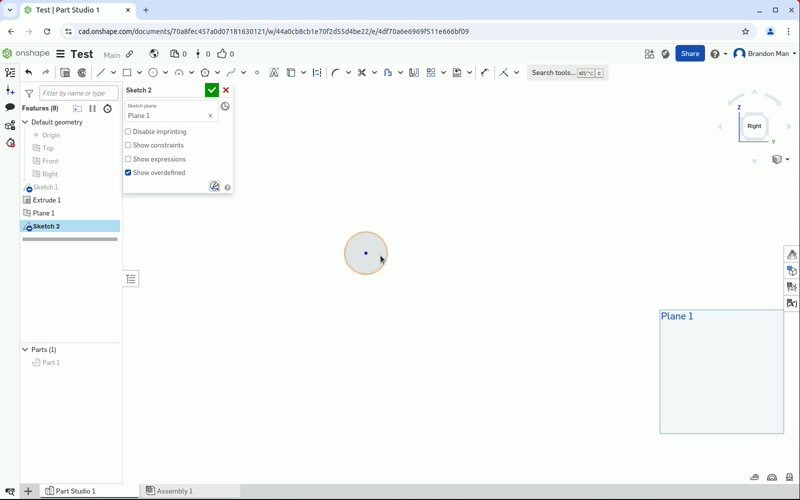
scroll(6)
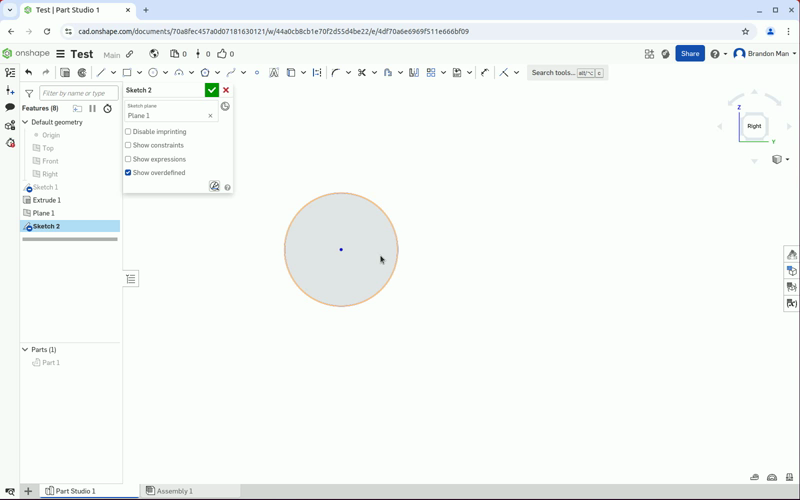
click(380, 255)
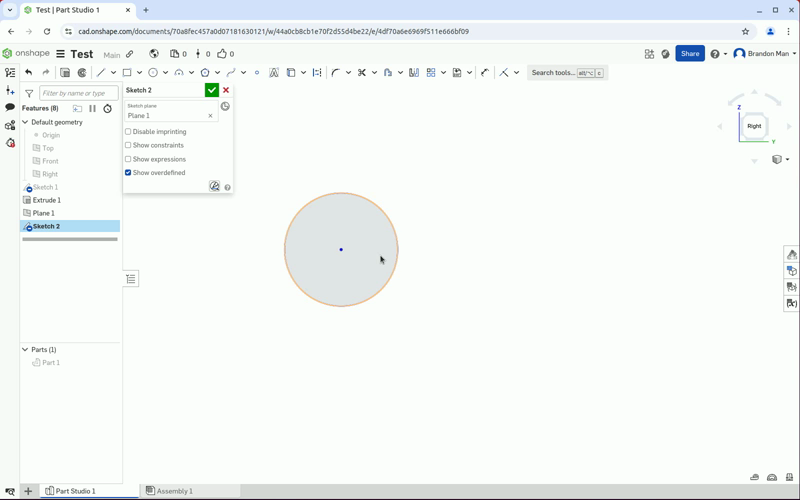
scroll(-6)
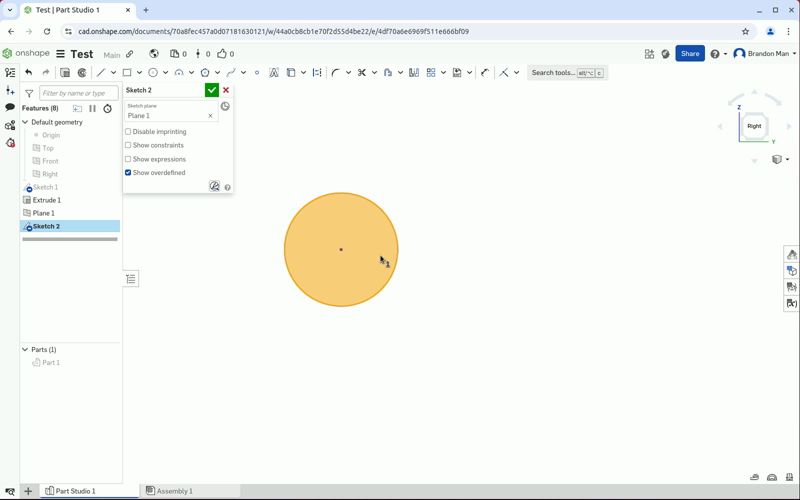
scroll(-6)
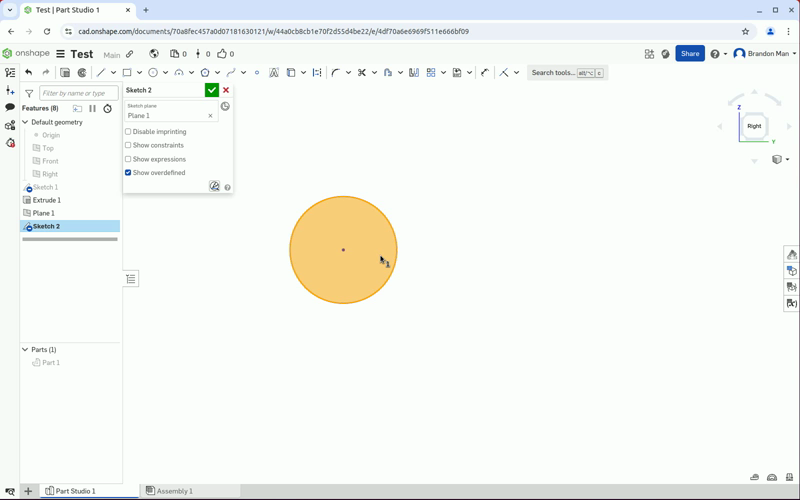
scroll(-6)
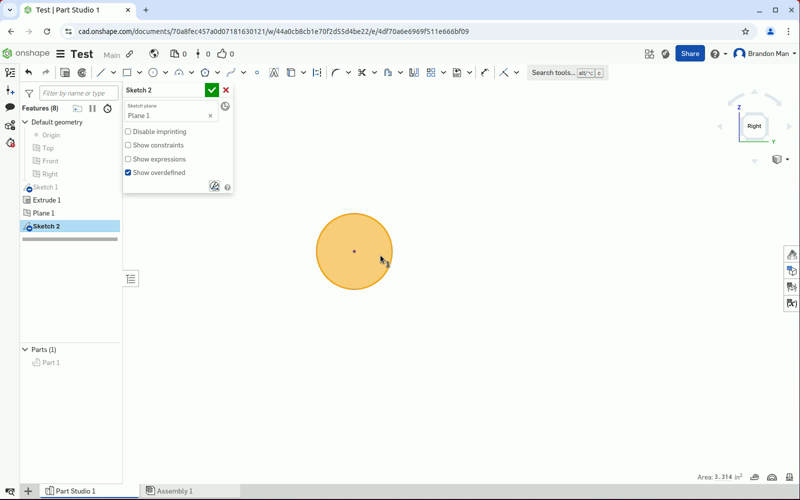
scroll(-6)
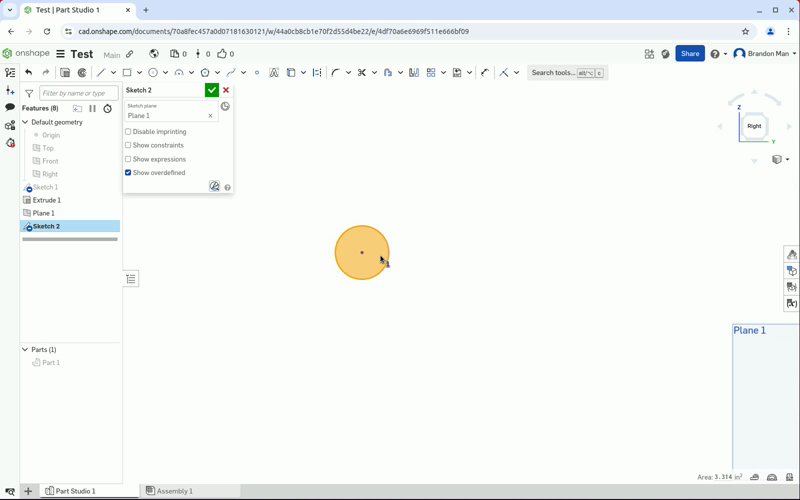
scroll(-6)
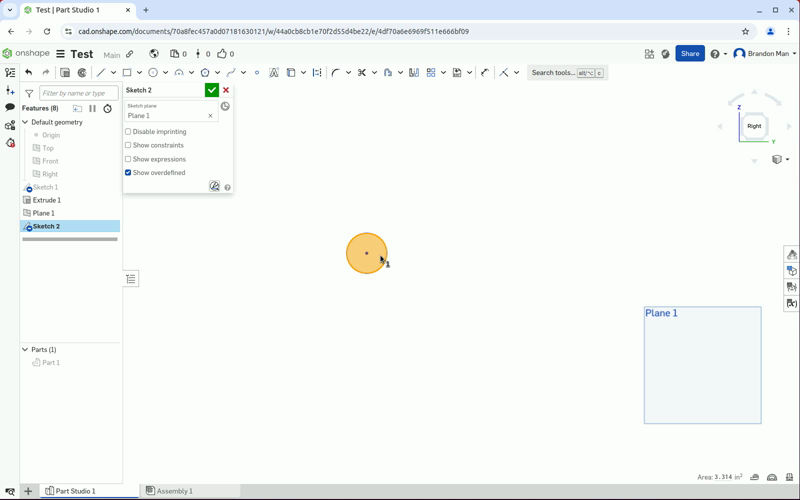
scroll(-6)
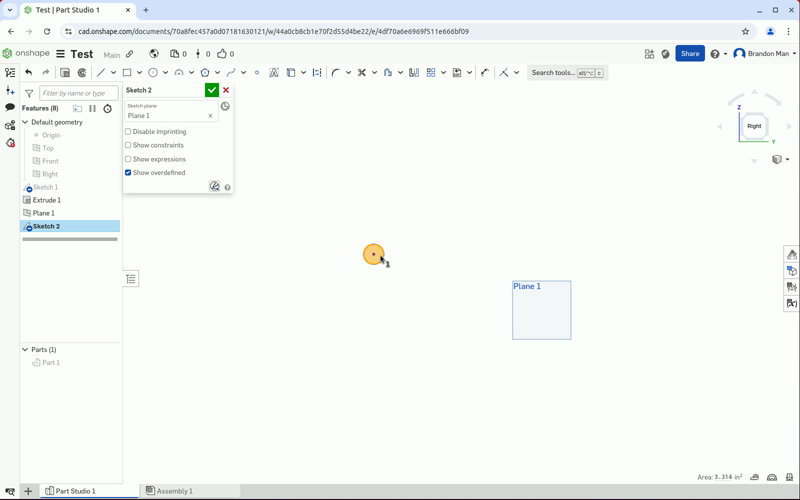
scroll(-6)
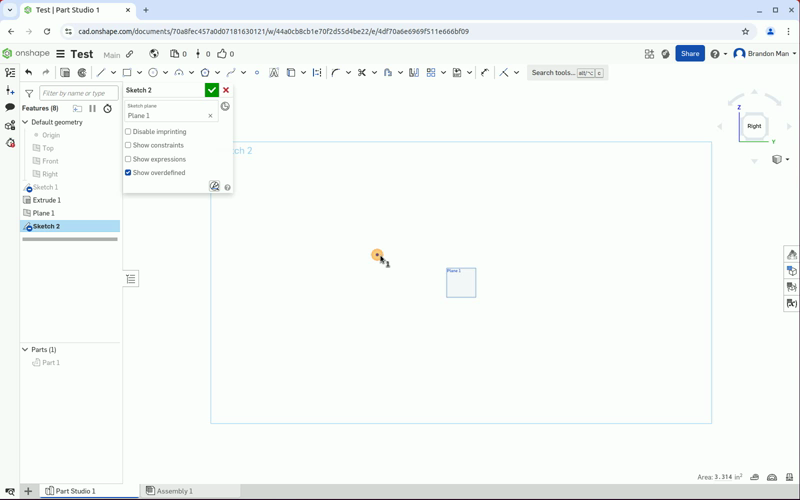
mouse_move(73, 352)
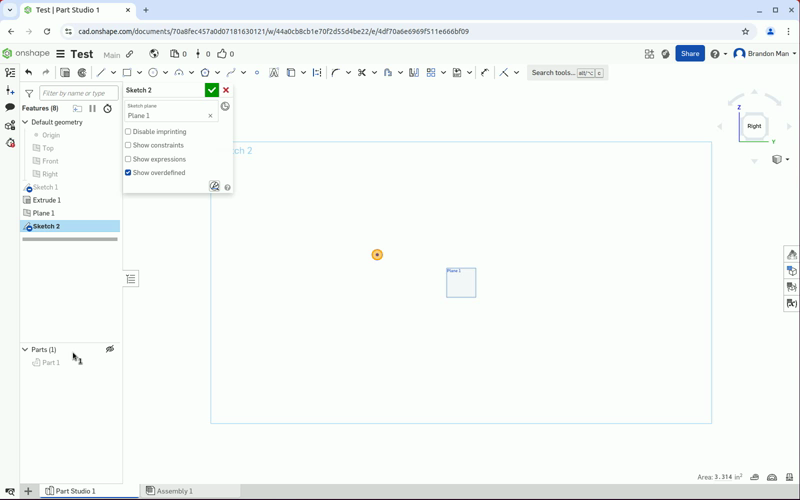
key(shift+y)
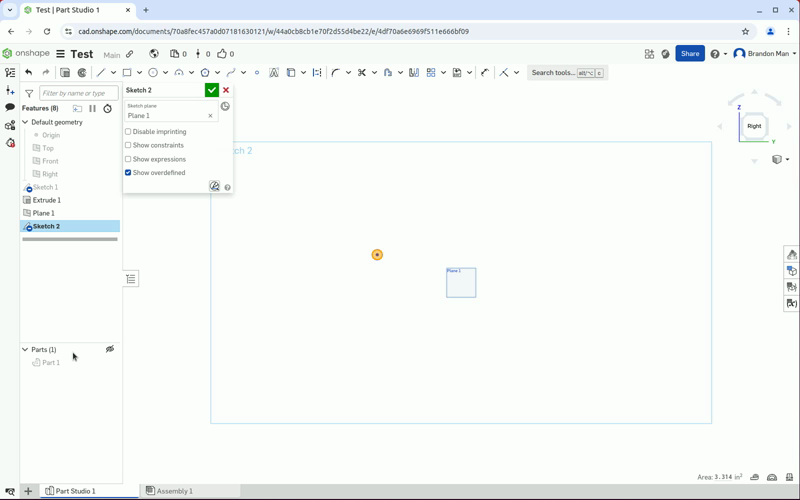
key(shift+e)
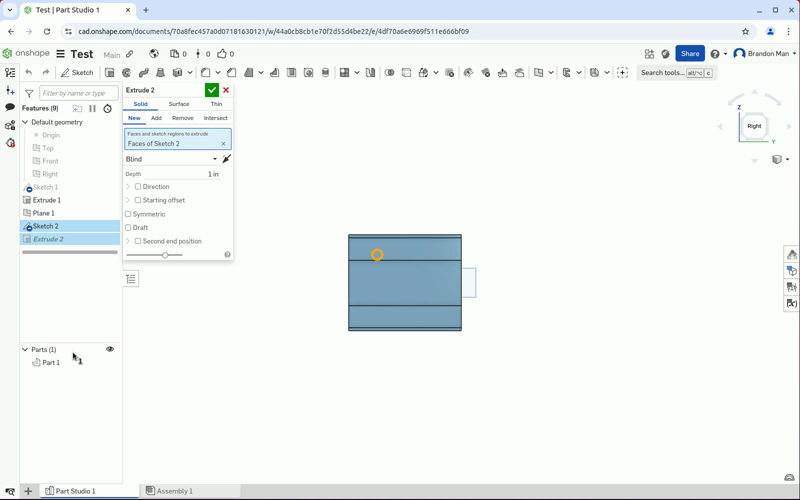
mouse_move(143, 106)
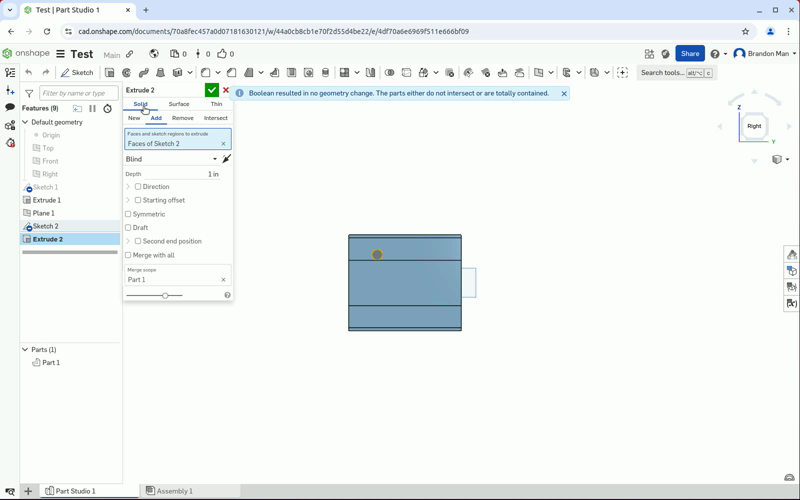
click(143, 106)
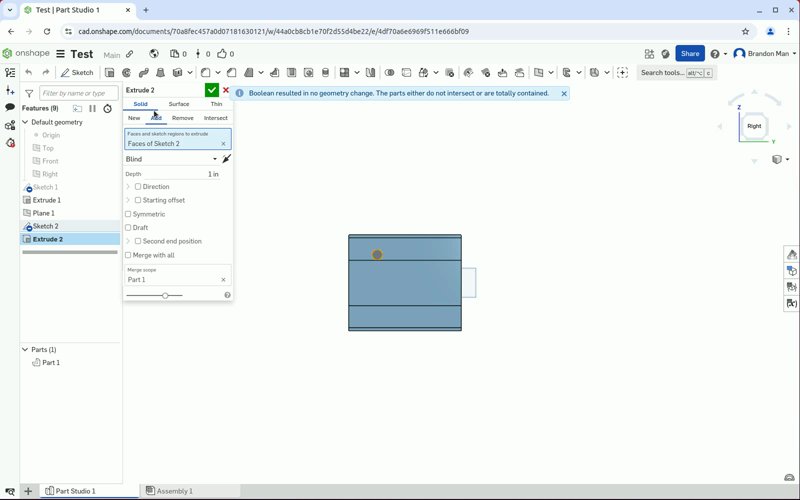
mouse_move(186, 120)
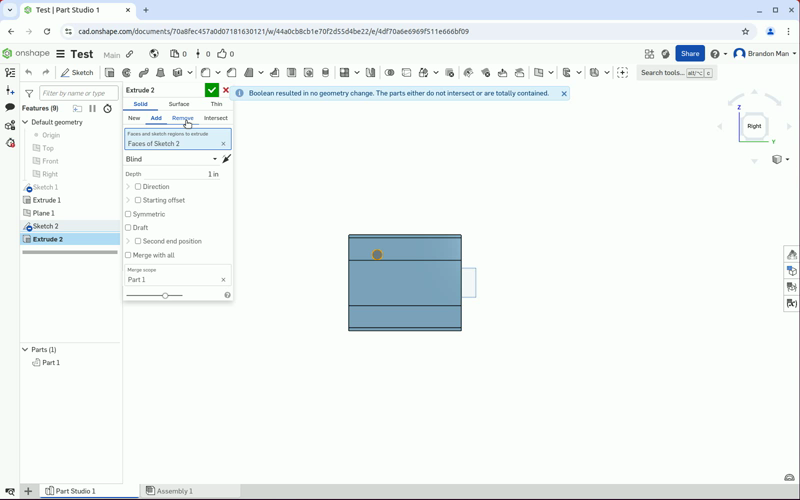
click(186, 120)
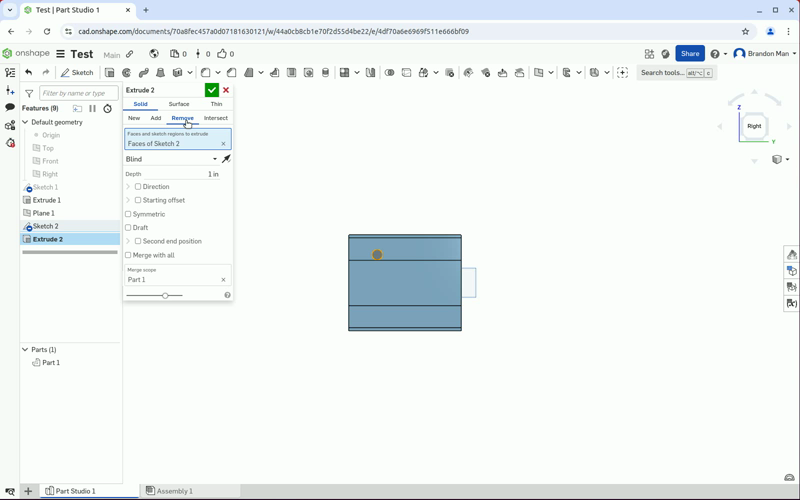
key(tab, 4)
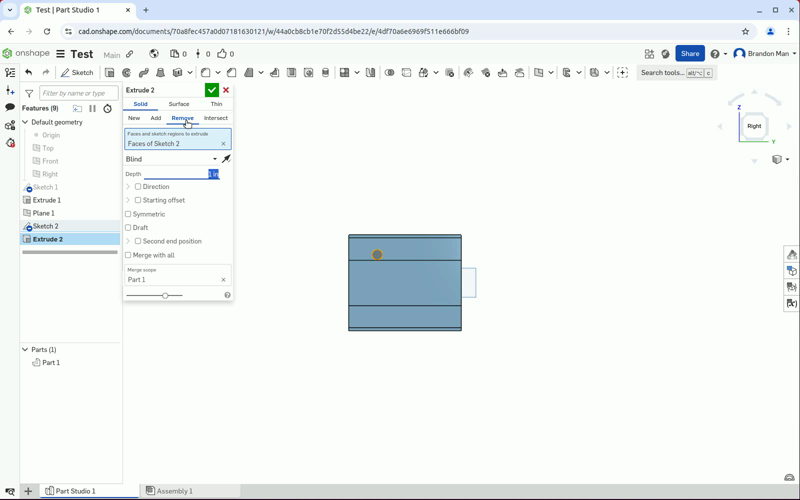
text(5.777)
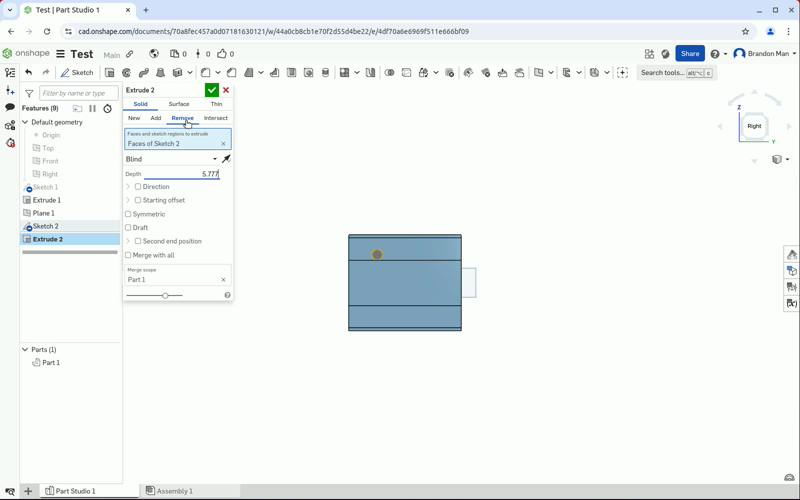
key(tab, 6)
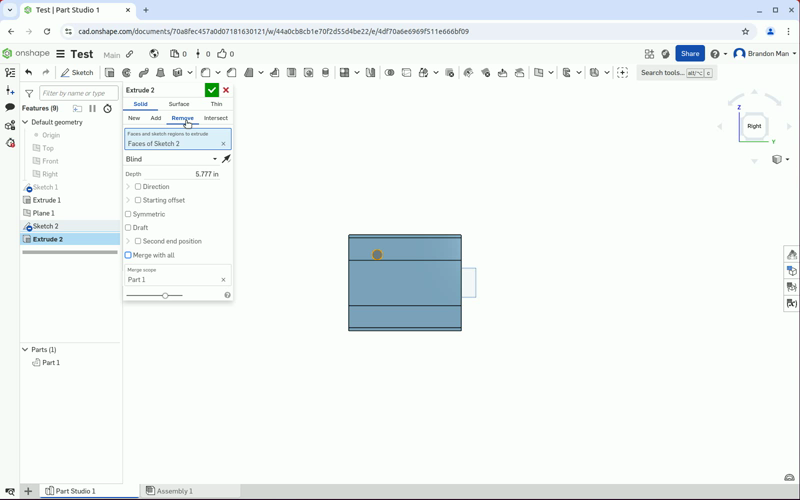
key(space)
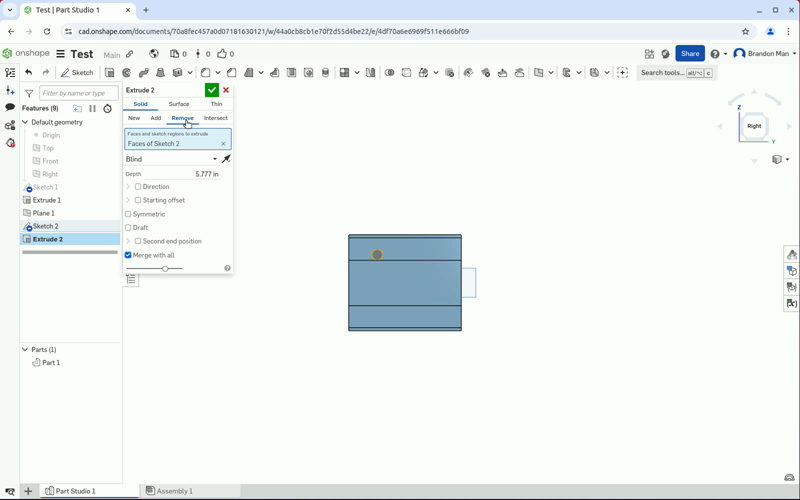
key(enter)
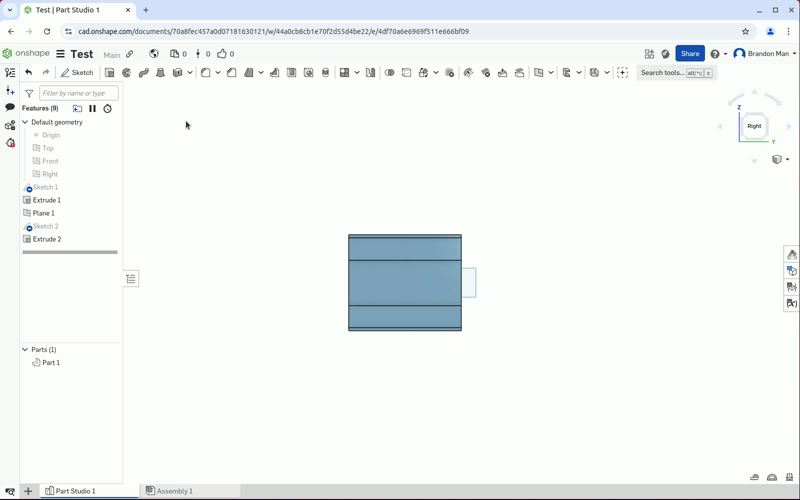
key(shift+h)
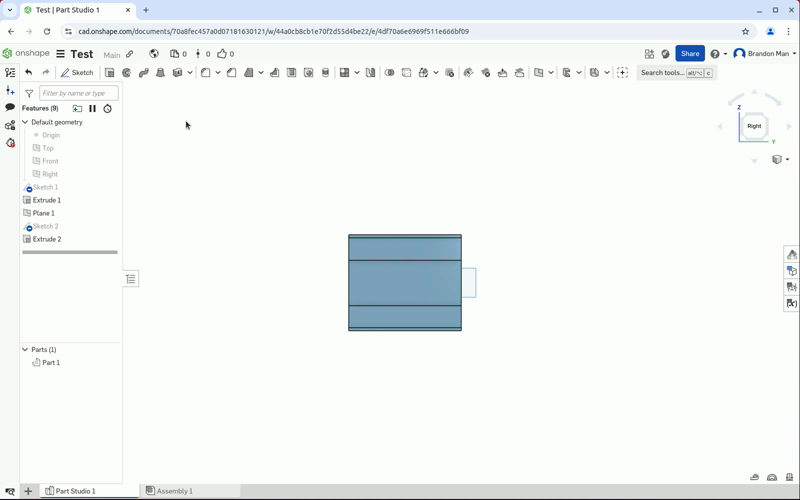
key(shift+h)
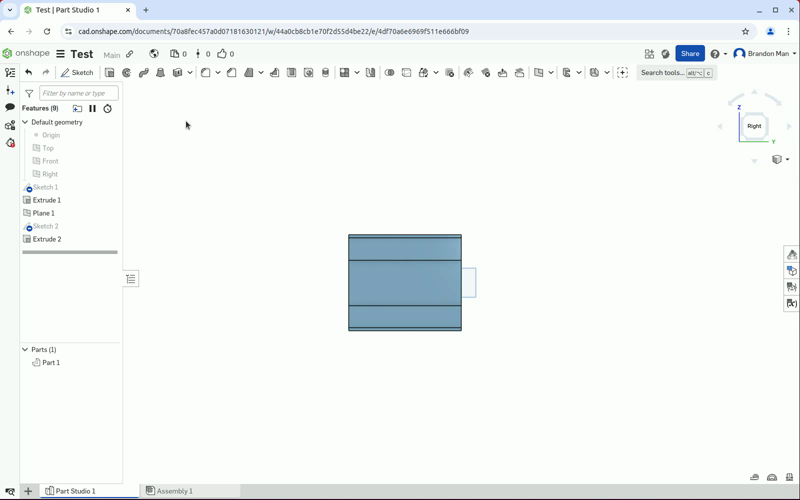
mouse_move(73, 189)
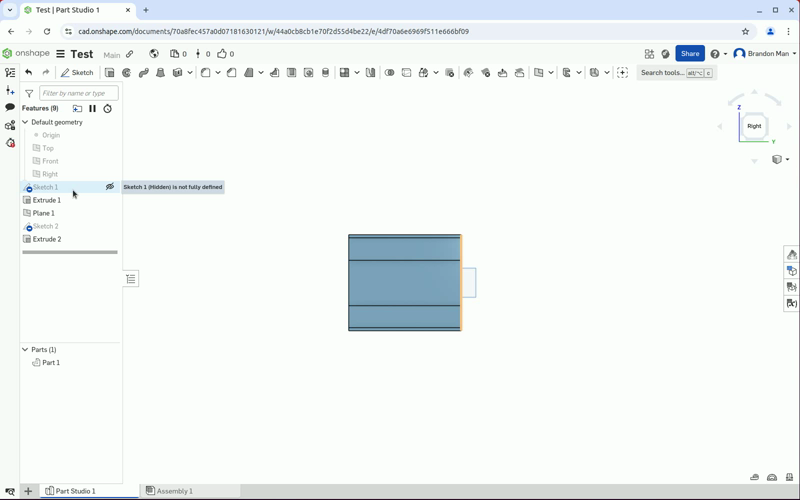
click(73, 189)
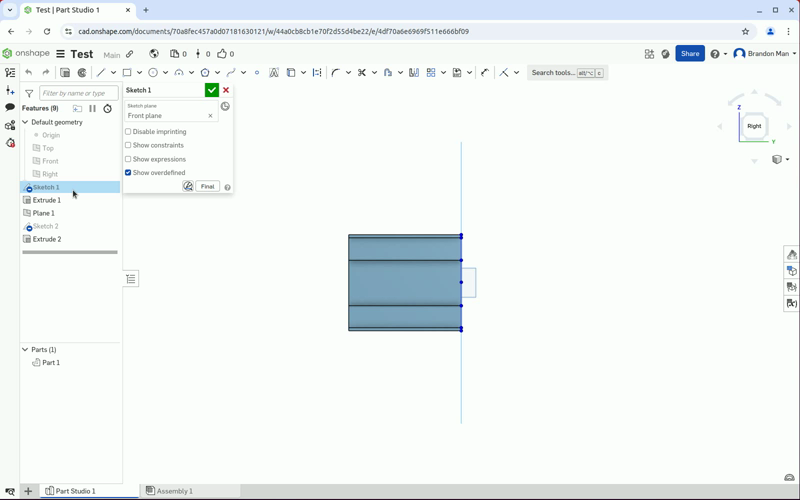
mouse_move(229, 92)
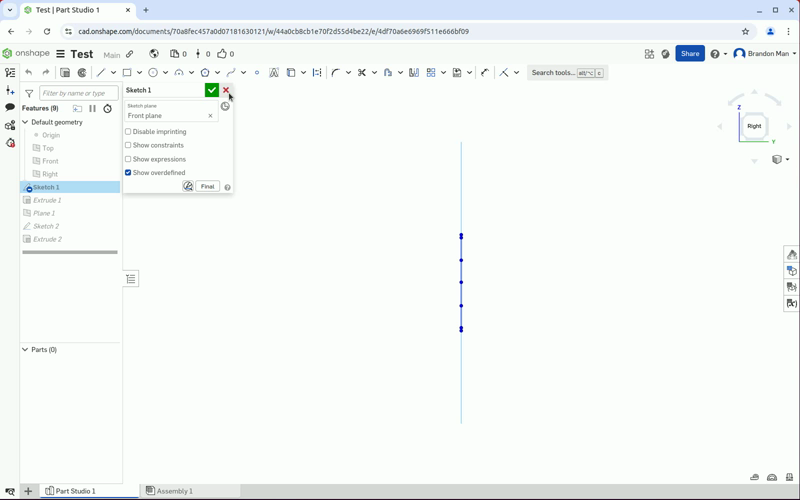
click(229, 92)
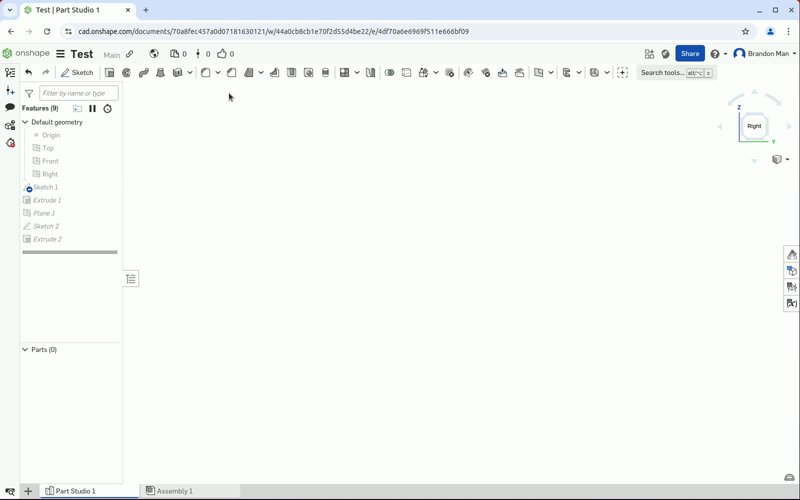
key(shift+s)
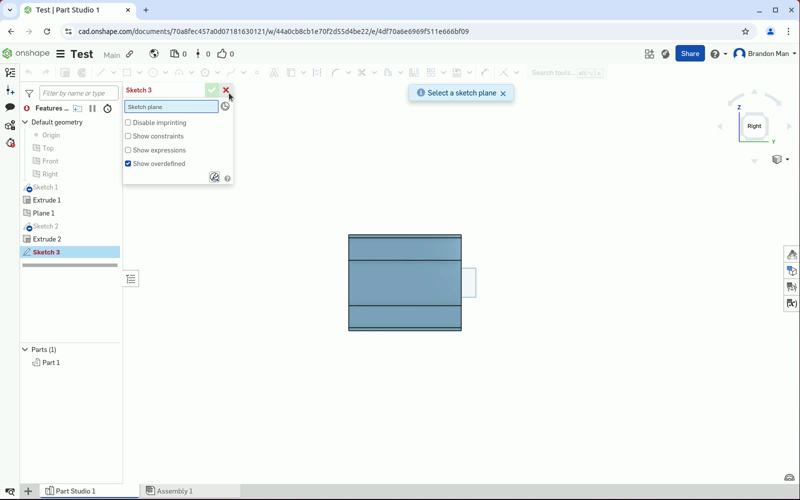
mouse_move(73, 215)
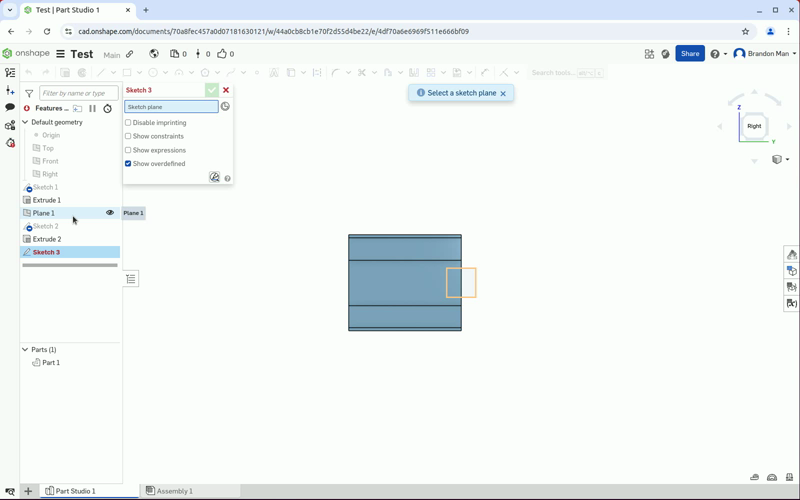
click(73, 215)
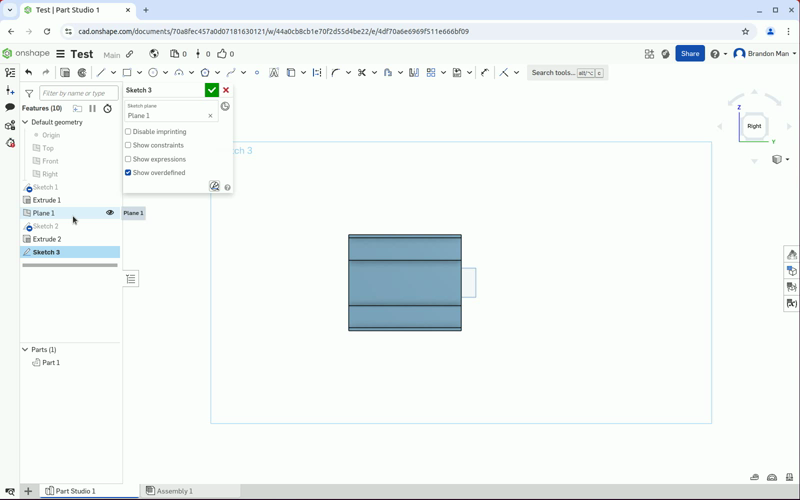
mouse_move(73, 352)
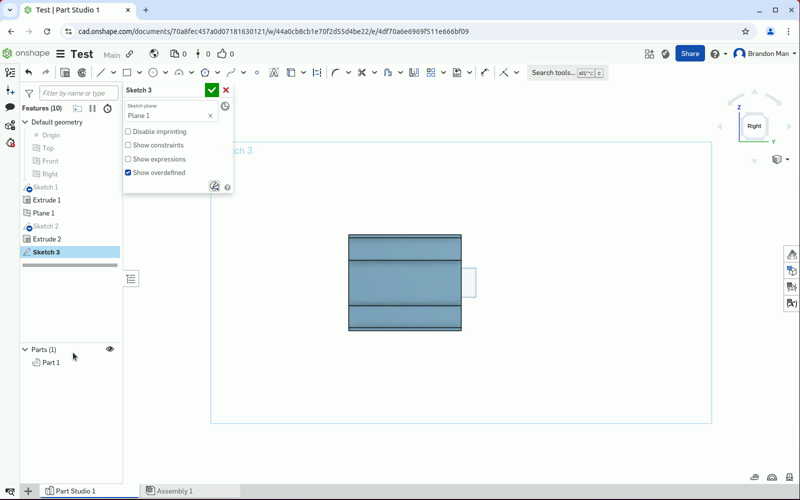
key(y)
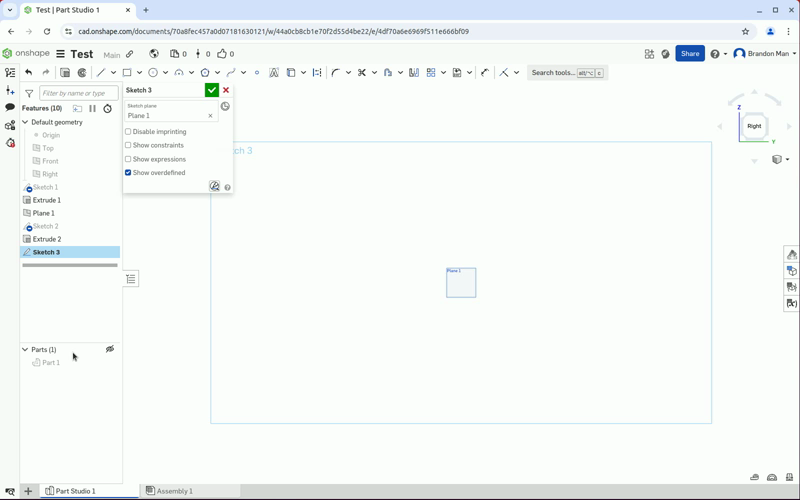
key(c)
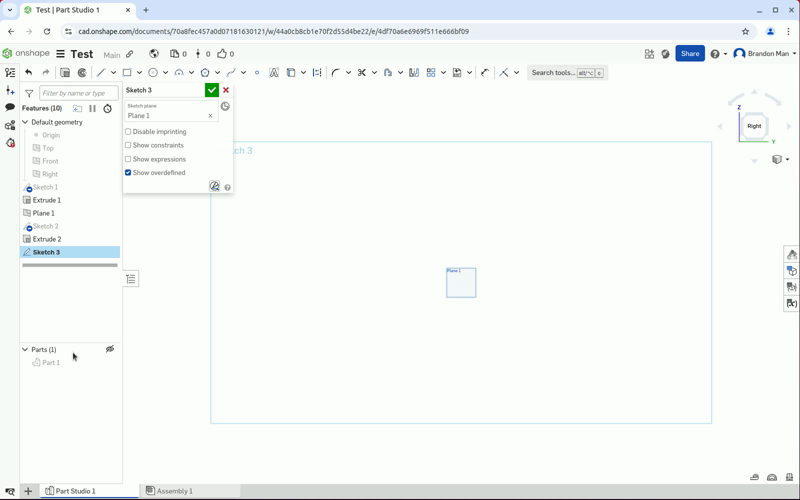
key_down(shift)
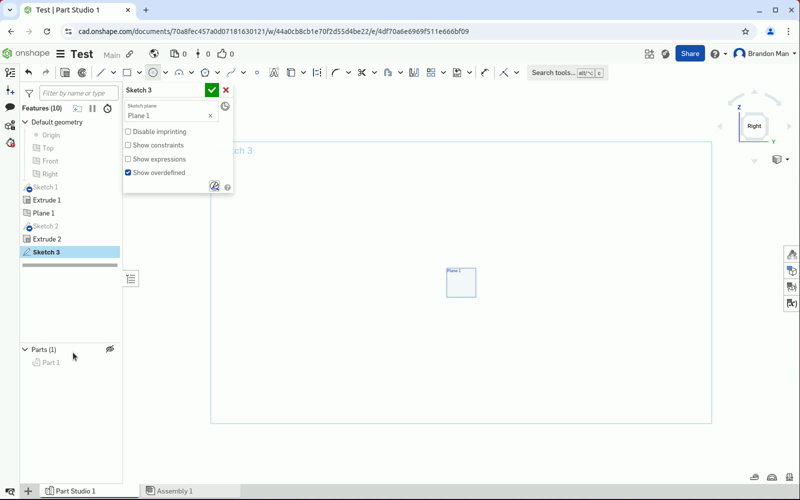
mouse_move(433, 254)
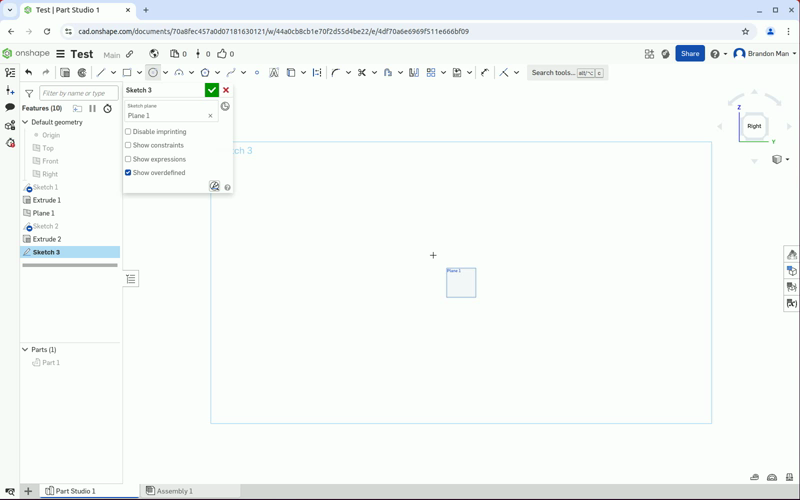
click(433, 254)
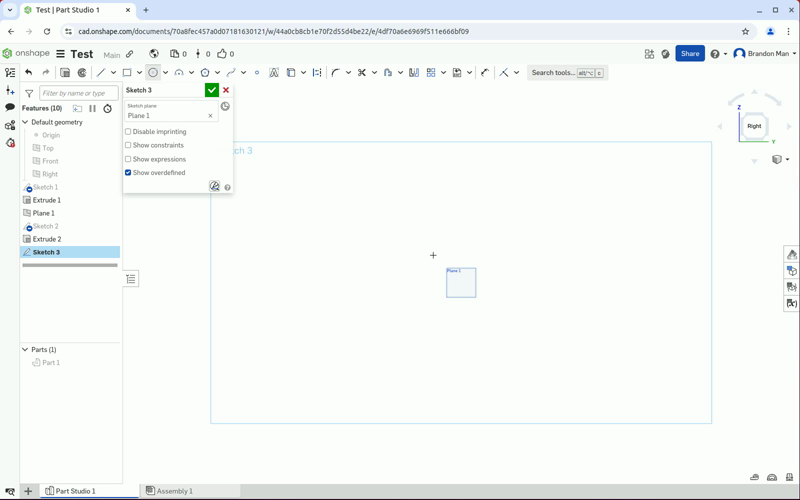
key_up(shift)
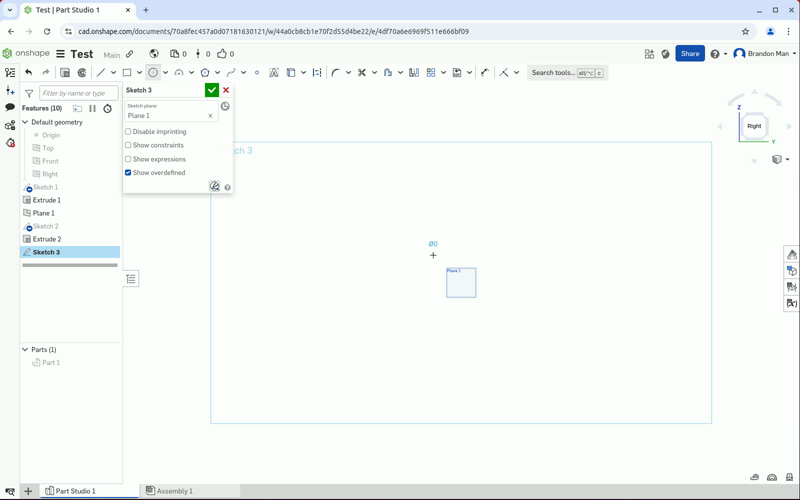
mouse_move(438, 254)
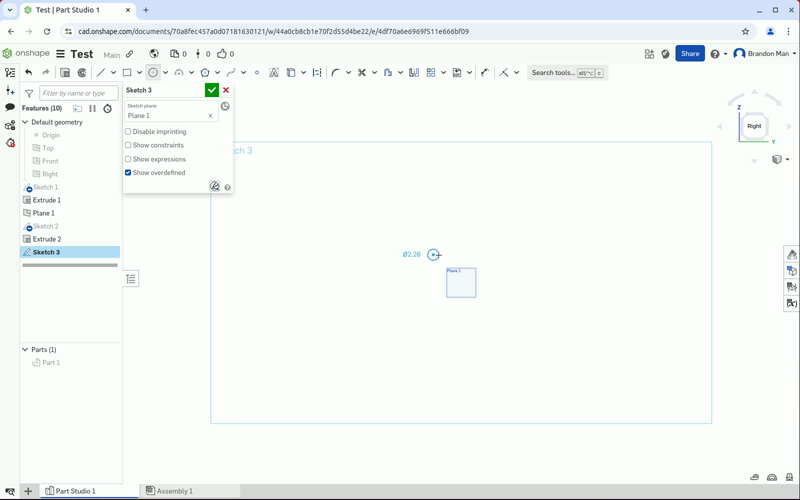
click(438, 254)
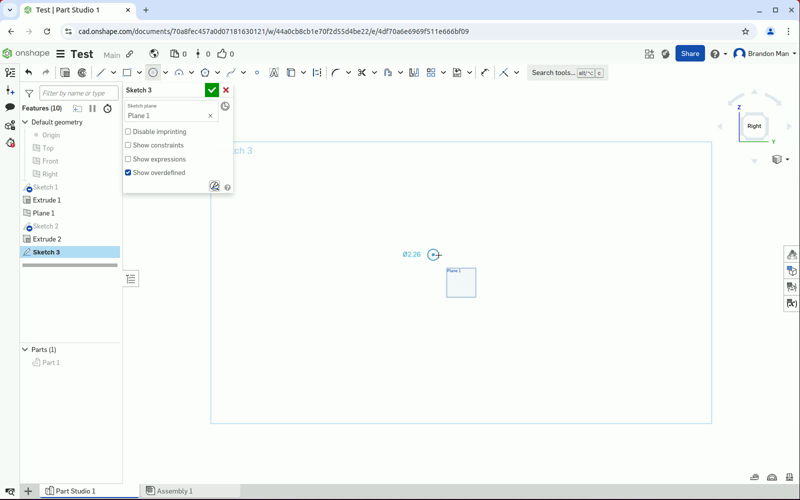
key(esc)
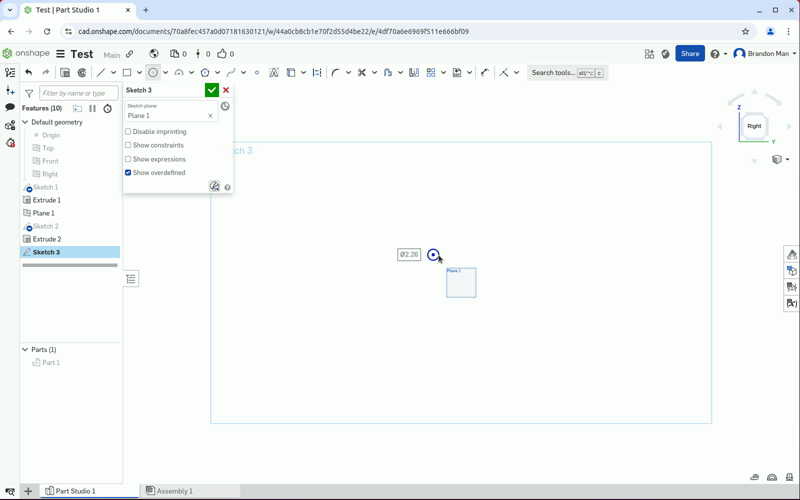
mouse_move(431, 251)
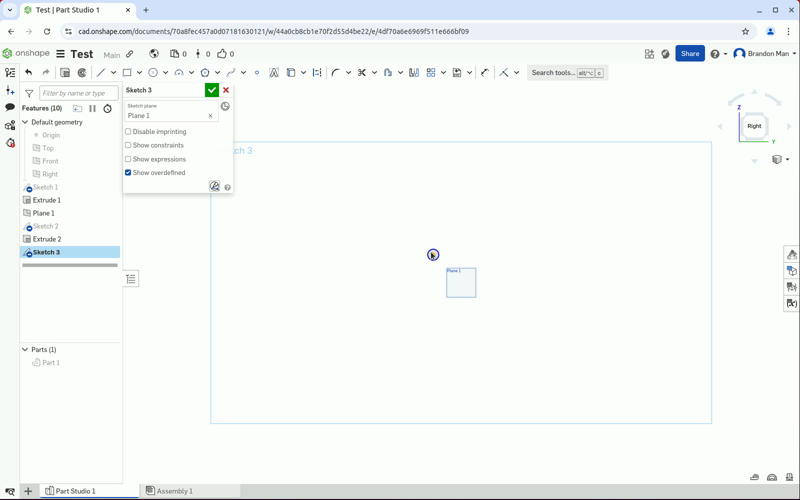
scroll(6)
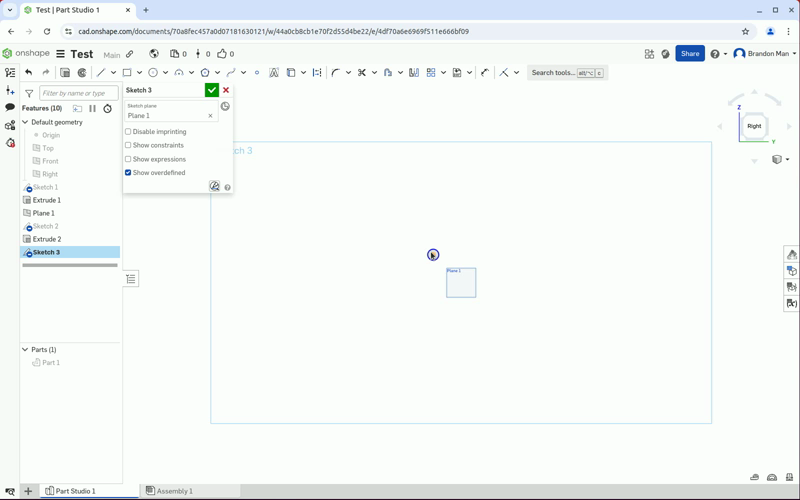
scroll(6)
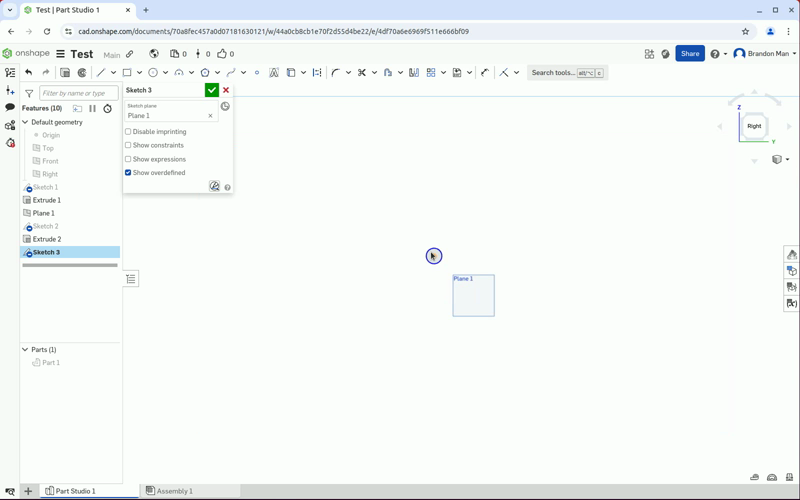
scroll(6)
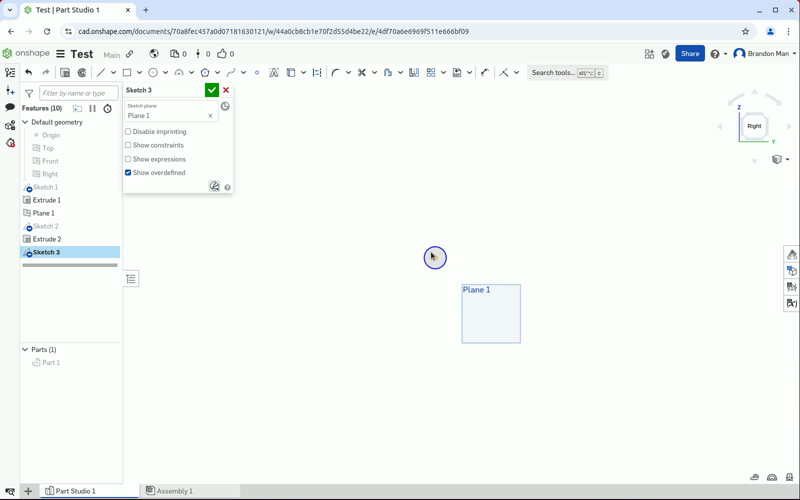
scroll(6)
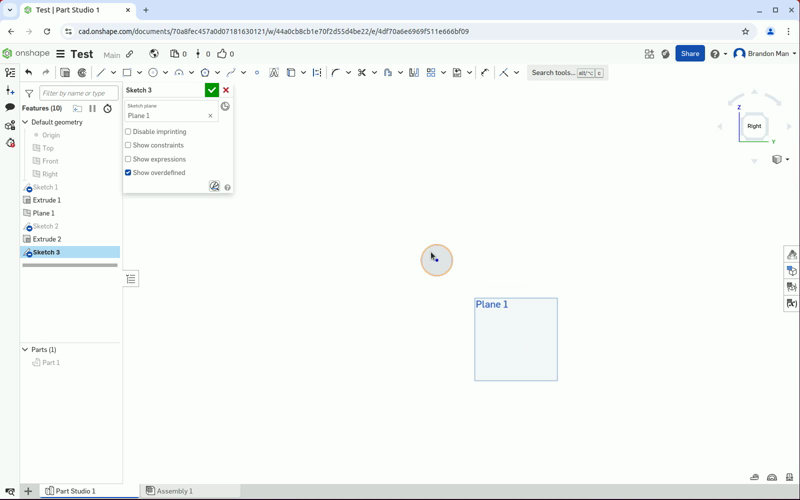
scroll(6)
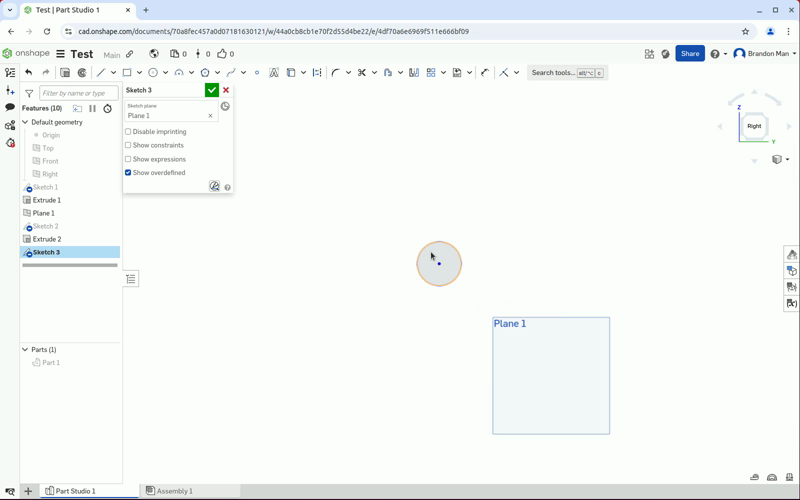
scroll(6)
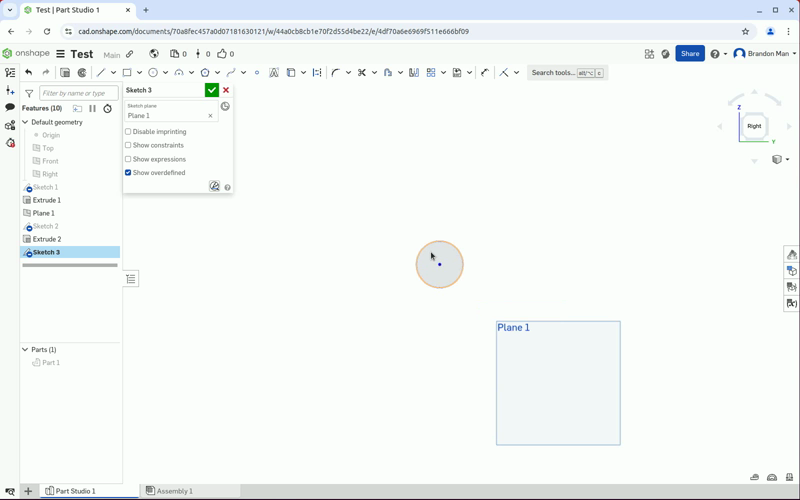
scroll(6)
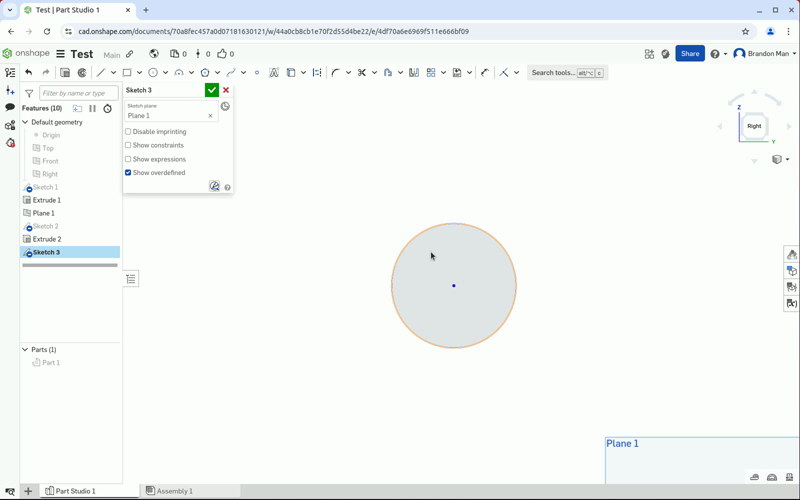
click(431, 251)
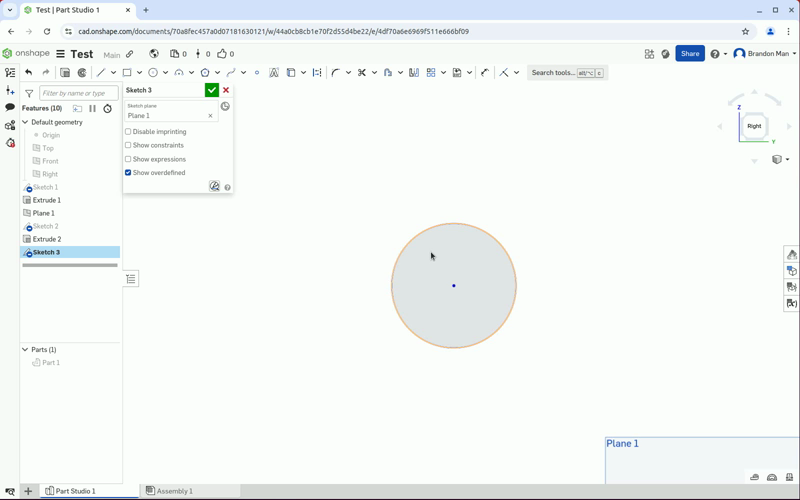
scroll(-6)
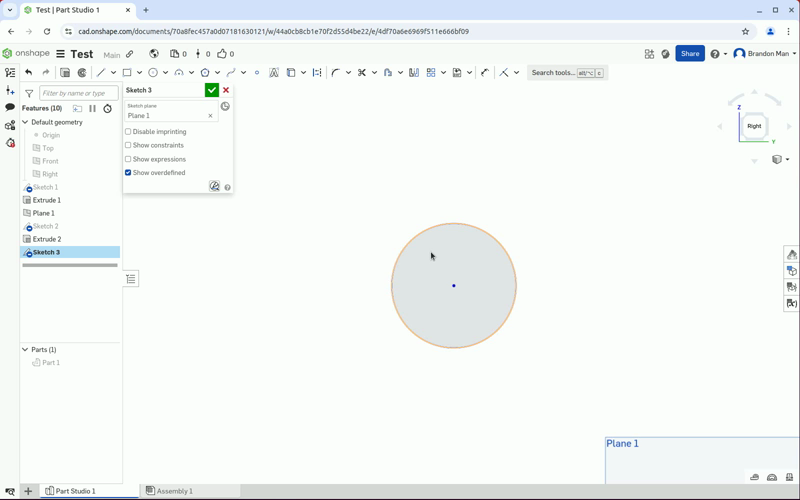
scroll(-6)
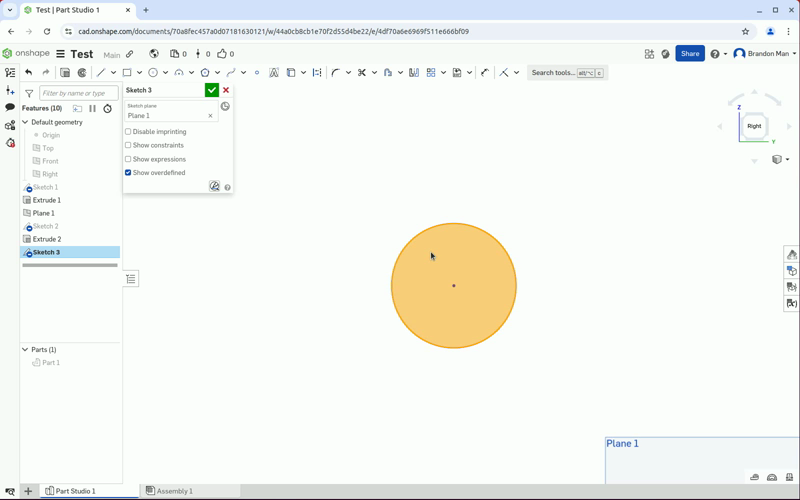
scroll(-6)
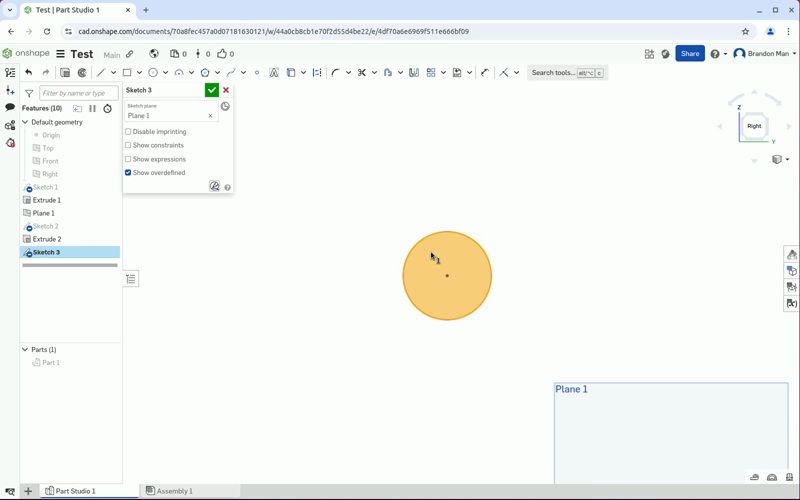
scroll(-6)
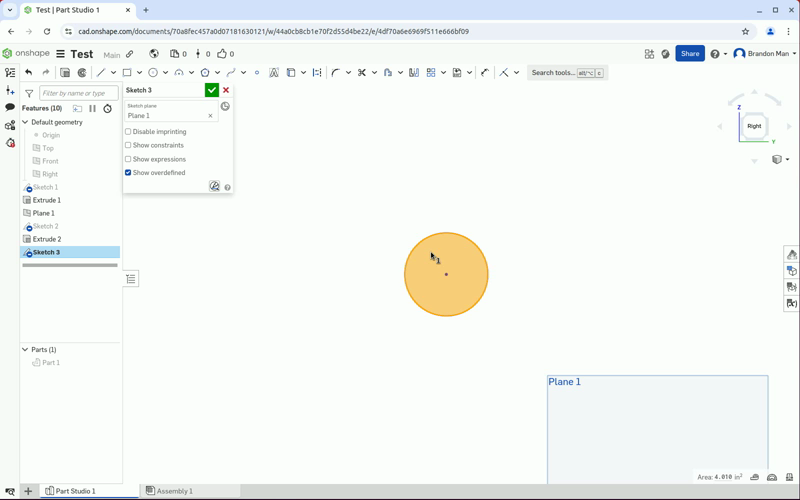
scroll(-6)
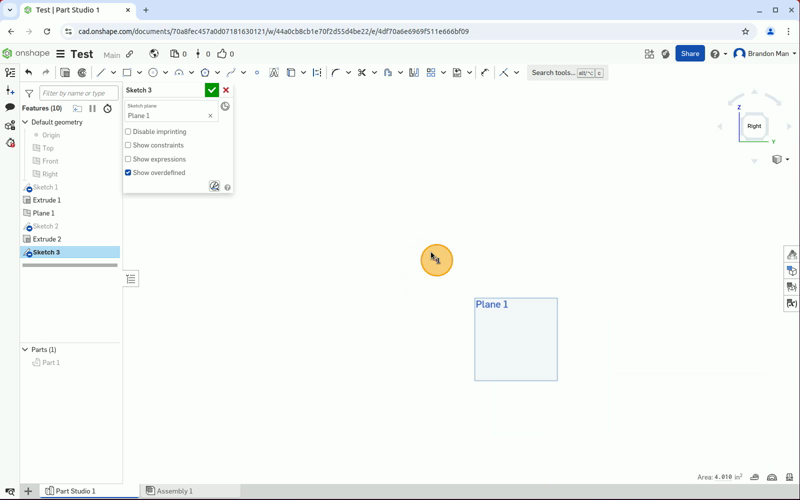
scroll(-6)
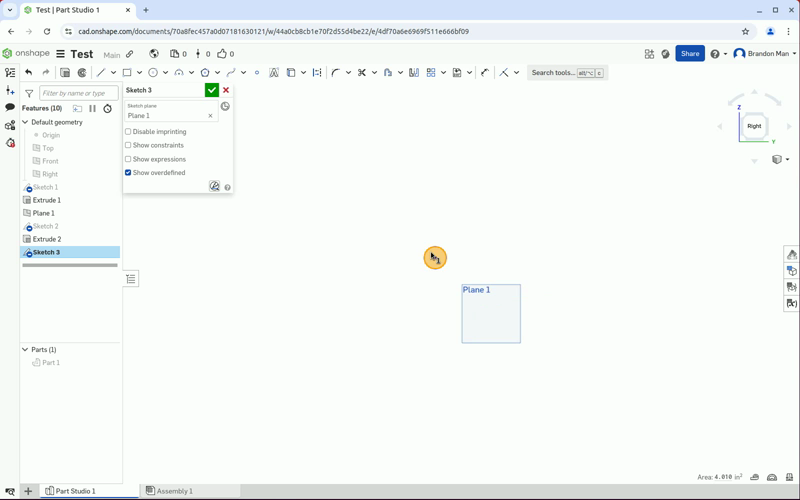
scroll(-6)
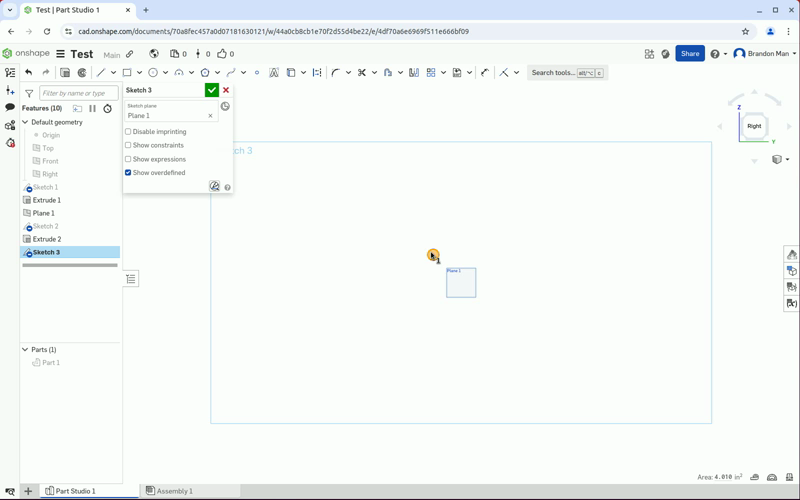
mouse_move(73, 352)
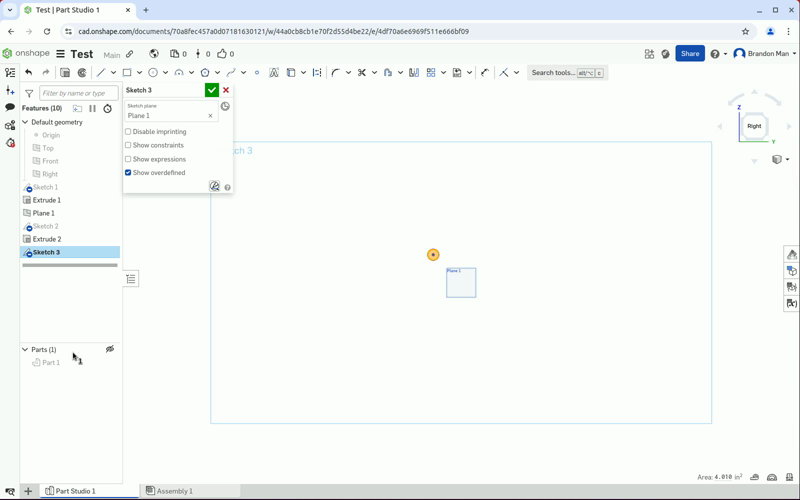
key(shift+y)
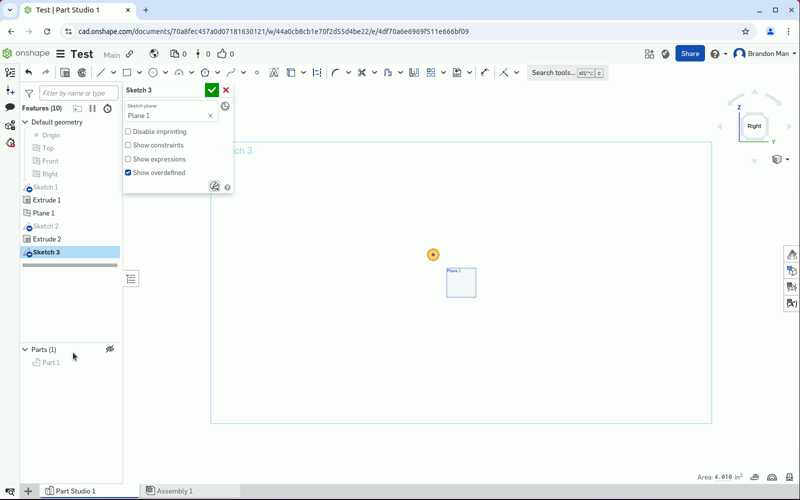
key(shift+e)
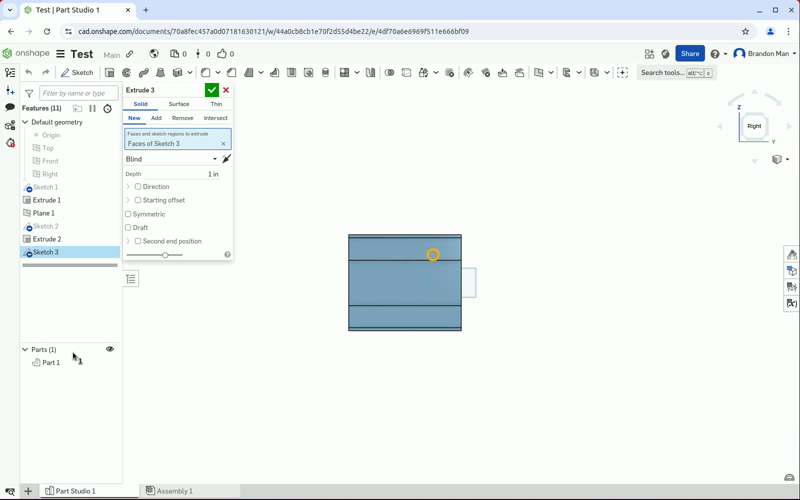
mouse_move(143, 106)
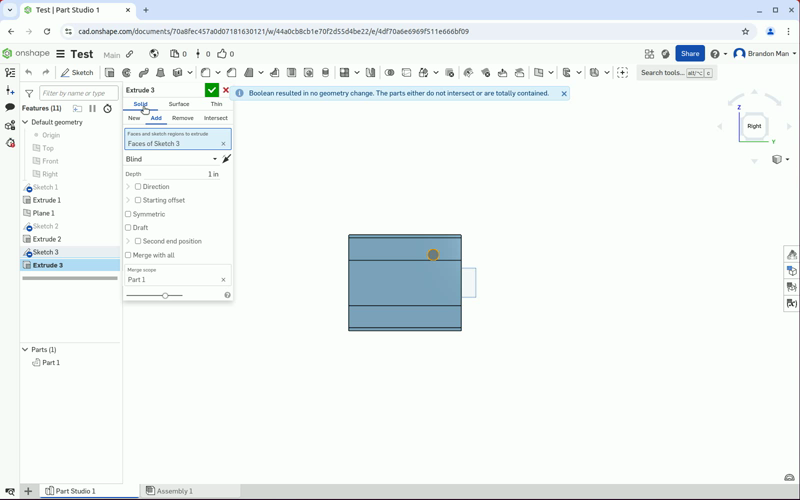
click(143, 106)
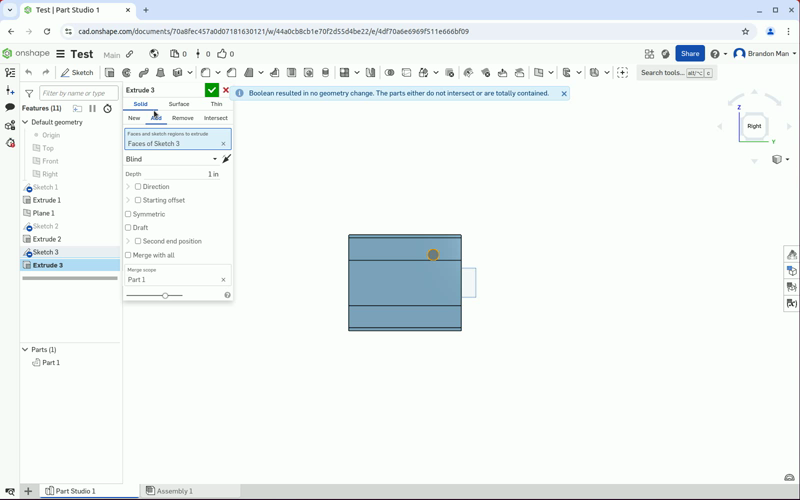
mouse_move(186, 120)
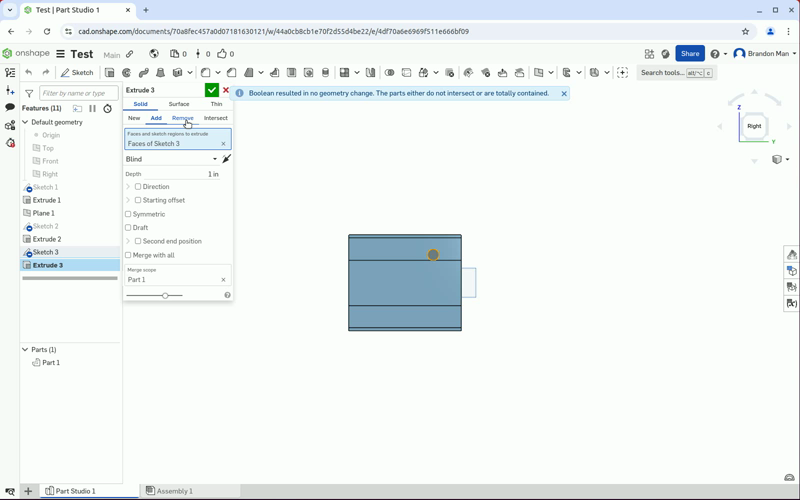
click(186, 120)
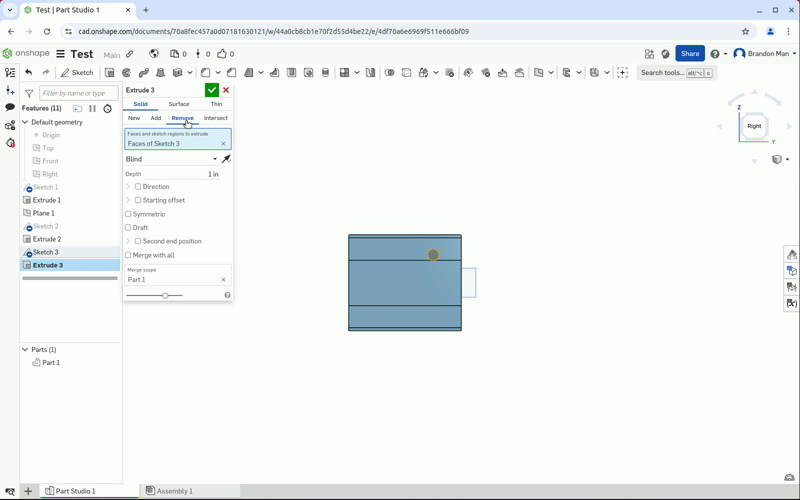
key(tab, 4)
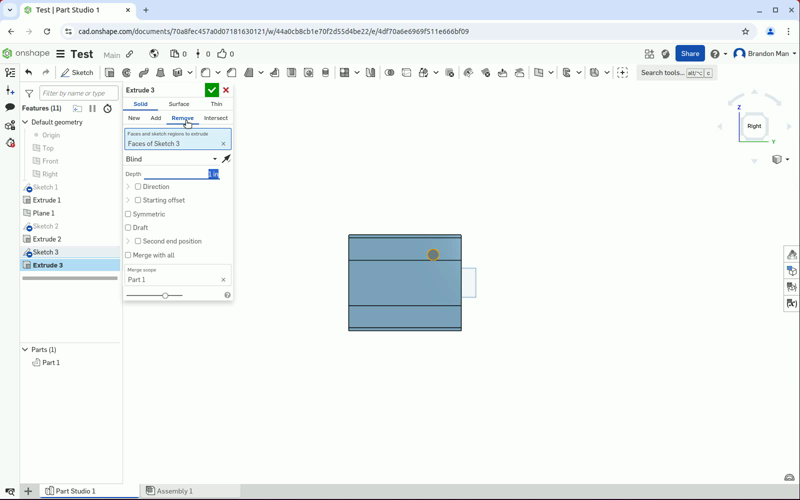
text(5.777)
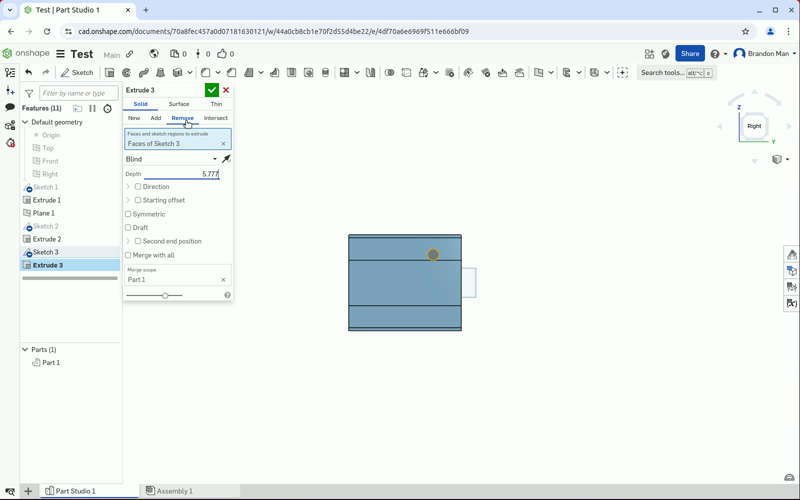
key(tab, 6)
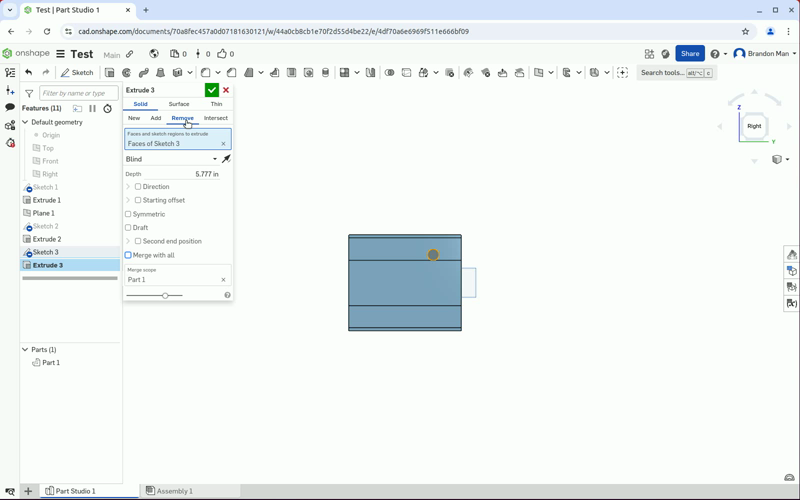
key(space)
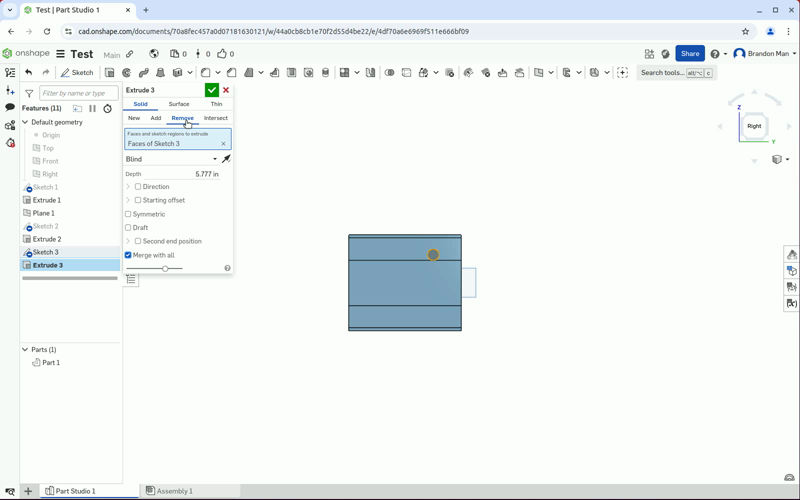
key(enter)
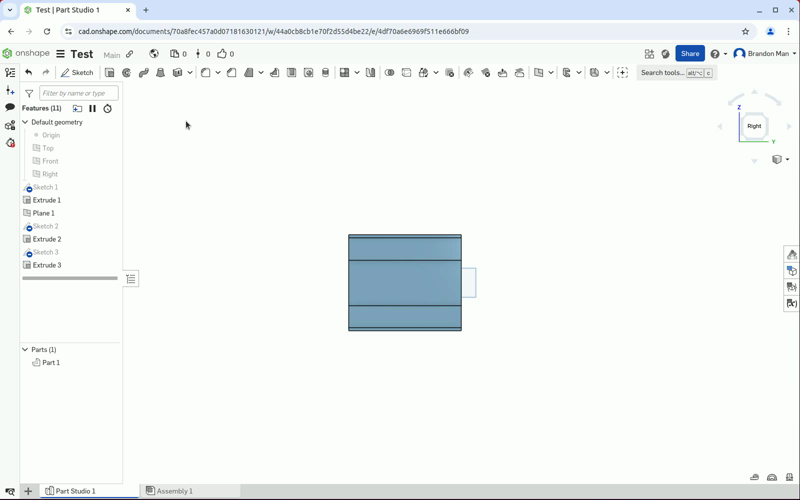
key(shift+h)
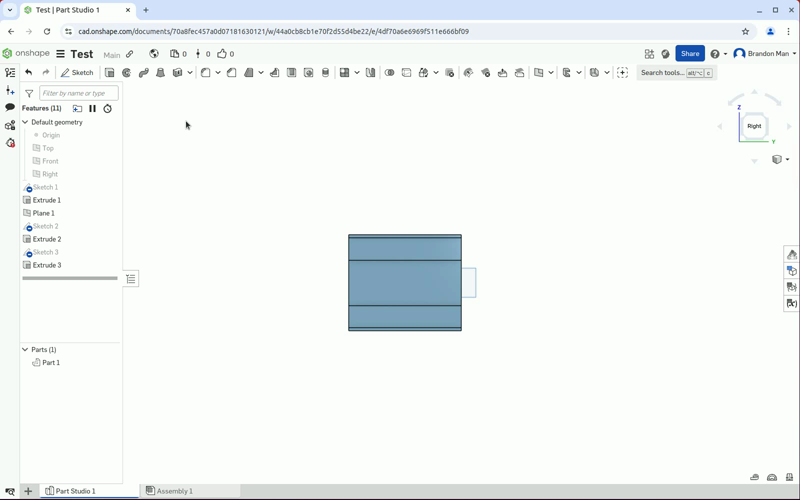
key(shift+h)
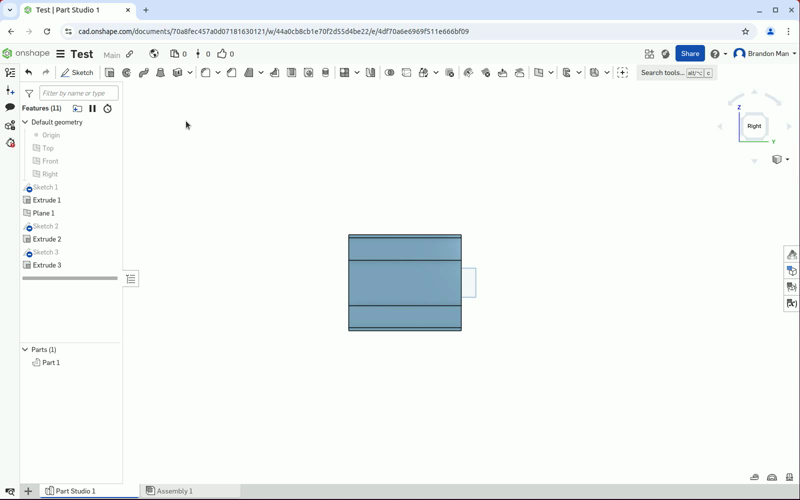
mouse_move(73, 189)
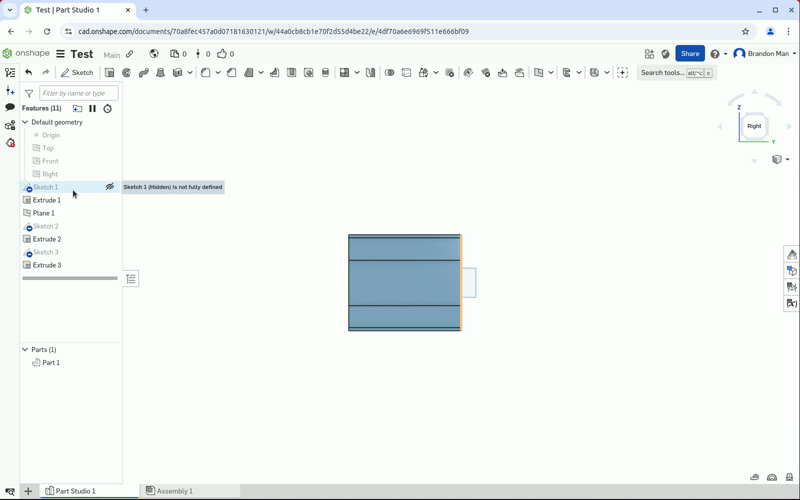
click(73, 189)
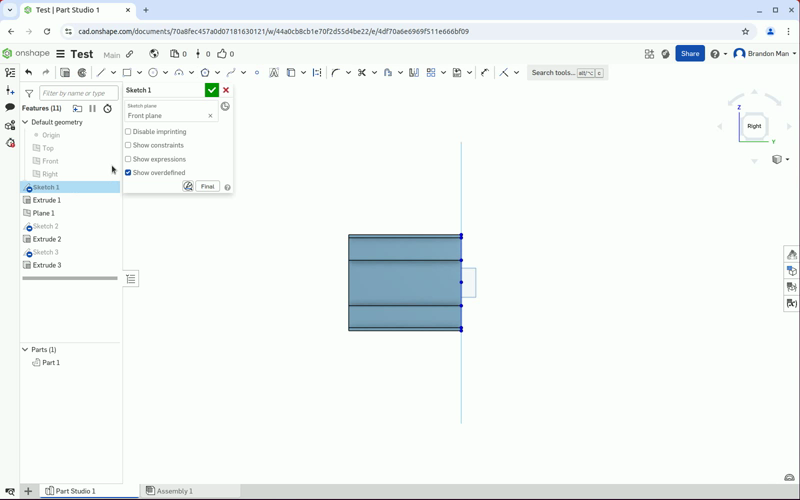
mouse_move(229, 92)
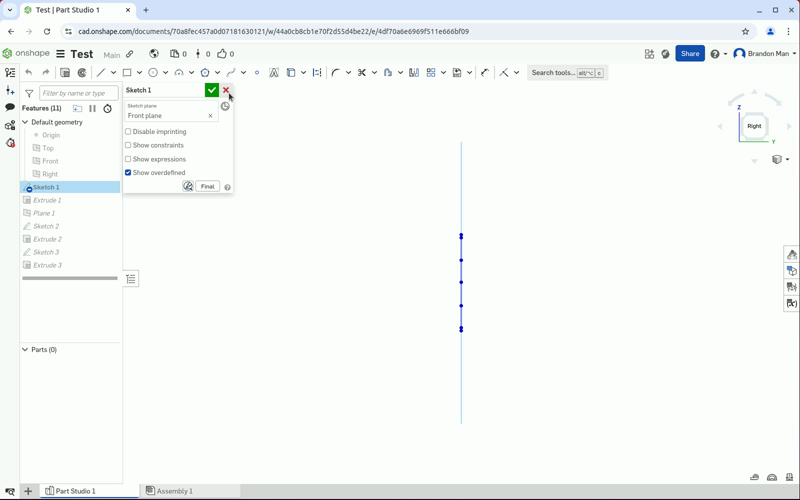
click(229, 92)
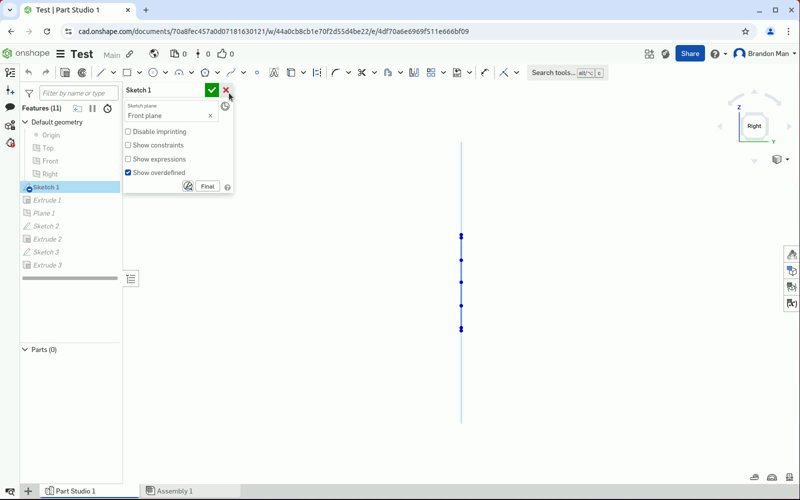
key(shift+s)
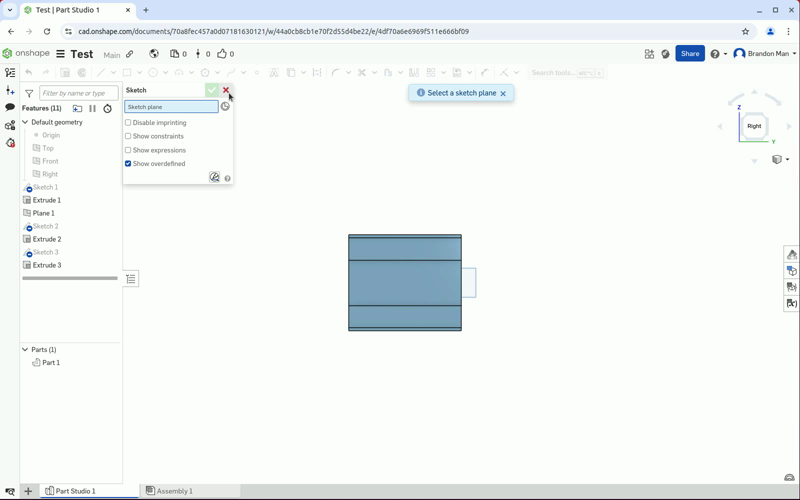
mouse_move(73, 215)
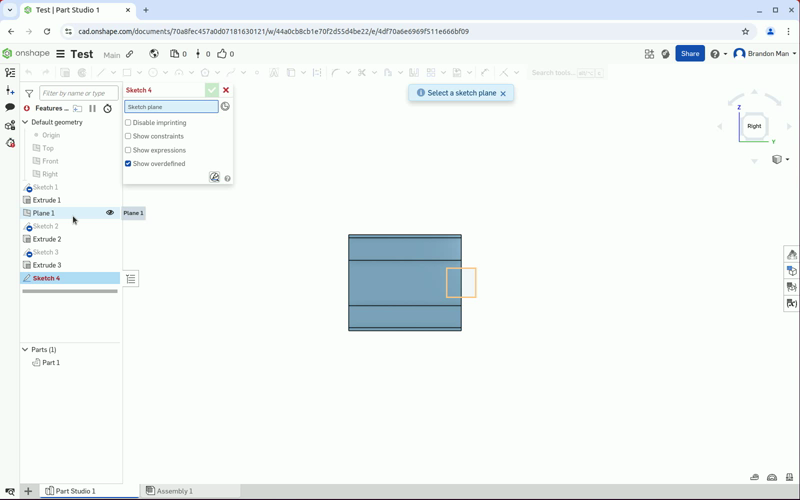
click(73, 215)
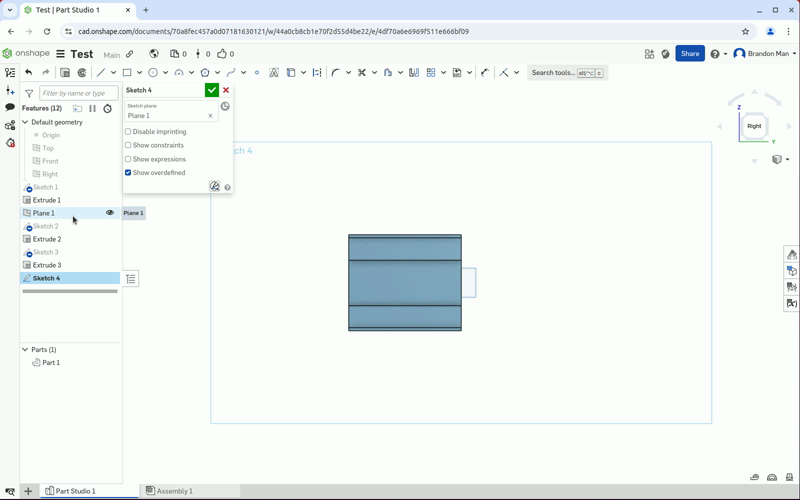
mouse_move(73, 352)
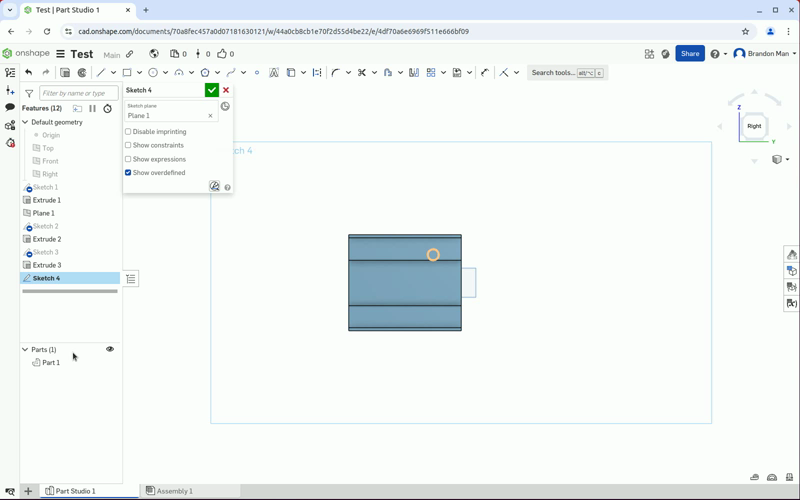
key(y)
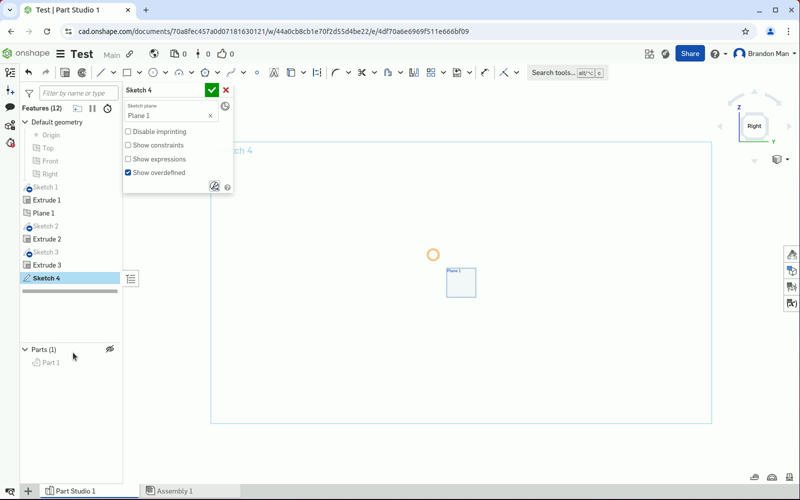
key(c)
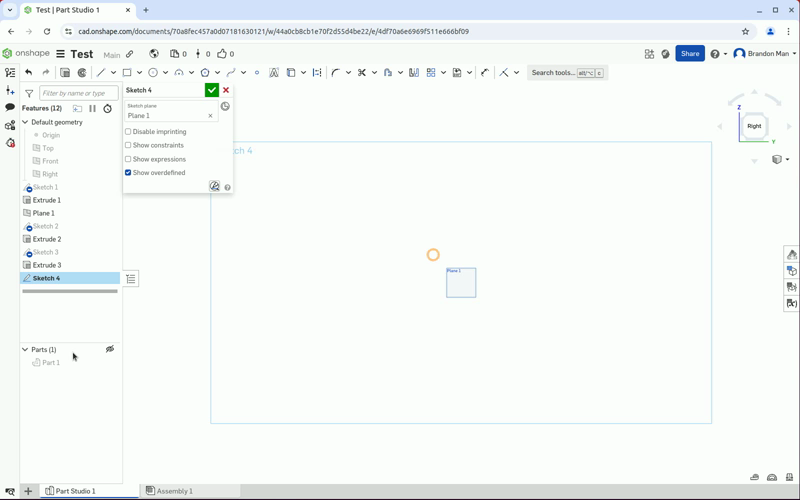
key_down(shift)
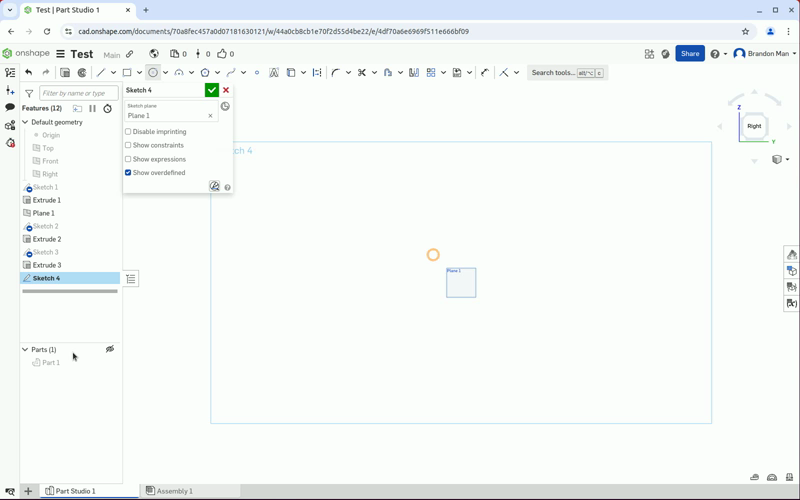
mouse_move(377, 311)
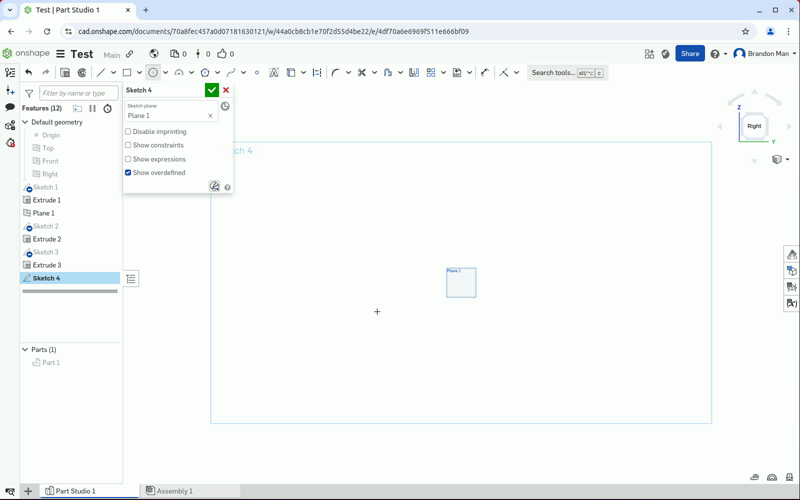
click(377, 311)
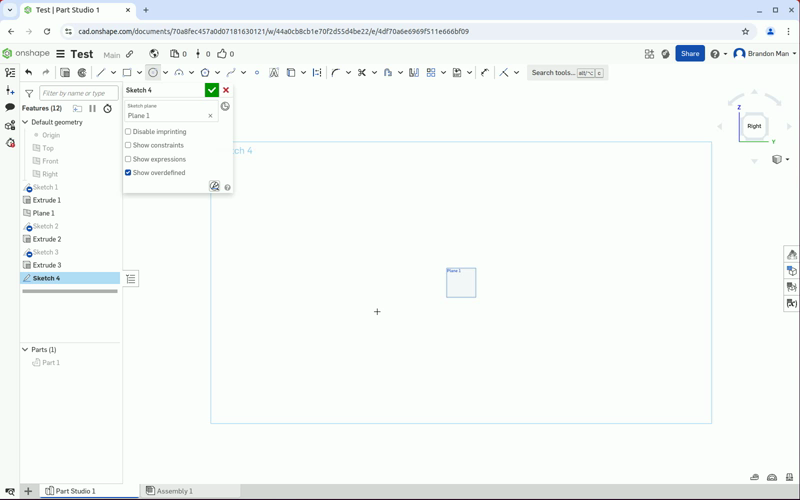
key_up(shift)
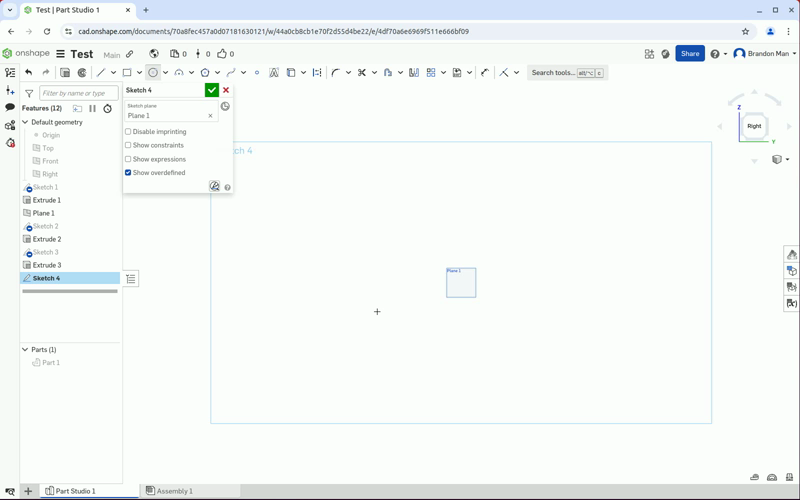
mouse_move(382, 311)
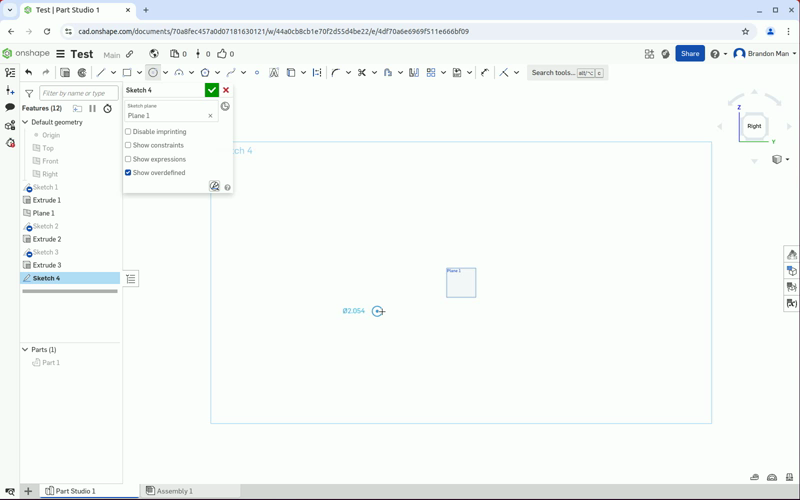
click(382, 311)
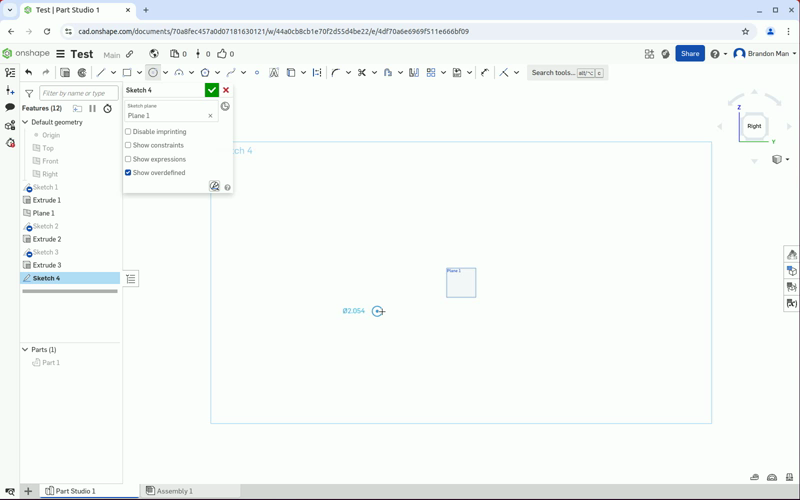
key(esc)
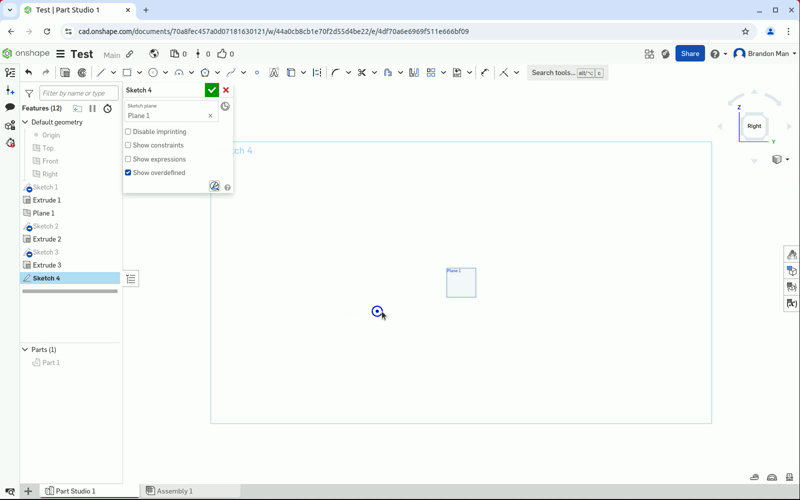
mouse_move(380, 314)
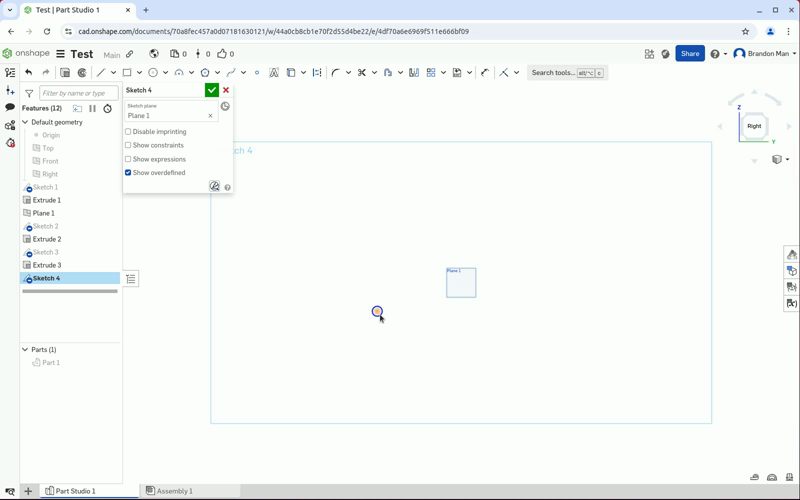
scroll(6)
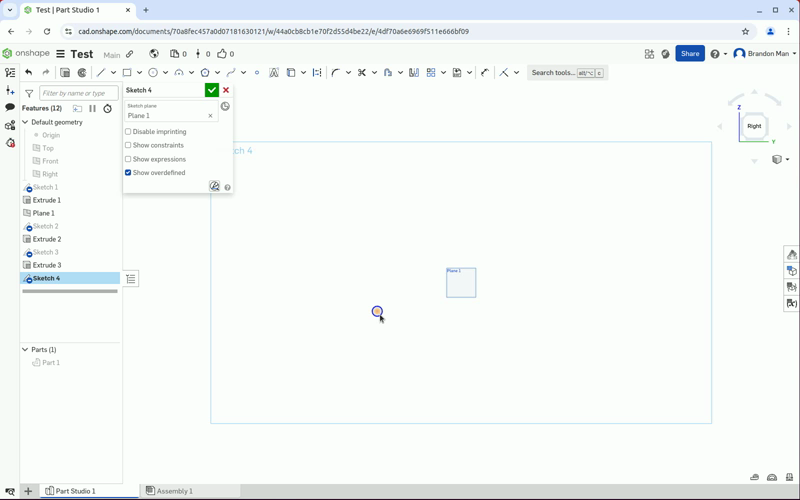
scroll(6)
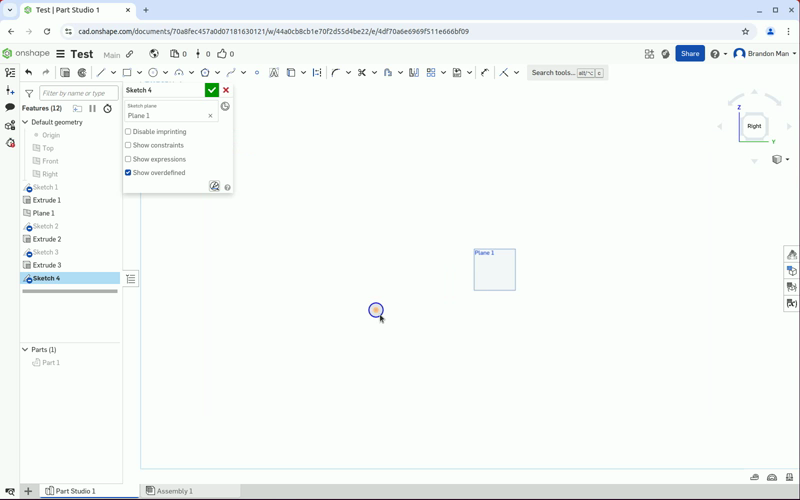
scroll(6)
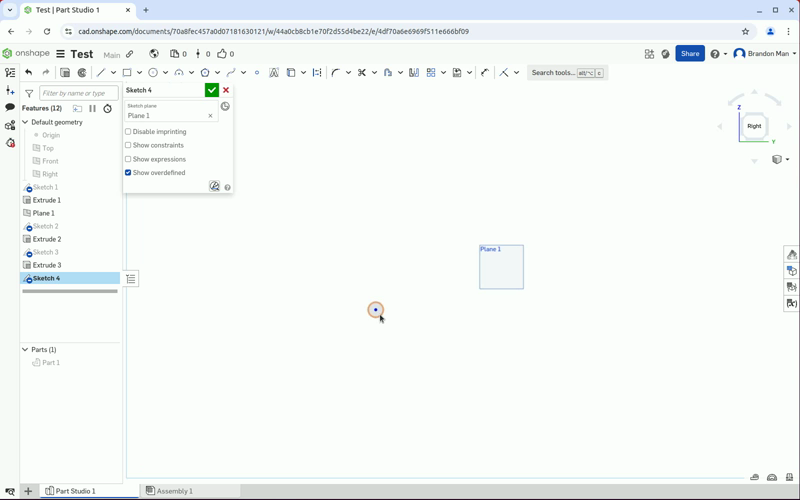
scroll(6)
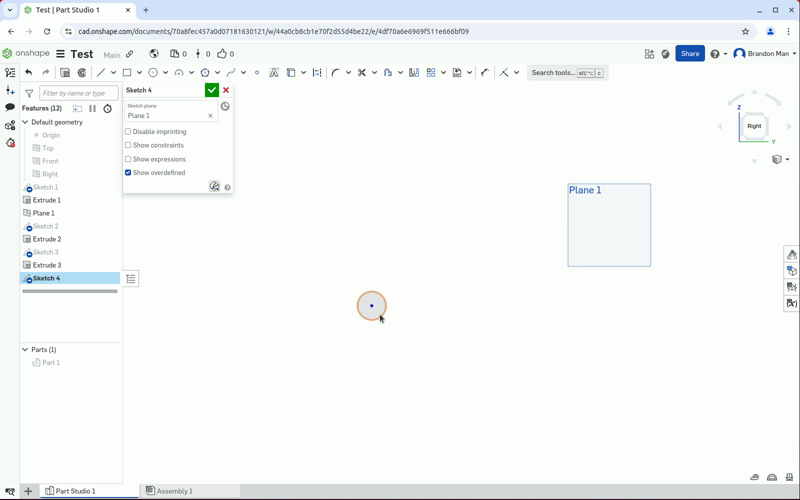
scroll(6)
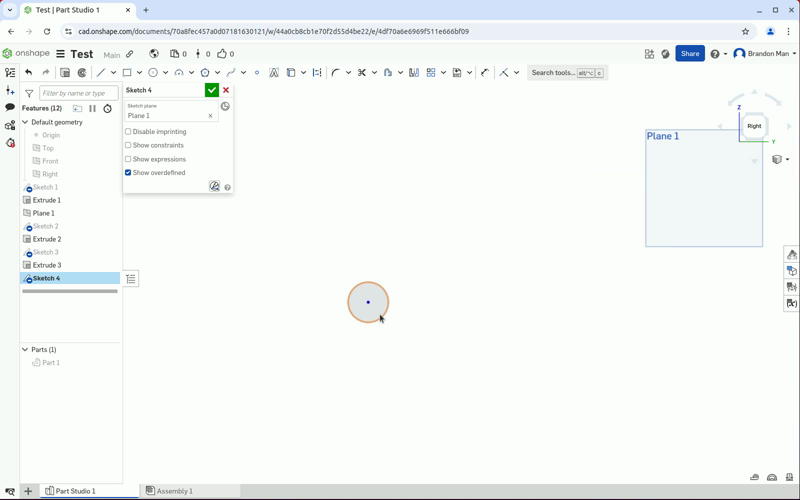
scroll(6)
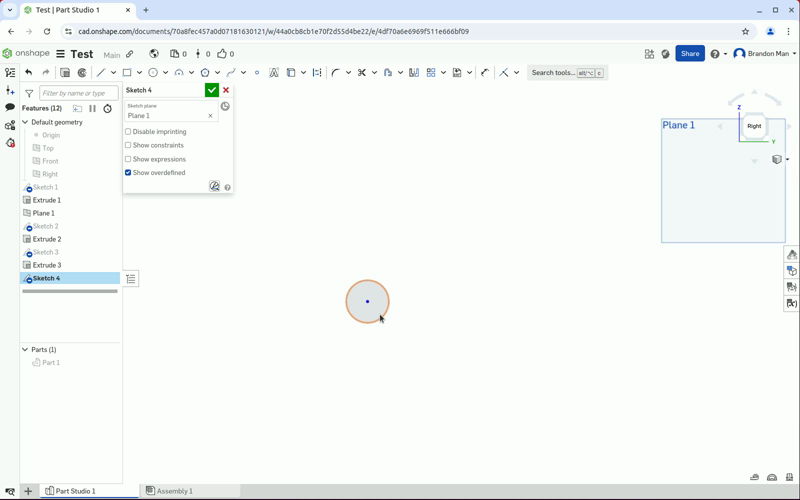
scroll(6)
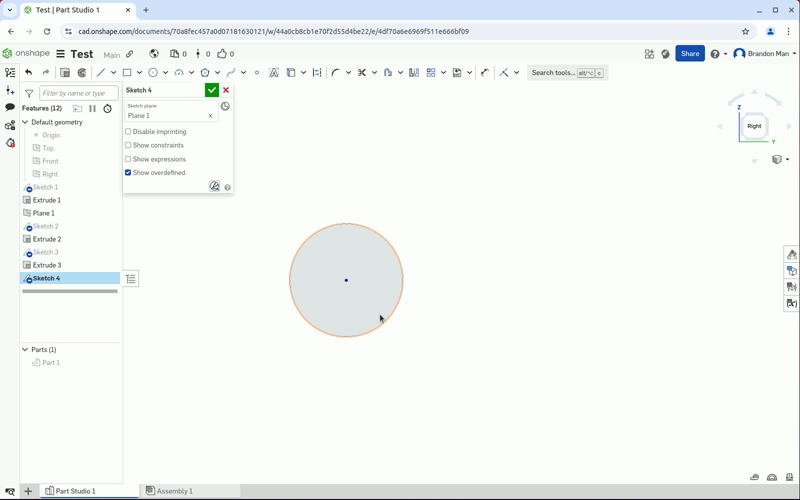
click(380, 314)
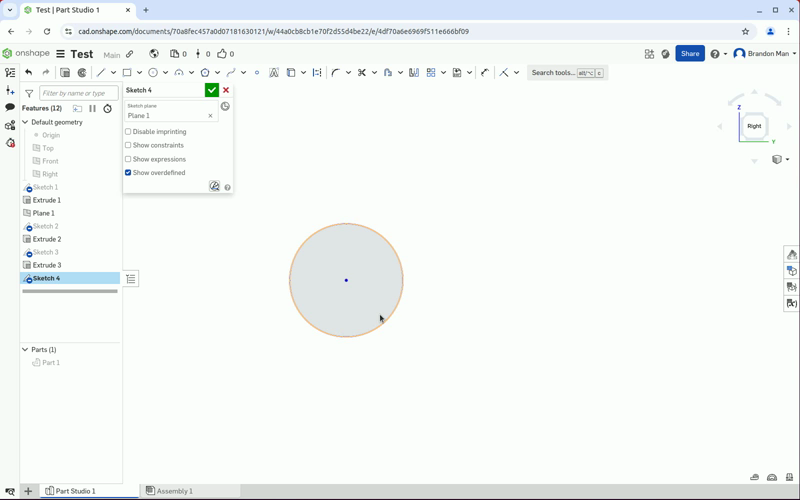
scroll(-6)
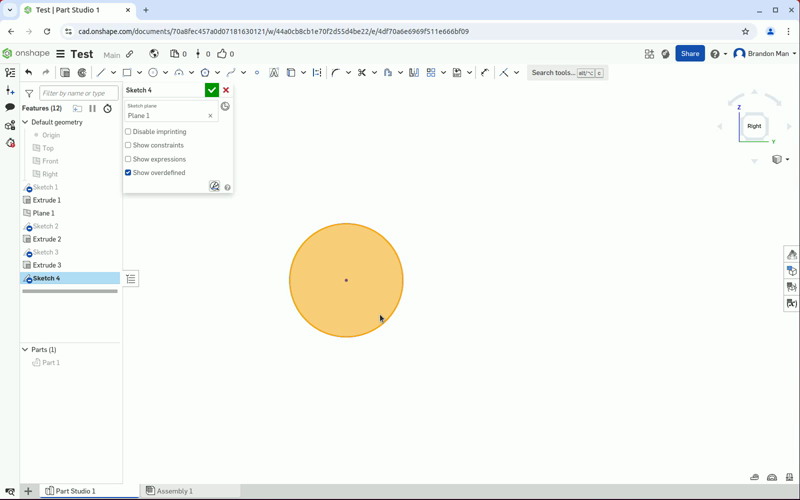
scroll(-6)
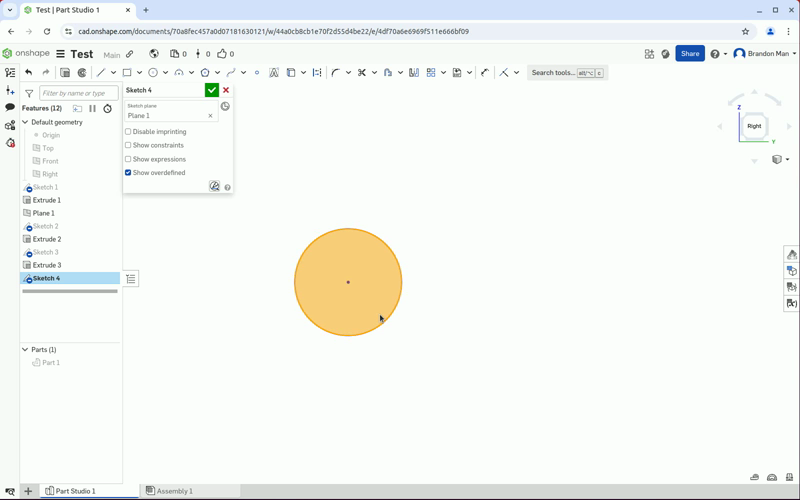
scroll(-6)
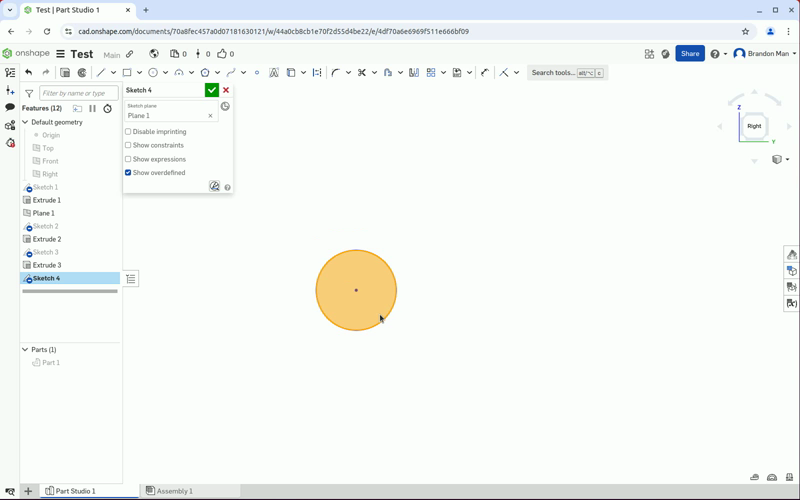
scroll(-6)
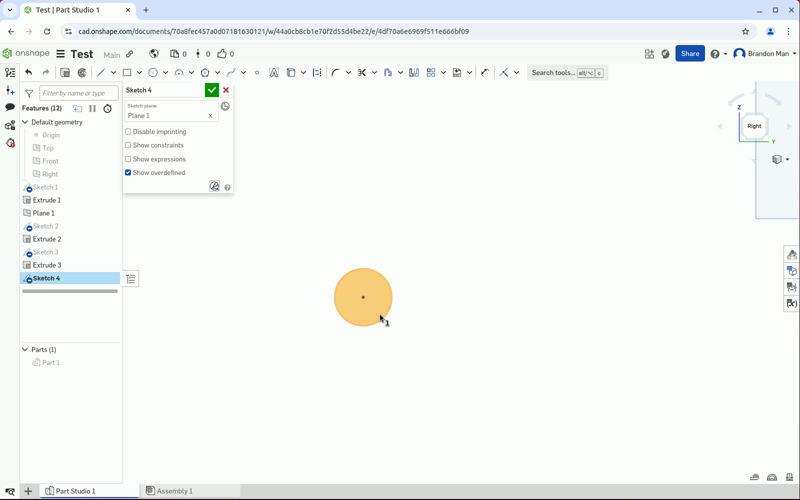
scroll(-6)
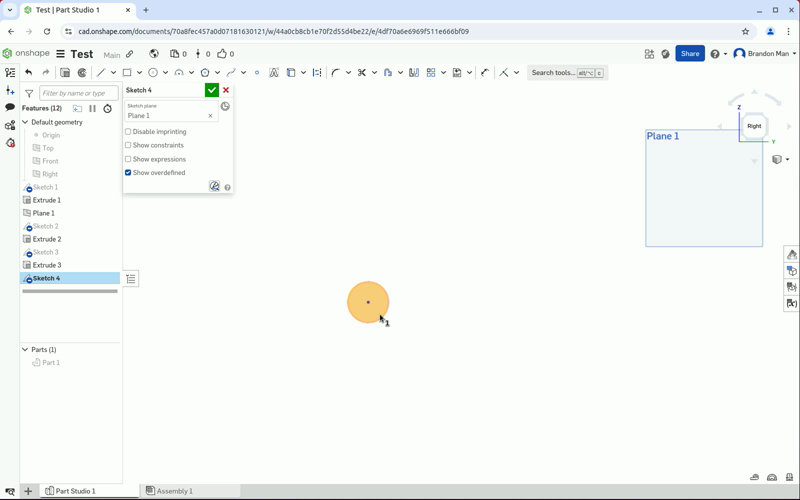
scroll(-6)
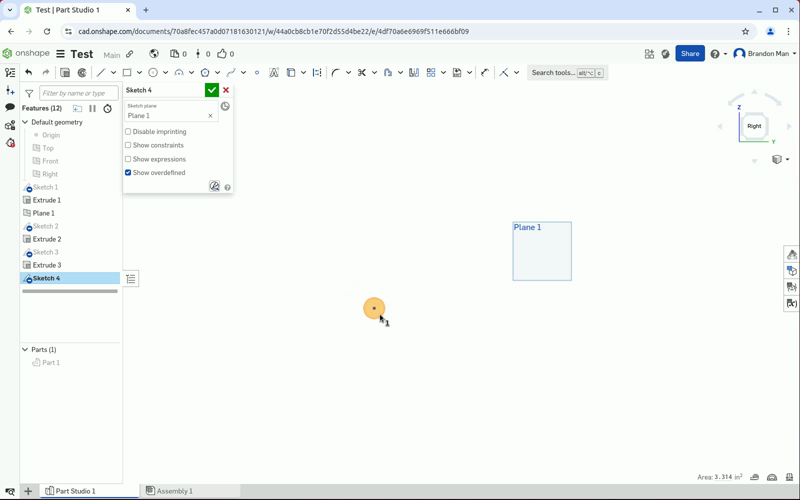
scroll(-6)
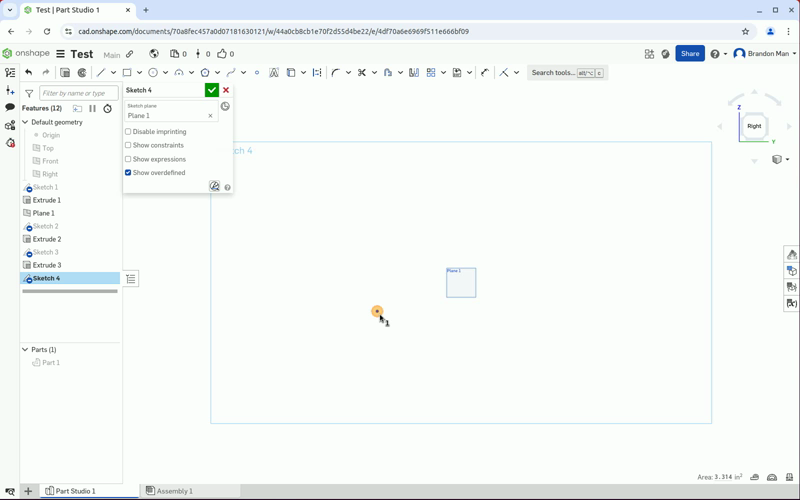
mouse_move(73, 352)
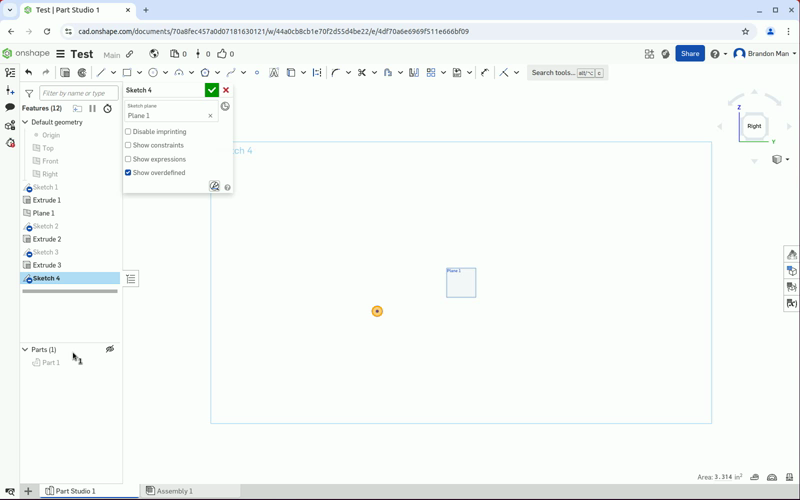
key(shift+y)
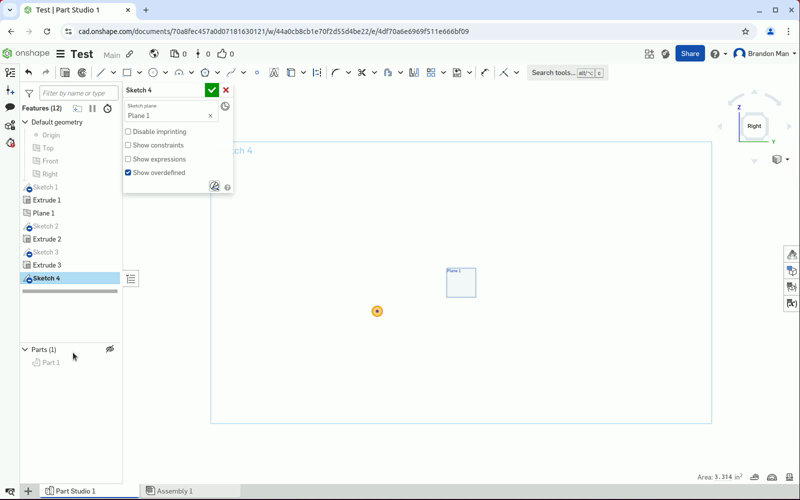
key(shift+e)
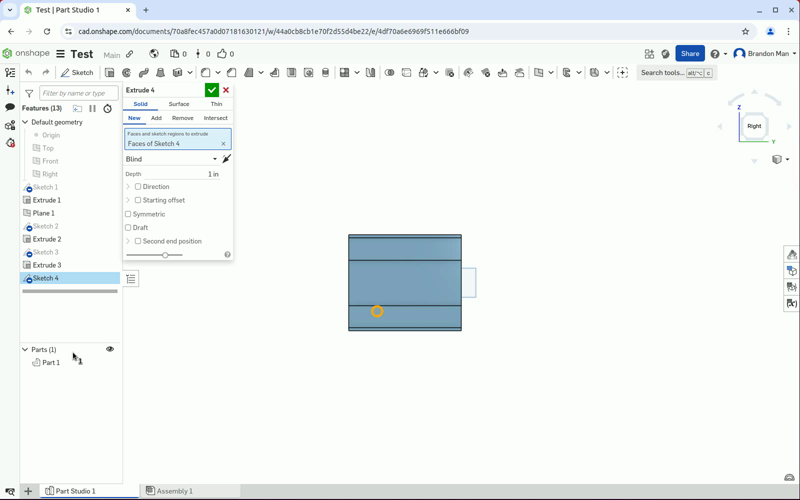
mouse_move(143, 106)
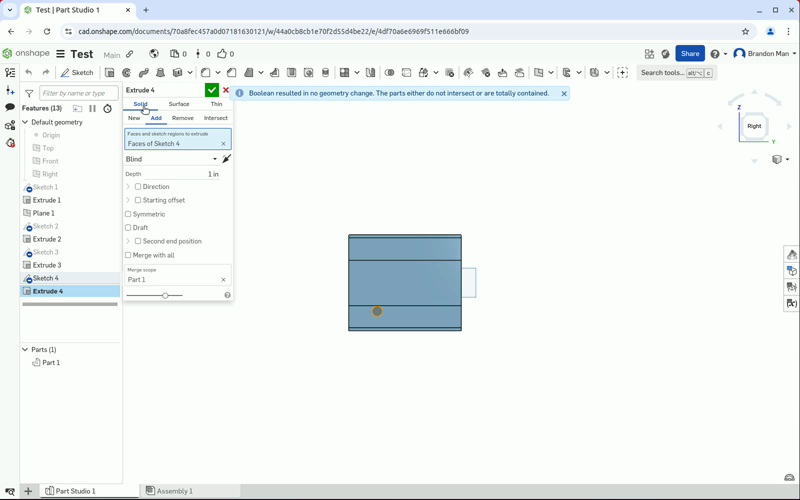
click(143, 106)
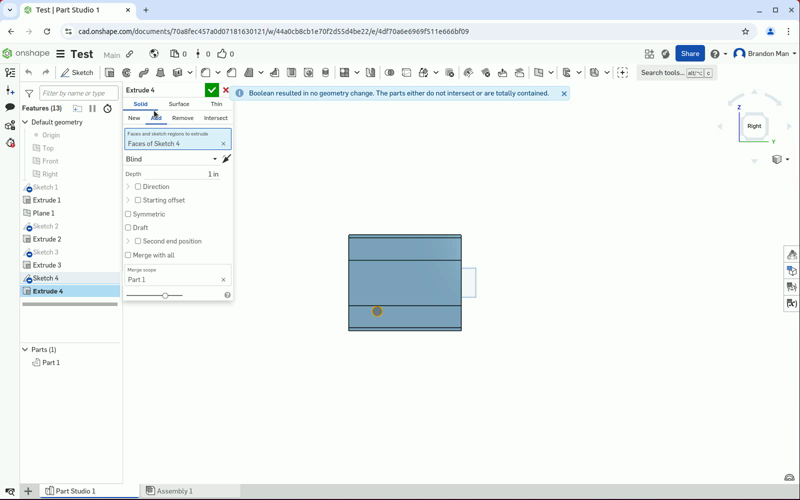
mouse_move(186, 120)
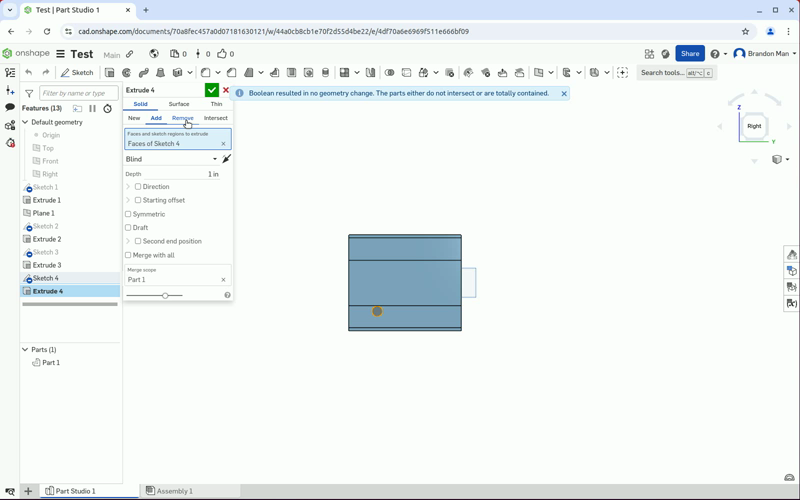
click(186, 120)
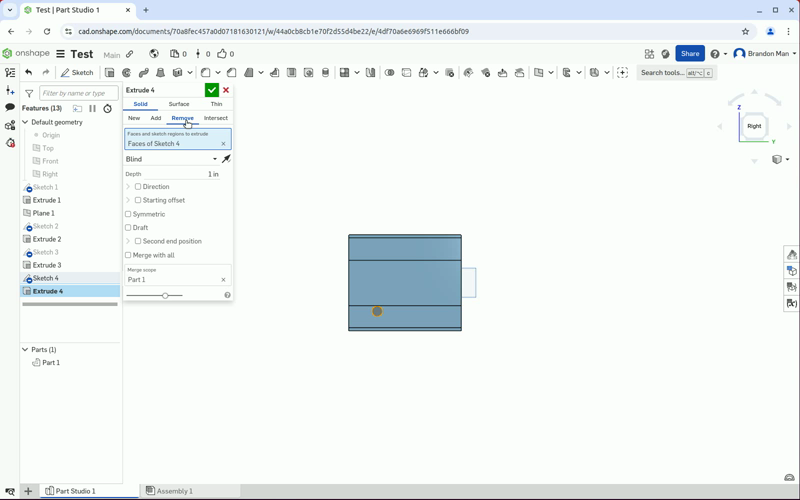
key(tab, 4)
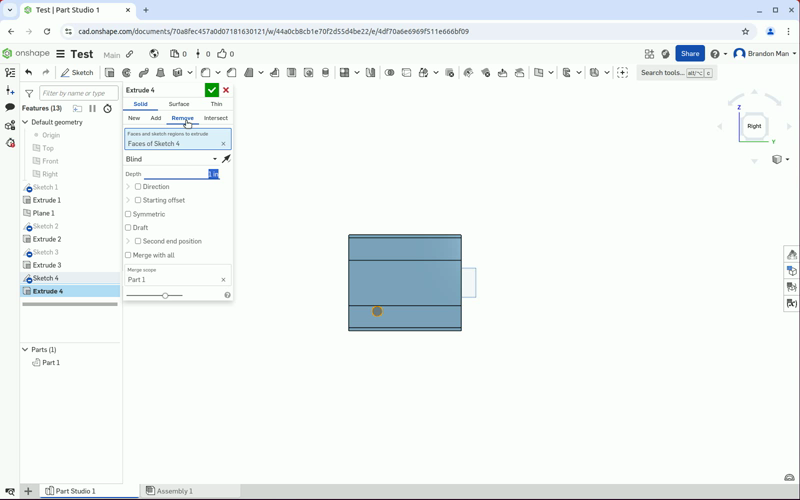
text(5.777)
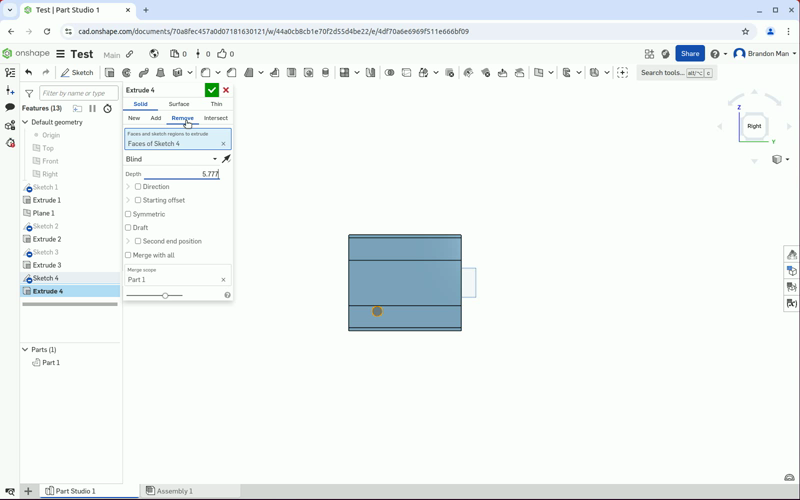
key(tab, 6)
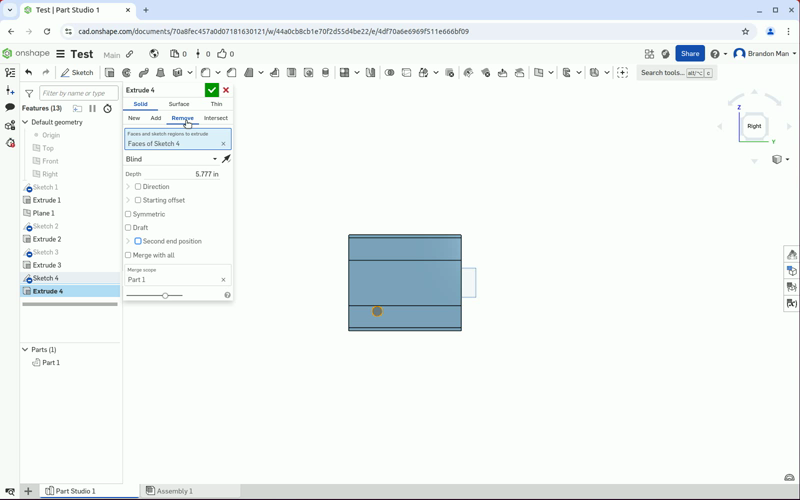
key(space)
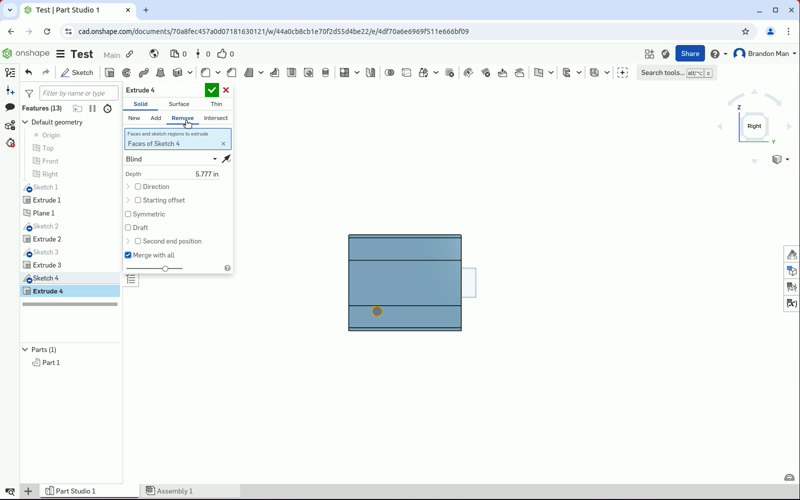
key(enter)
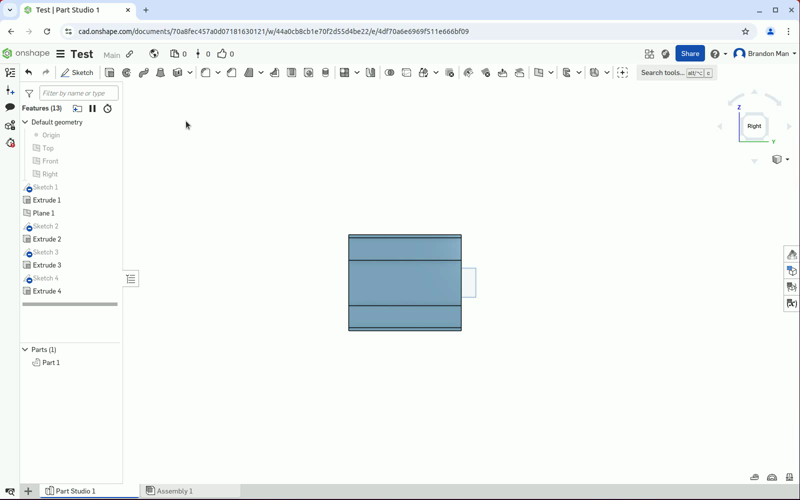
key(shift+h)
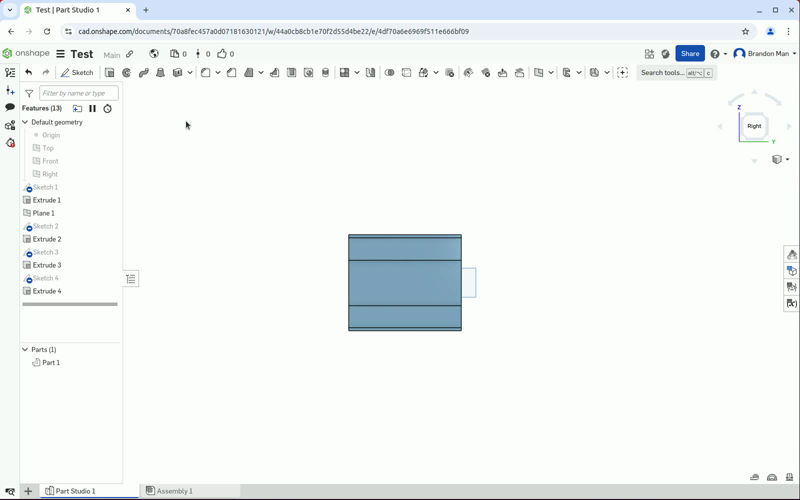
key(shift+h)
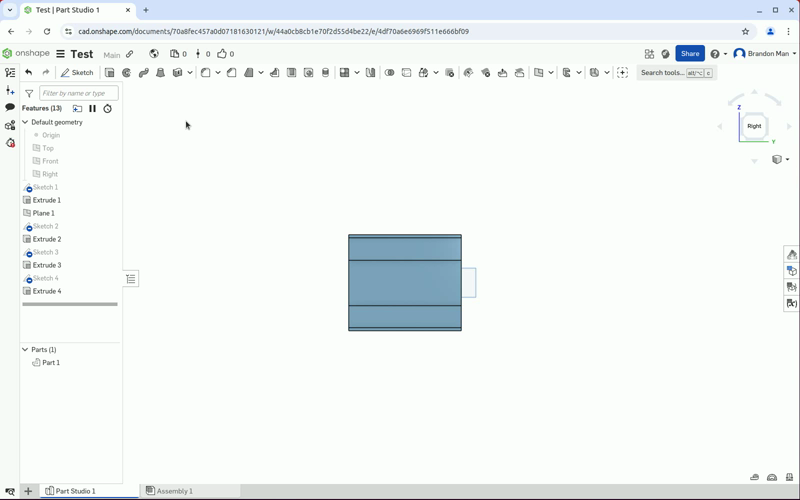
mouse_move(73, 189)
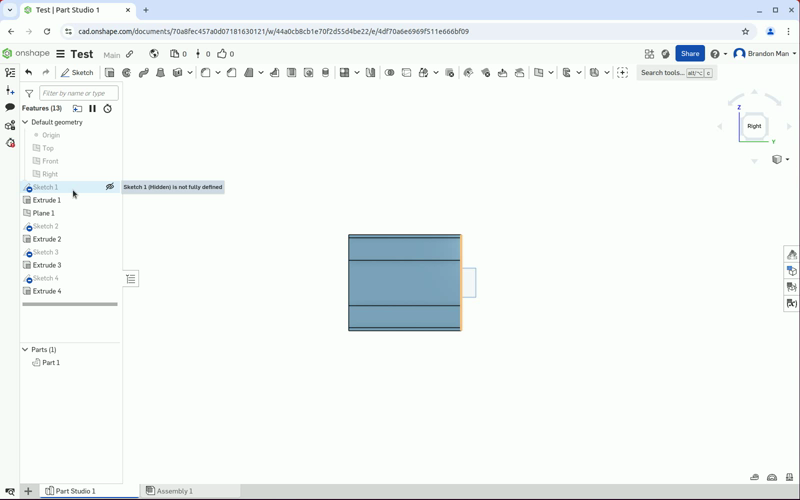
click(73, 189)
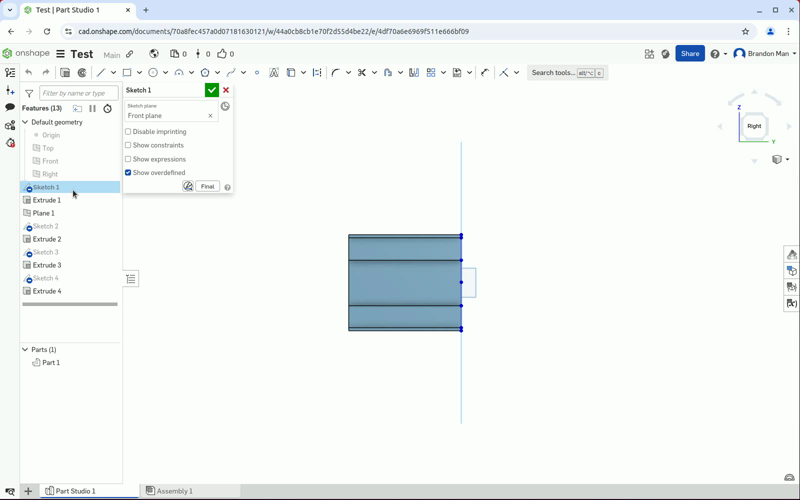
mouse_move(229, 92)
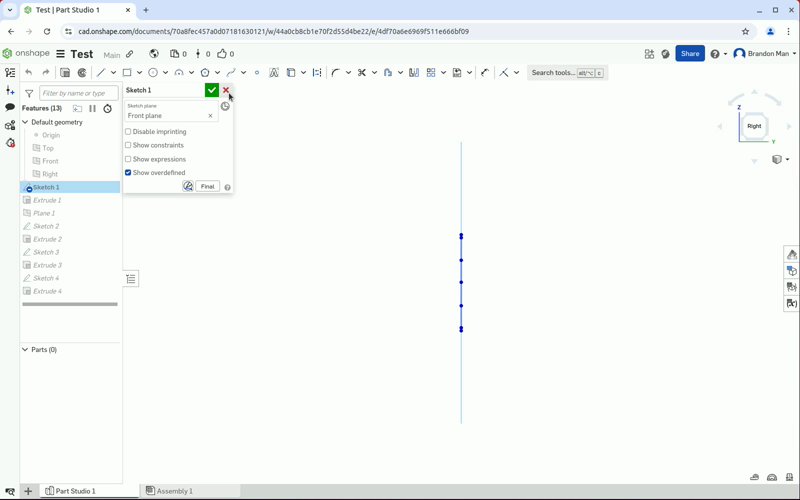
click(229, 92)
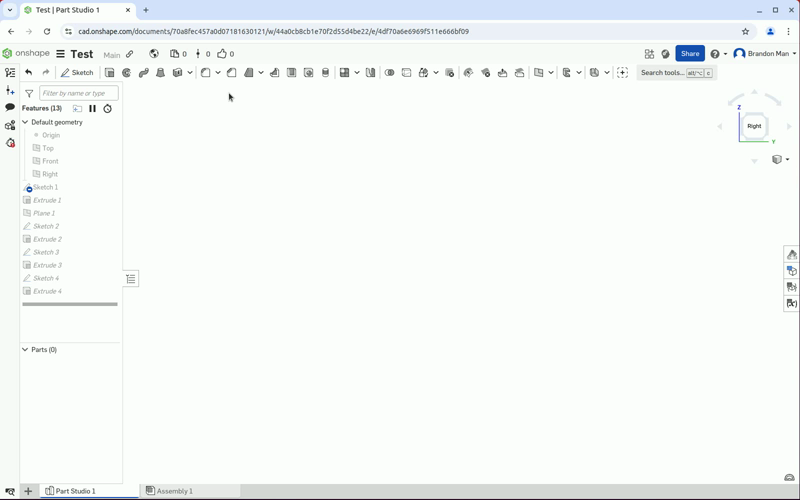
key(shift+s)
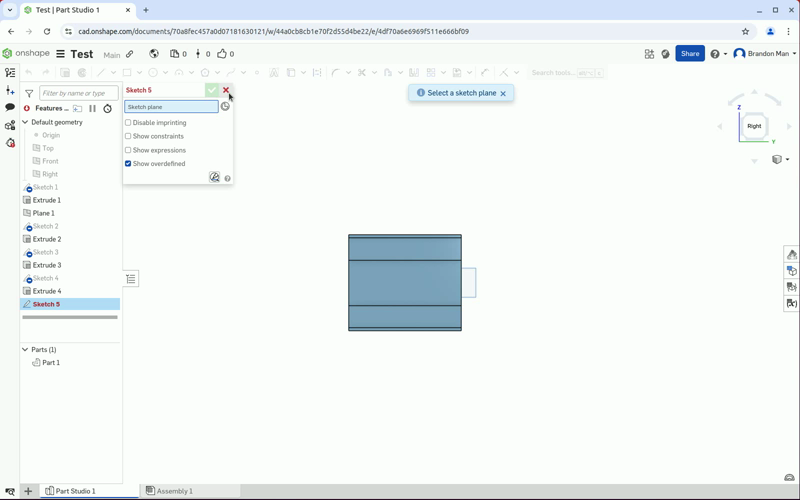
mouse_move(73, 215)
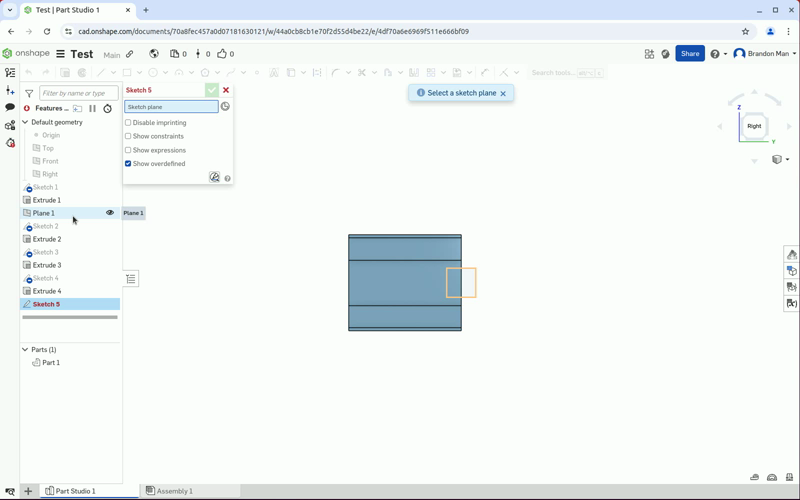
click(73, 215)
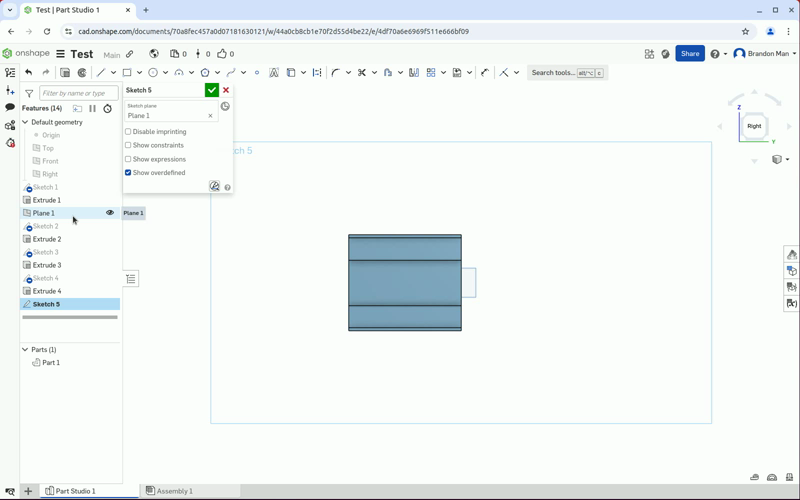
mouse_move(73, 352)
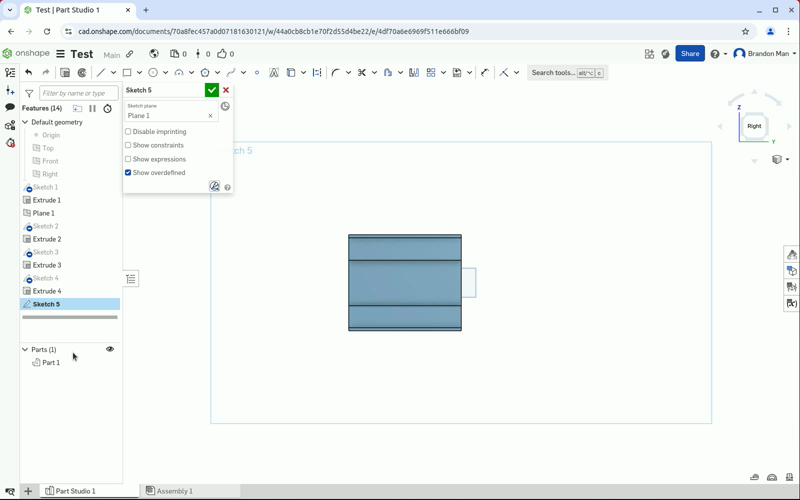
key(y)
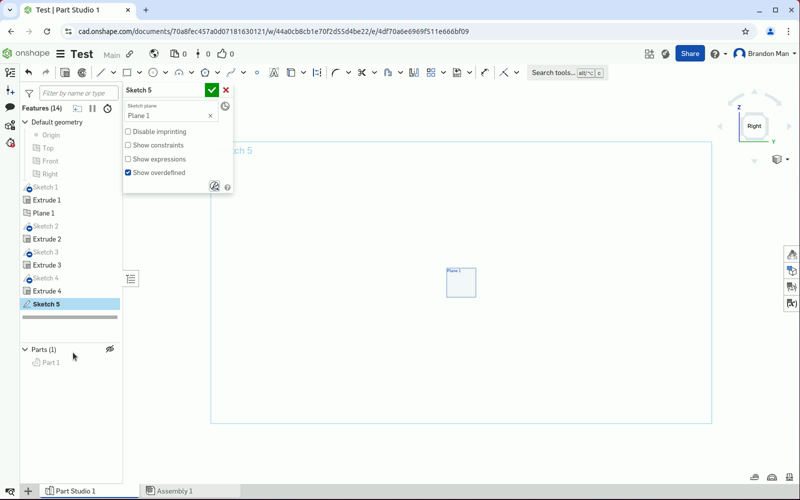
key(c)
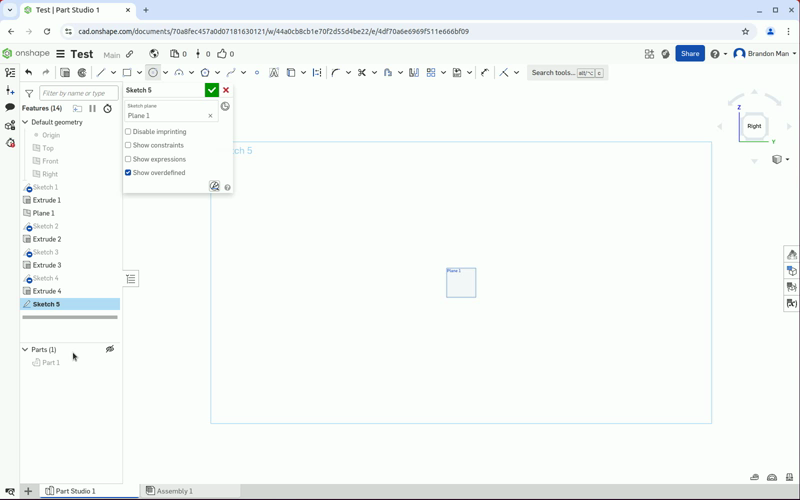
key_down(shift)
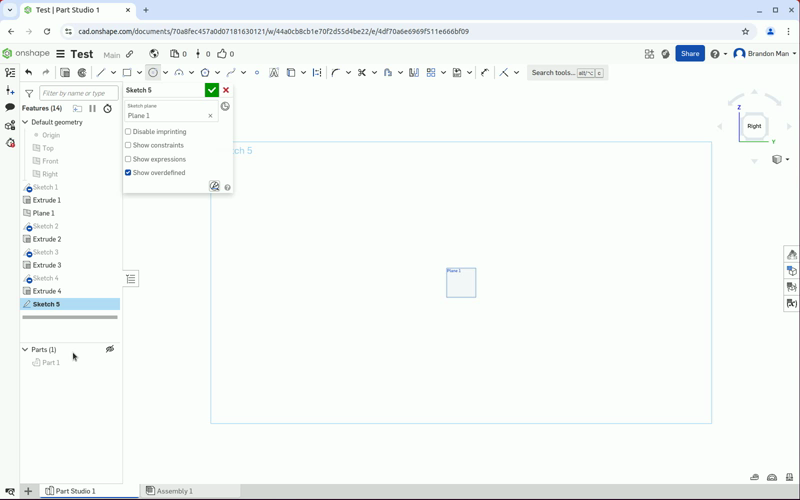
mouse_move(433, 311)
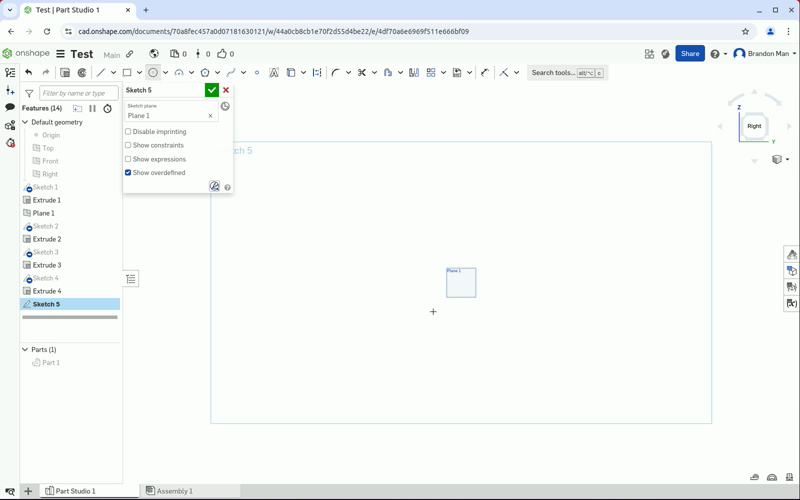
click(433, 311)
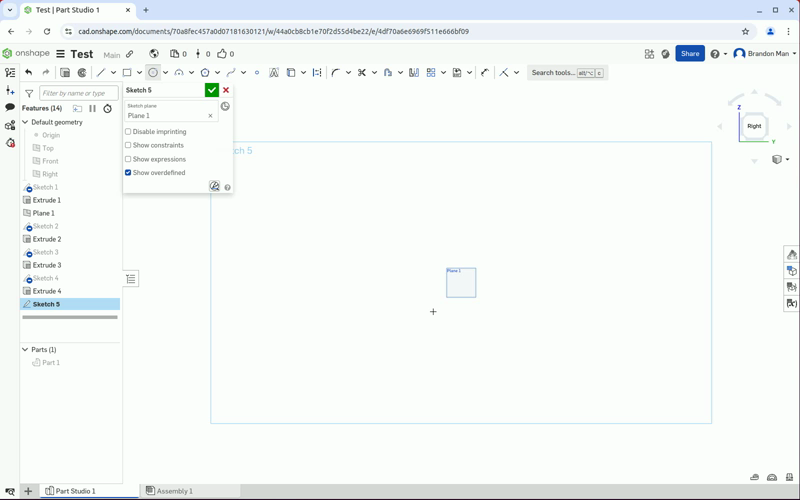
key_up(shift)
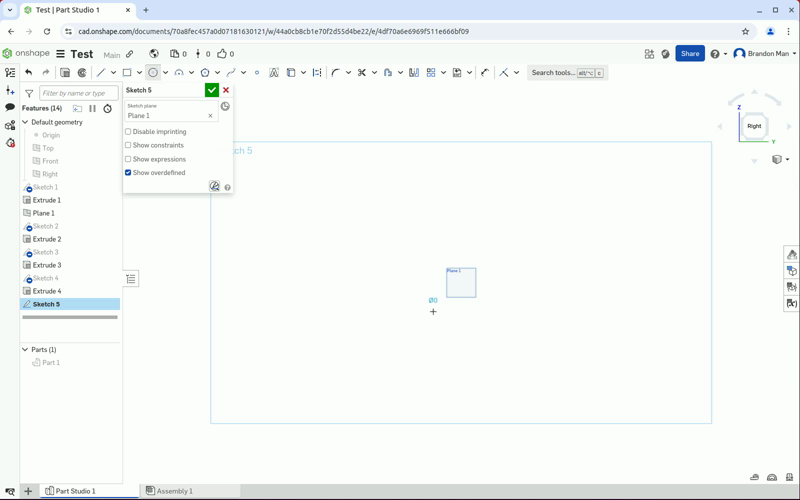
mouse_move(438, 311)
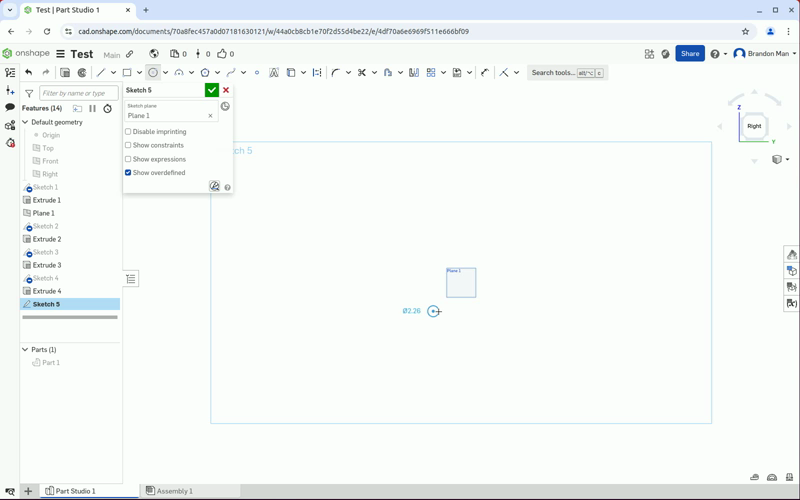
click(438, 311)
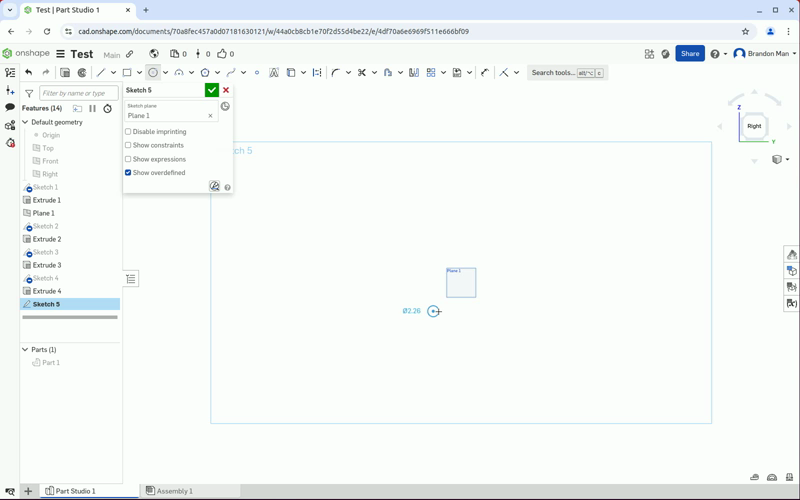
key(esc)
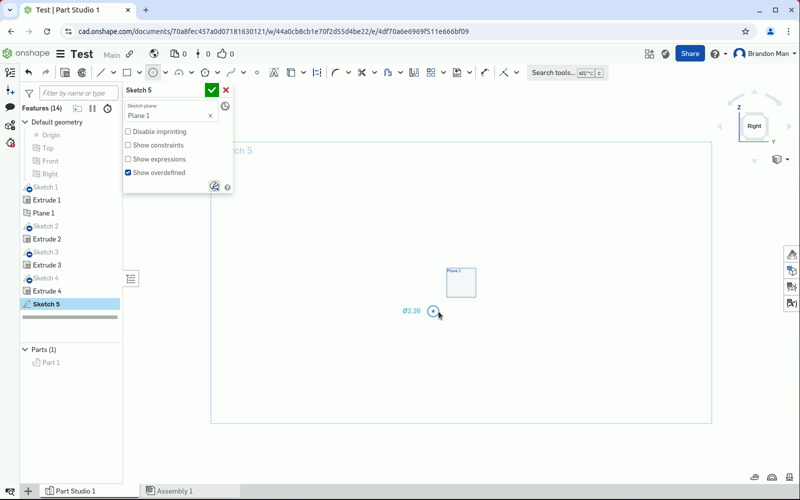
mouse_move(433, 311)
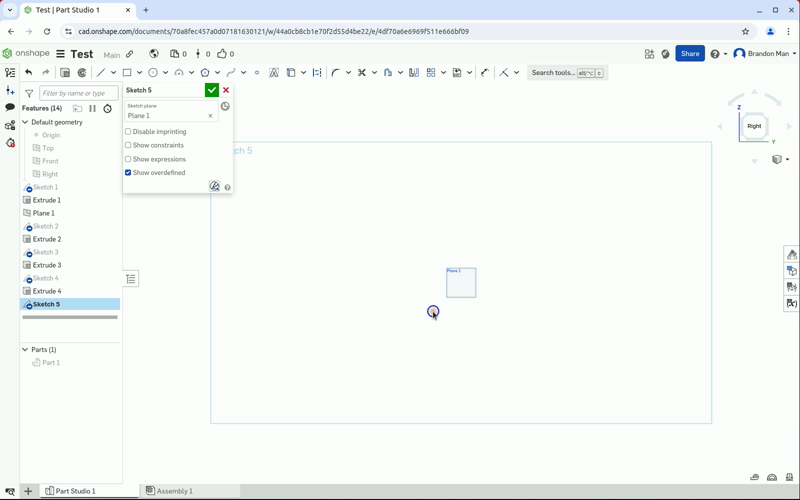
scroll(6)
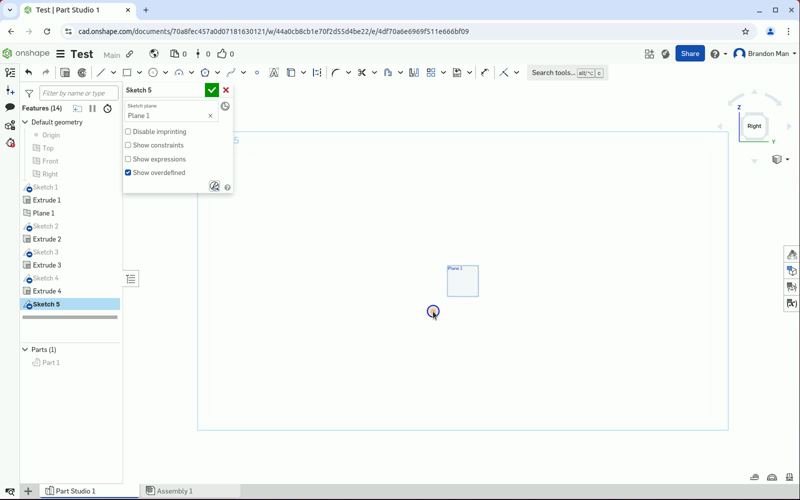
scroll(6)
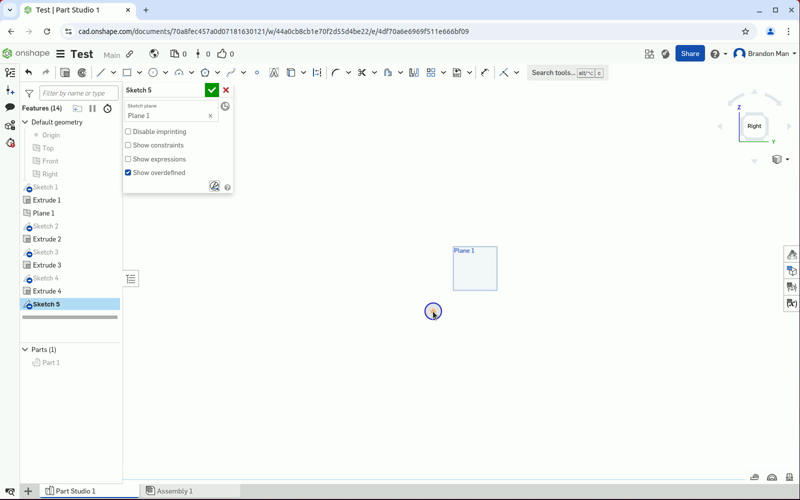
scroll(6)
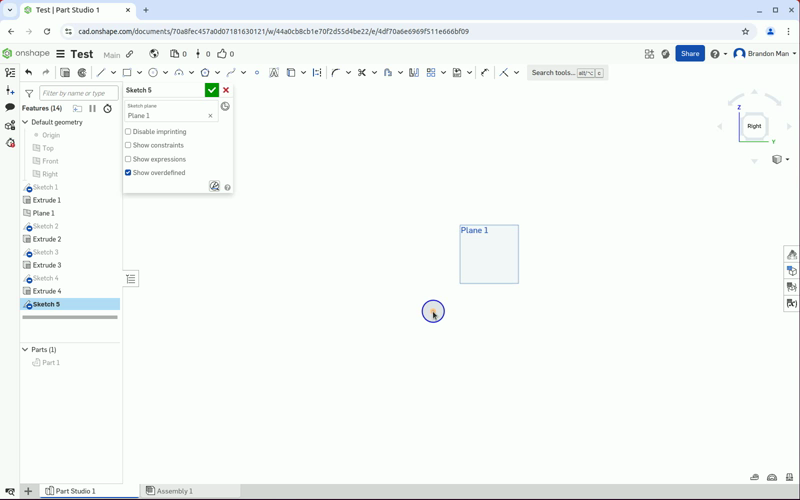
scroll(6)
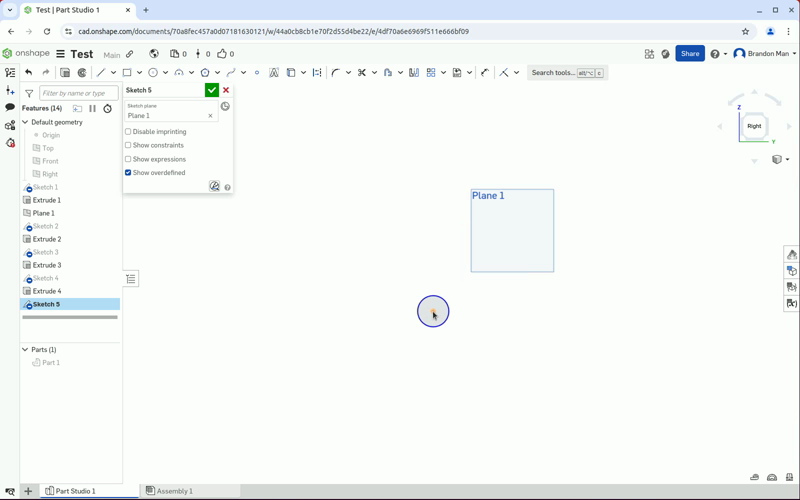
scroll(6)
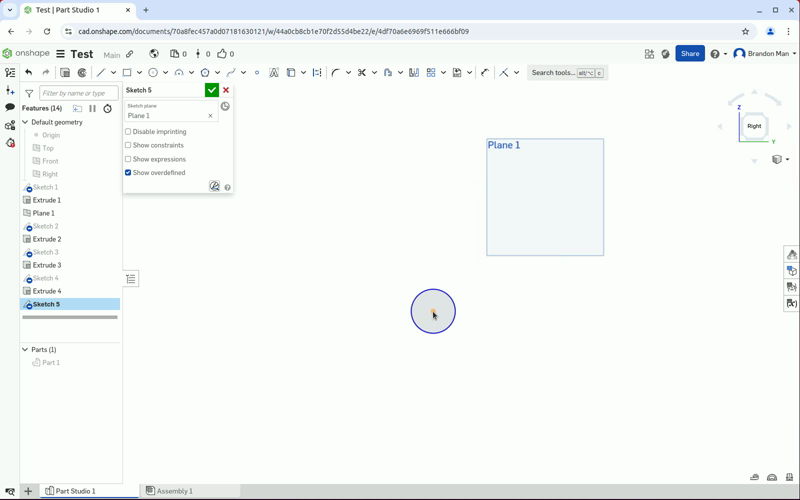
scroll(6)
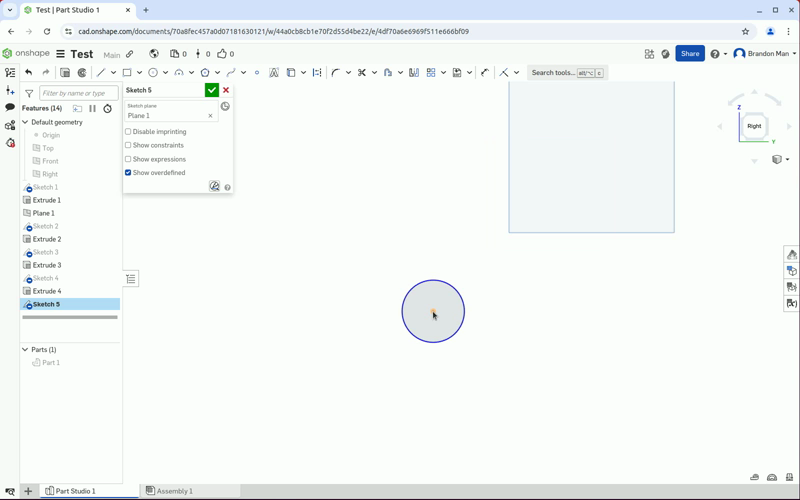
scroll(6)
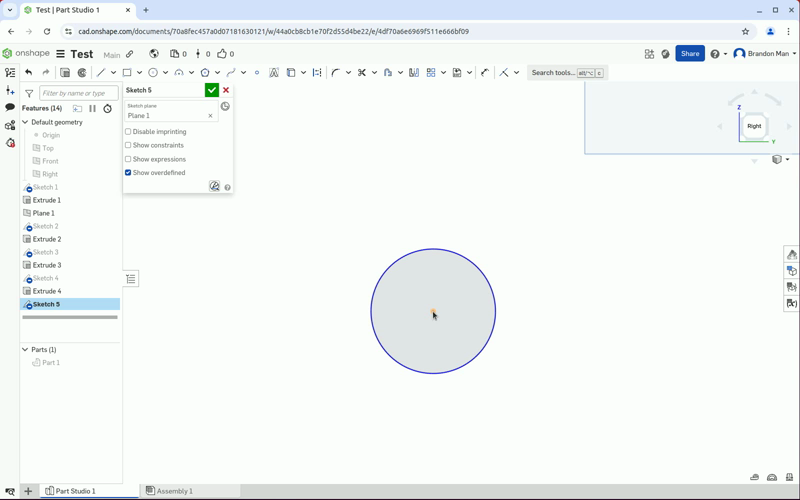
click(433, 311)
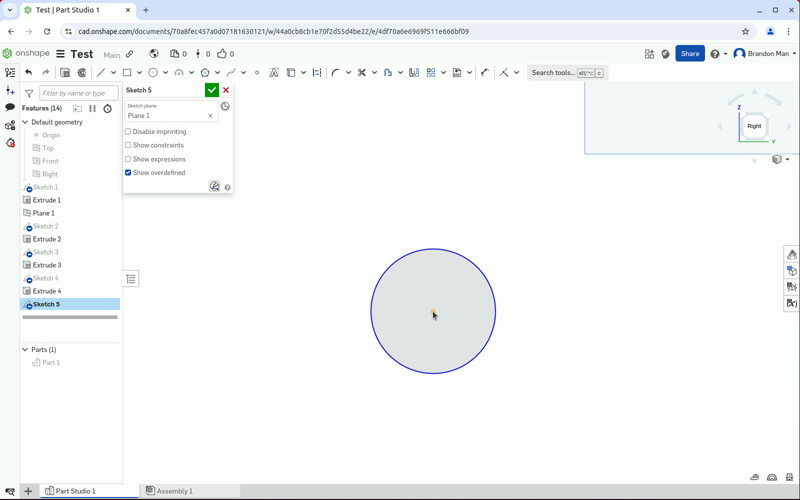
scroll(-6)
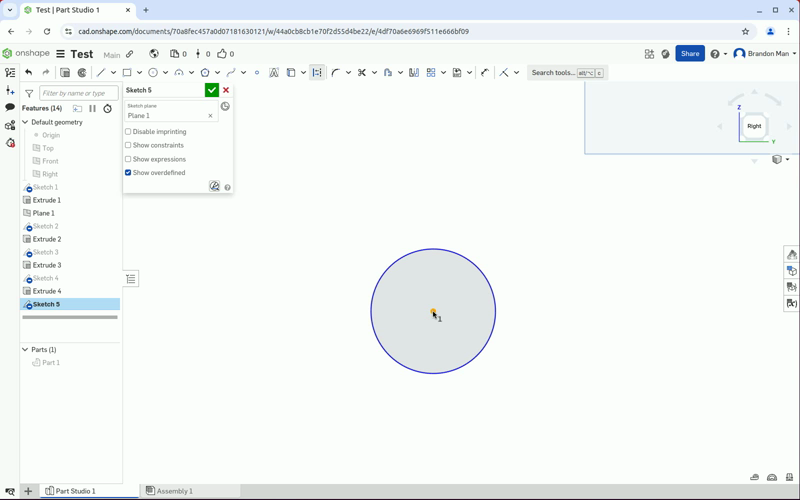
scroll(-6)
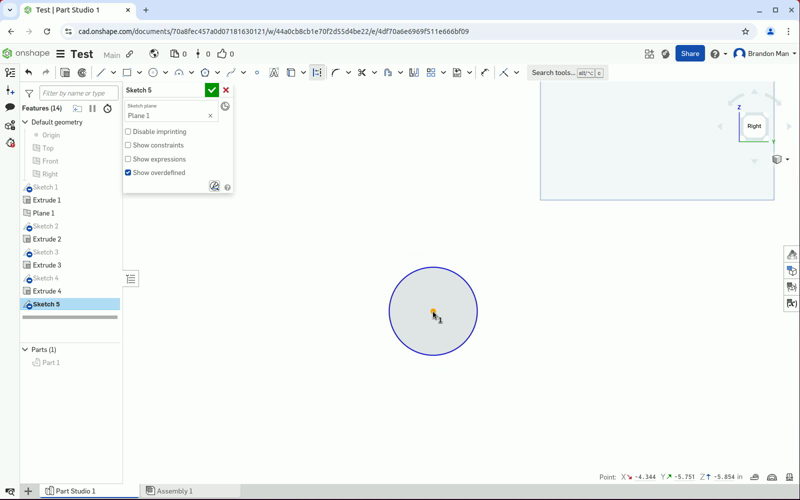
scroll(-6)
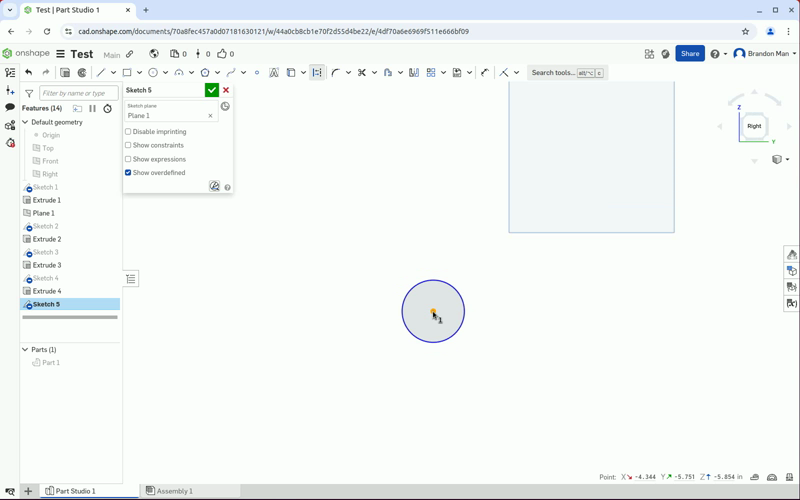
scroll(-6)
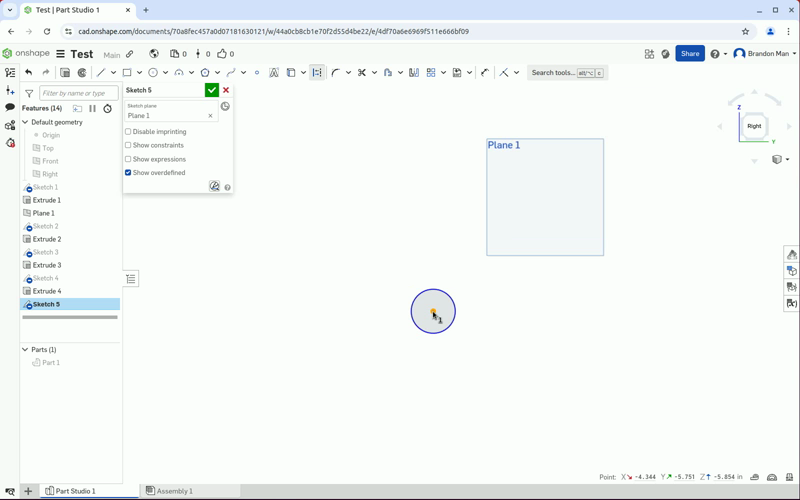
scroll(-6)
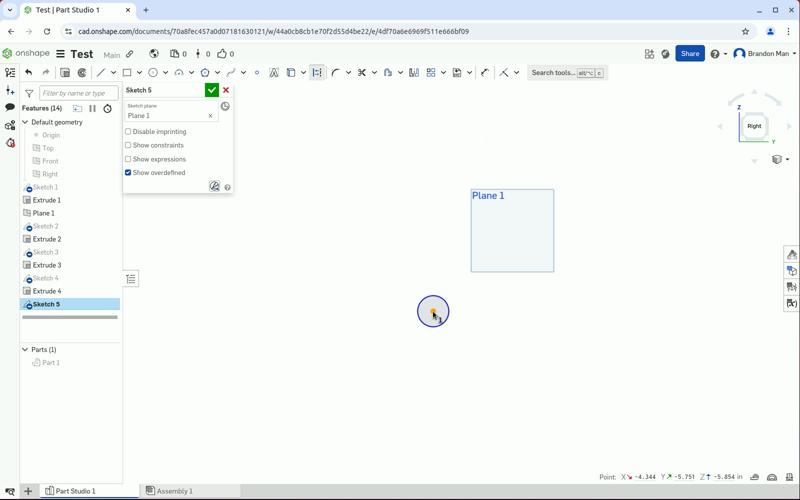
scroll(-6)
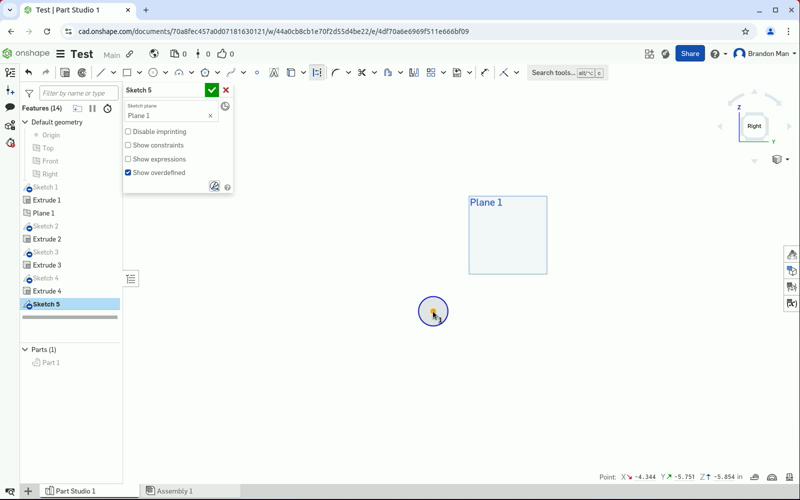
scroll(-6)
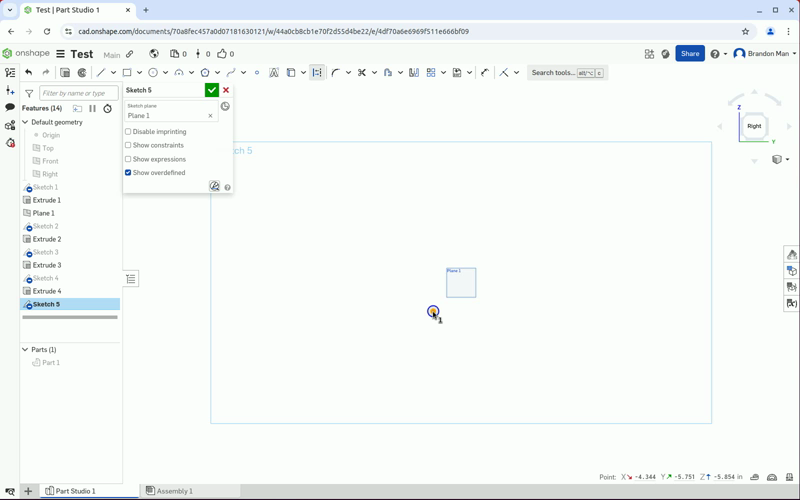
mouse_move(73, 352)
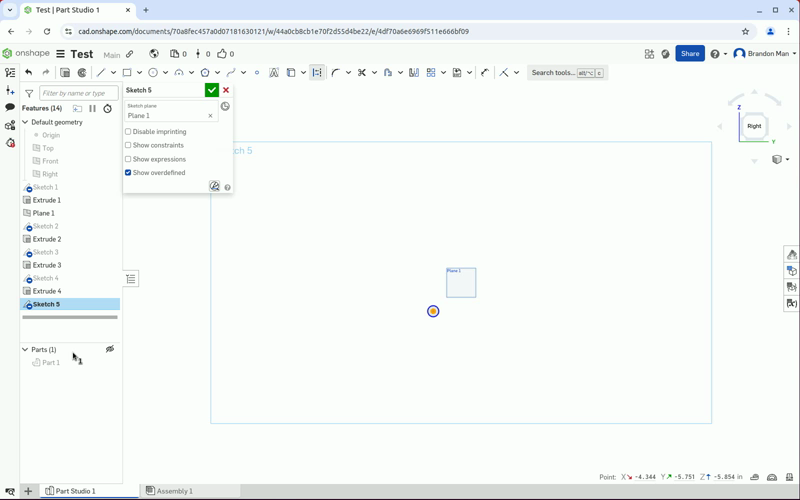
key(shift+y)
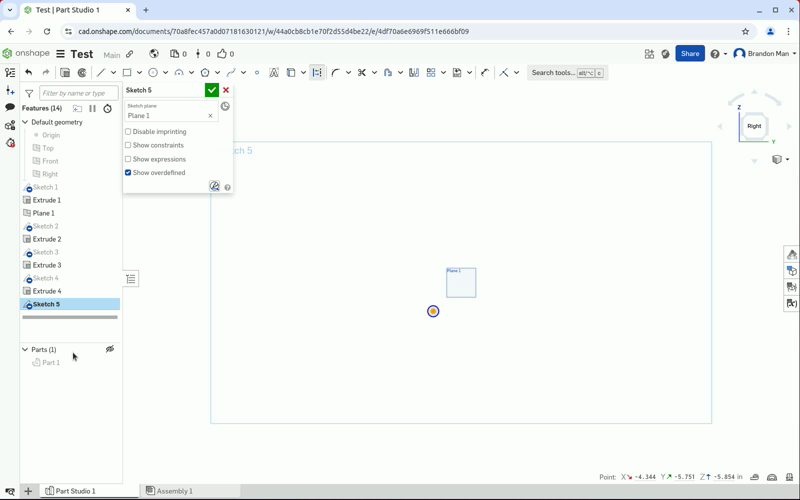
key(shift+e)
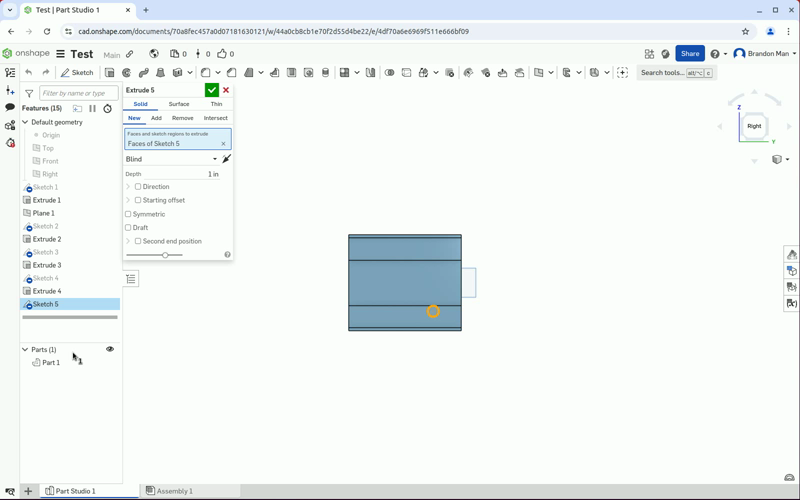
mouse_move(143, 106)
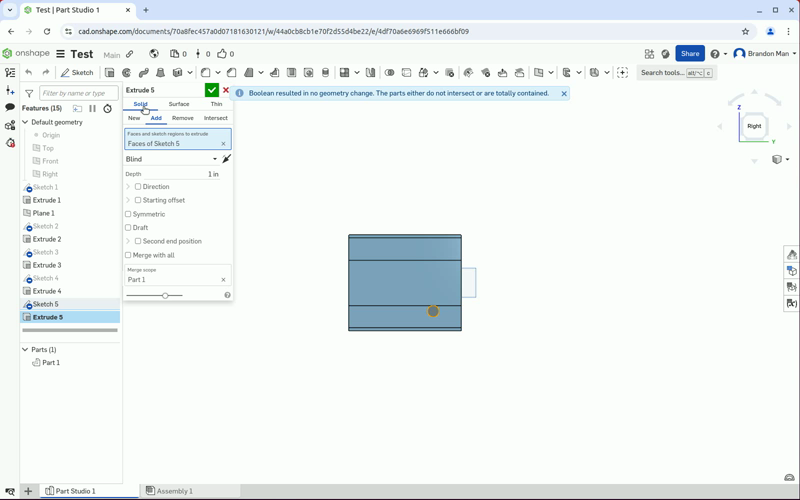
click(143, 106)
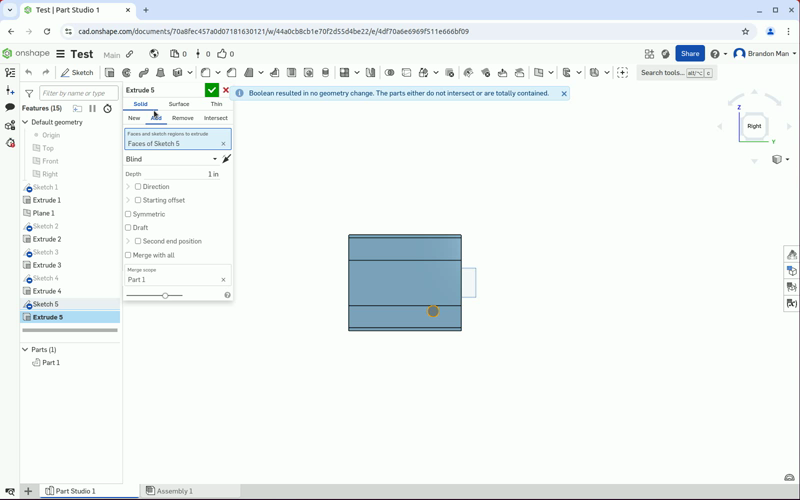
mouse_move(186, 120)
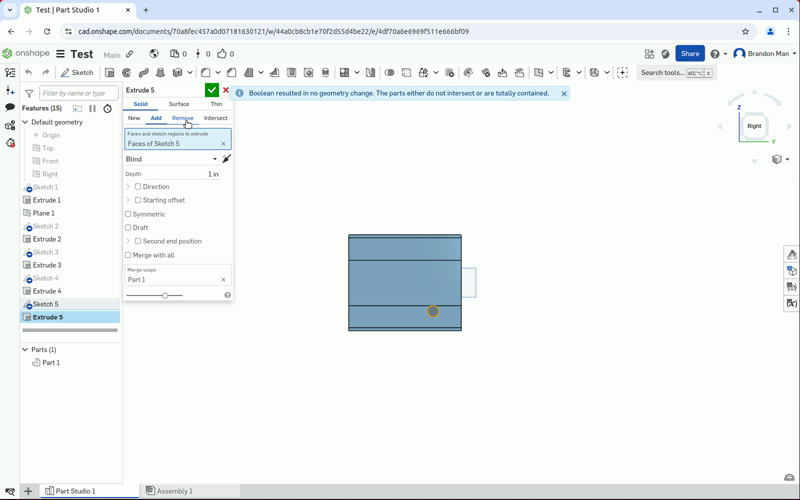
click(186, 120)
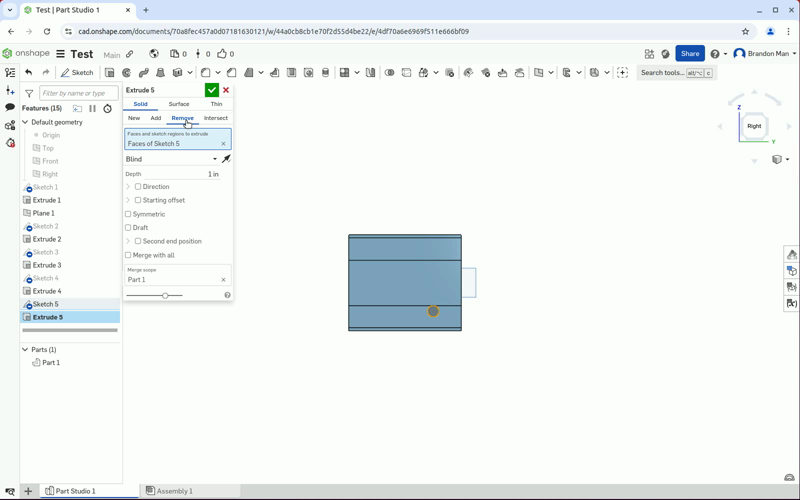
key(tab, 4)
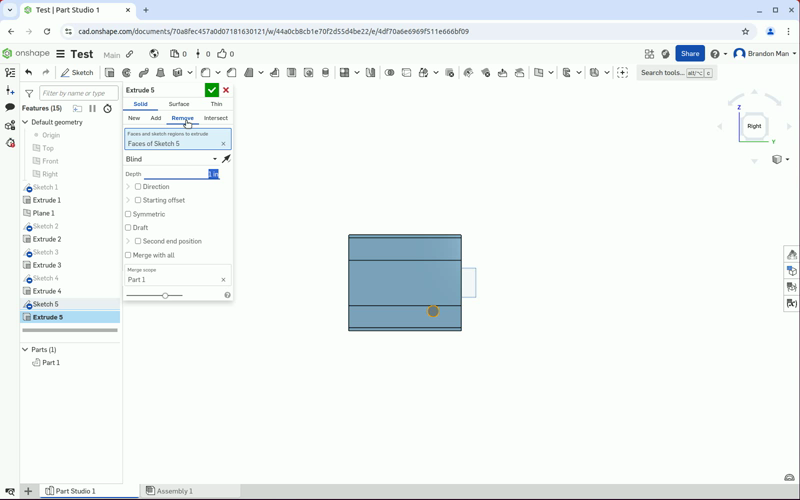
text(5.777)
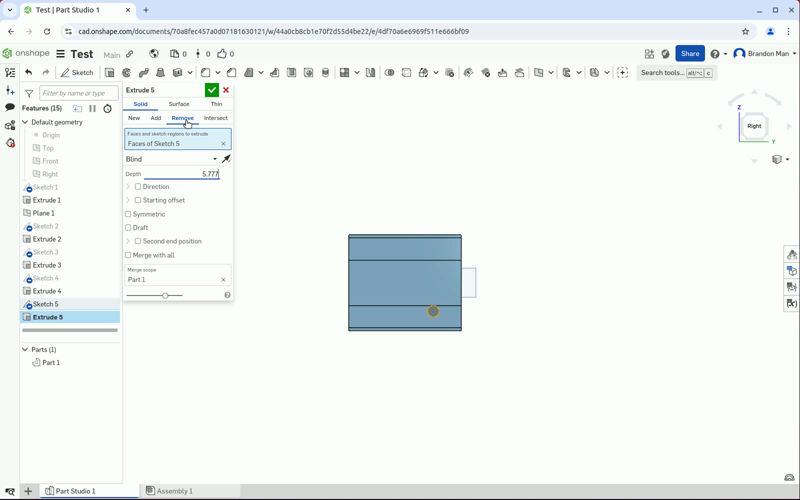
key(tab, 6)
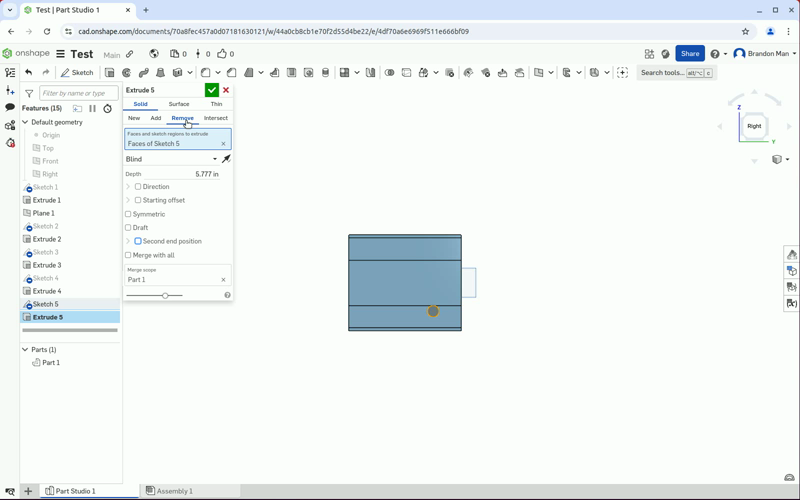
key(space)
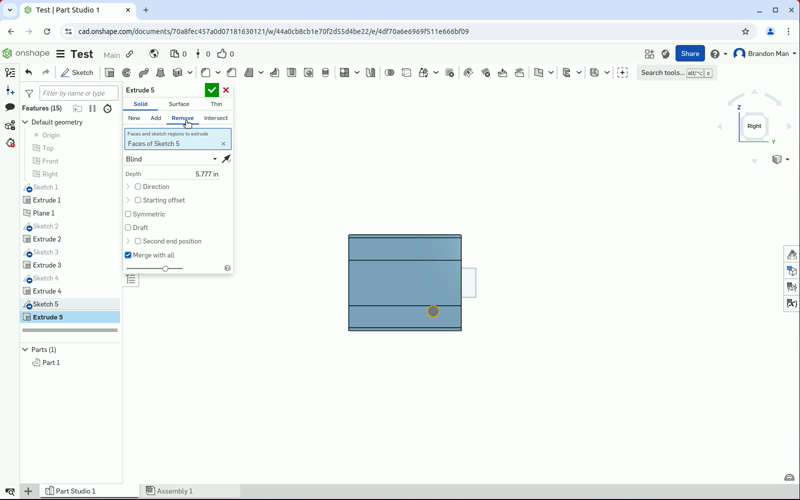
key(enter)
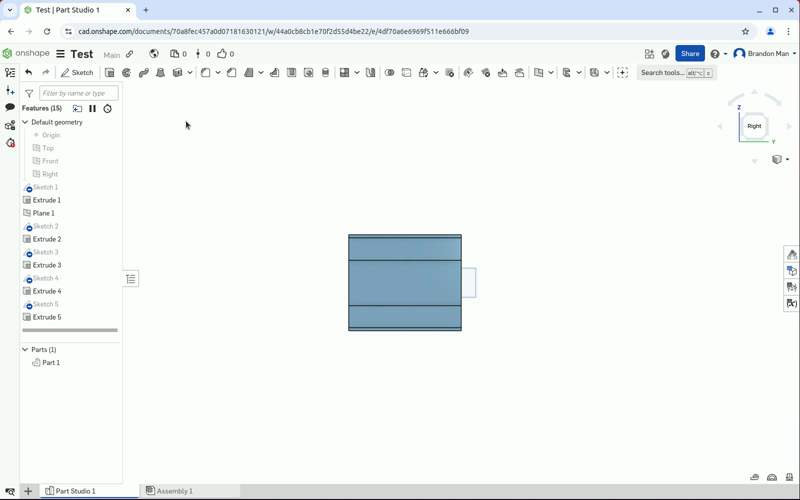
key(shift+h)
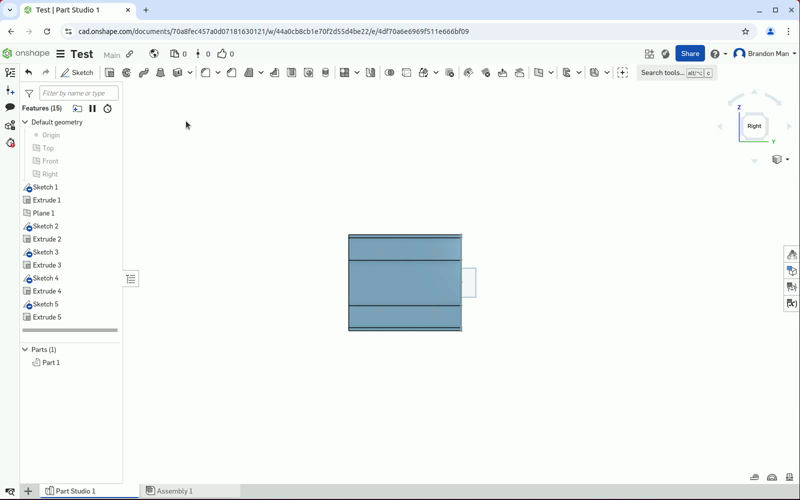
key(shift+h)
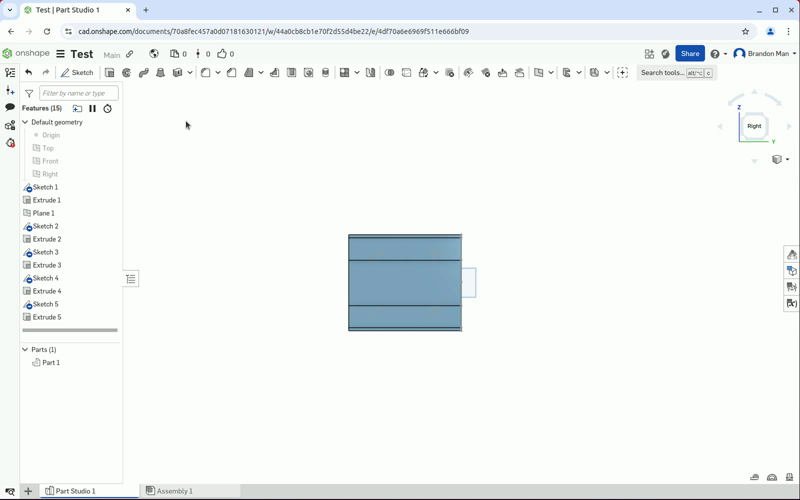
key(shift+7)
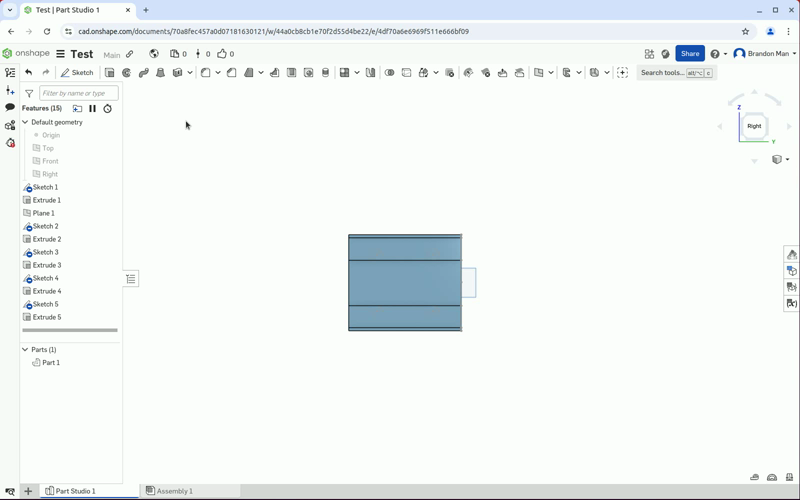
key(right, 2)
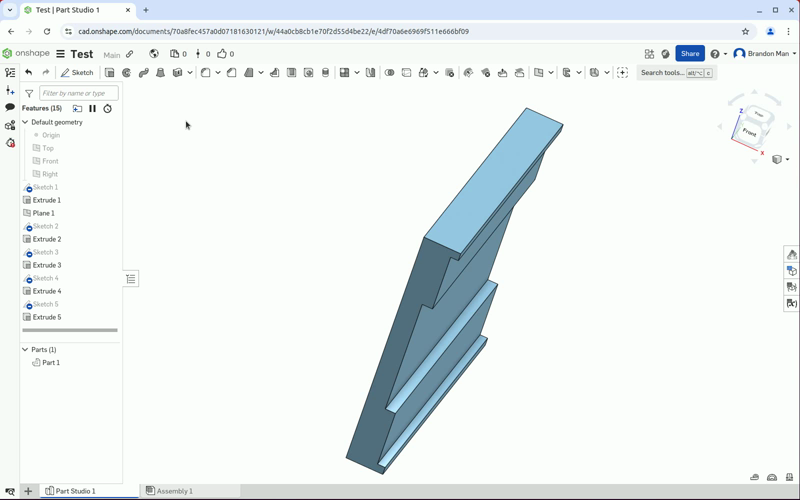
key(down, 2)
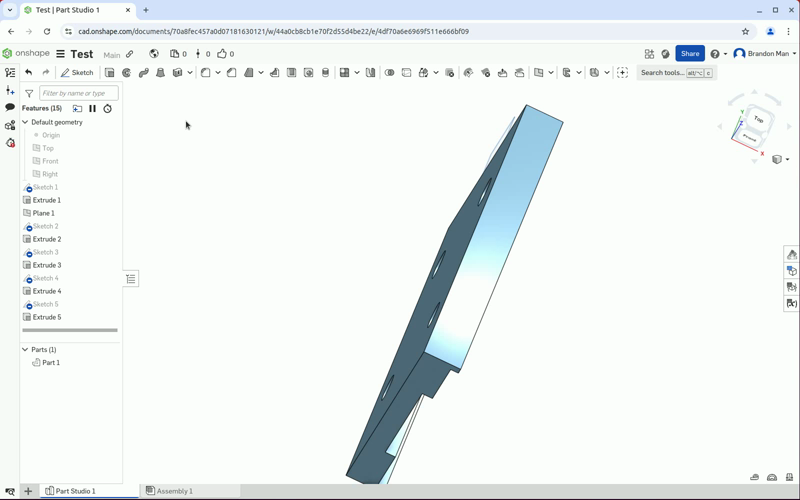
key(up, 2)
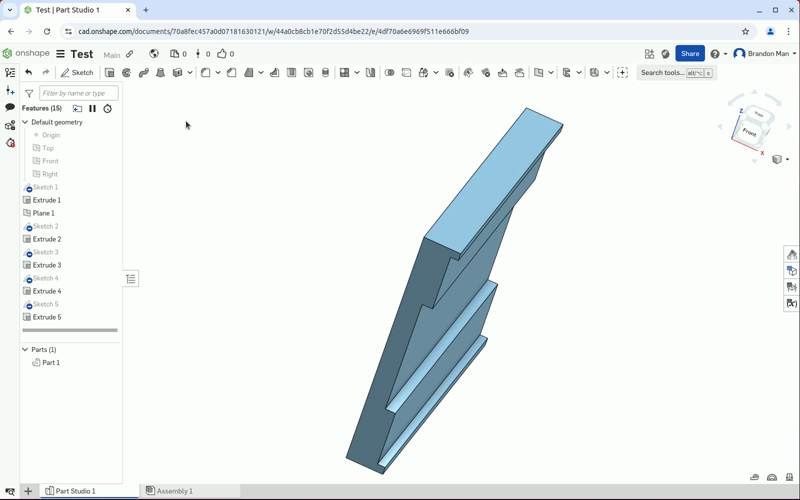
key(left, 2)
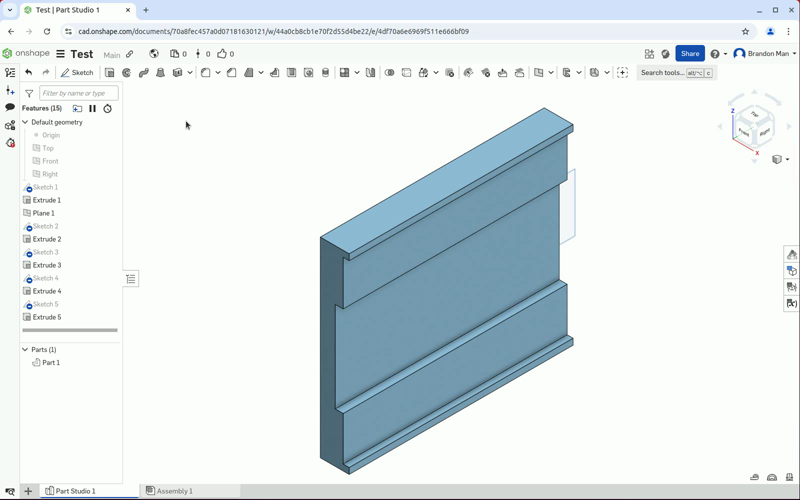
mouse_move(73, 189)
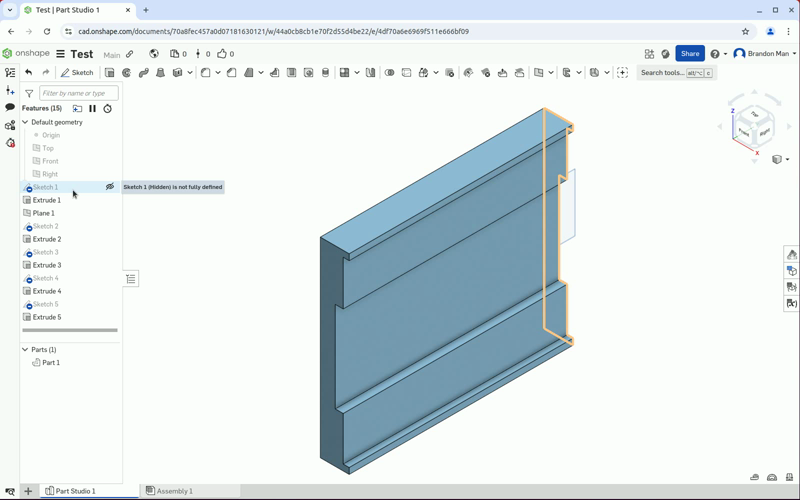
click(73, 189)